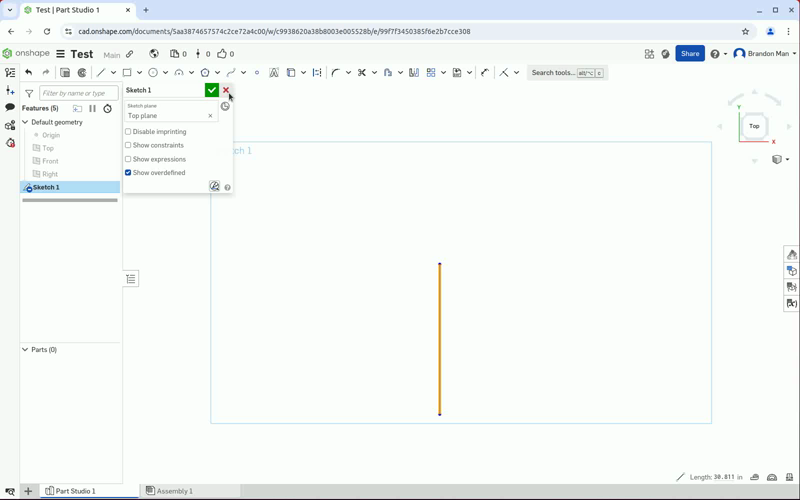
key(shift+h)
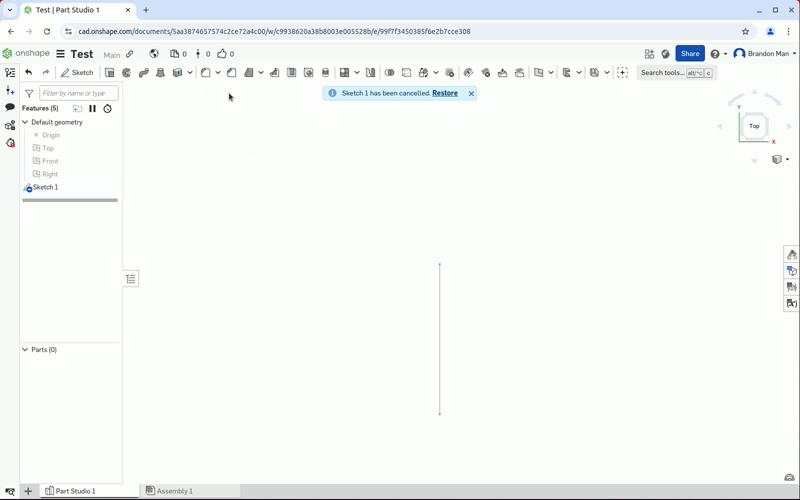
key(shift+s)
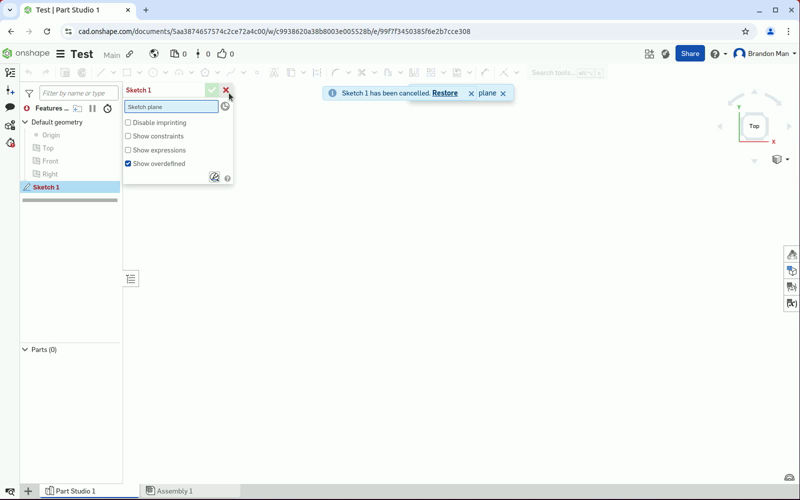
mouse_move(73, 150)
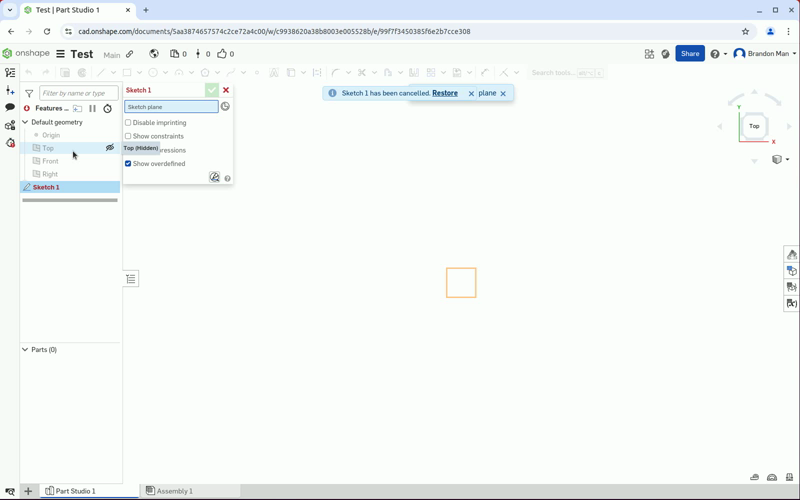
click(73, 150)
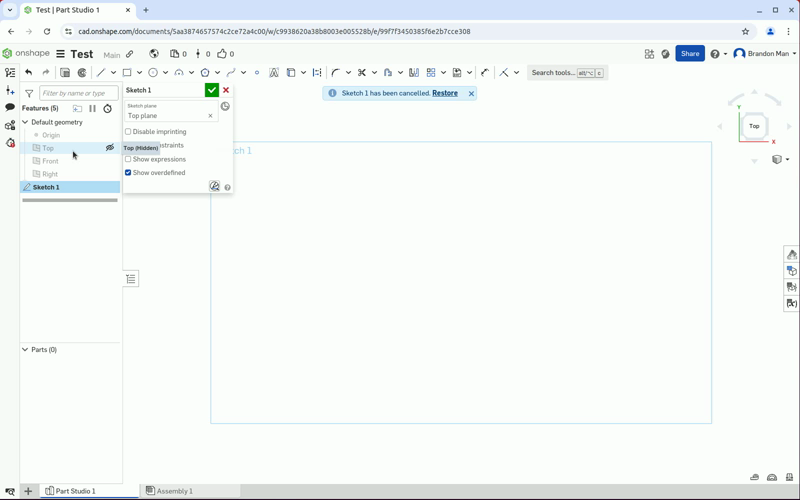
mouse_move(73, 352)
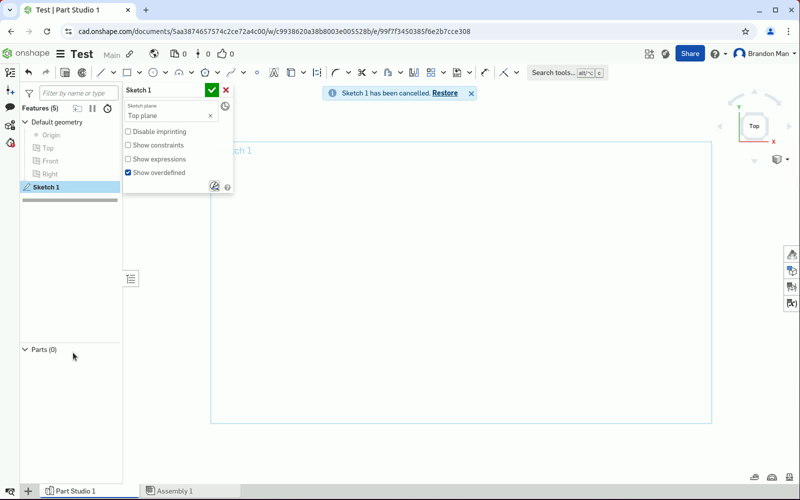
key(y)
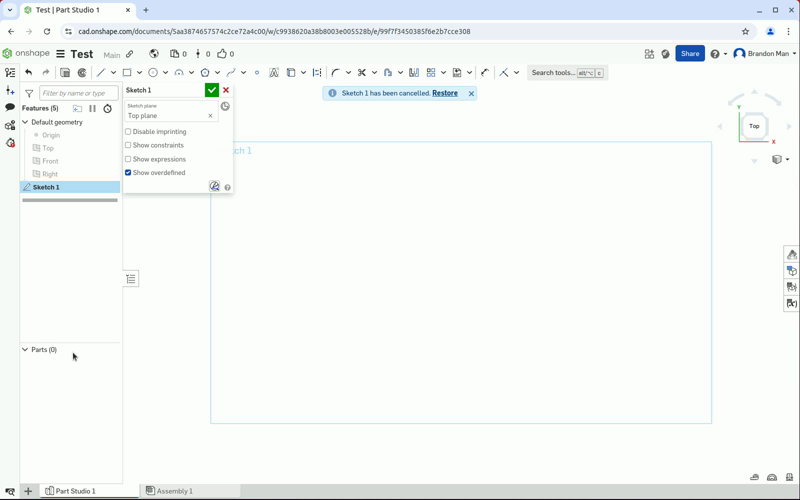
key(l)
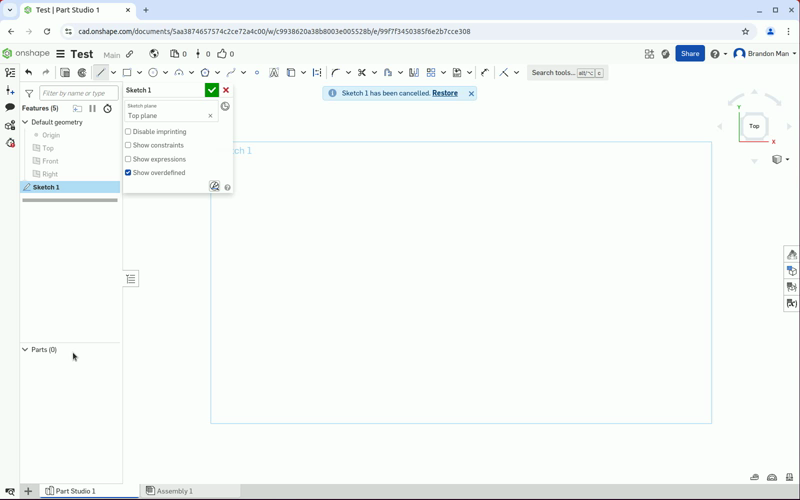
key_down(shift)
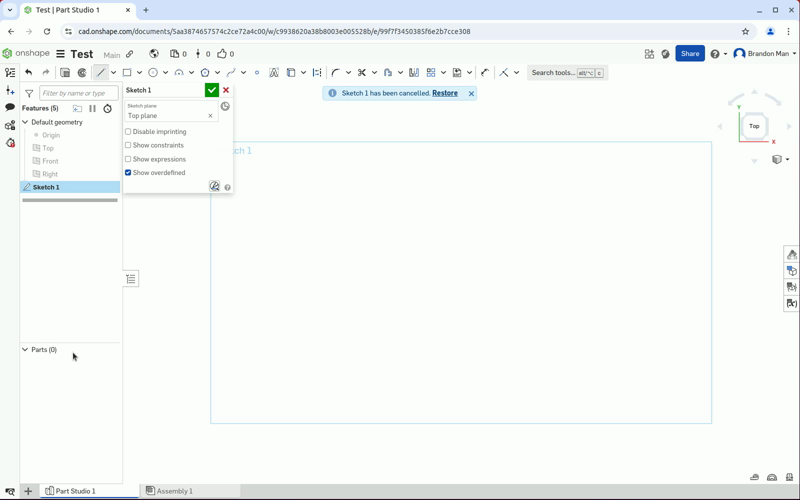
mouse_move(380, 274)
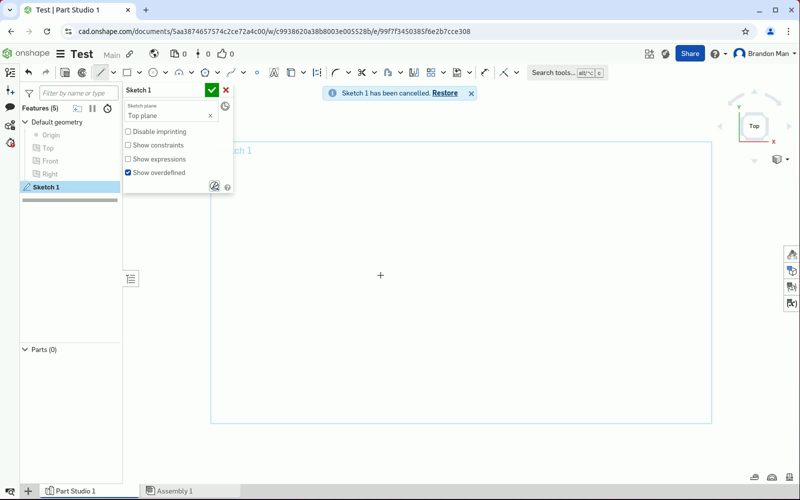
click(380, 274)
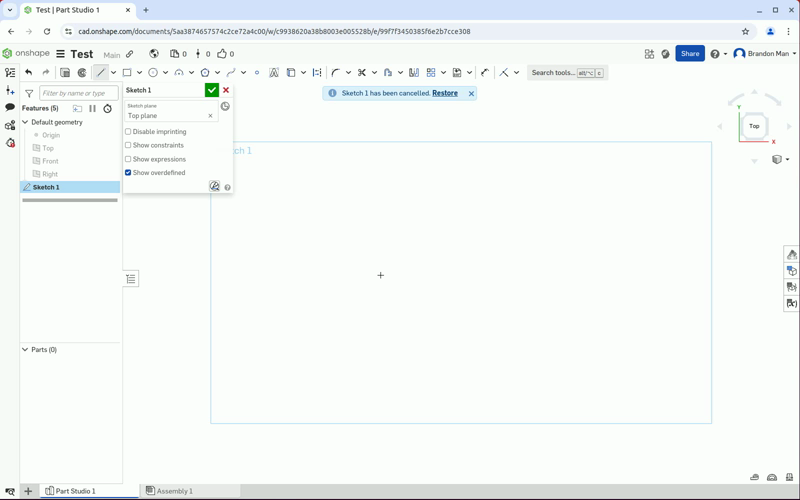
key_up(shift)
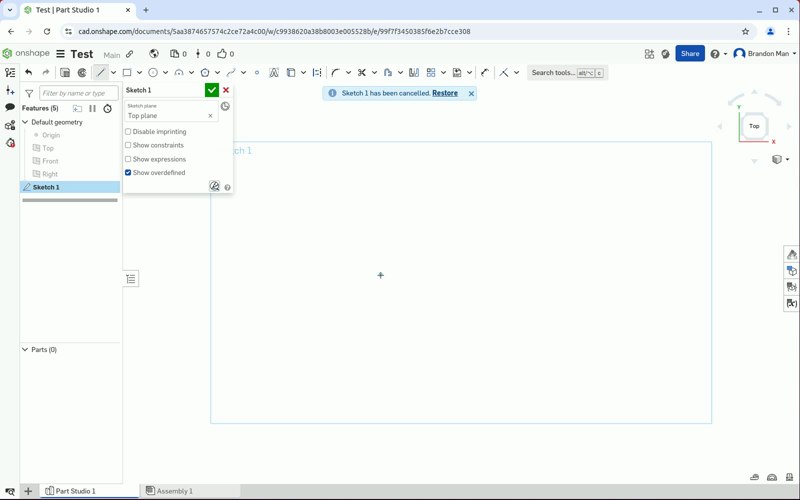
key_down(shift)
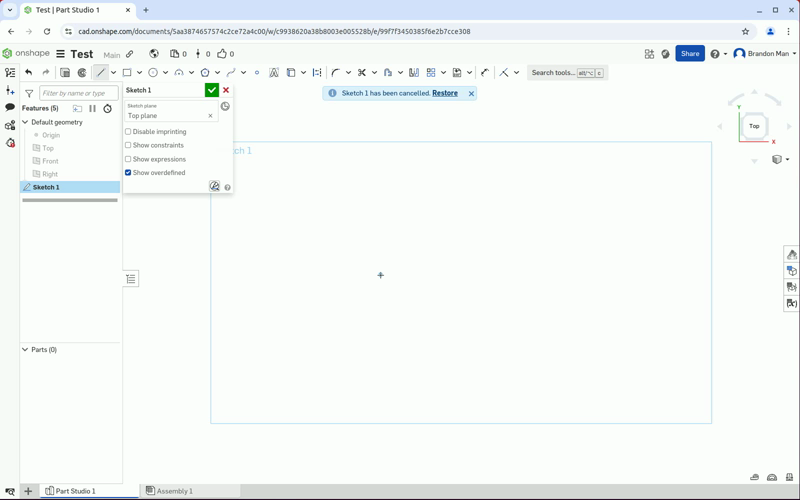
mouse_move(410, 274)
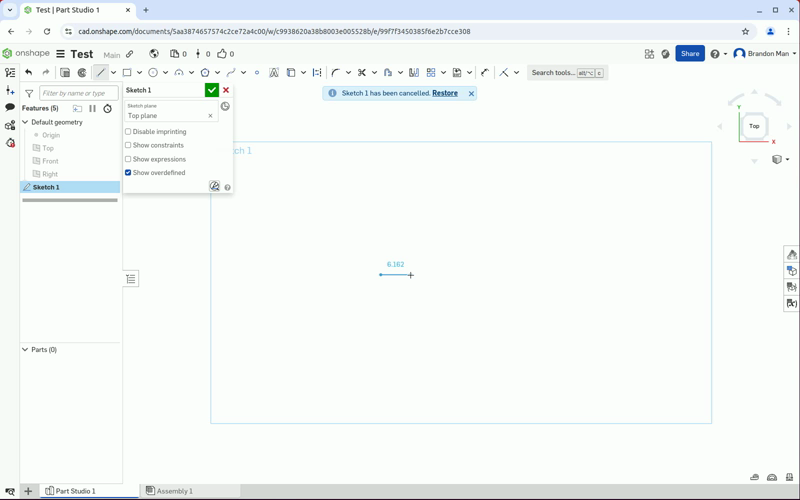
mouse_move(416, 274)
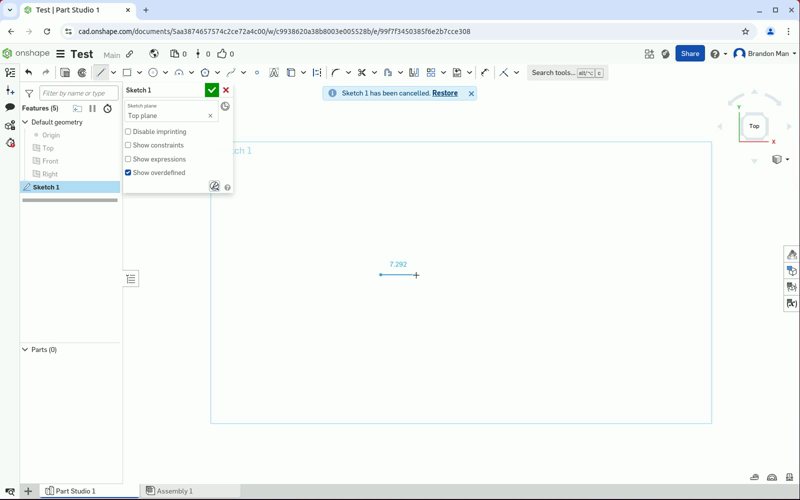
click(416, 274)
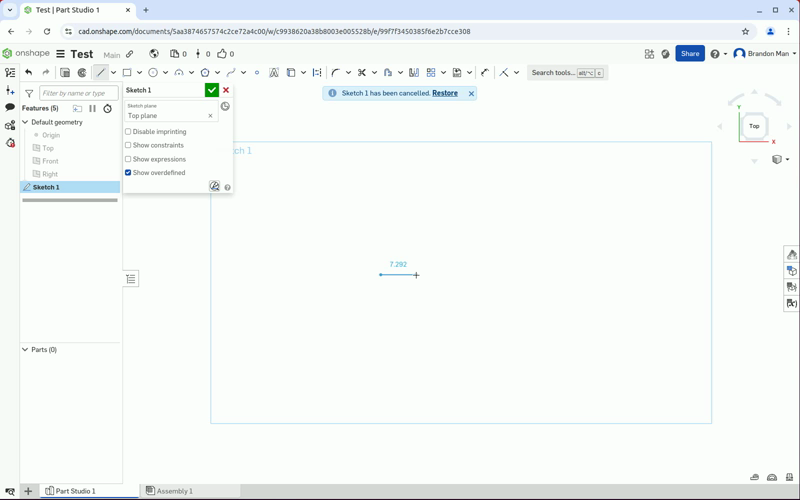
key_up(shift)
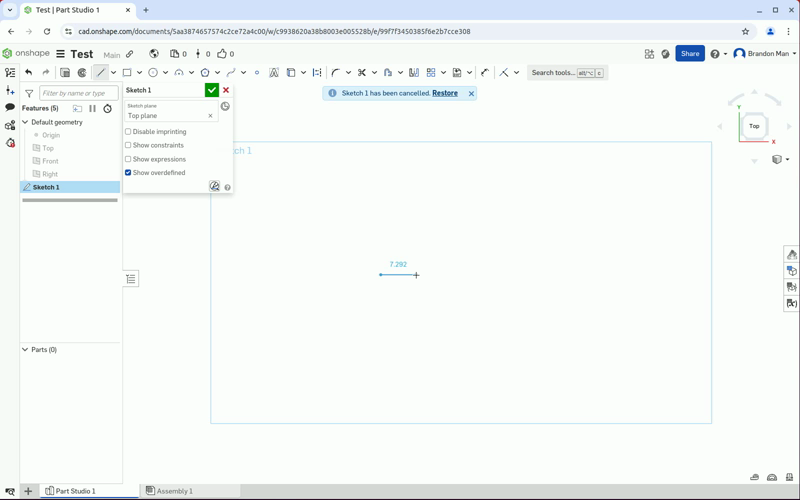
key_down(shift)
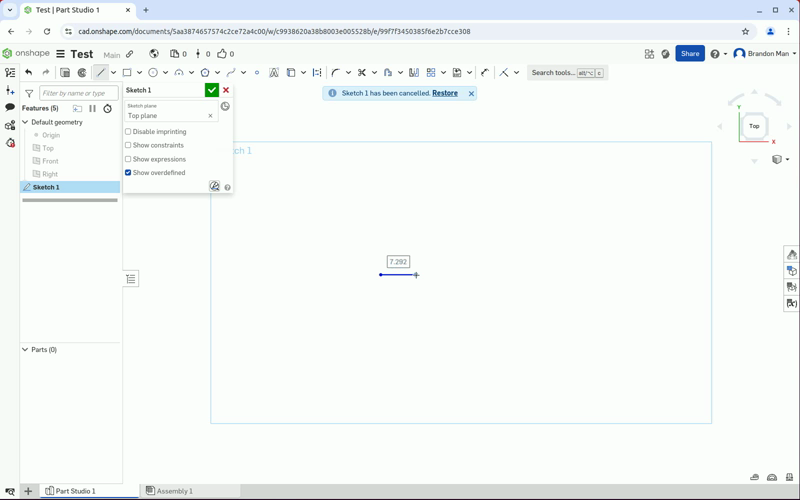
mouse_move(446, 274)
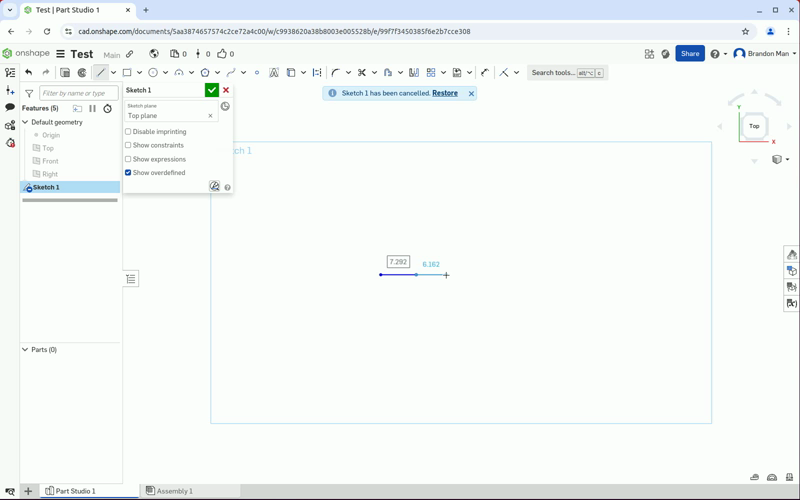
mouse_move(416, 282)
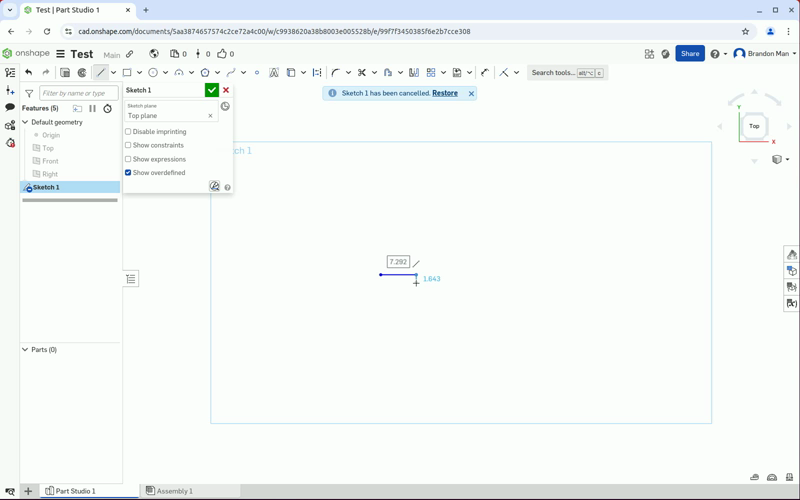
click(416, 282)
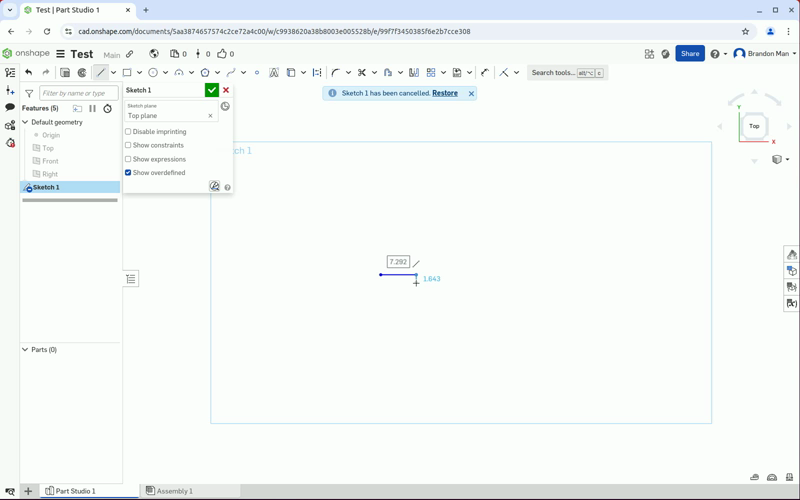
key_up(shift)
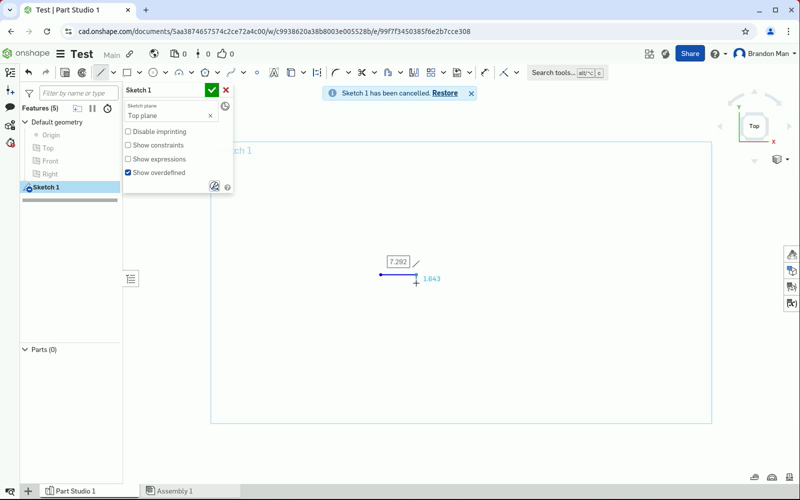
key_down(shift)
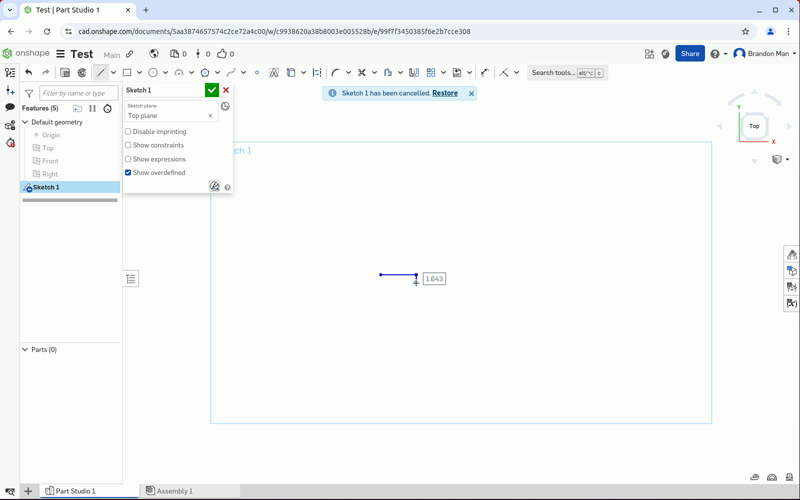
mouse_move(508, 282)
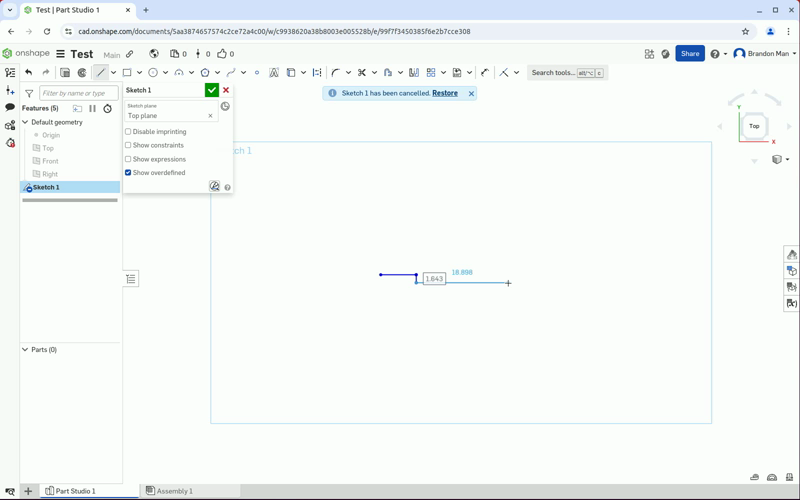
click(508, 282)
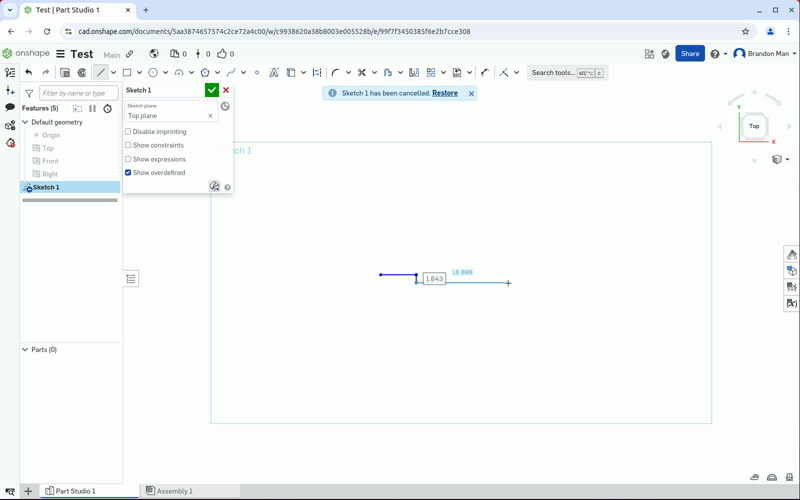
key_up(shift)
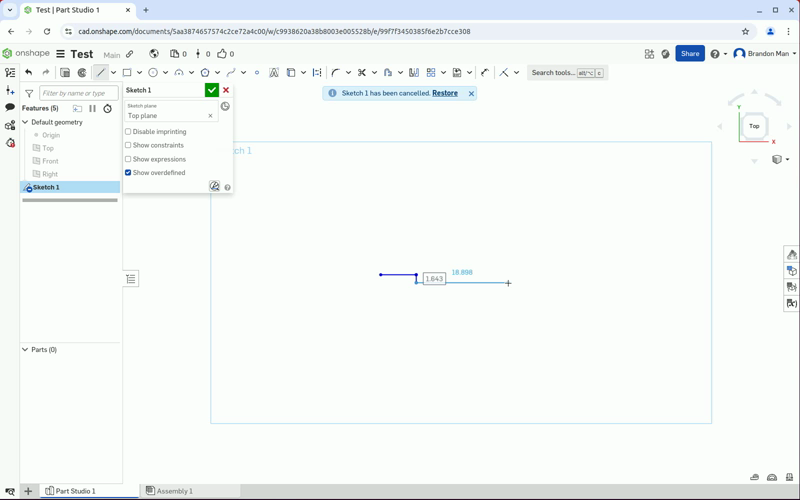
key_down(shift)
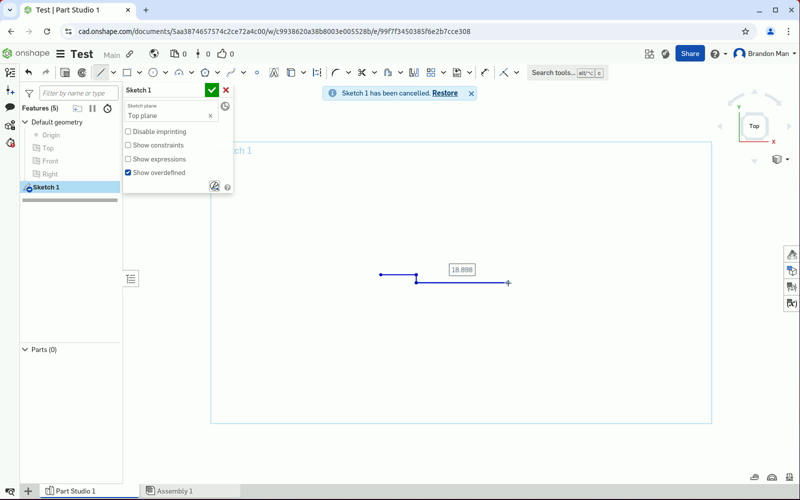
mouse_move(538, 282)
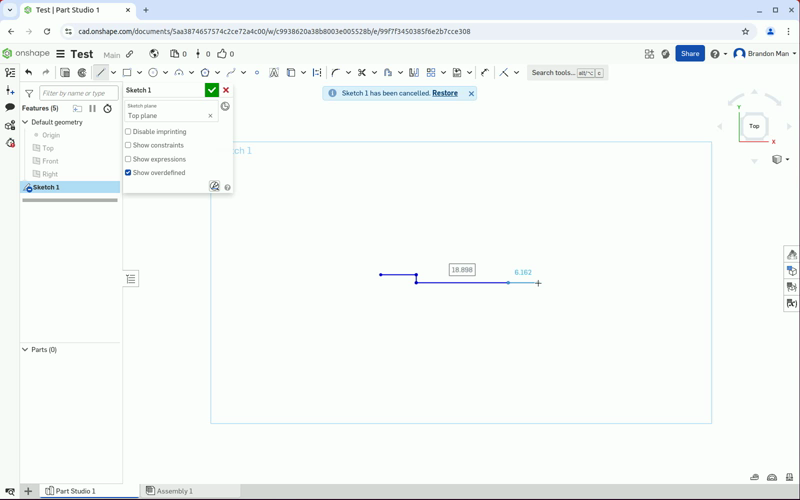
mouse_move(508, 274)
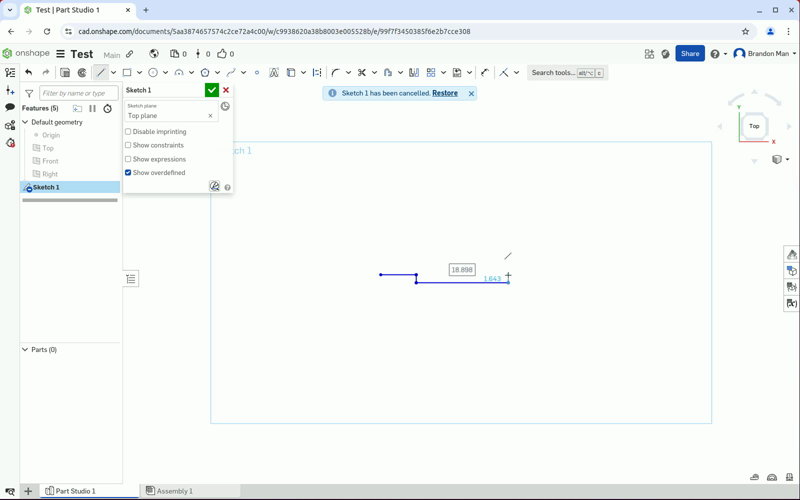
click(508, 274)
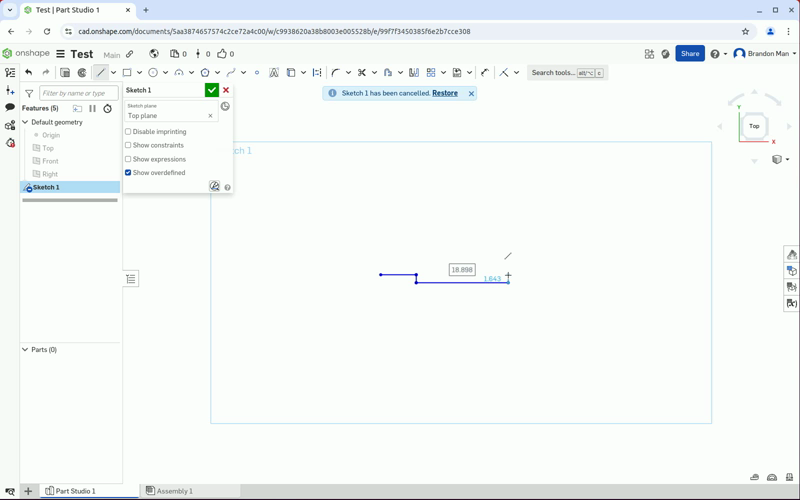
key_up(shift)
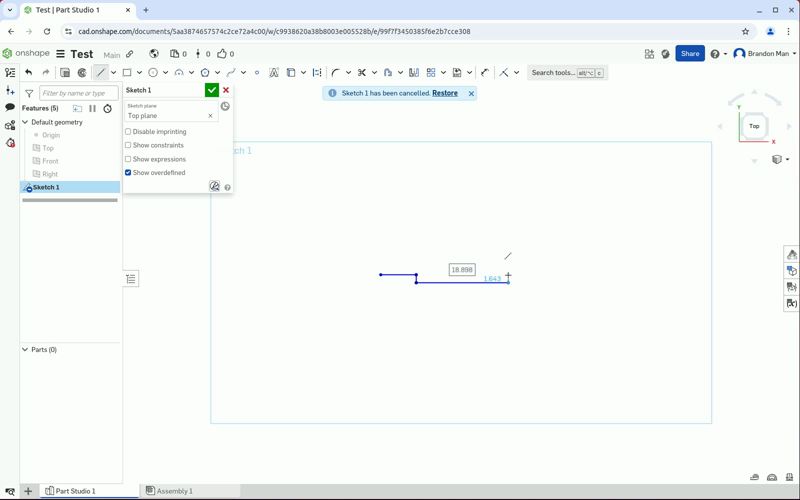
key_down(shift)
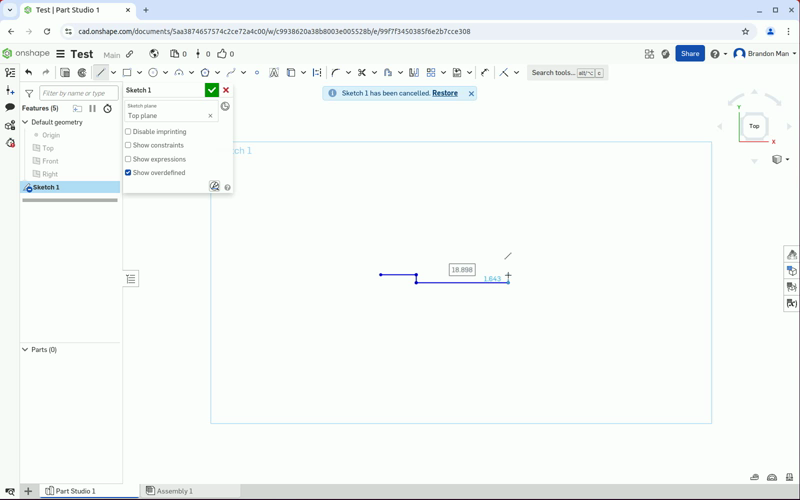
mouse_move(538, 274)
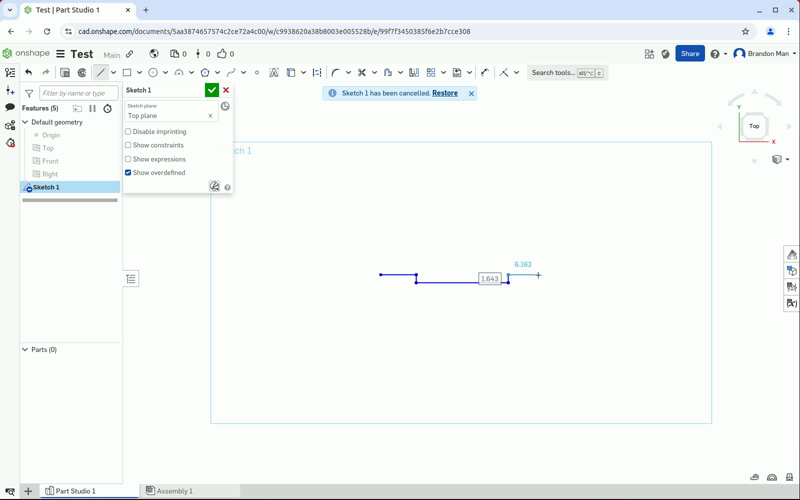
mouse_move(540, 274)
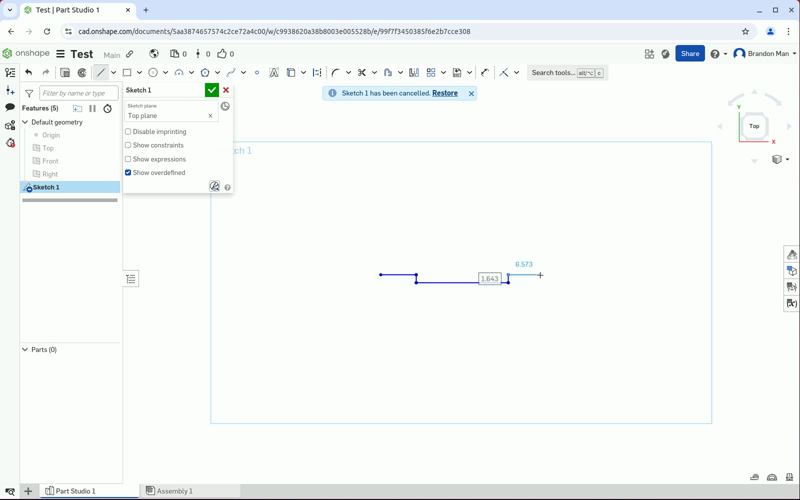
click(540, 274)
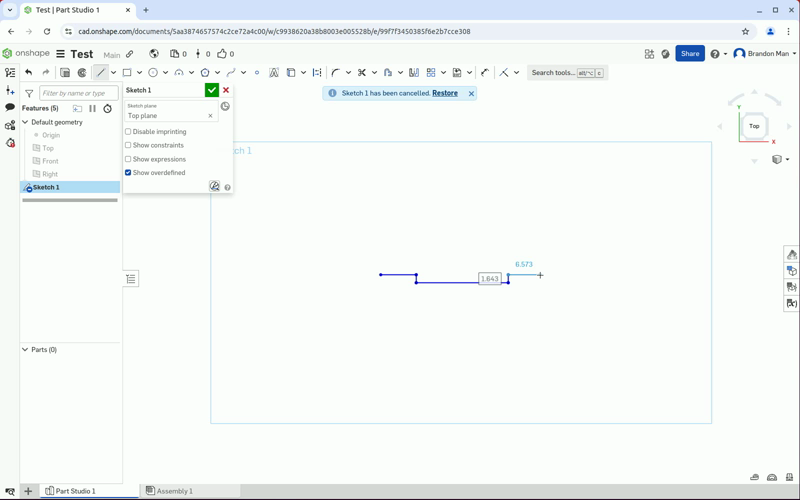
key_up(shift)
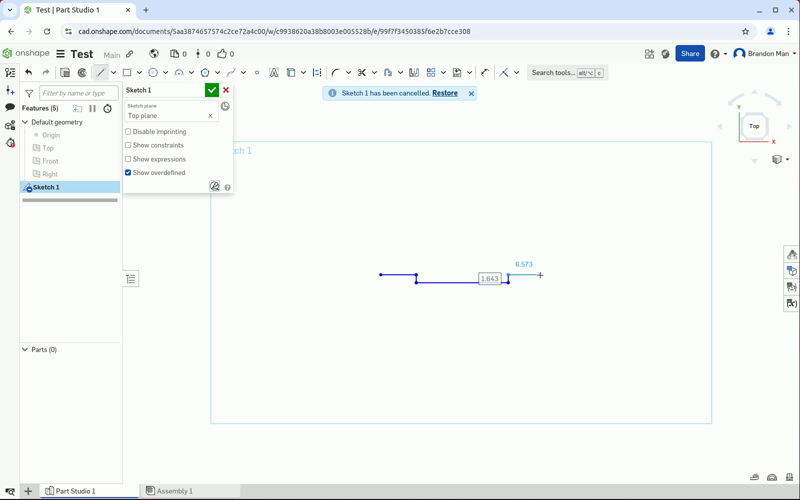
key_down(shift)
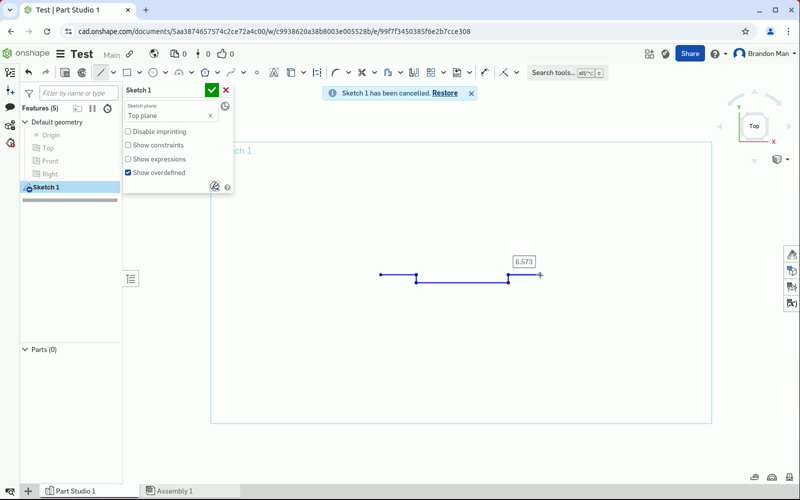
mouse_move(570, 274)
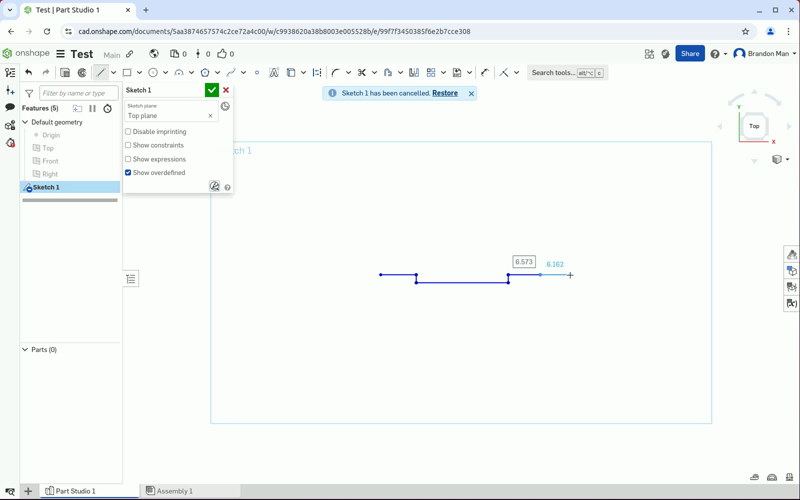
mouse_move(540, 234)
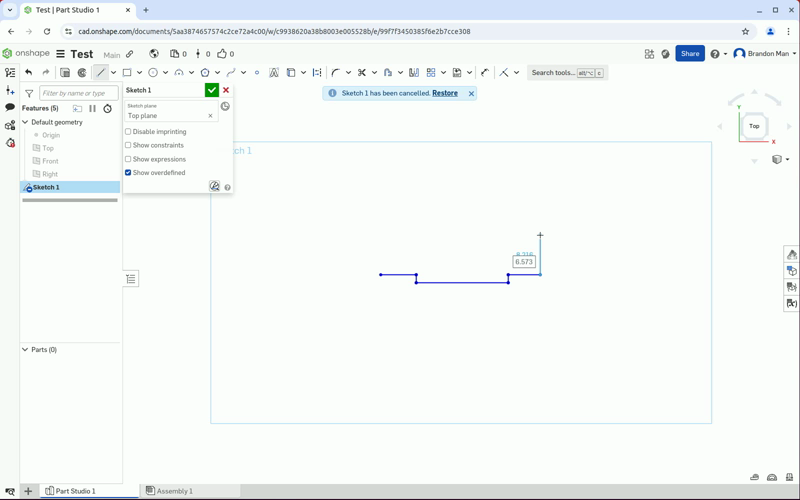
click(540, 234)
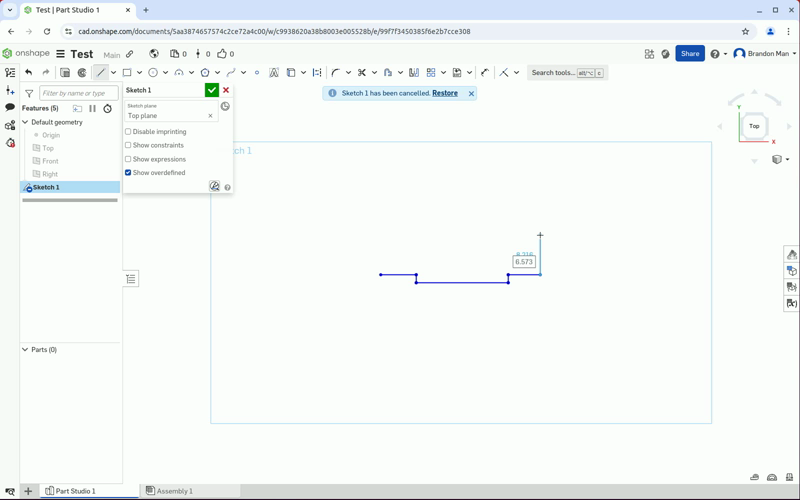
key_up(shift)
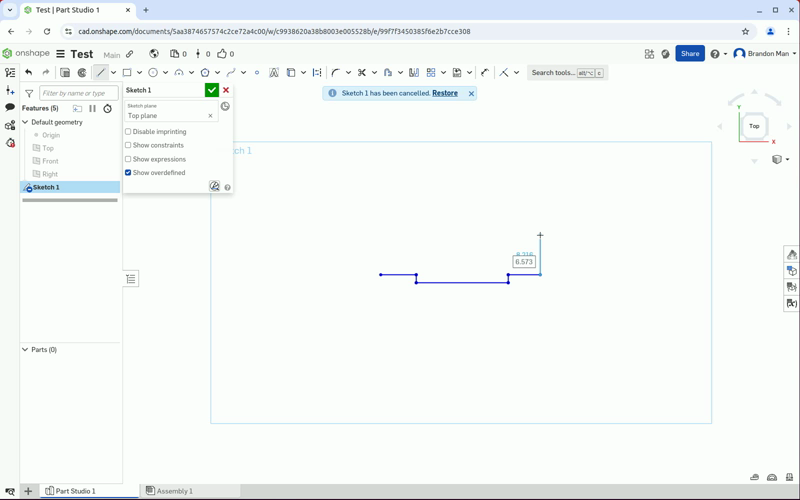
key_down(shift)
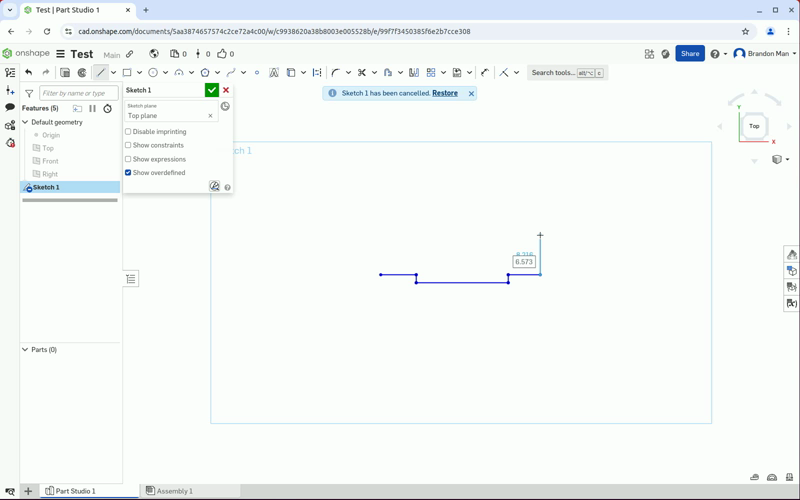
mouse_move(380, 234)
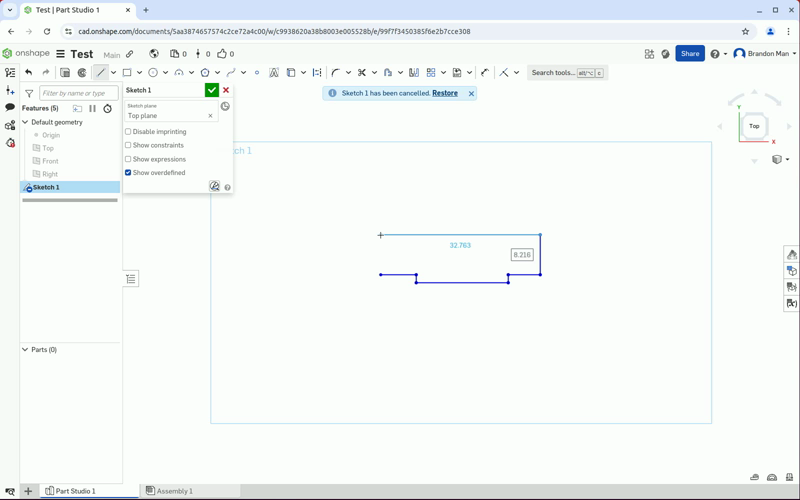
click(380, 234)
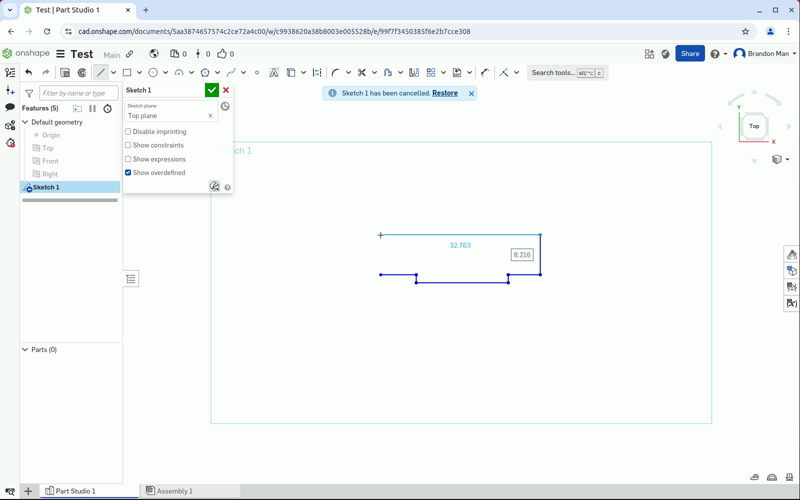
key_up(shift)
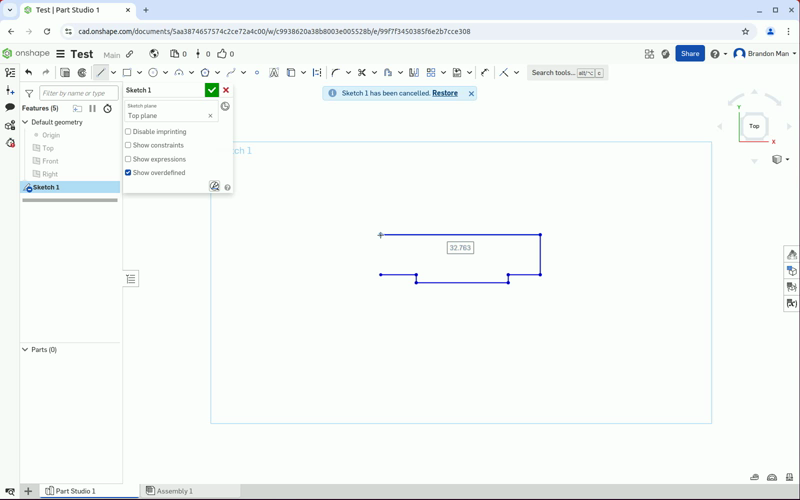
mouse_move(410, 234)
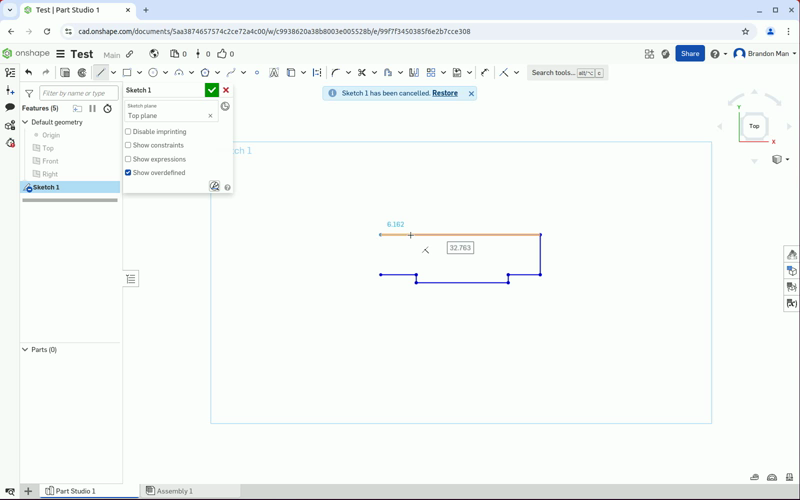
key_down(shift)
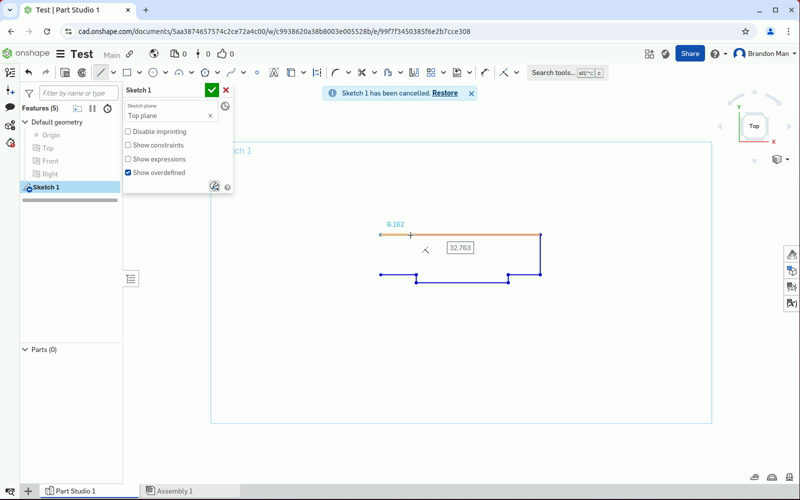
mouse_move(380, 274)
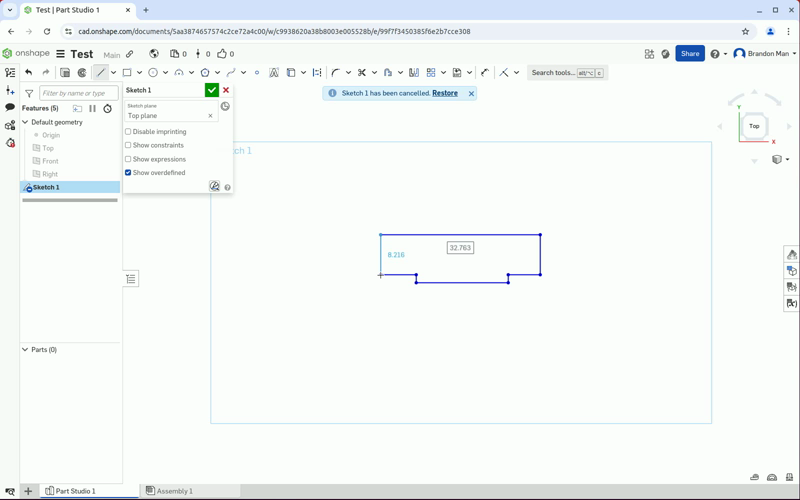
key_up(shift)
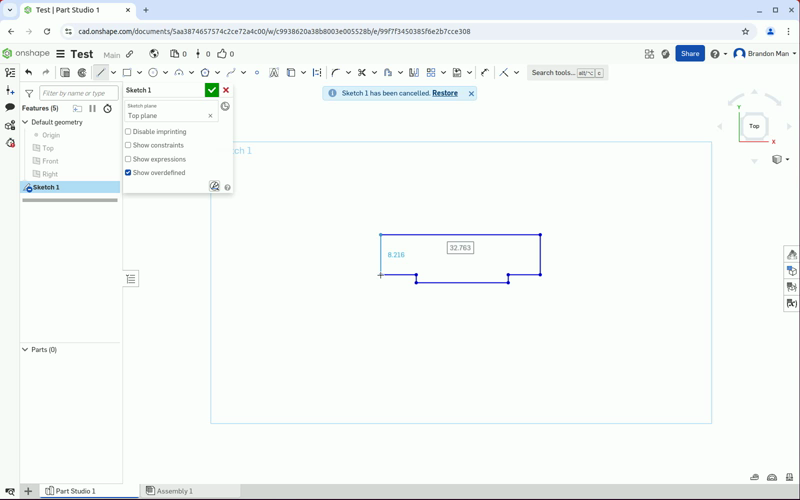
click(380, 274)
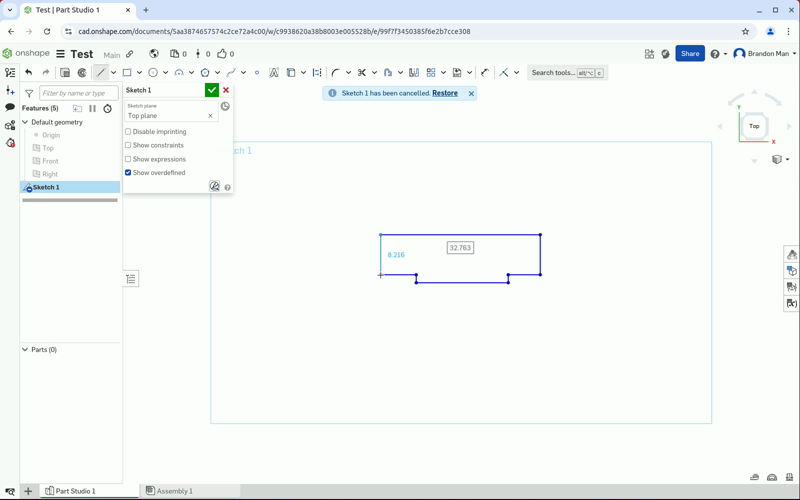
key(esc)
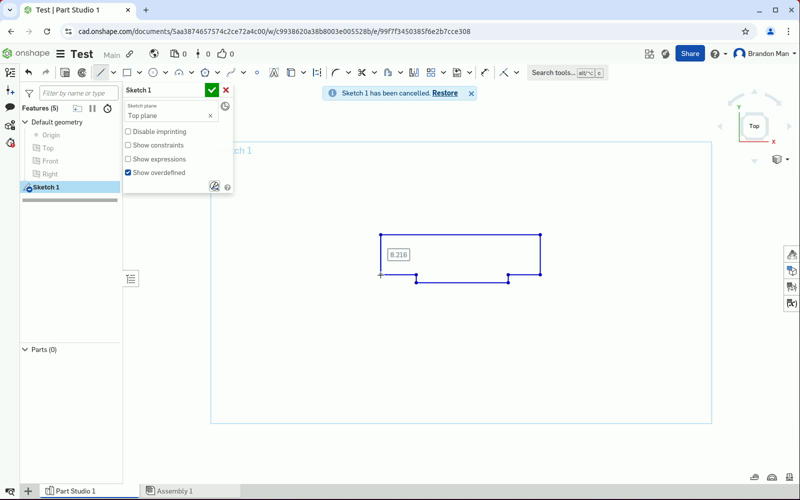
mouse_move(401, 263)
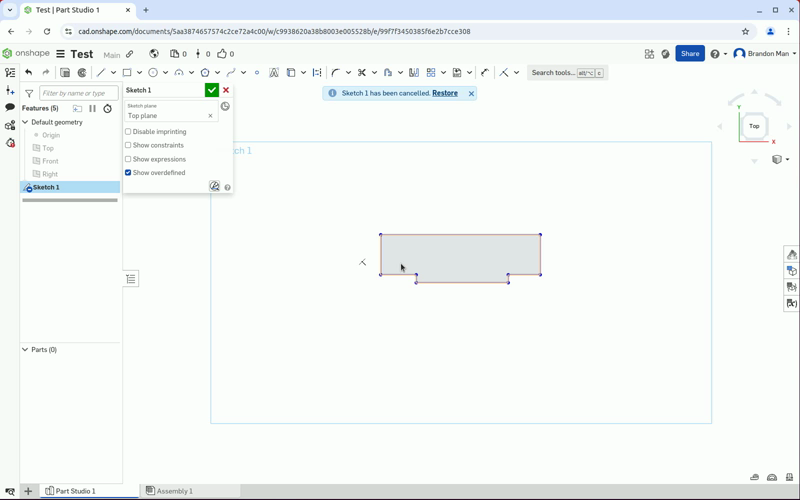
click(401, 263)
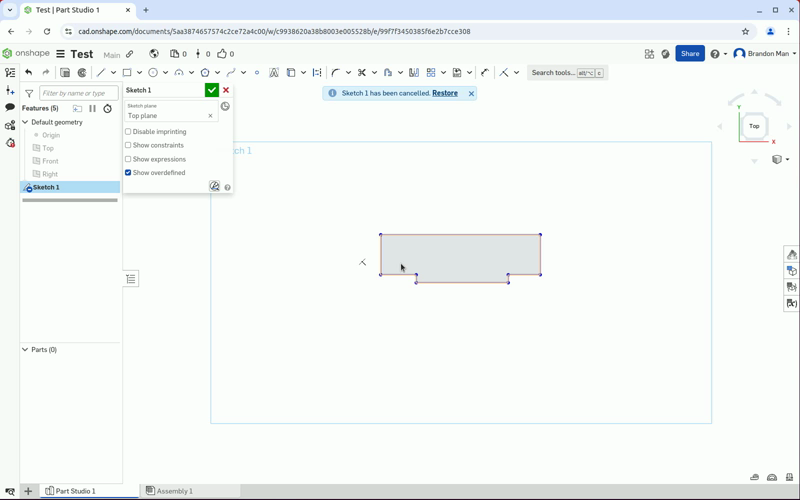
mouse_move(73, 352)
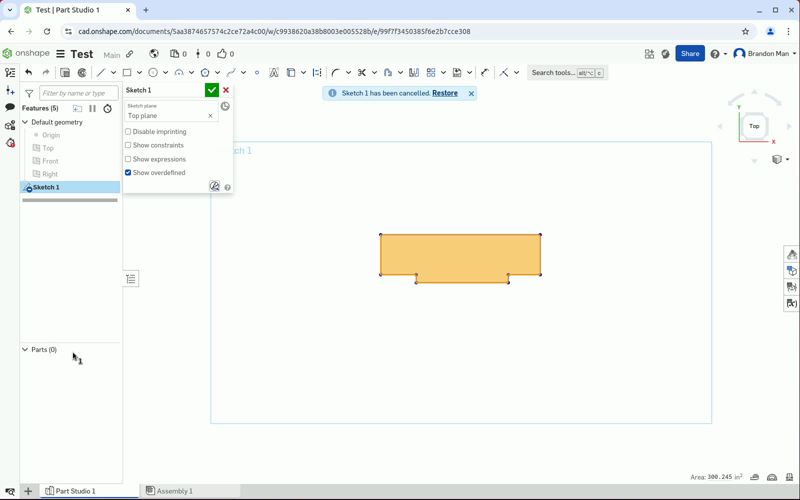
key(shift+y)
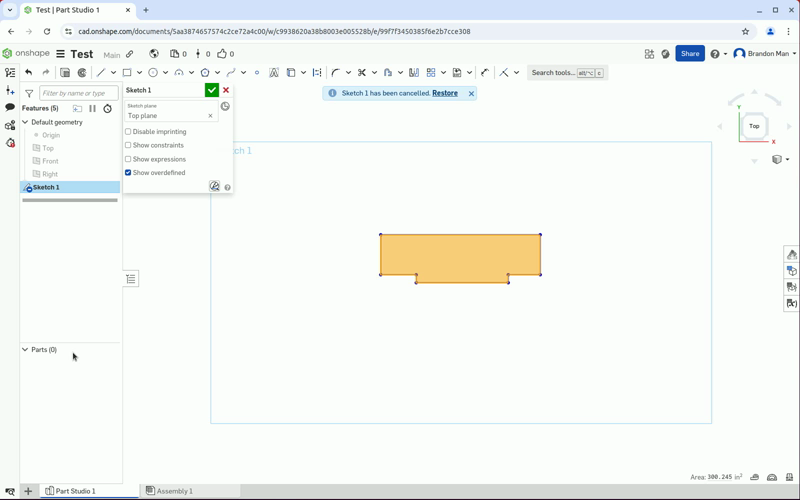
key(shift+e)
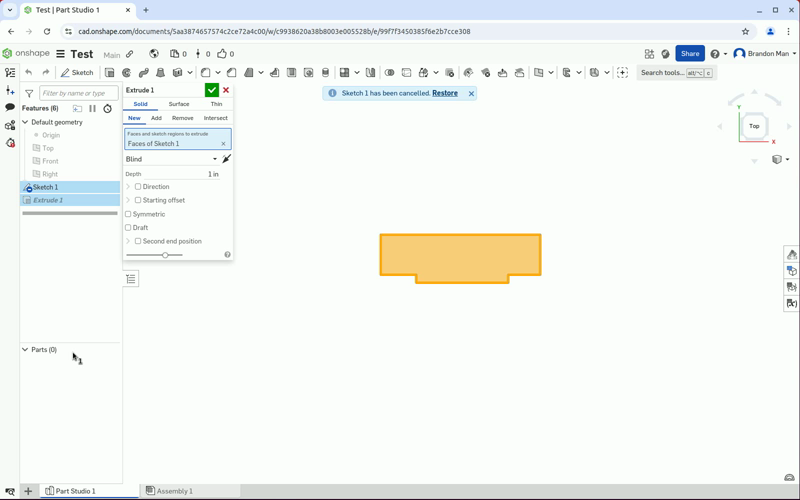
mouse_move(143, 106)
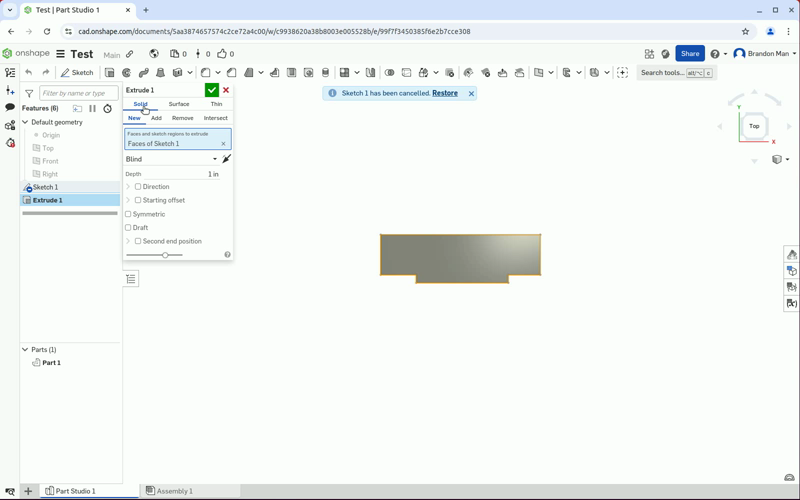
click(143, 106)
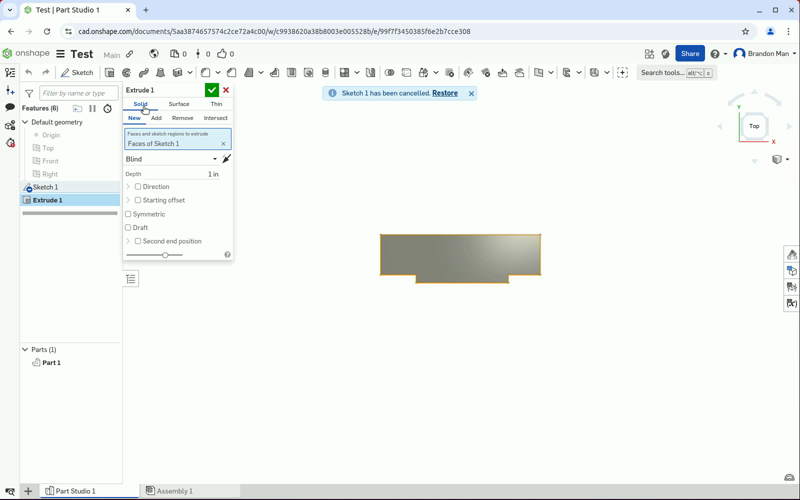
mouse_move(137, 120)
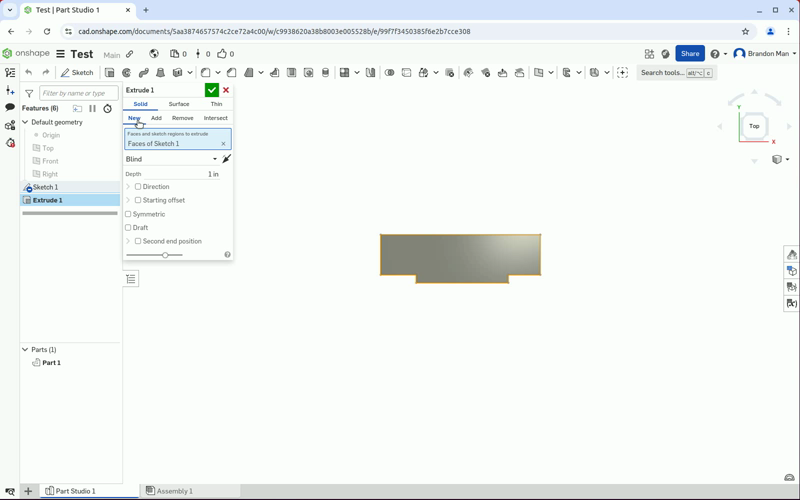
click(137, 120)
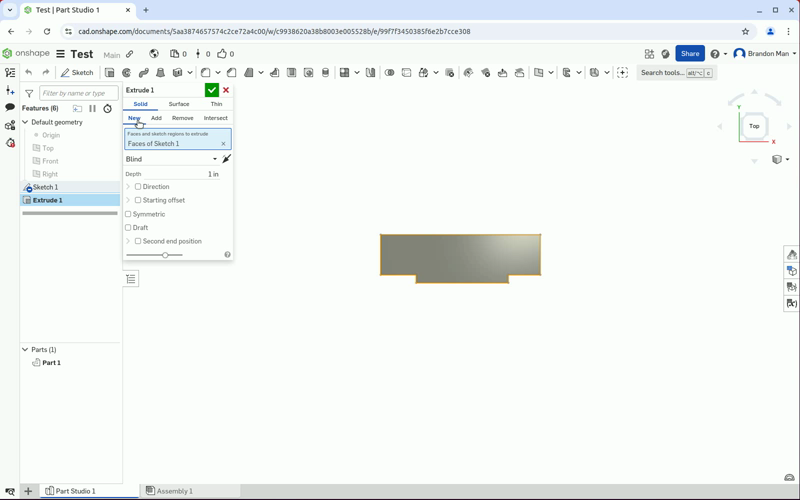
key(tab, 4)
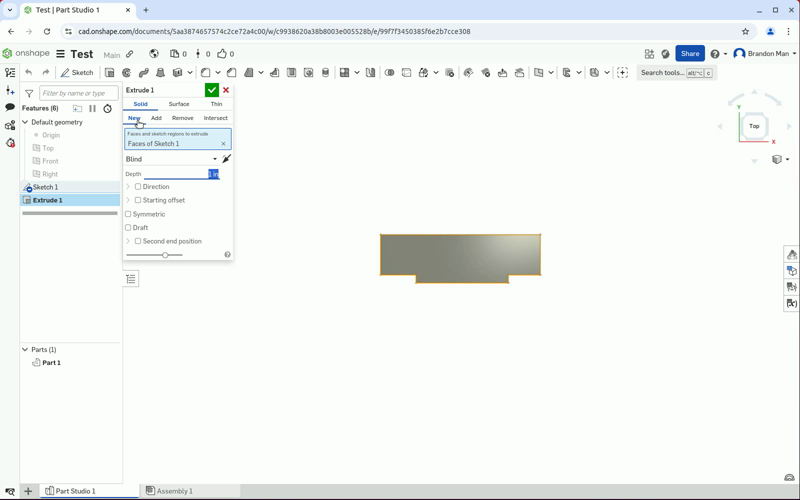
text(19.738)
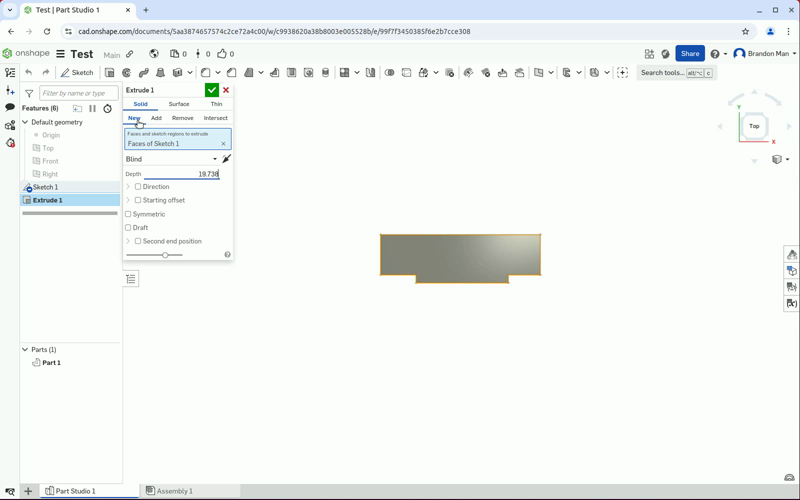
key(enter)
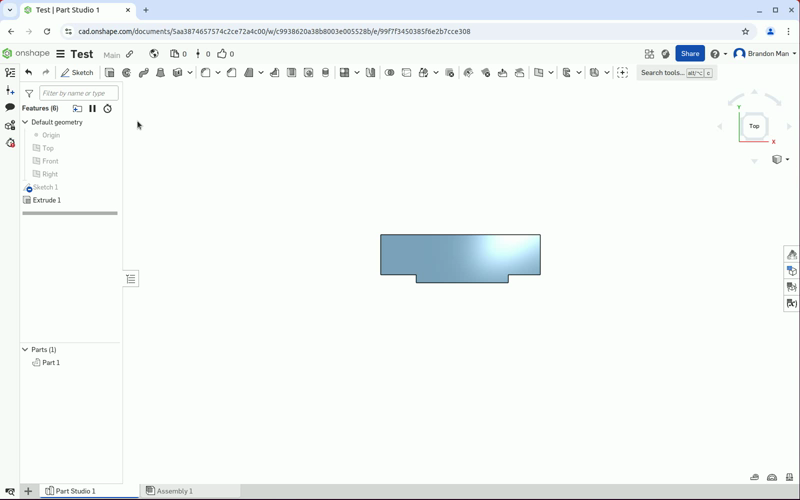
key(shift+h)
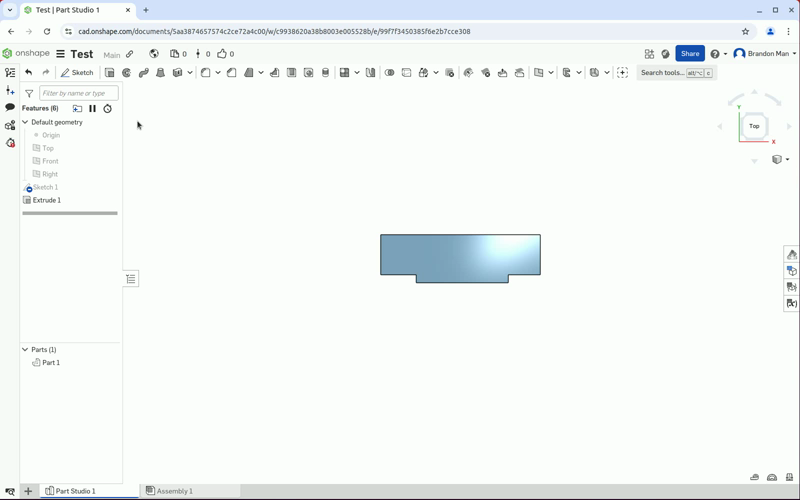
key(shift+h)
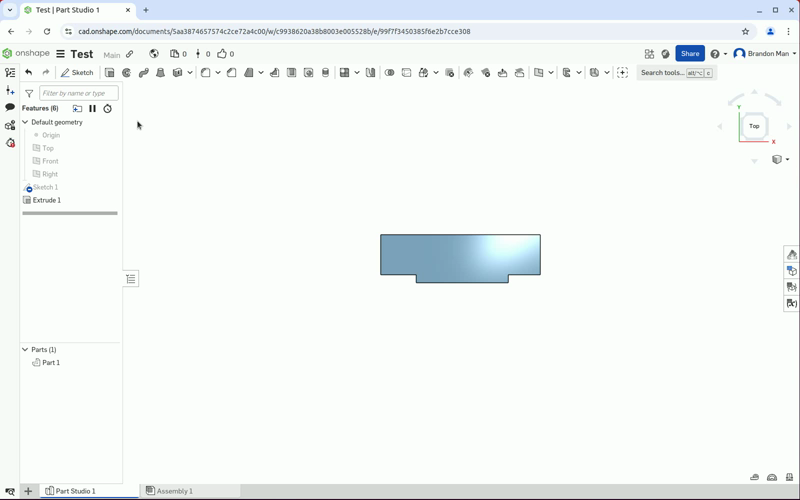
mouse_move(73, 189)
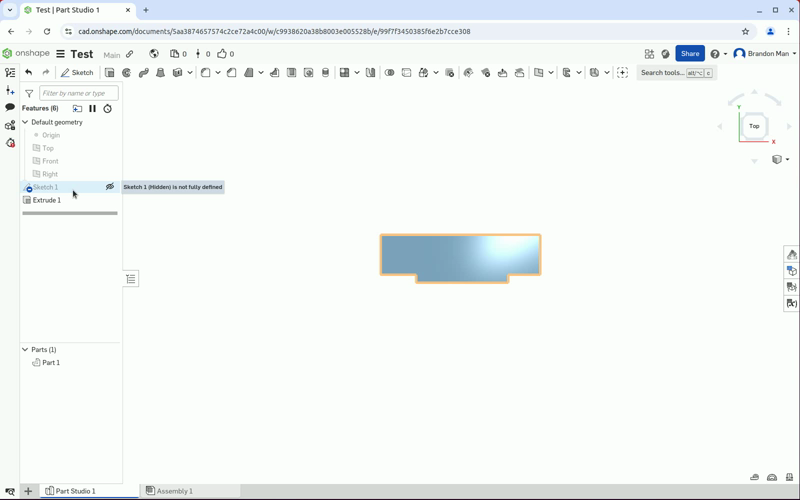
click(73, 189)
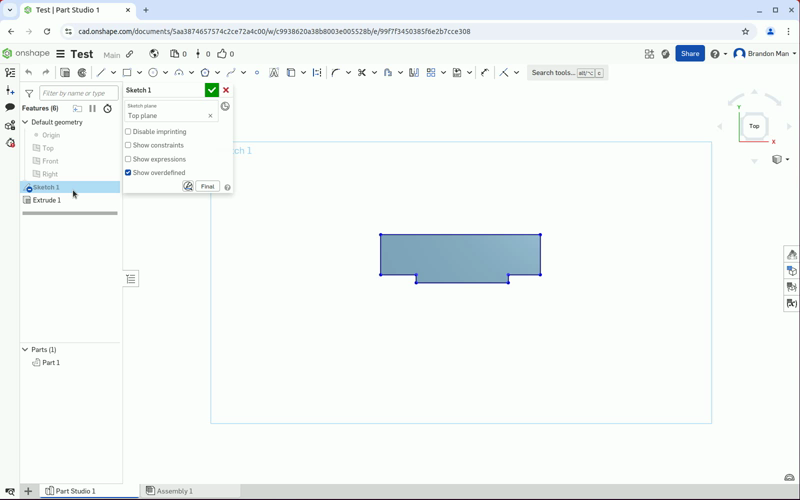
mouse_move(229, 92)
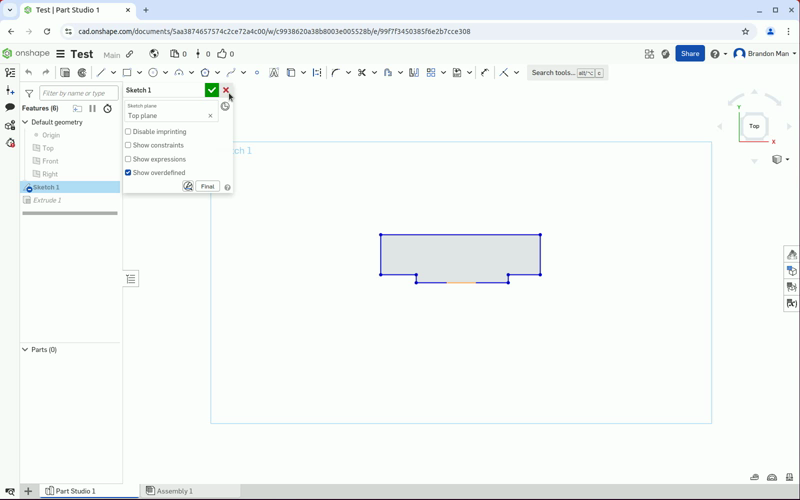
click(229, 92)
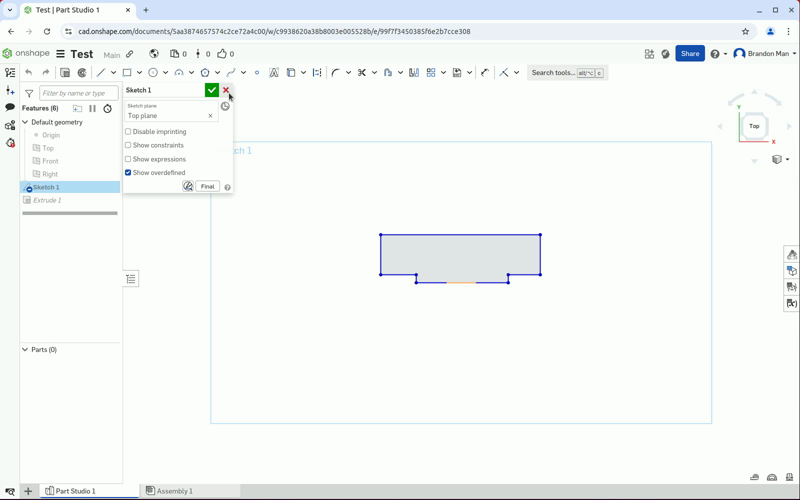
key(shift+s)
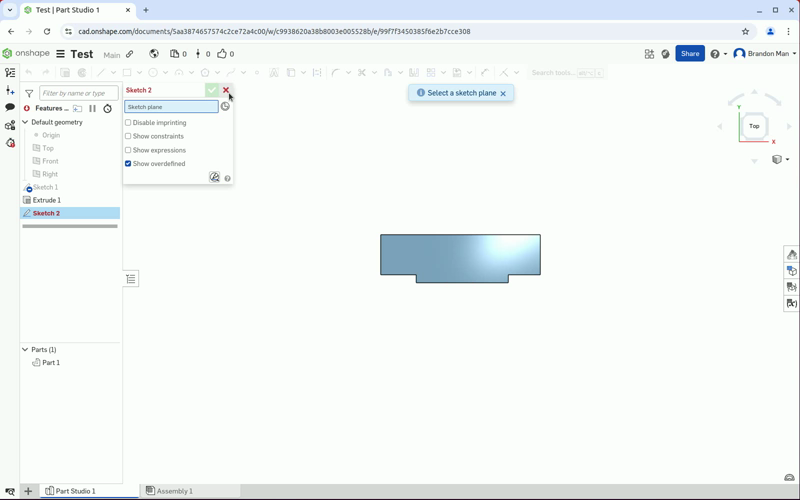
mouse_move(73, 150)
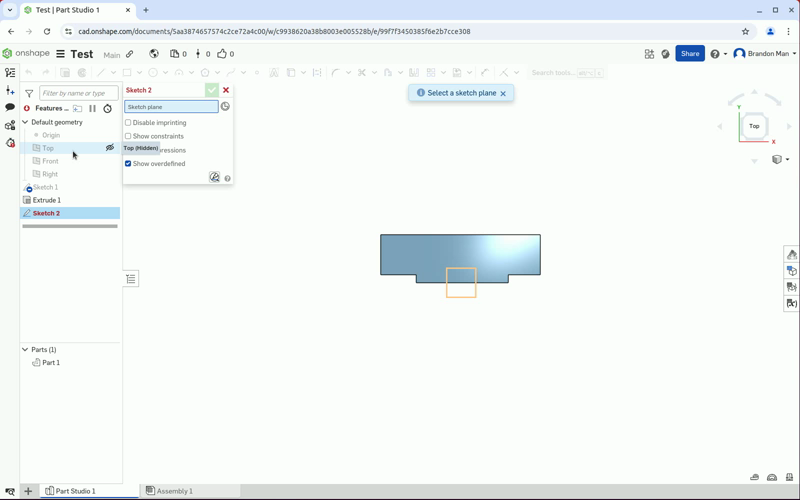
click(73, 150)
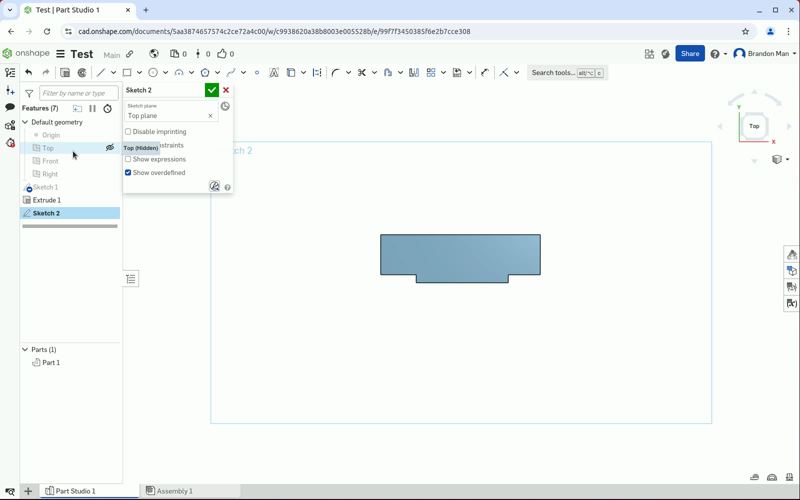
mouse_move(73, 352)
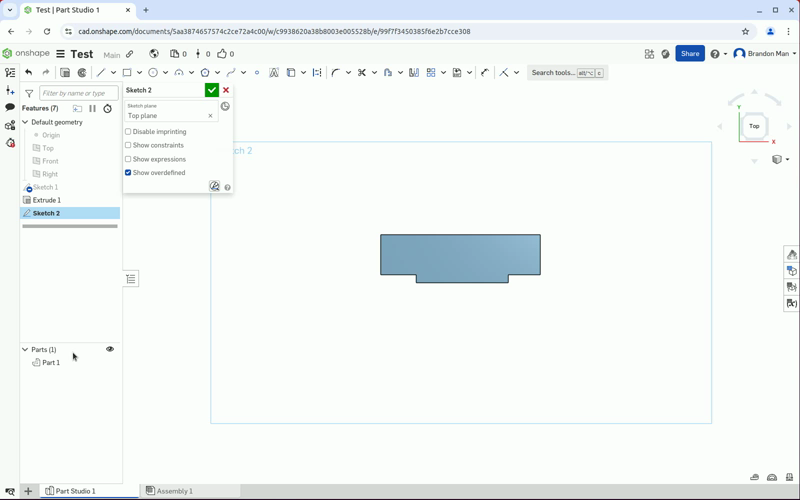
key(y)
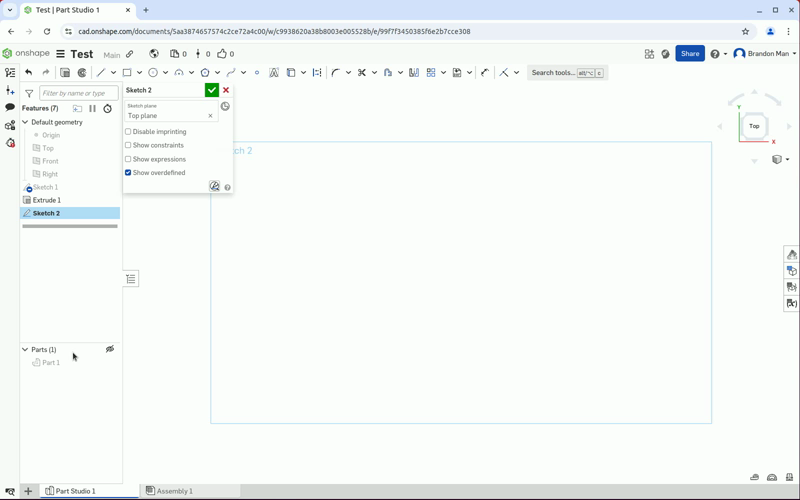
key(l)
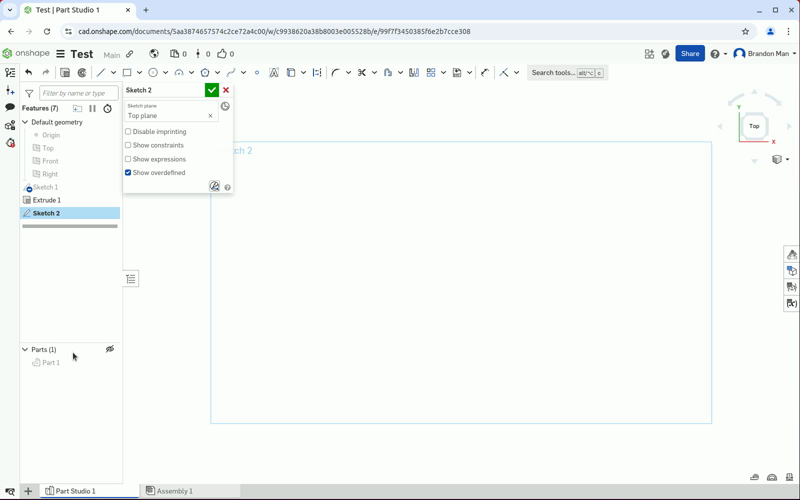
key_down(shift)
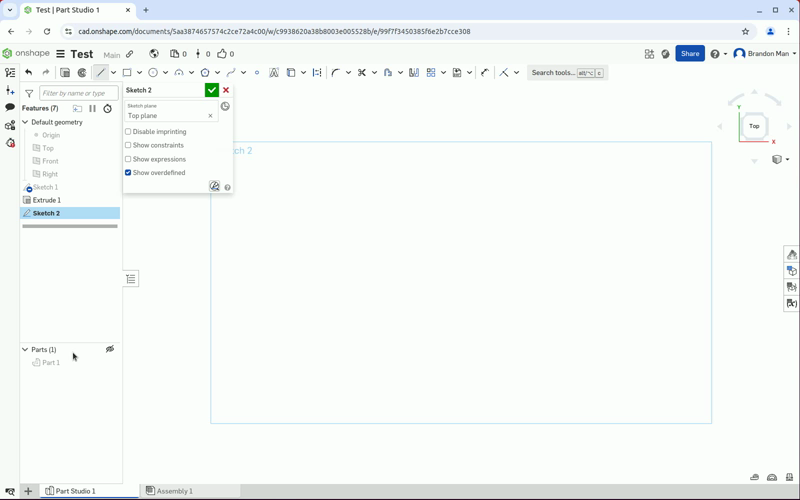
mouse_move(380, 330)
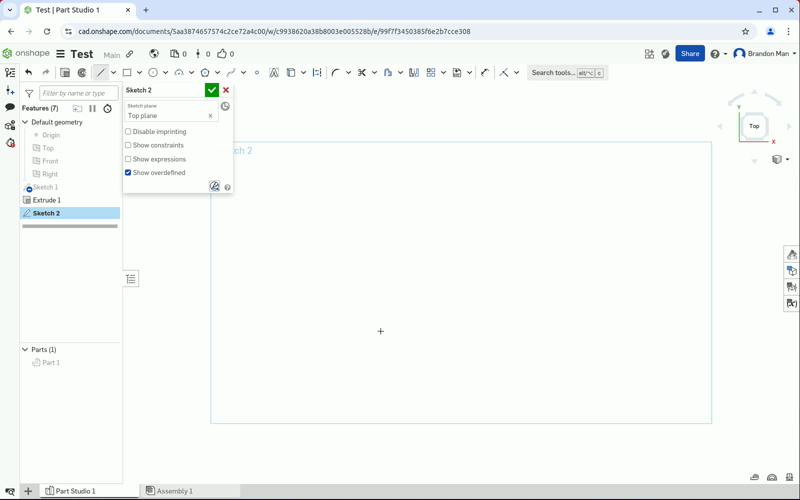
click(380, 330)
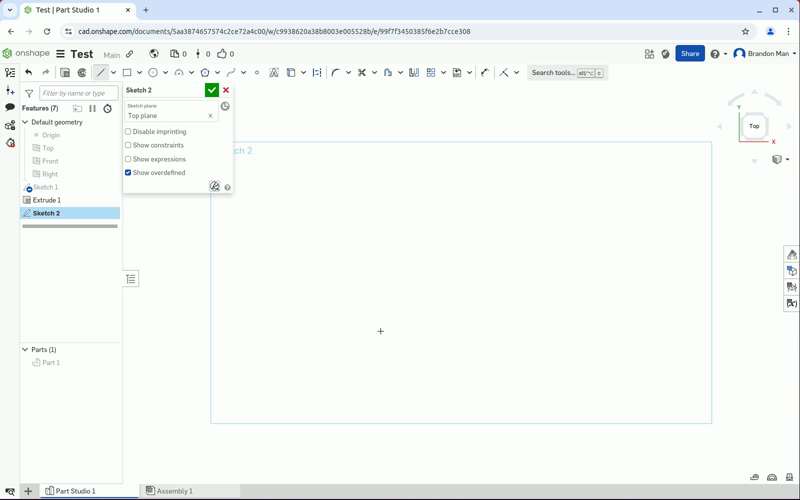
key_up(shift)
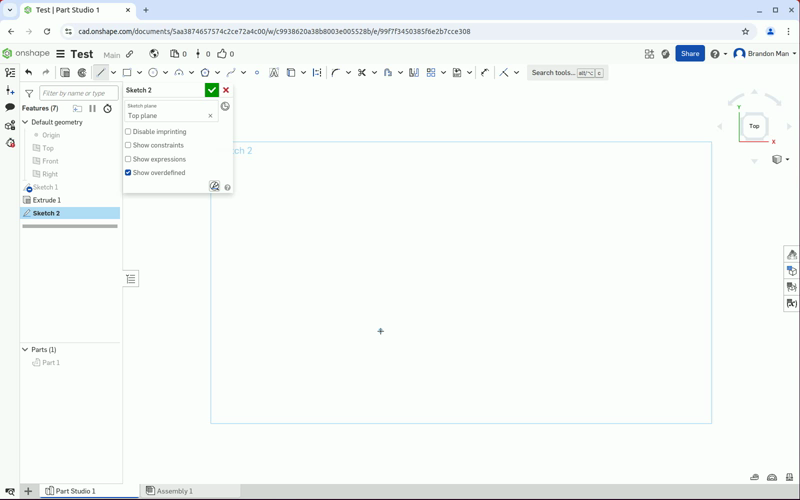
key_down(shift)
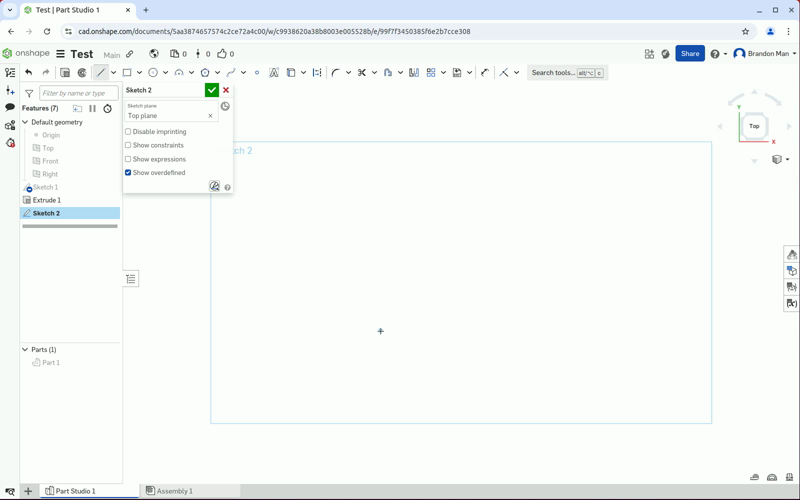
mouse_move(540, 330)
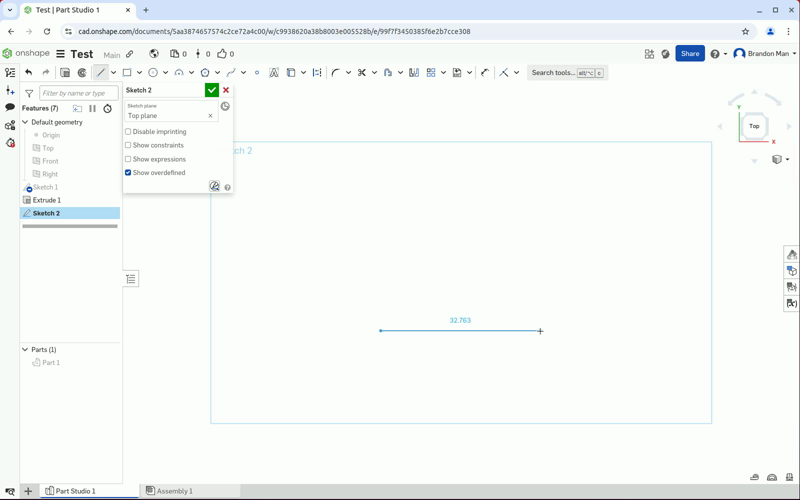
click(540, 330)
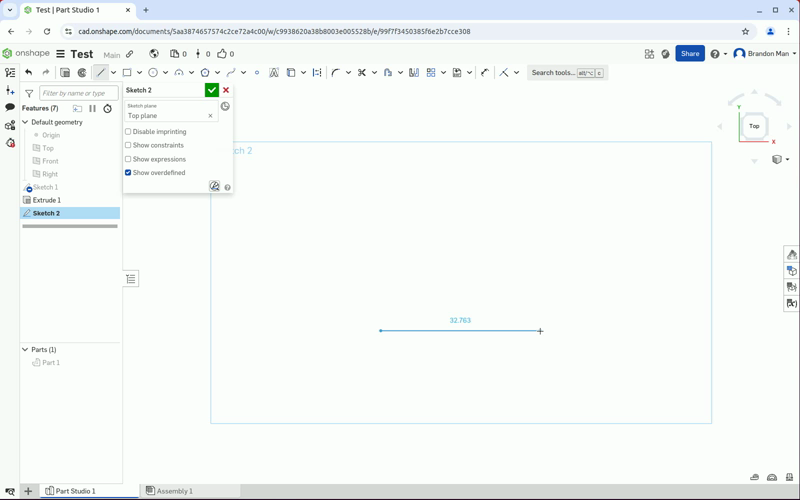
key_up(shift)
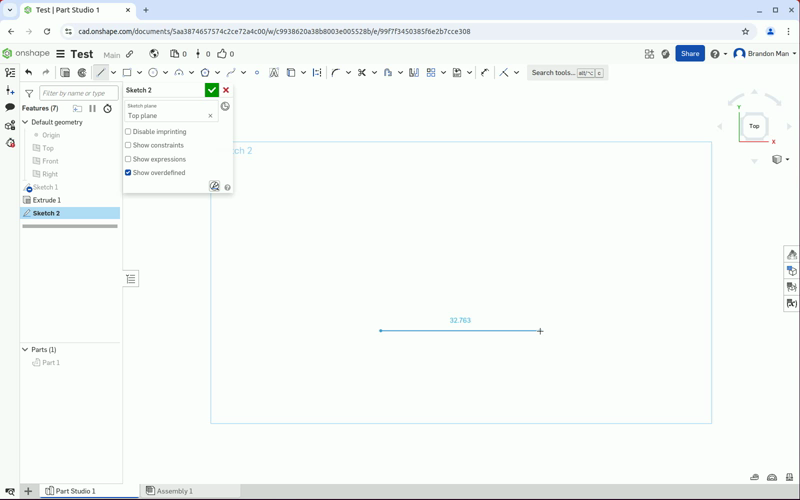
key_down(shift)
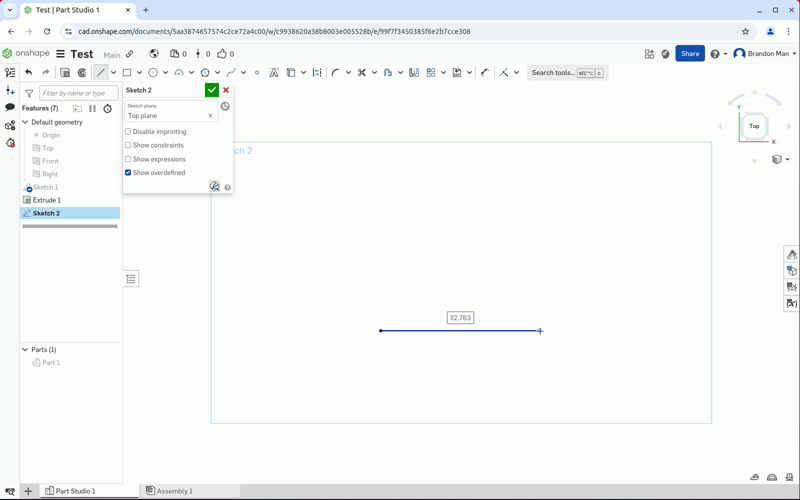
mouse_move(570, 330)
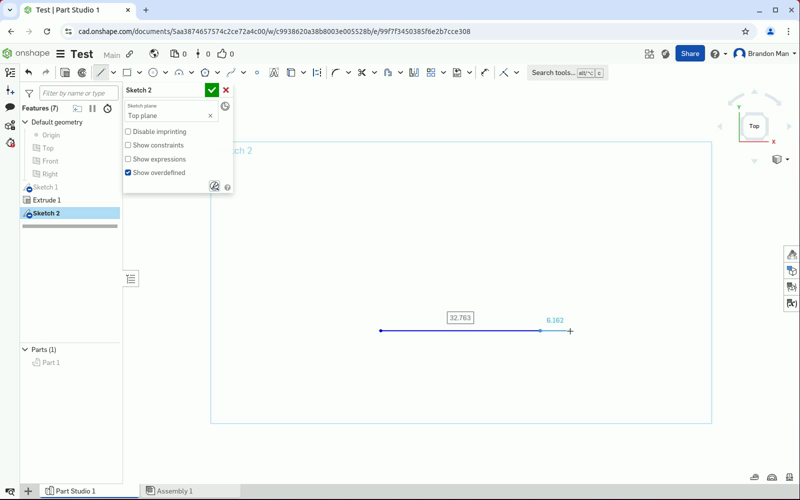
mouse_move(540, 290)
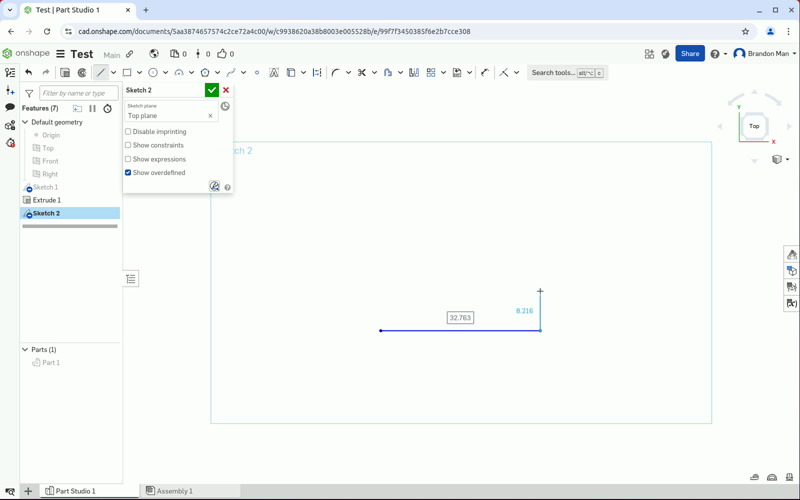
click(540, 290)
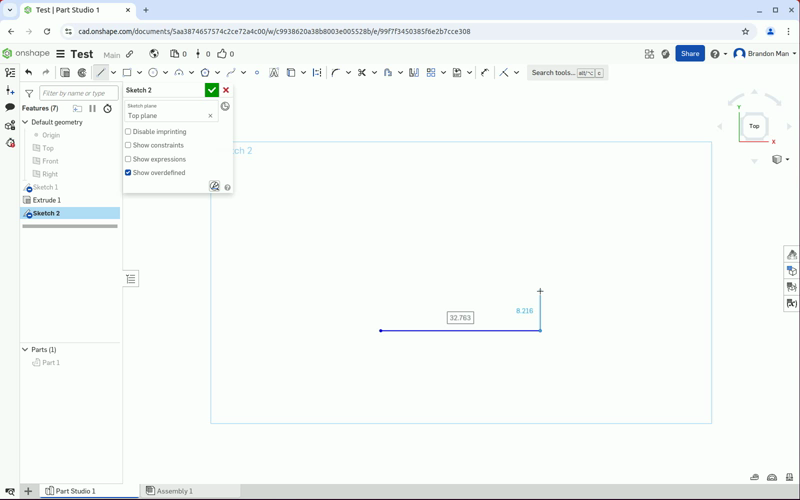
key_up(shift)
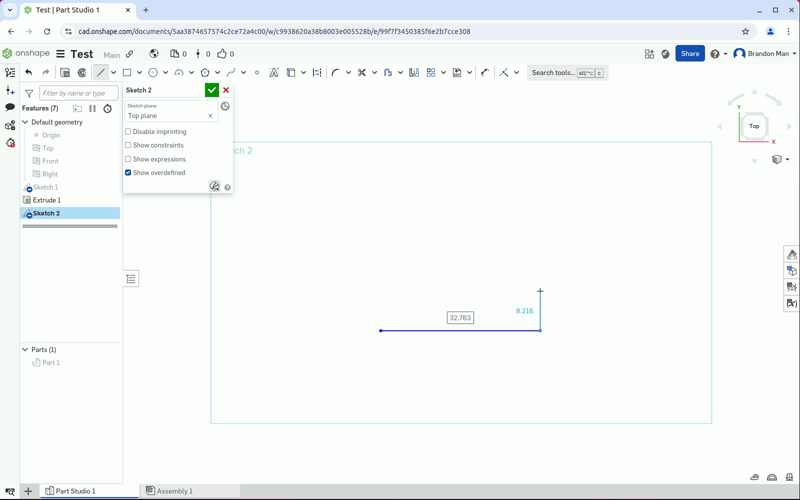
key_down(shift)
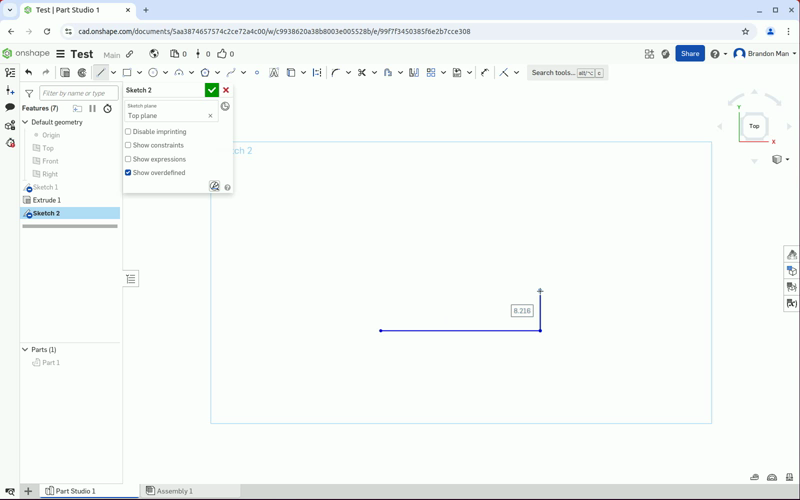
mouse_move(570, 290)
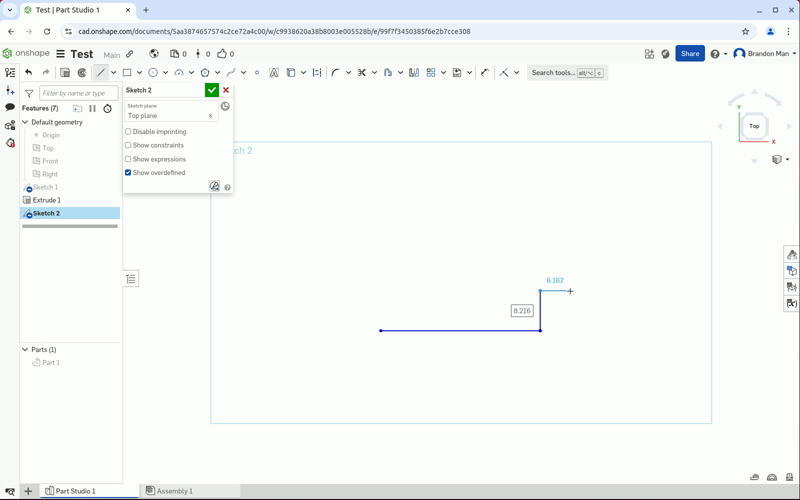
mouse_move(508, 290)
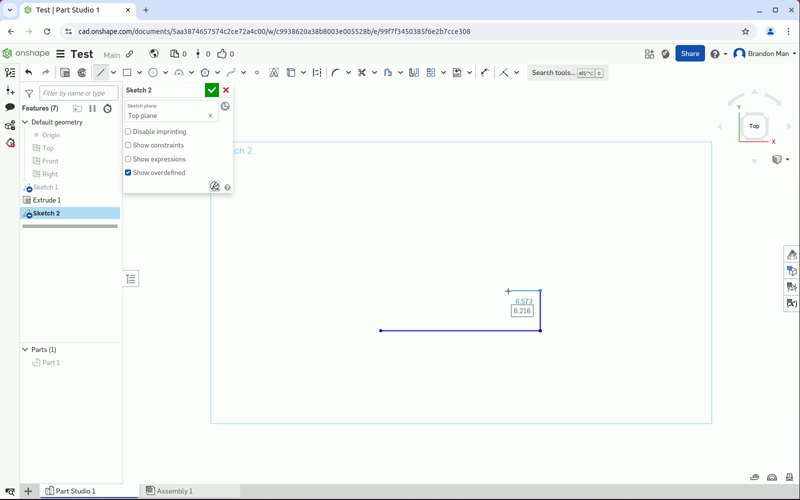
click(508, 290)
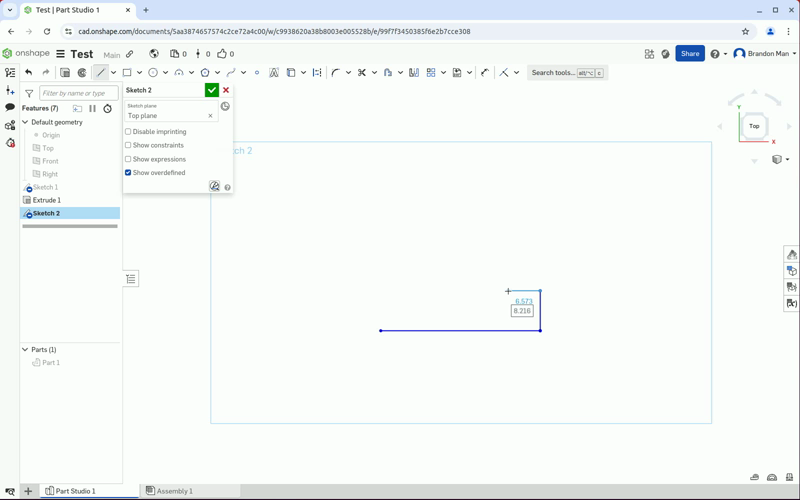
key_up(shift)
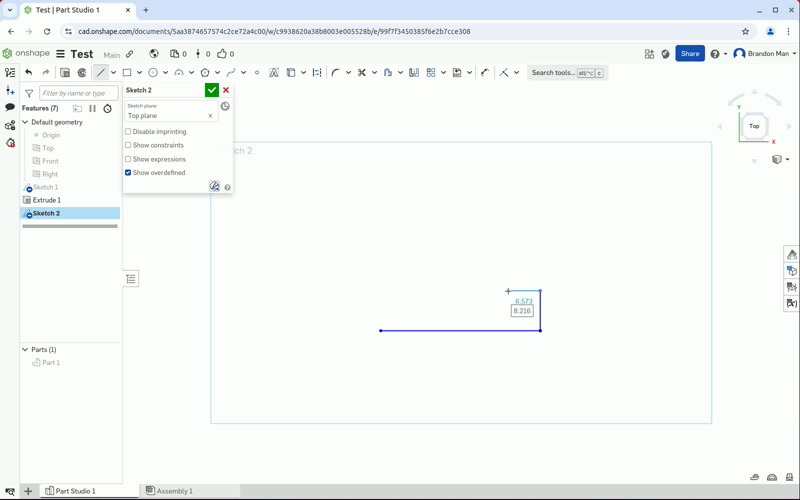
key_down(shift)
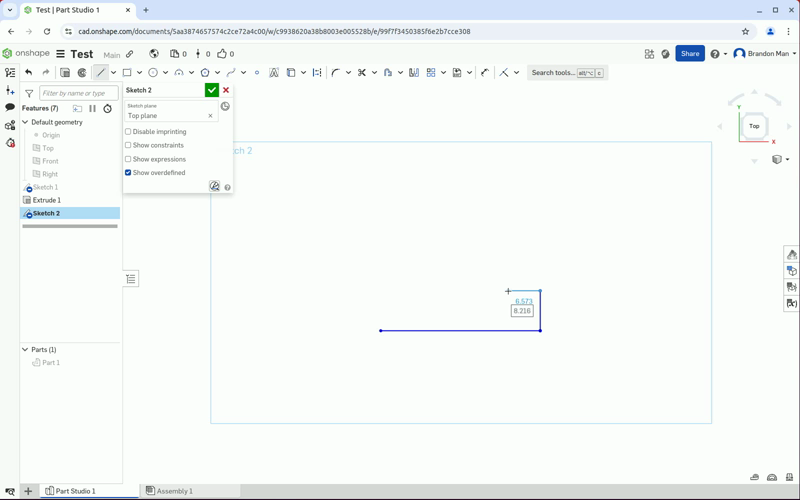
mouse_move(538, 290)
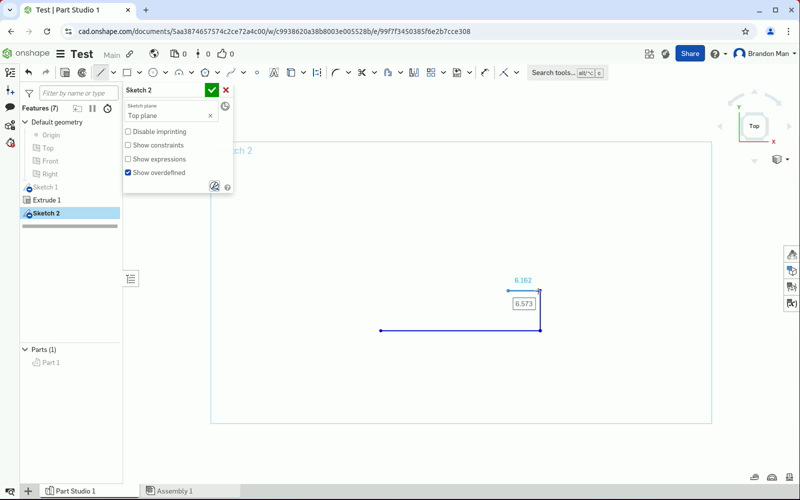
mouse_move(508, 282)
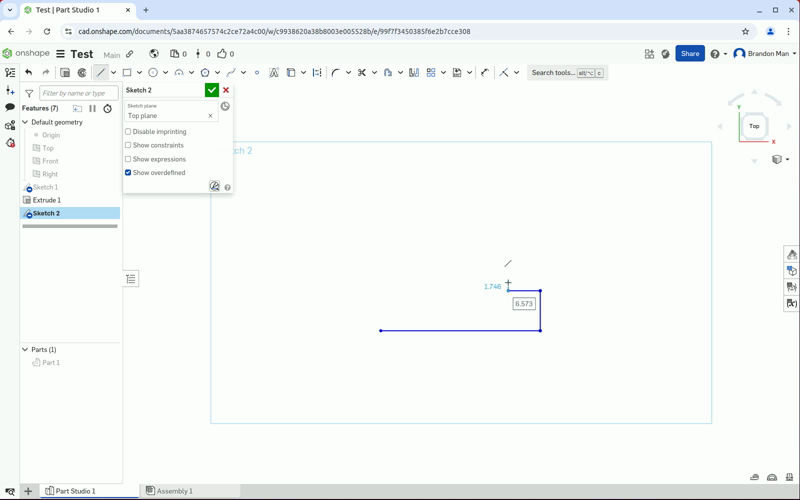
click(508, 282)
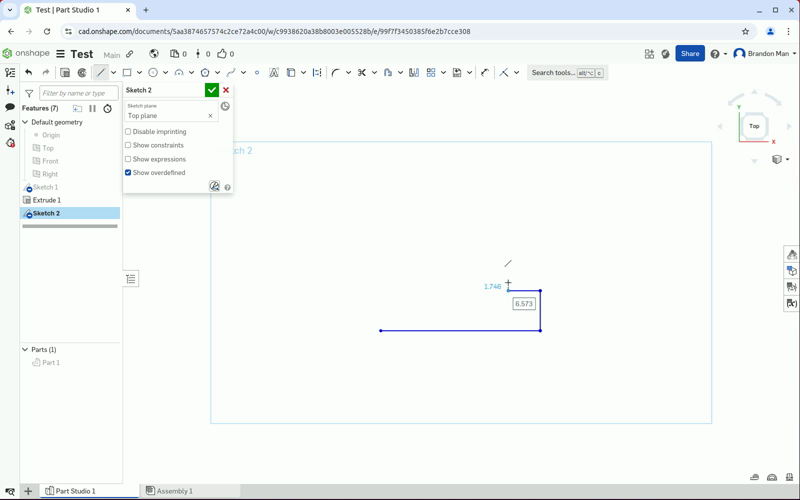
key_up(shift)
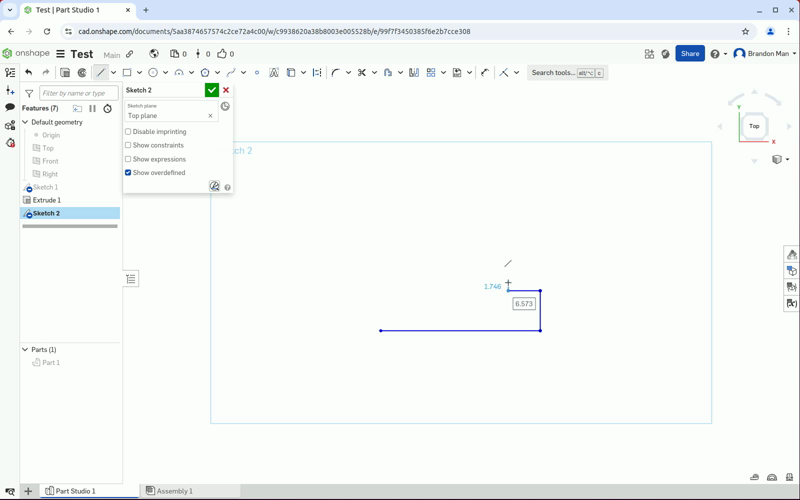
key_down(shift)
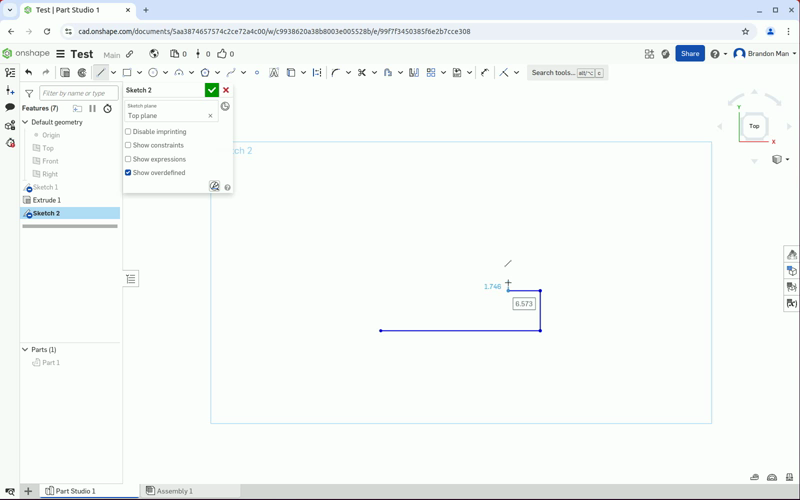
mouse_move(416, 282)
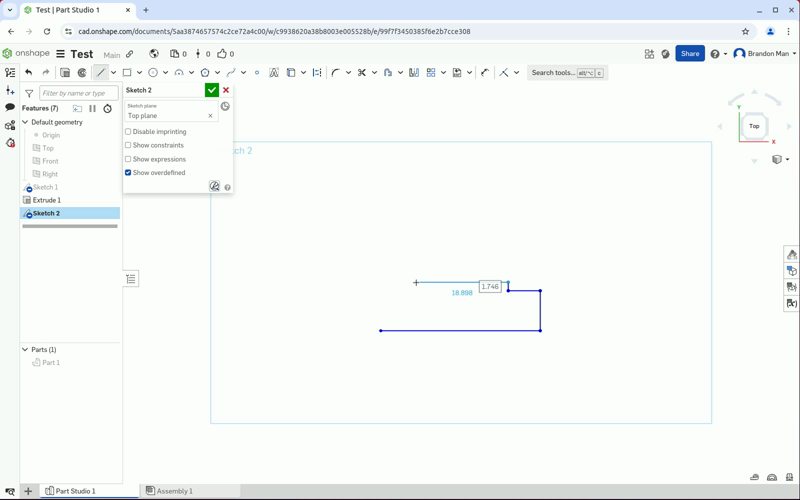
click(416, 282)
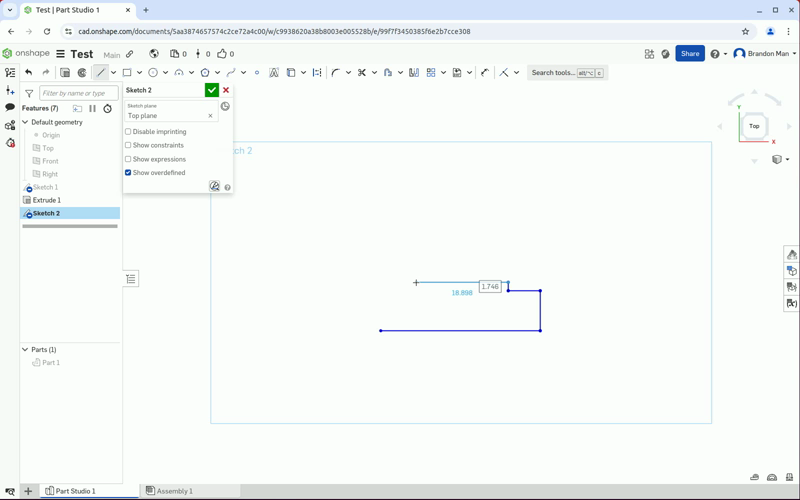
key_up(shift)
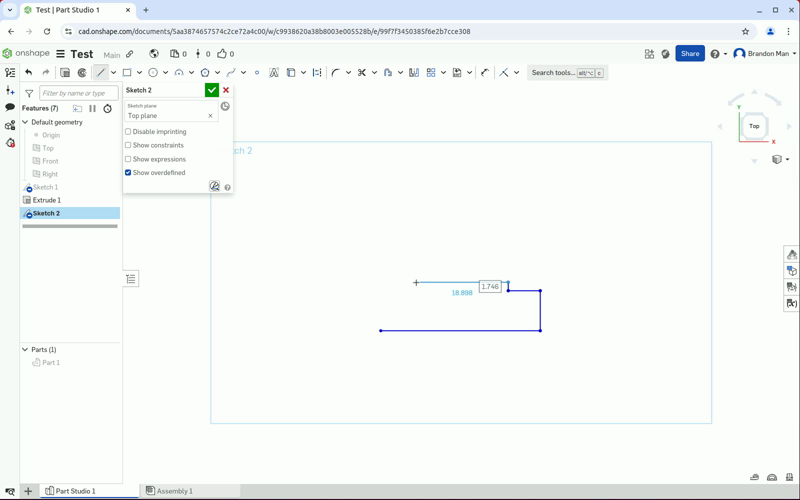
key_down(shift)
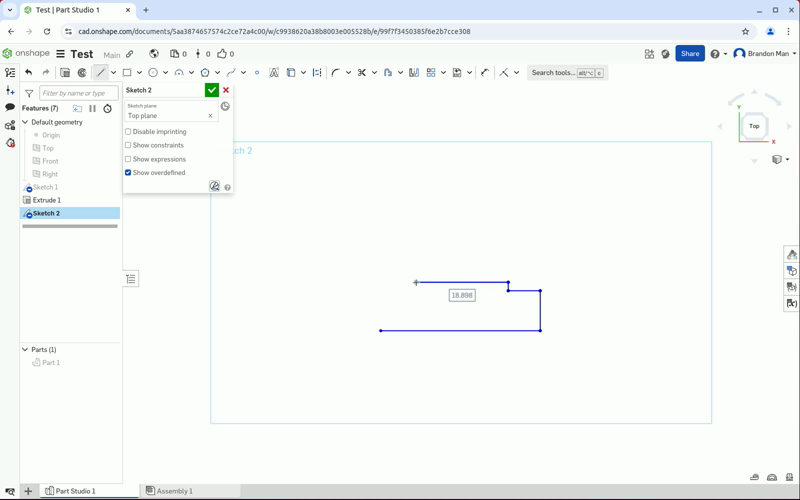
mouse_move(446, 282)
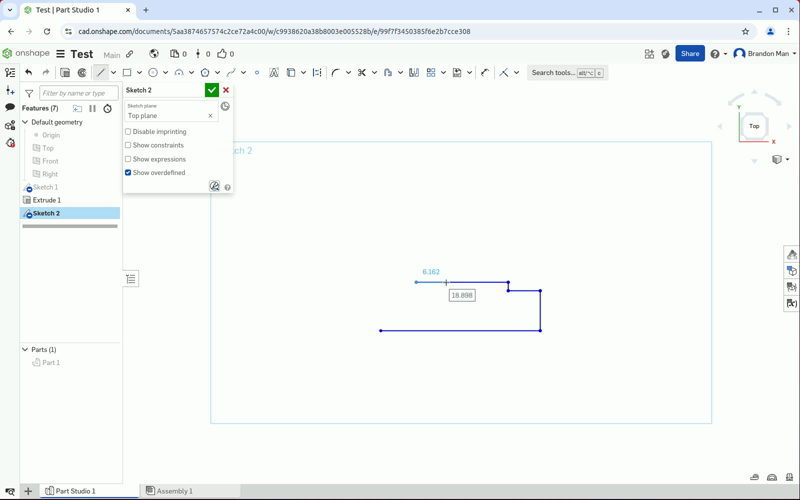
mouse_move(416, 290)
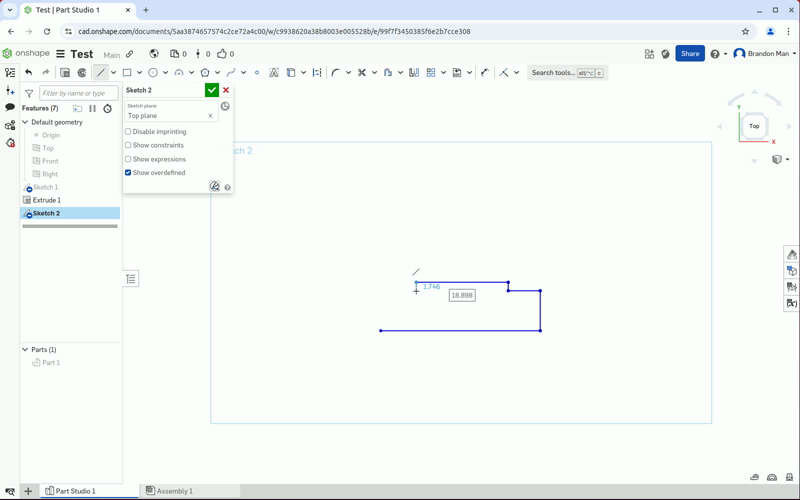
click(416, 290)
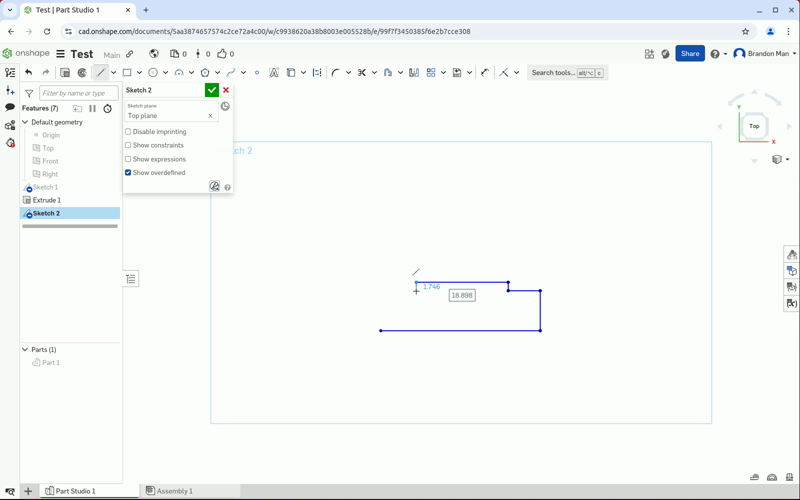
key_up(shift)
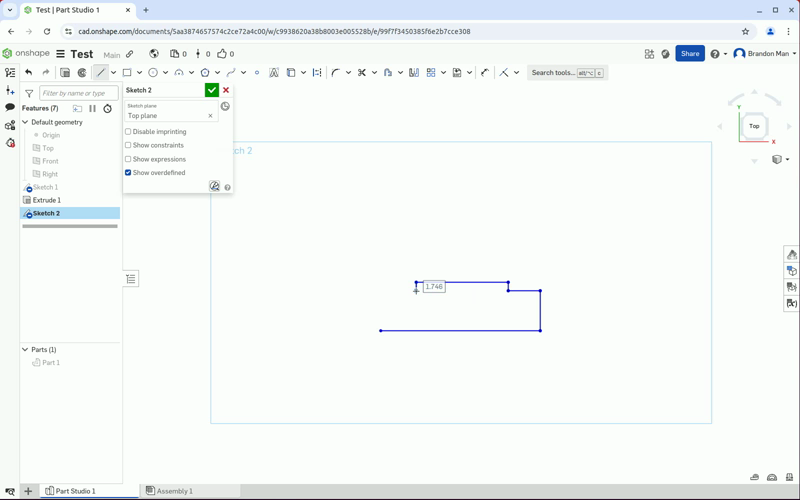
key_down(shift)
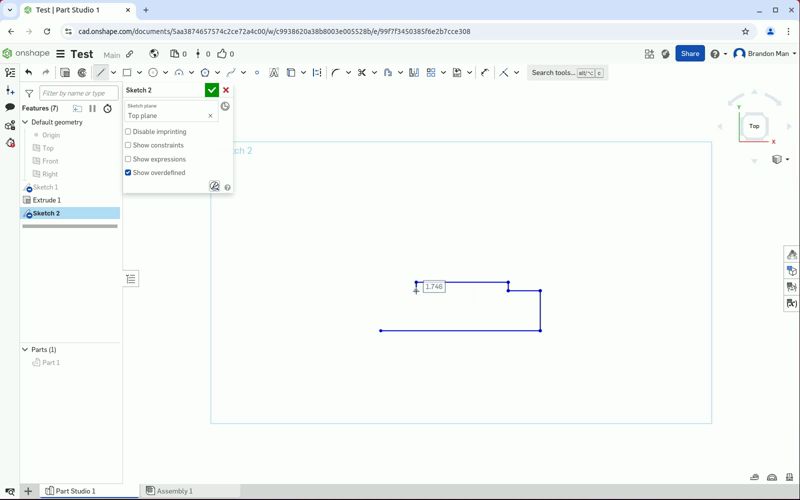
mouse_move(446, 290)
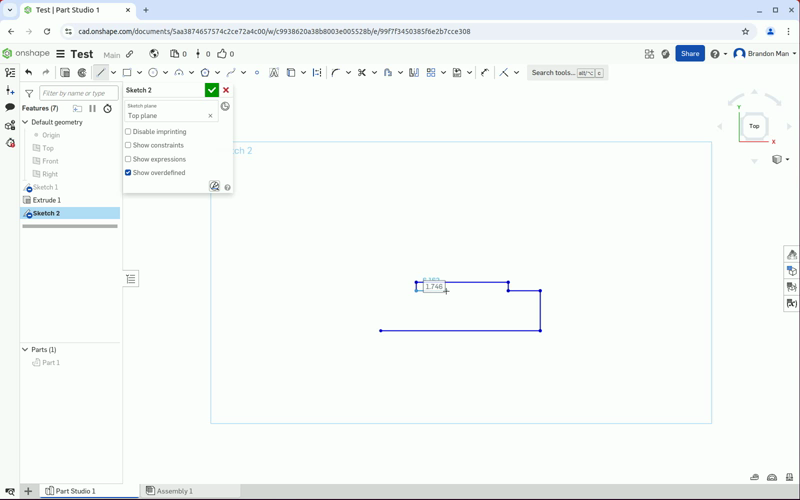
mouse_move(380, 290)
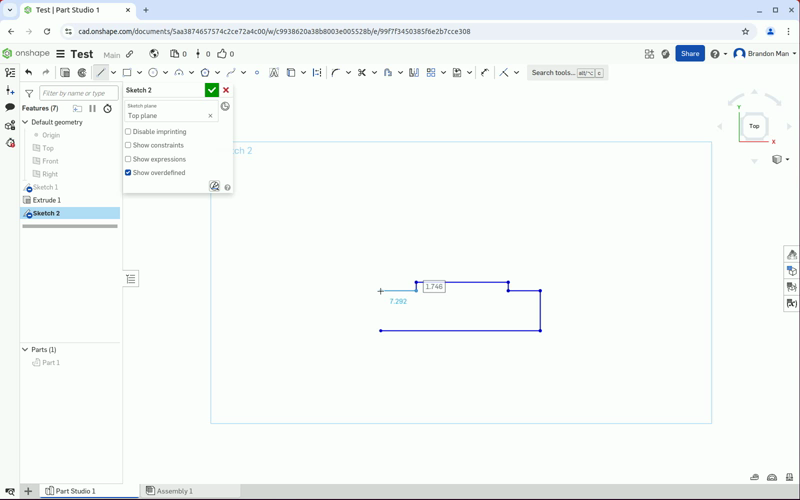
click(380, 290)
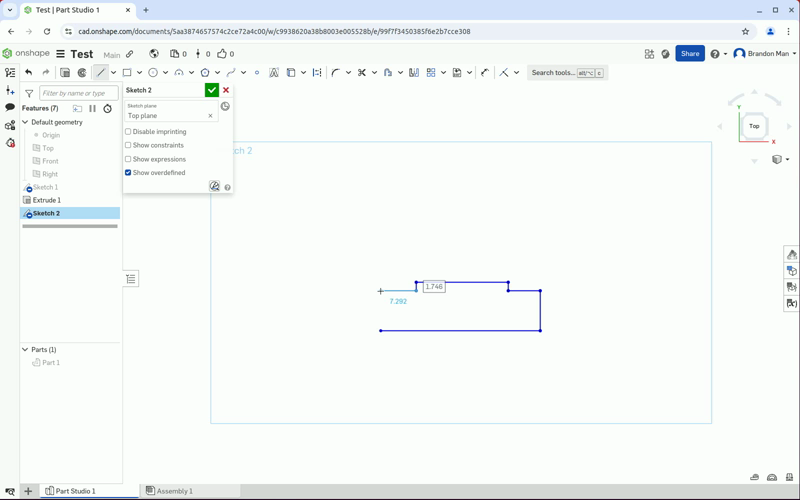
key_up(shift)
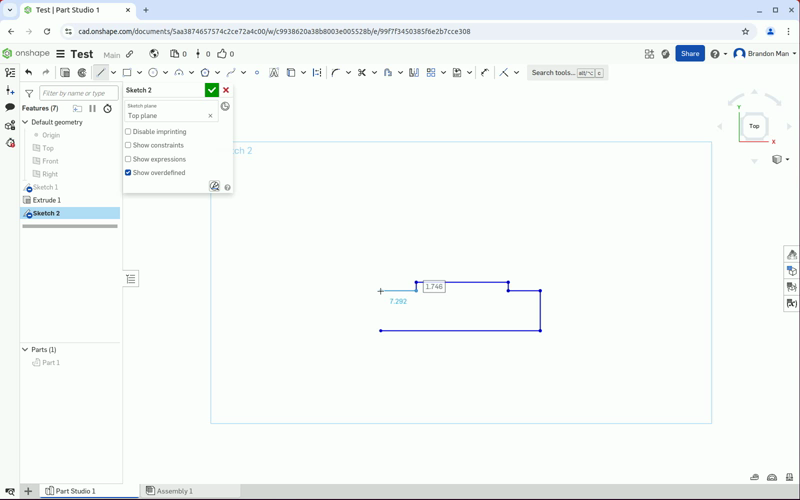
mouse_move(410, 290)
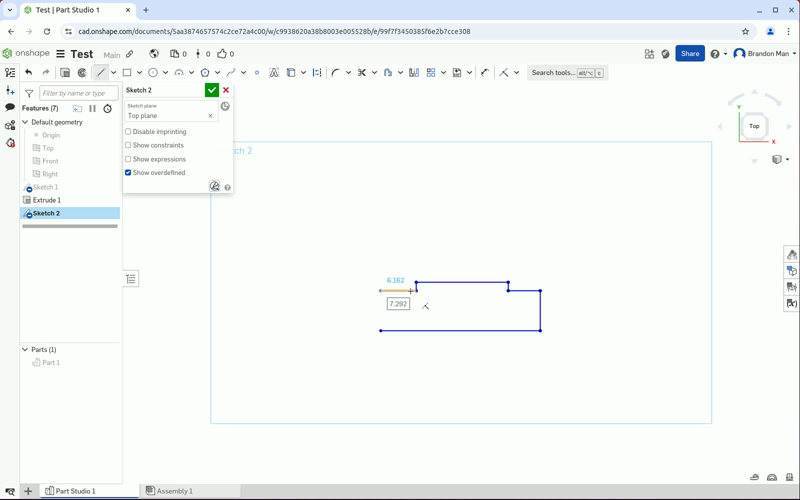
key_down(shift)
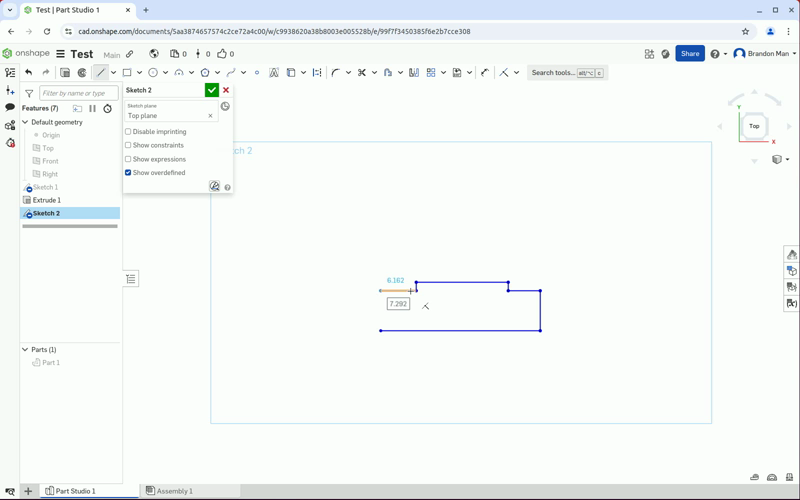
mouse_move(380, 330)
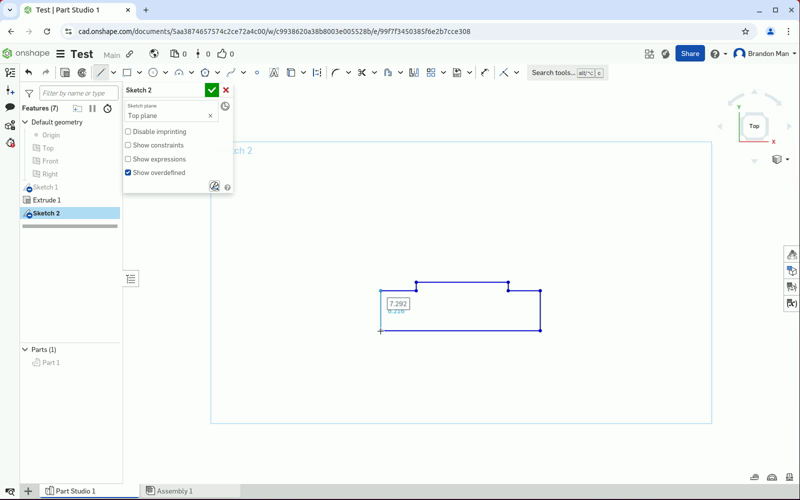
key_up(shift)
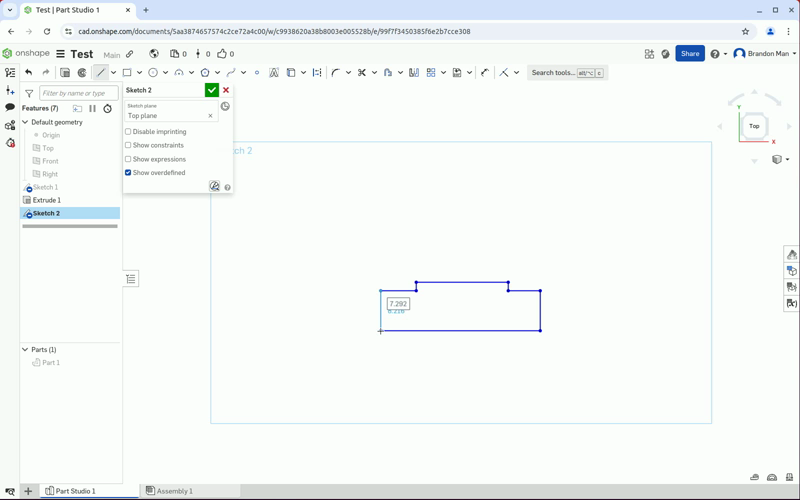
click(380, 330)
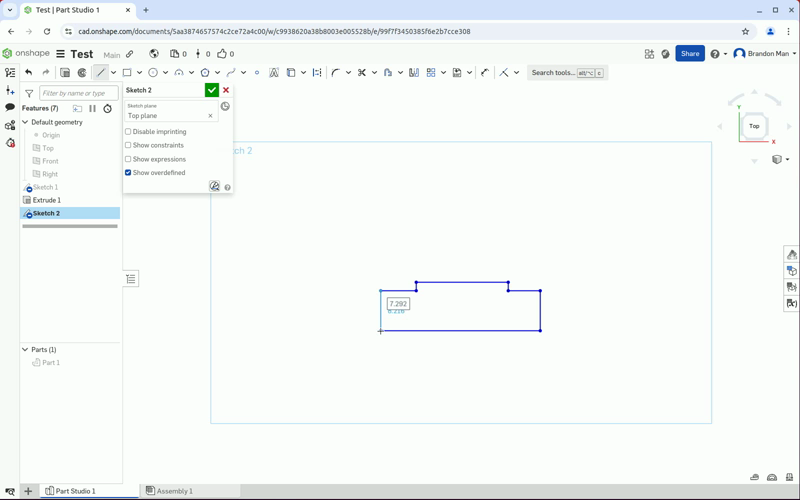
key(esc)
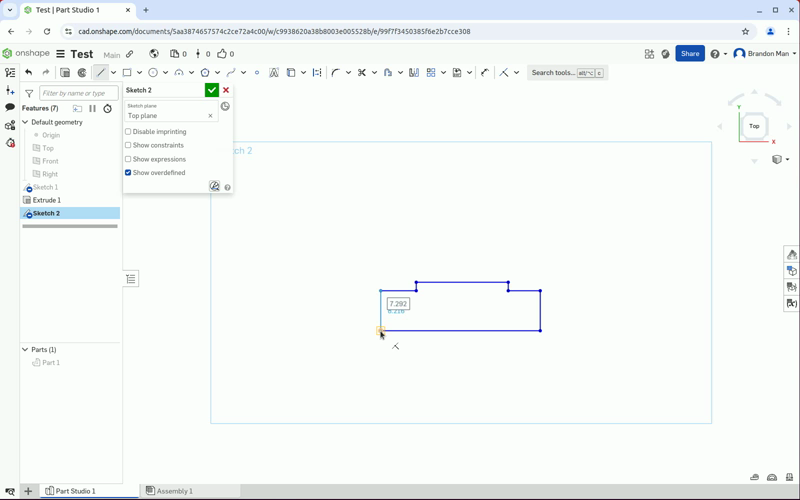
mouse_move(518, 316)
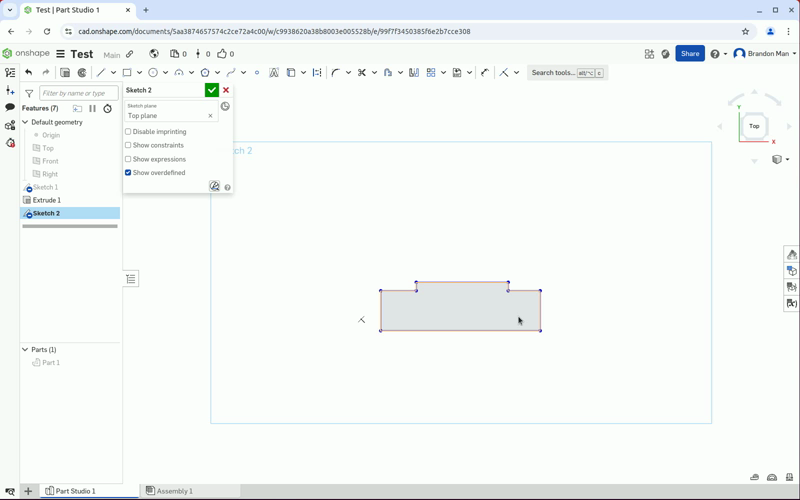
click(518, 316)
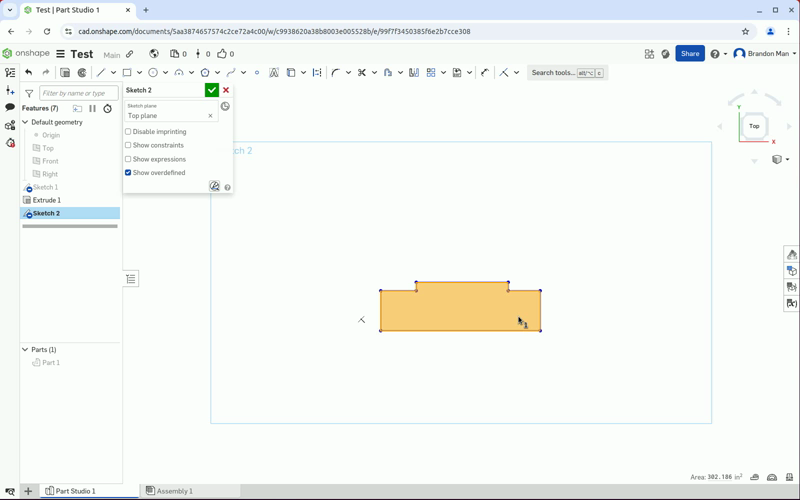
mouse_move(73, 352)
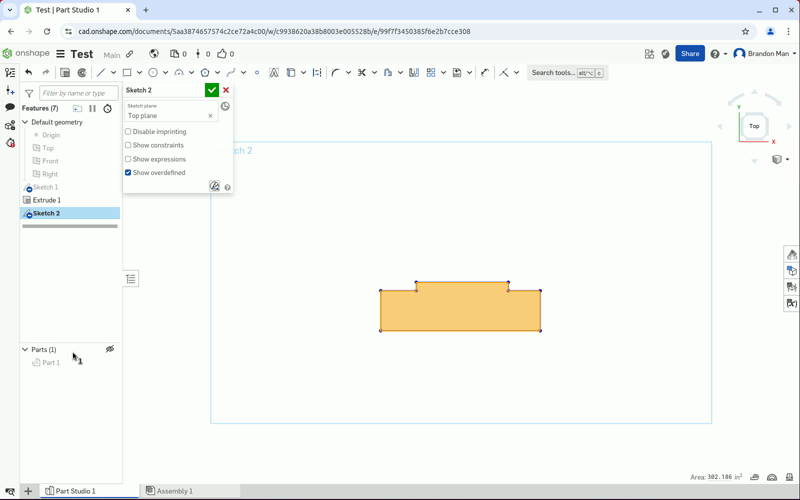
key(shift+y)
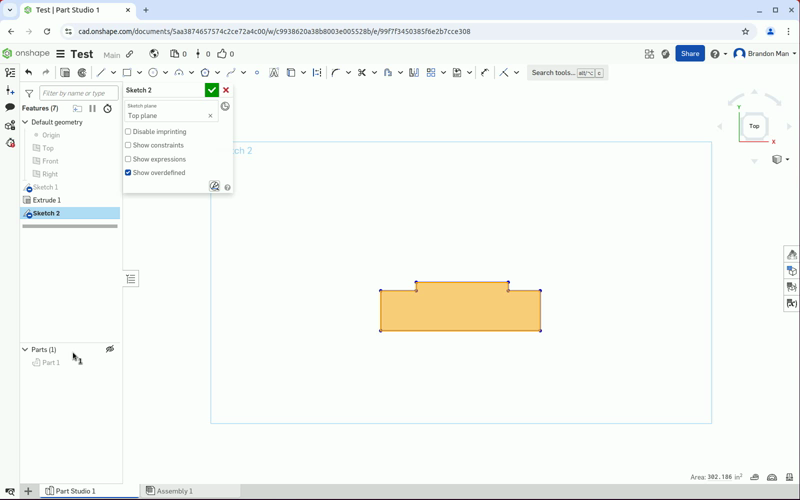
key(shift+e)
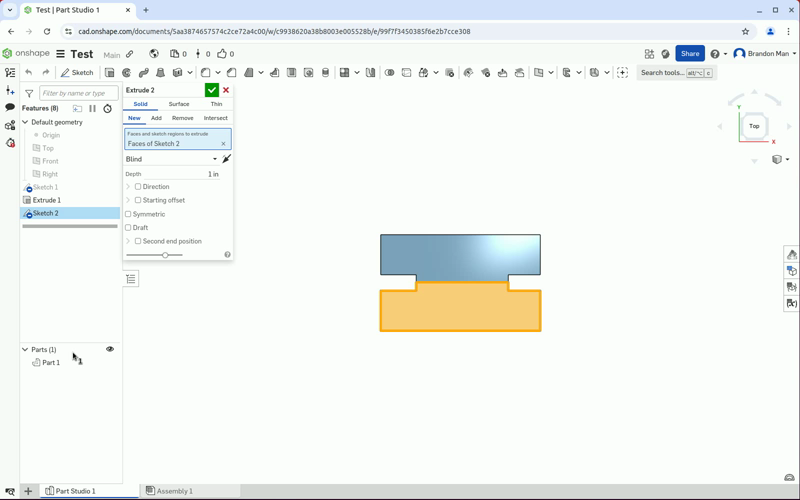
mouse_move(143, 106)
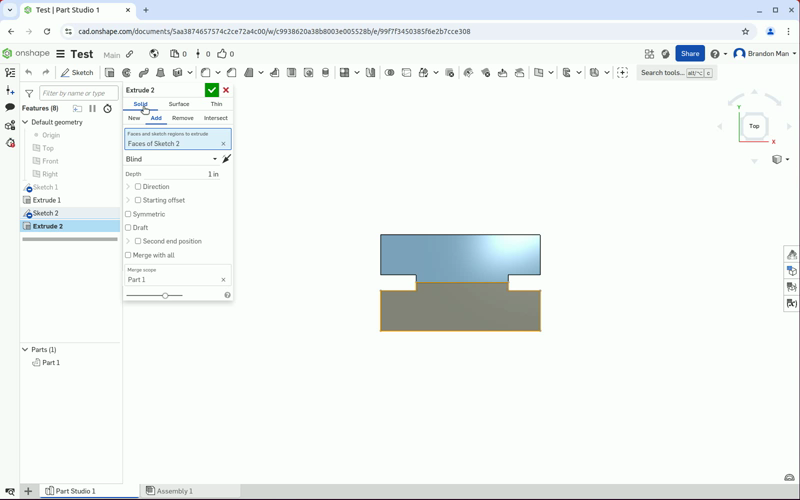
click(143, 106)
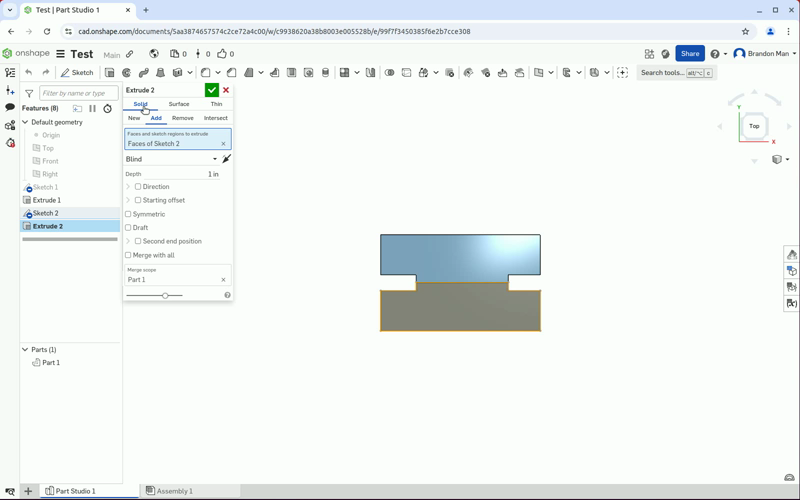
mouse_move(137, 120)
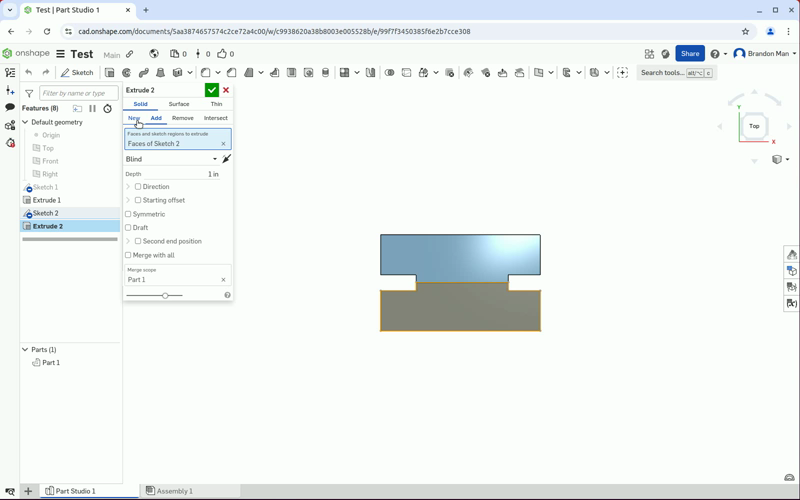
click(137, 120)
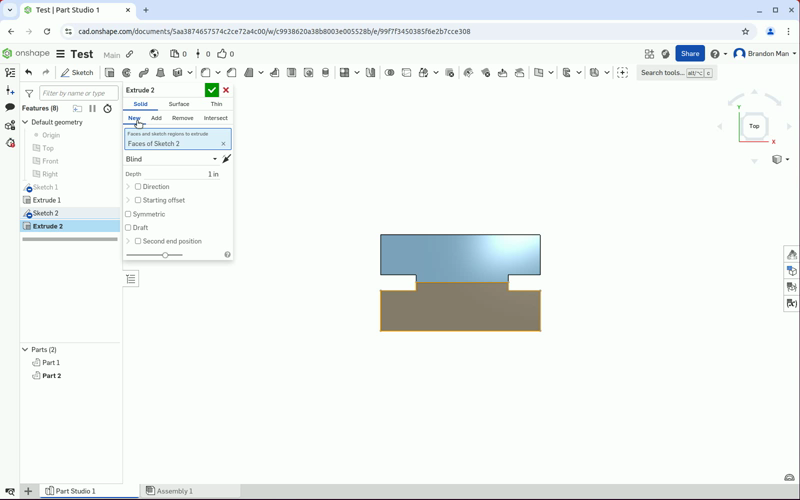
key(tab, 4)
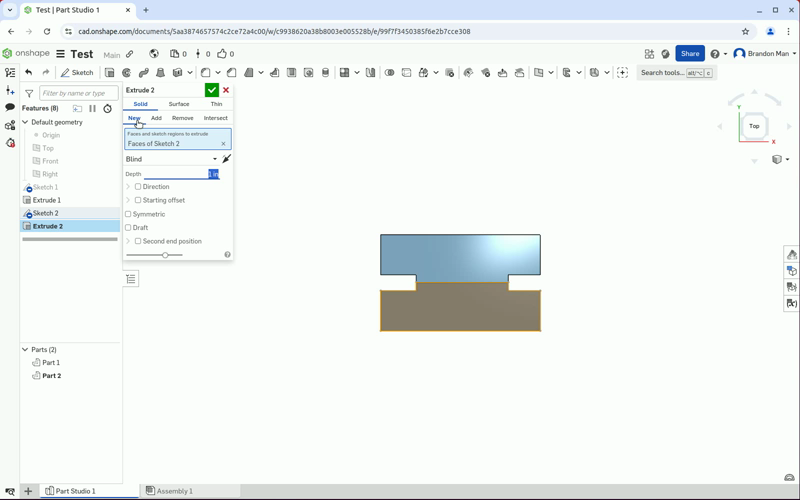
text(19.738)
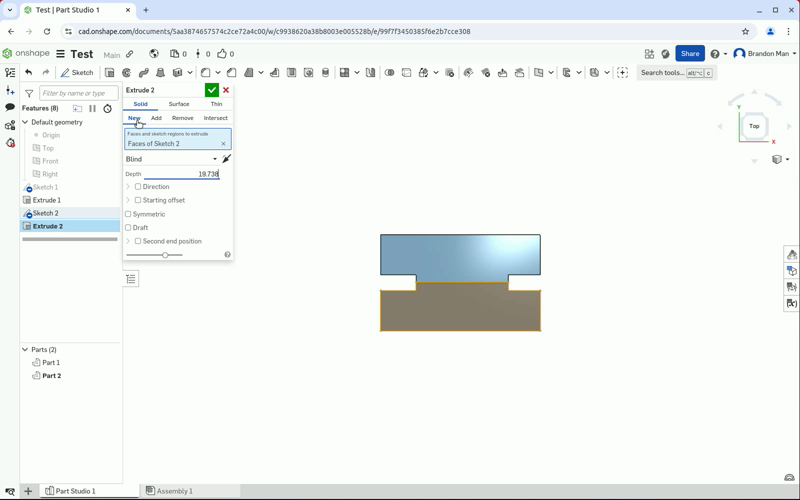
key(enter)
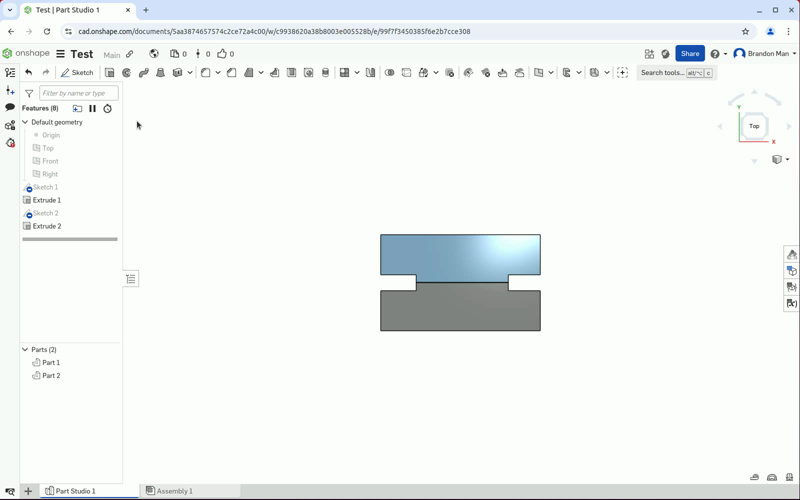
key(shift+h)
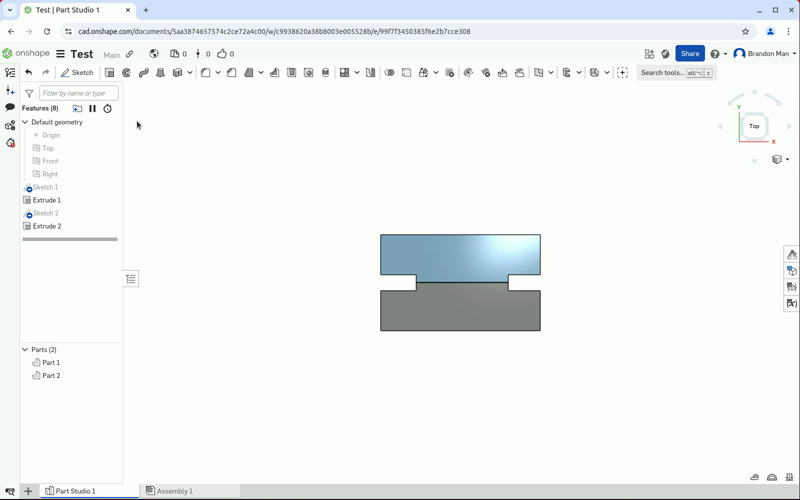
key(shift+h)
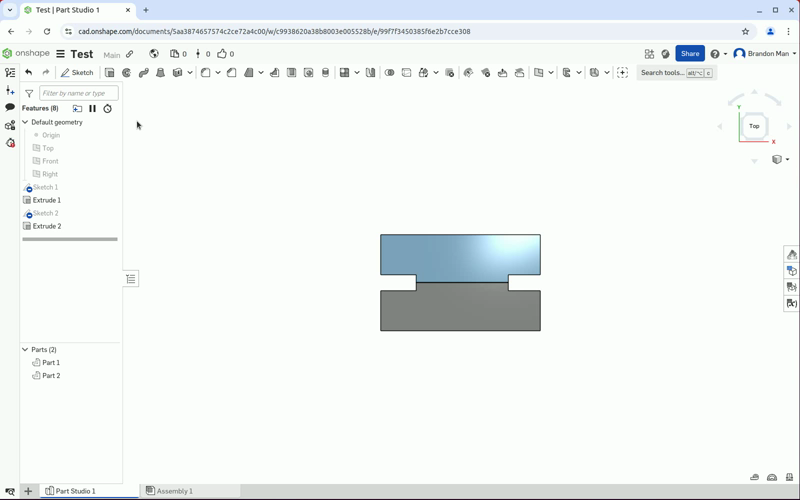
mouse_move(73, 189)
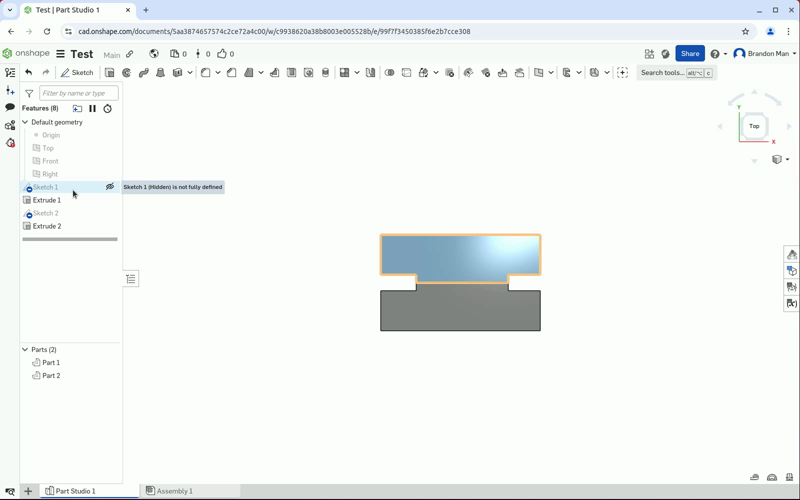
click(73, 189)
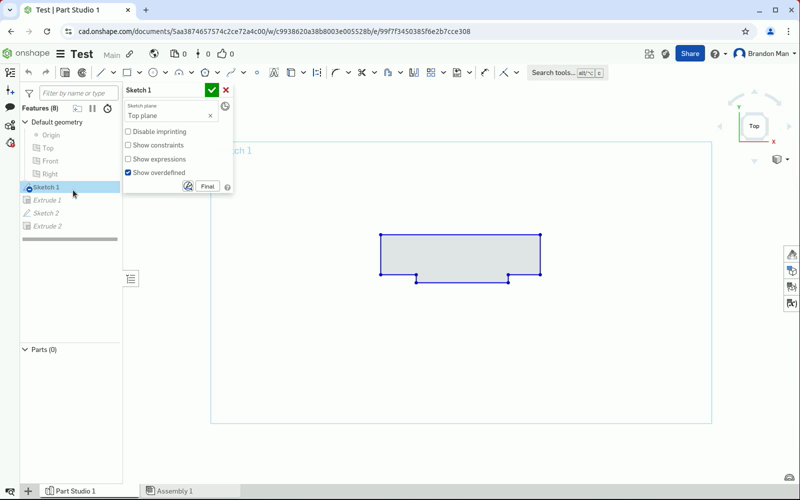
mouse_move(229, 92)
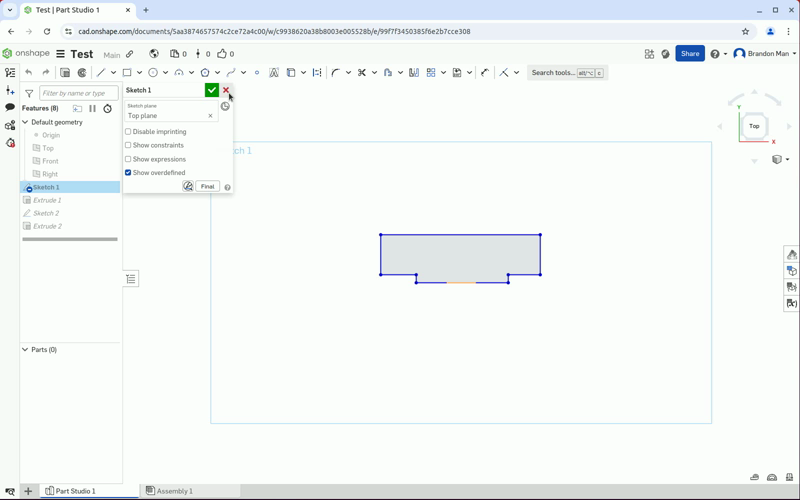
click(229, 92)
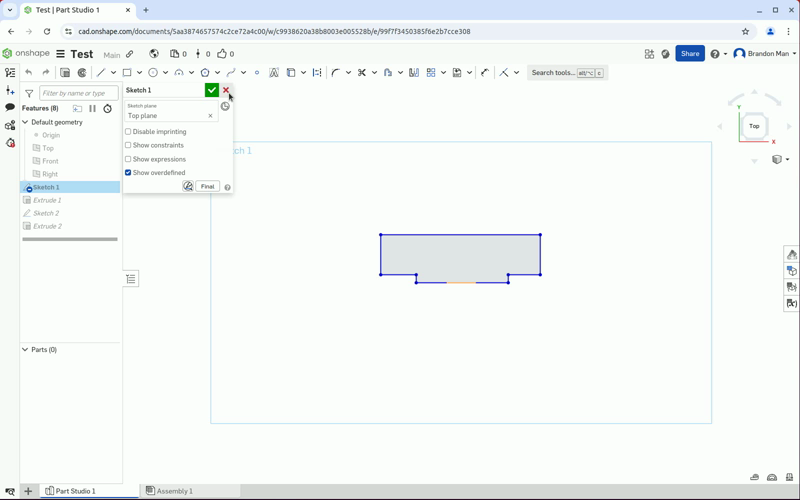
key(shift+s)
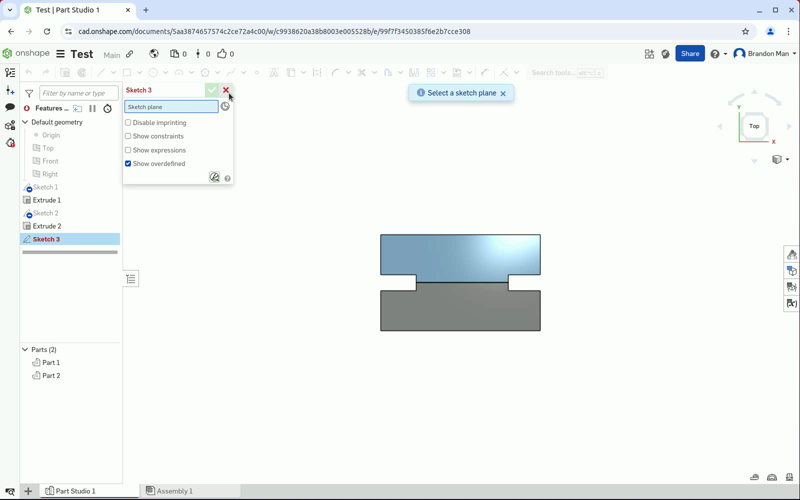
mouse_move(73, 150)
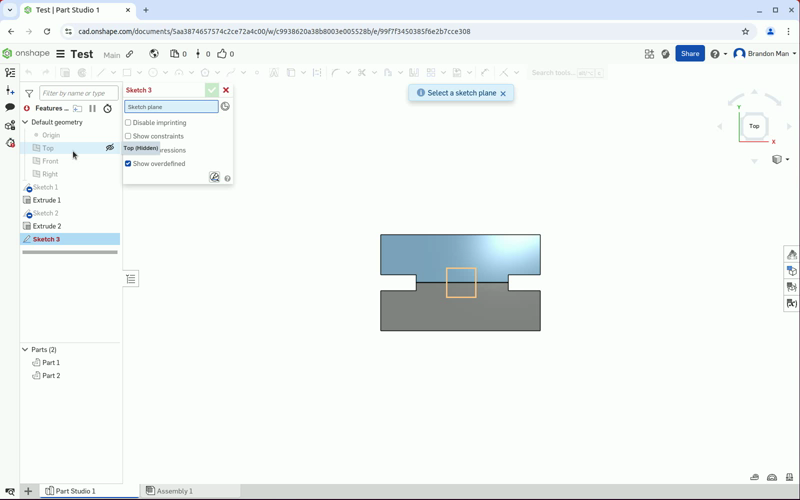
click(73, 150)
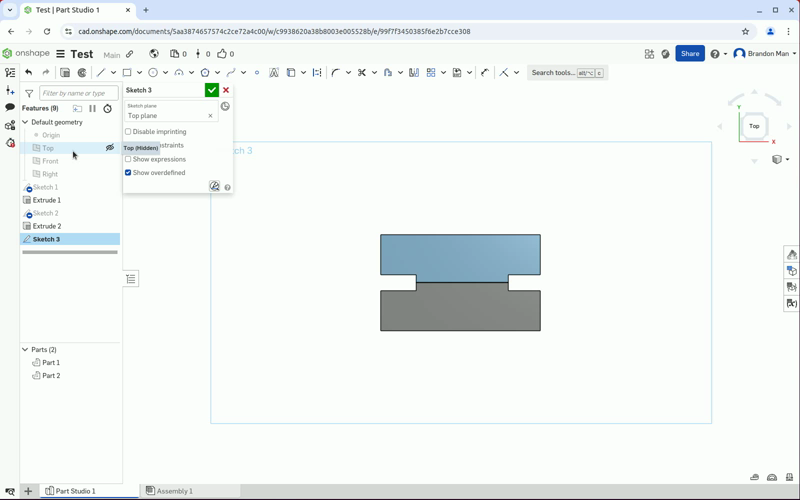
mouse_move(73, 352)
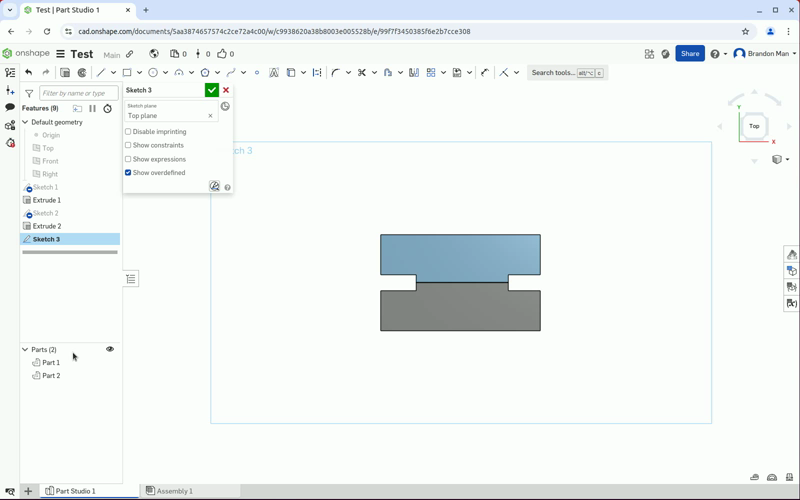
key(y)
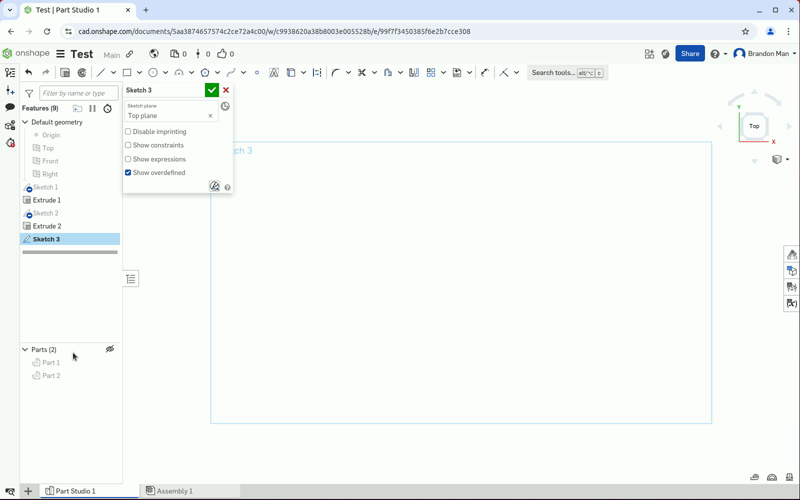
key(l)
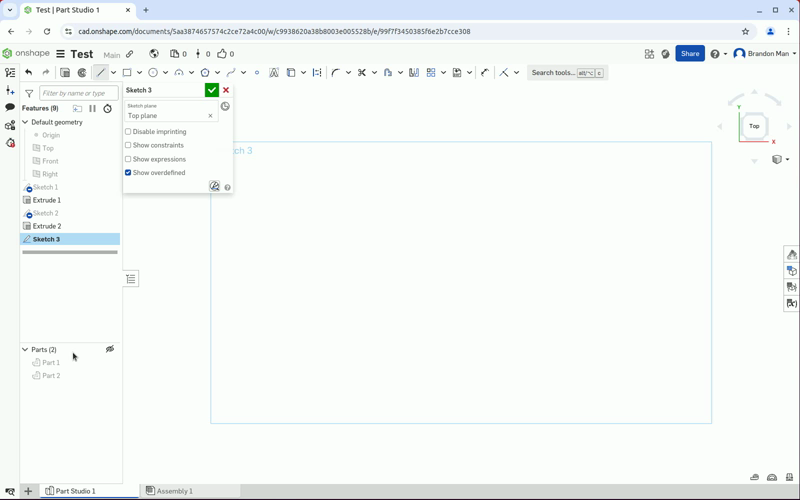
key_down(shift)
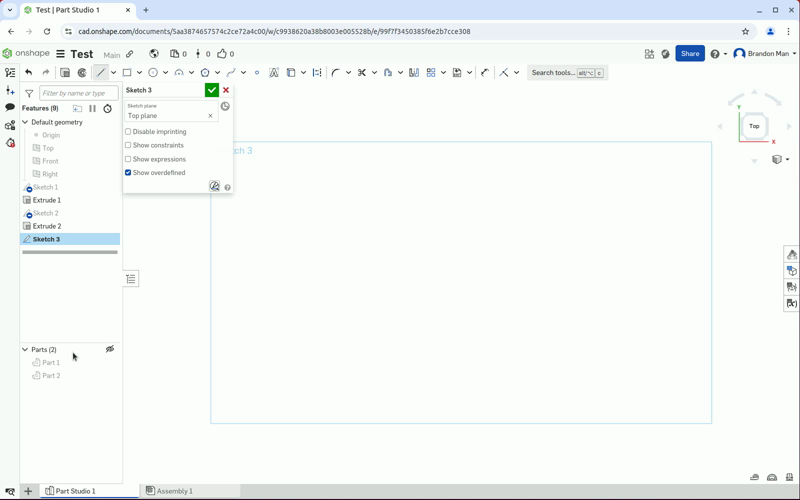
mouse_move(540, 340)
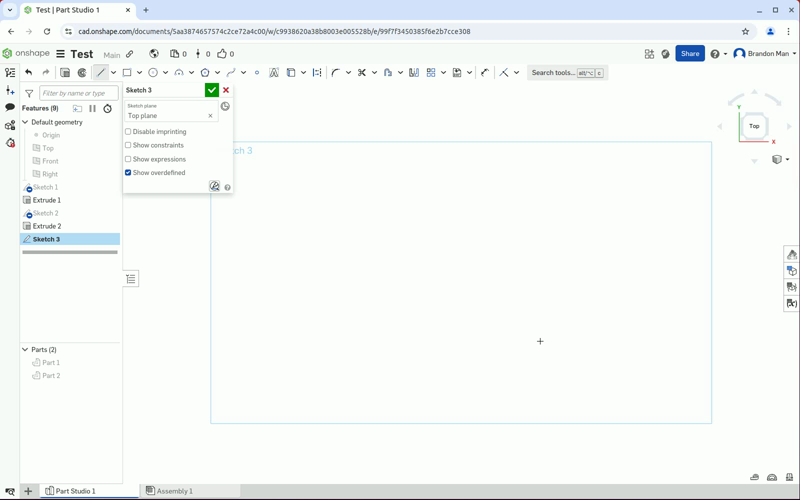
click(540, 340)
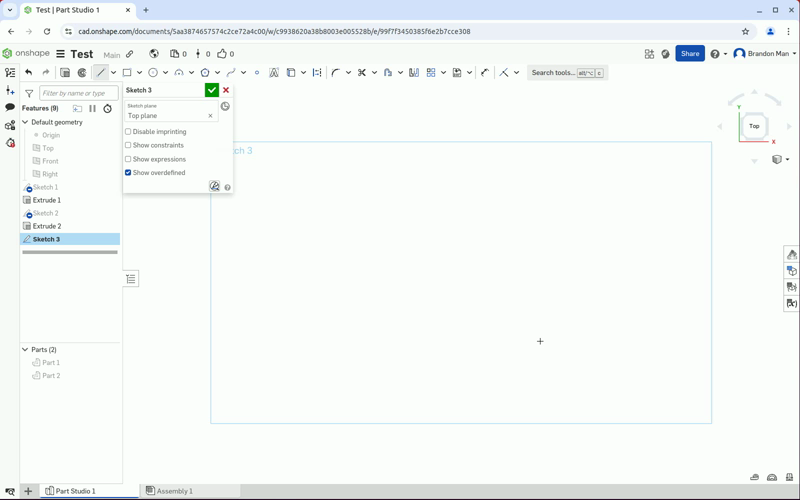
key_up(shift)
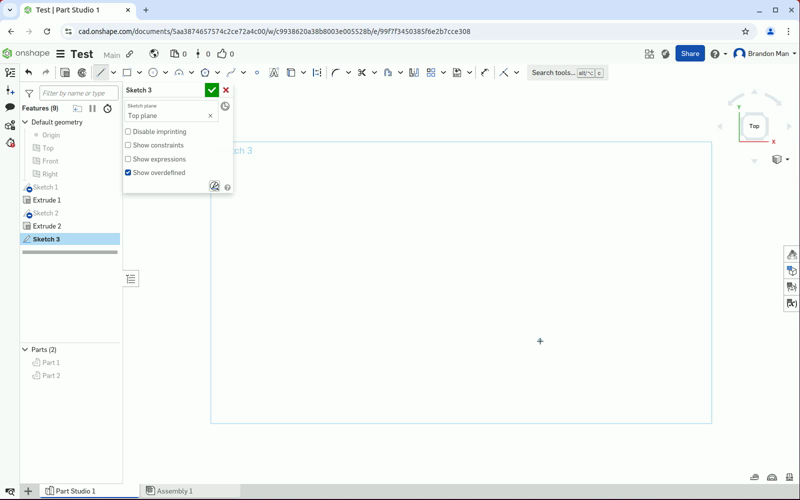
key_down(shift)
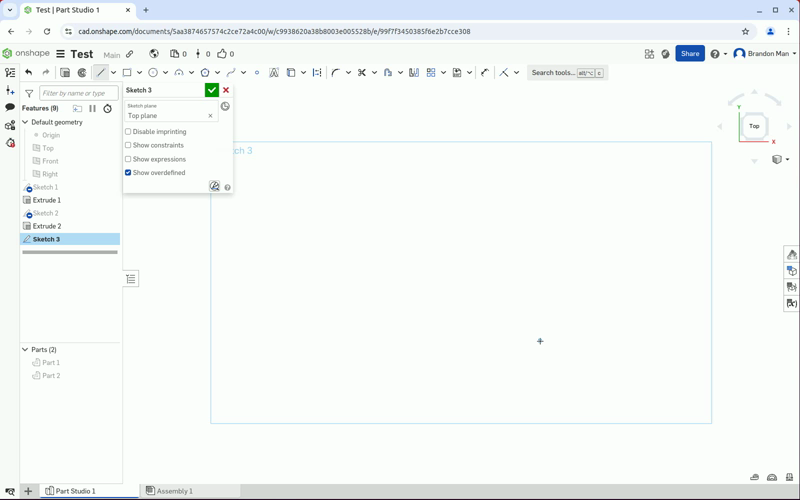
mouse_move(570, 340)
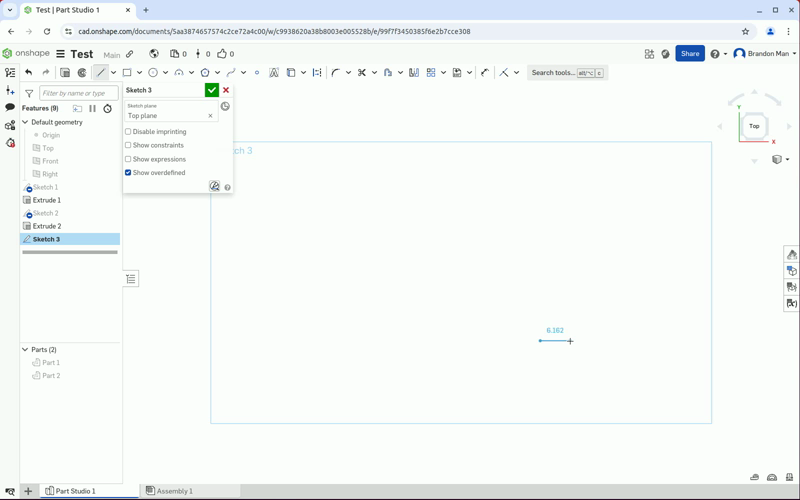
mouse_move(557, 340)
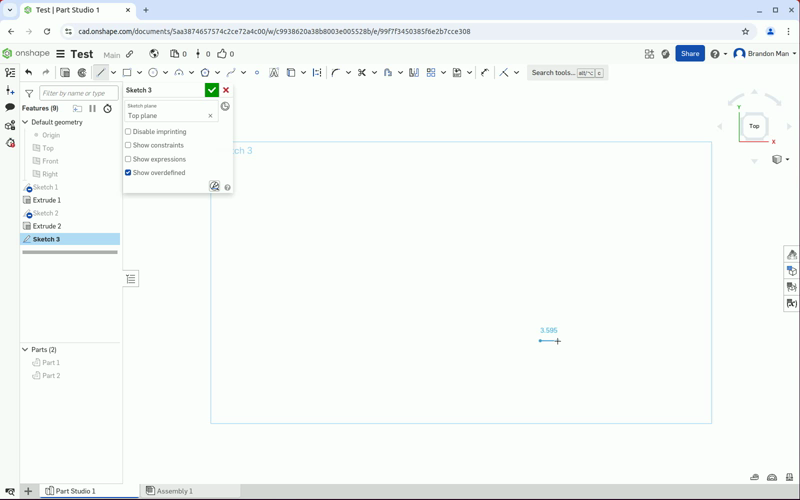
click(557, 340)
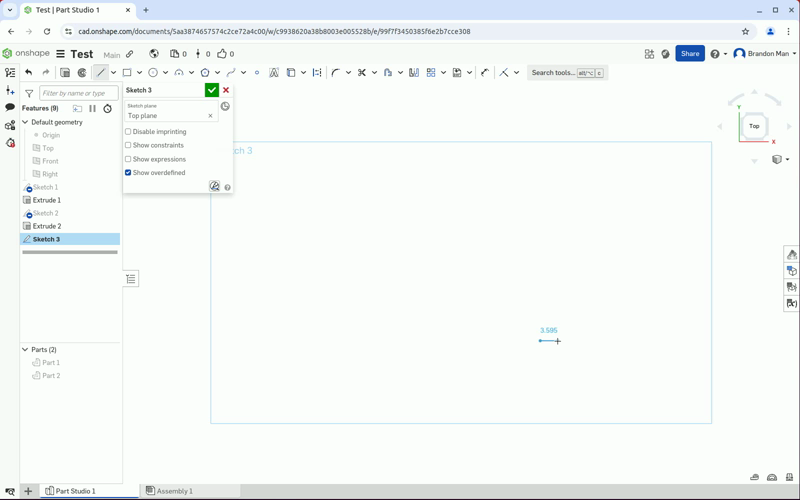
key_up(shift)
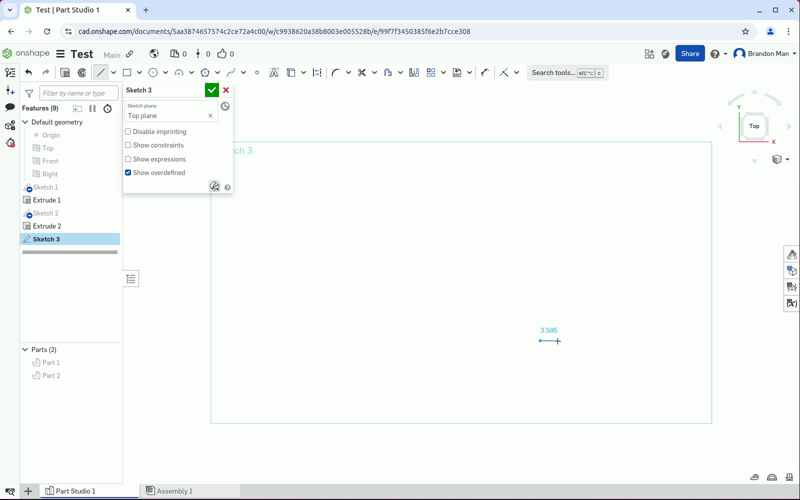
key_down(shift)
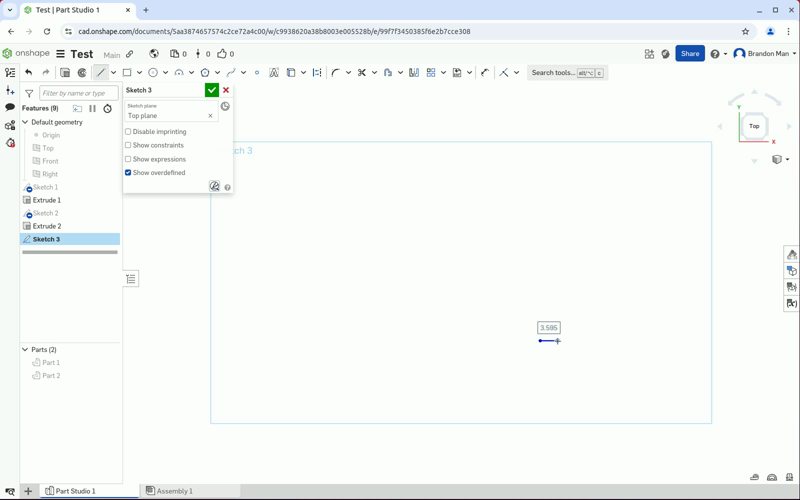
mouse_move(587, 340)
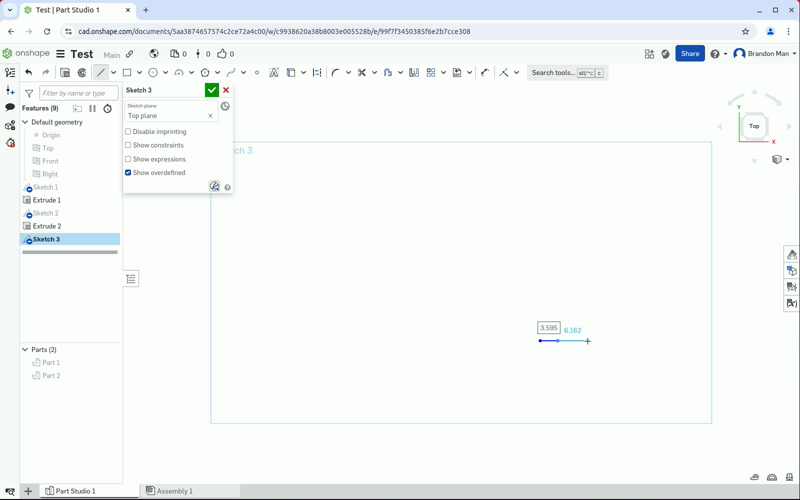
mouse_move(570, 290)
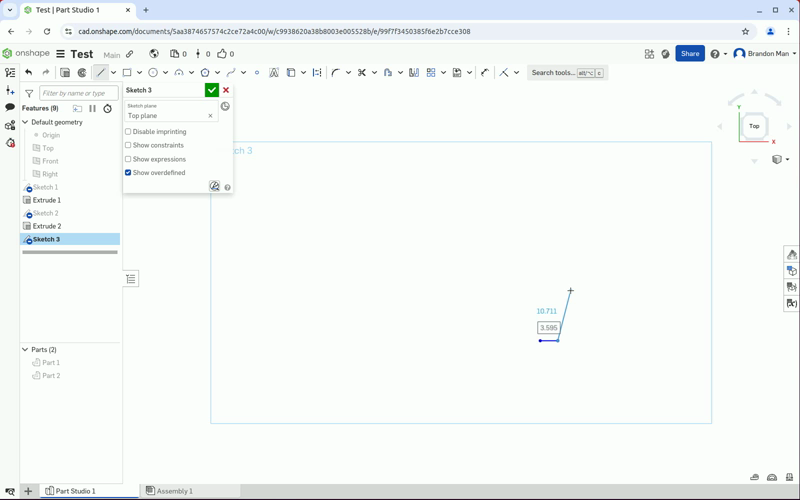
click(570, 290)
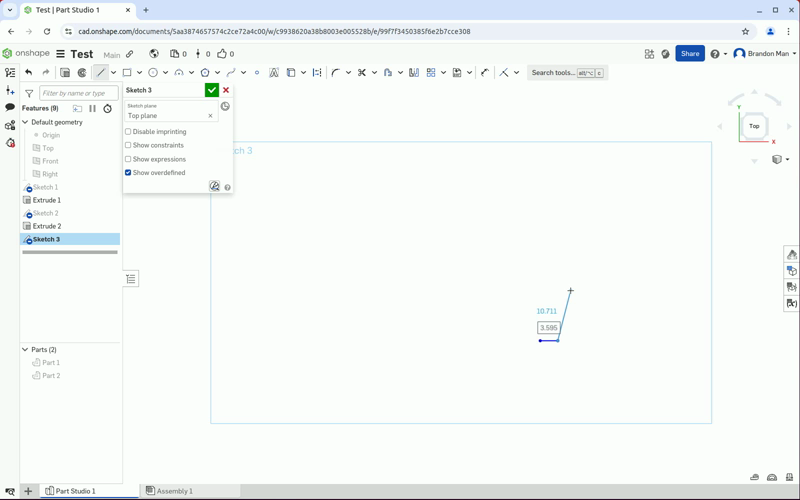
key_up(shift)
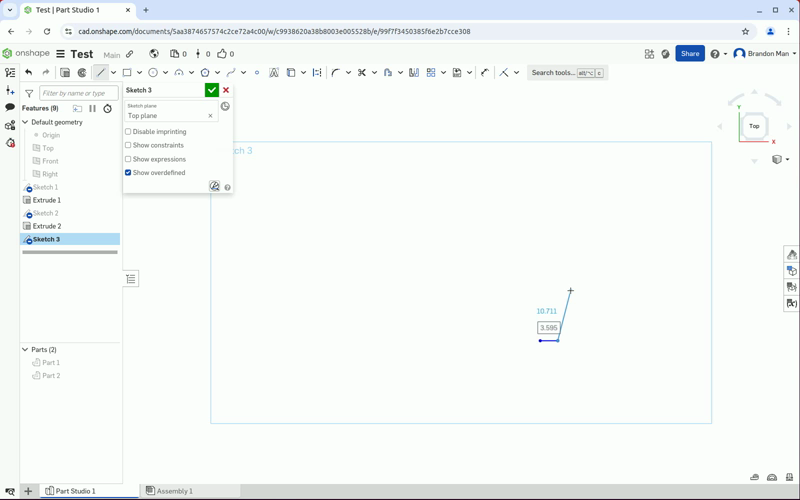
key_down(shift)
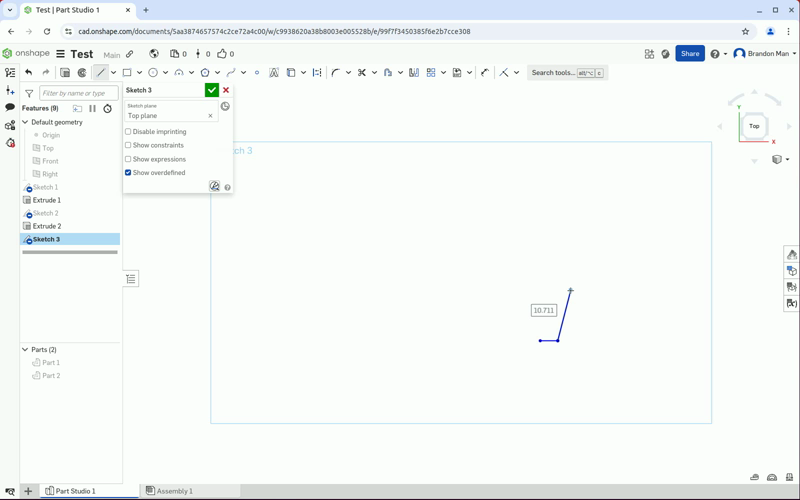
mouse_move(589, 290)
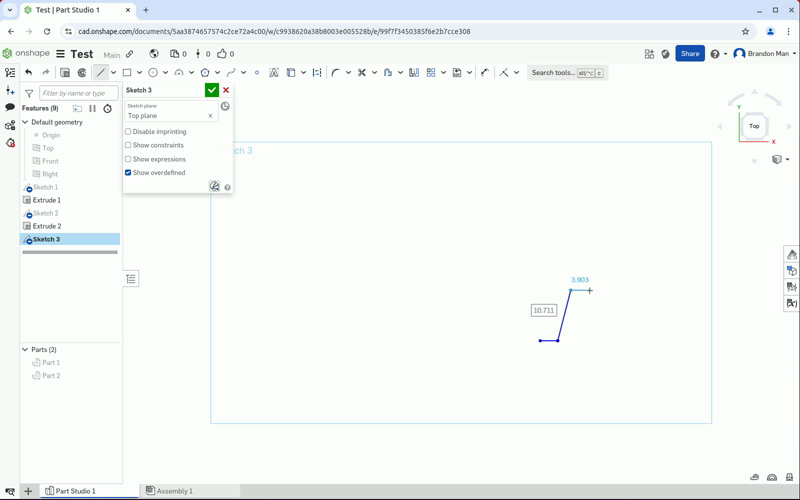
mouse_move(540, 290)
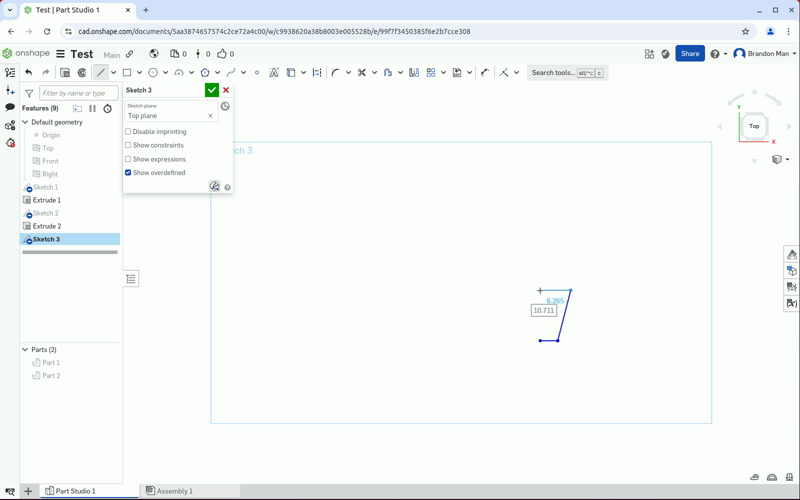
click(540, 290)
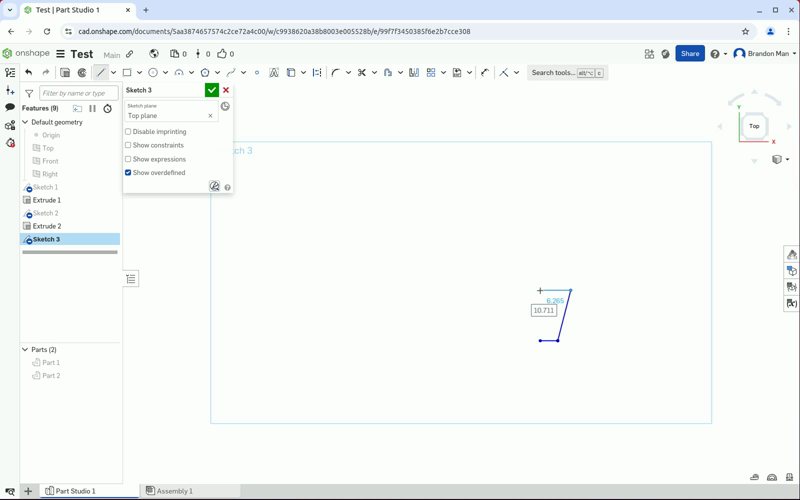
key_up(shift)
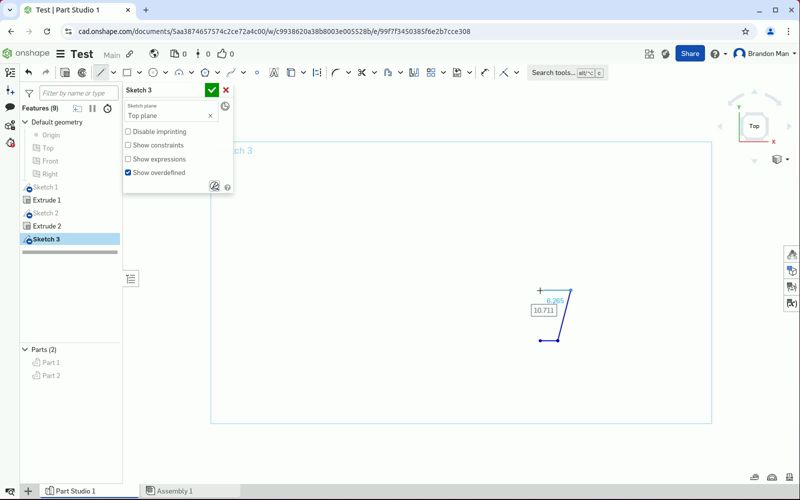
key_down(shift)
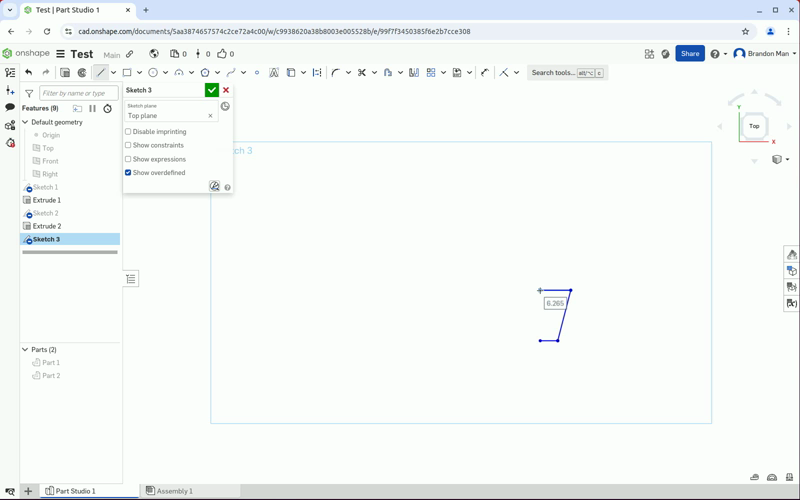
mouse_move(570, 290)
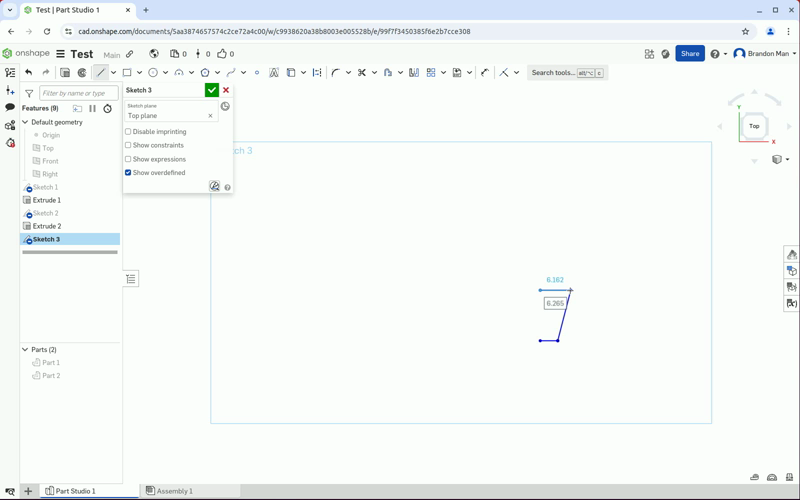
mouse_move(540, 330)
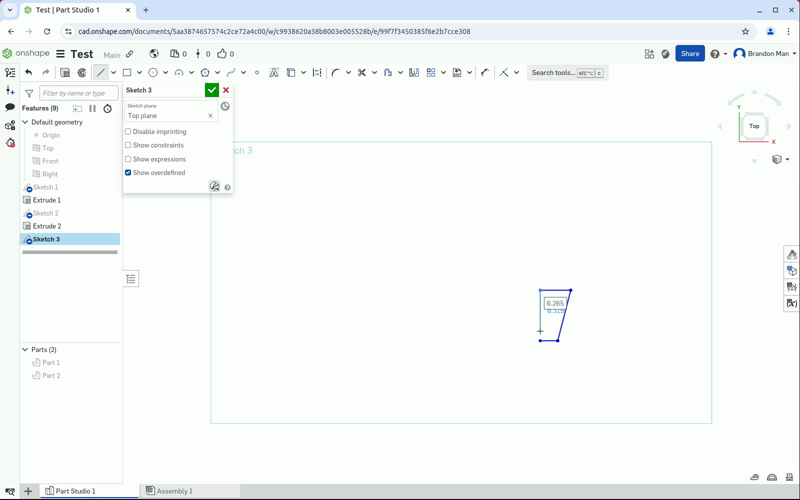
click(540, 330)
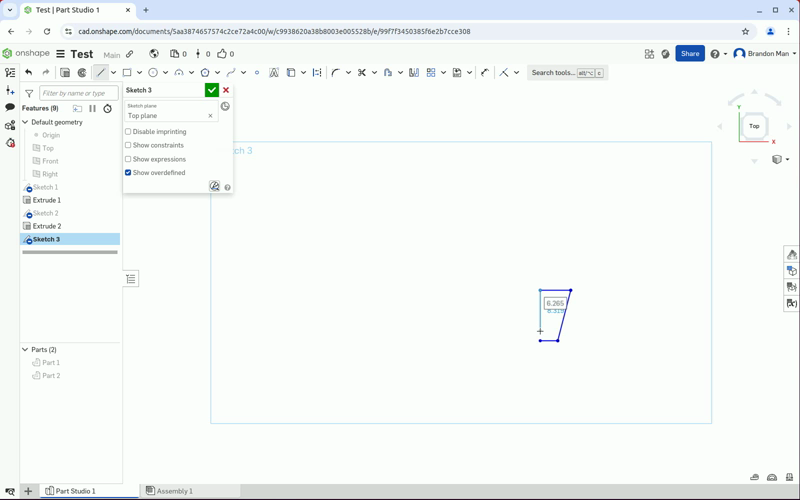
key_up(shift)
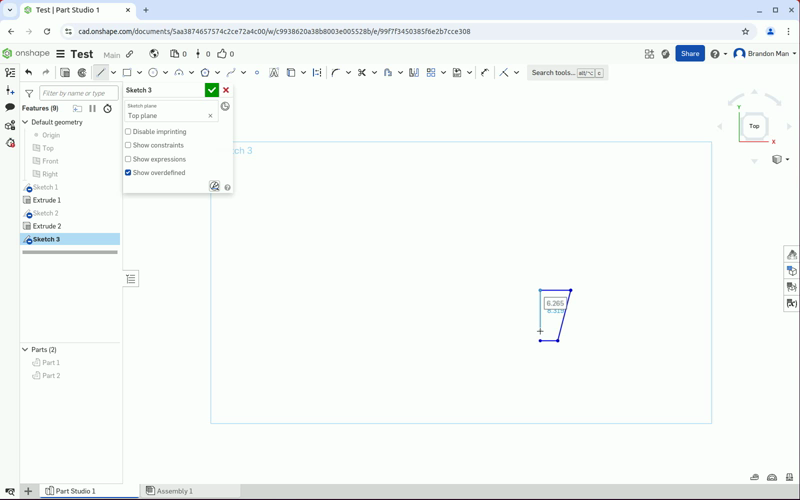
mouse_move(570, 330)
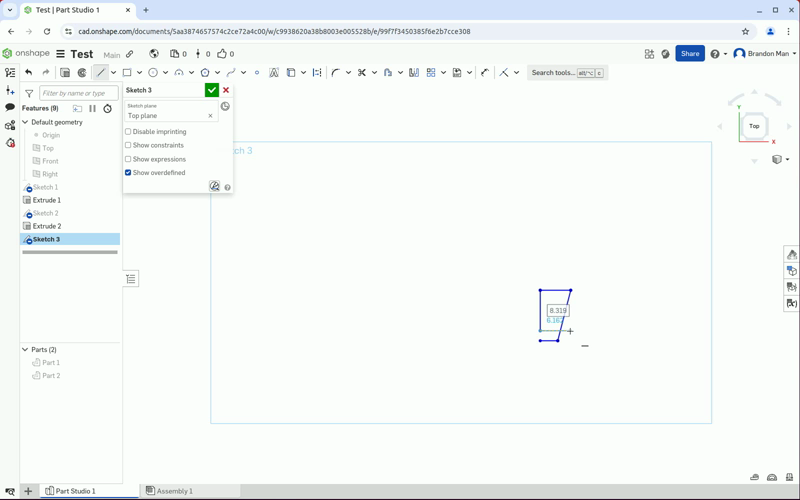
key_down(shift)
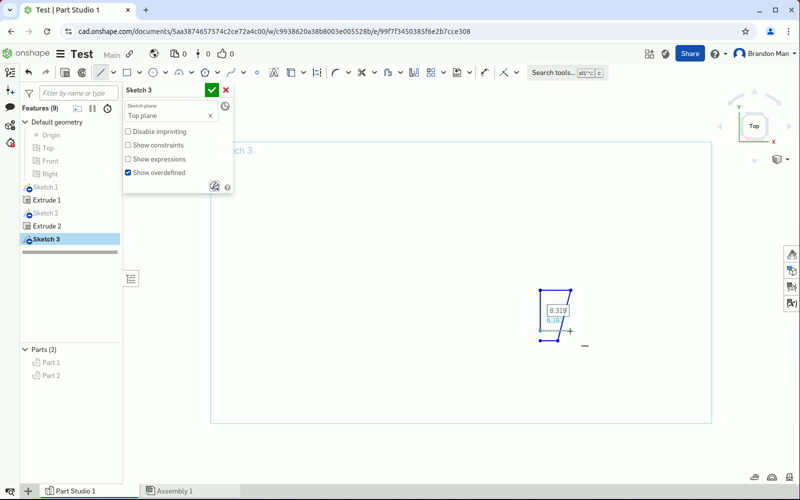
mouse_move(540, 340)
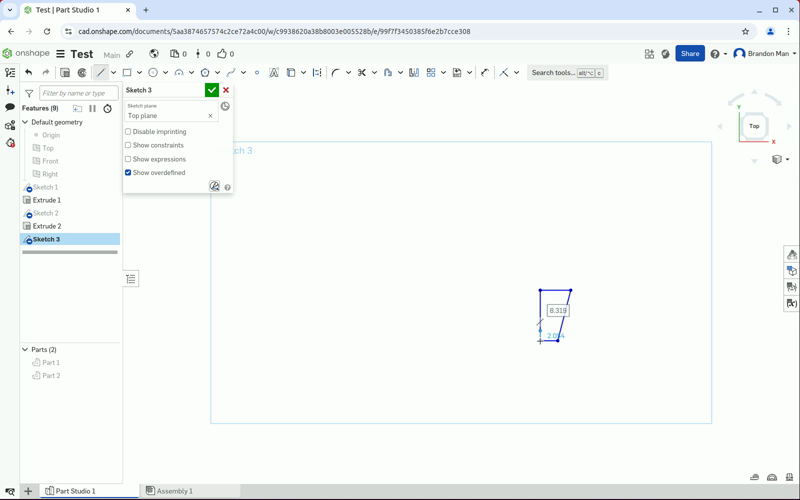
key_up(shift)
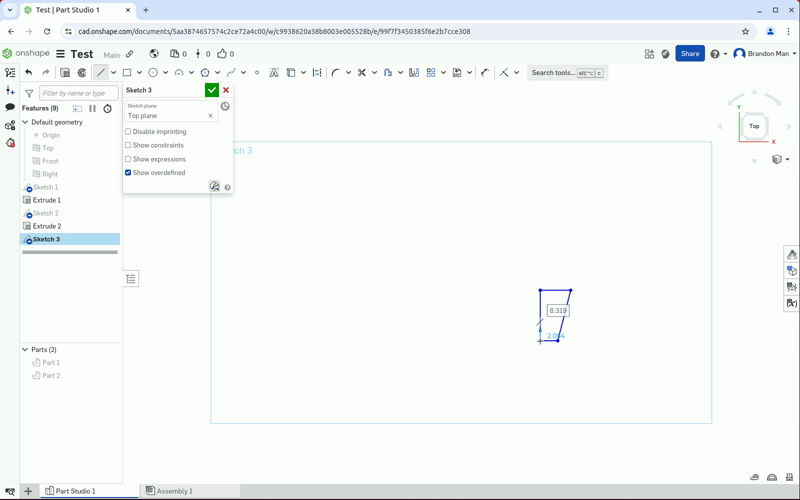
click(540, 340)
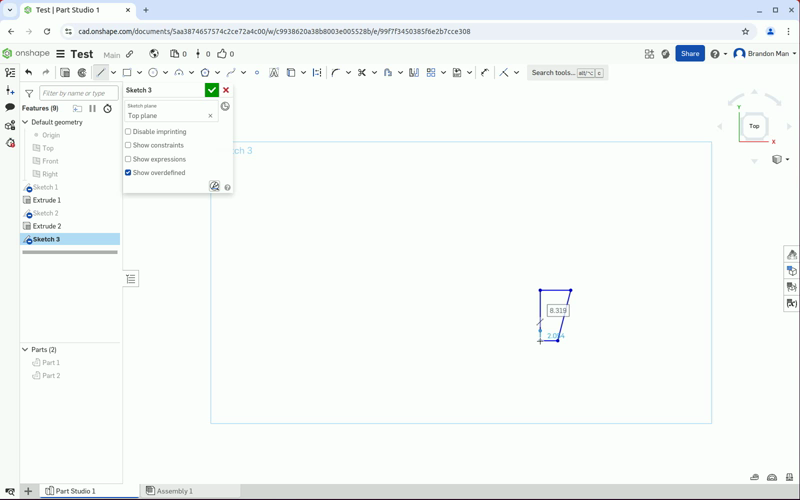
key(esc)
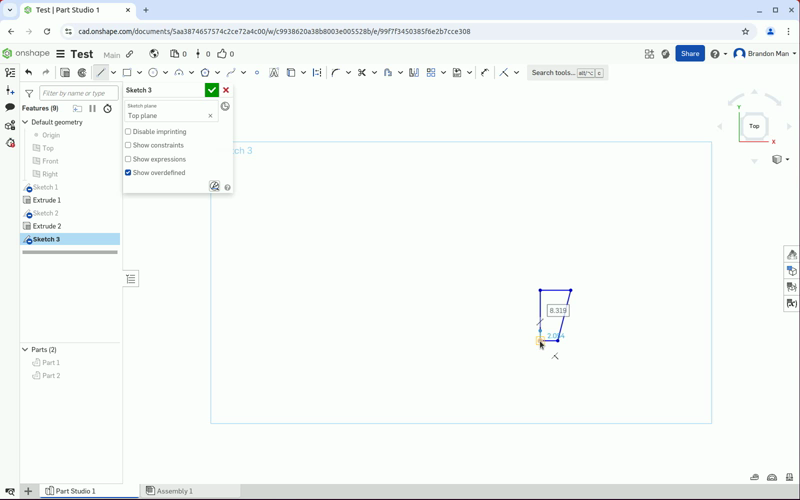
mouse_move(553, 311)
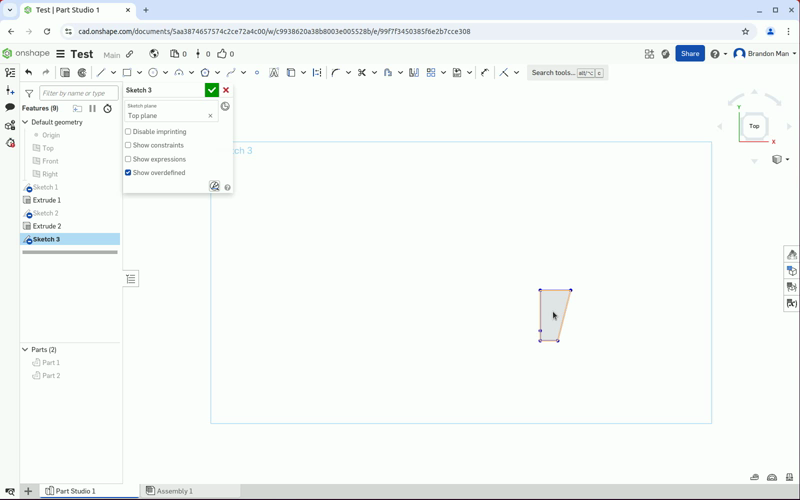
scroll(6)
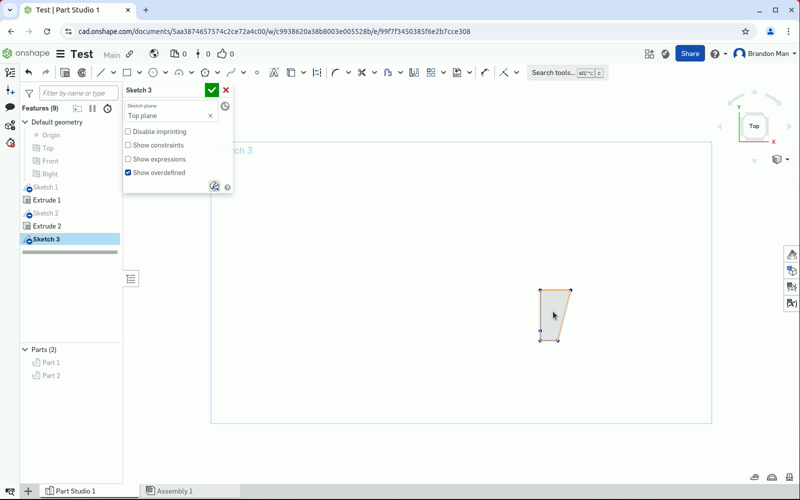
scroll(6)
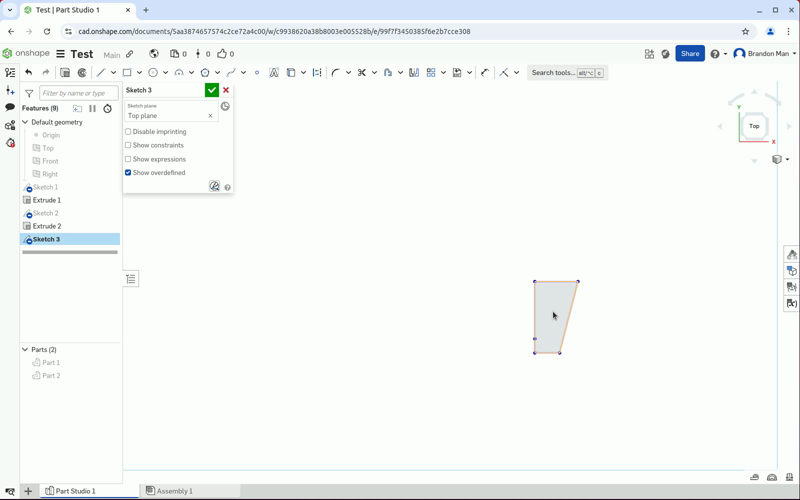
scroll(6)
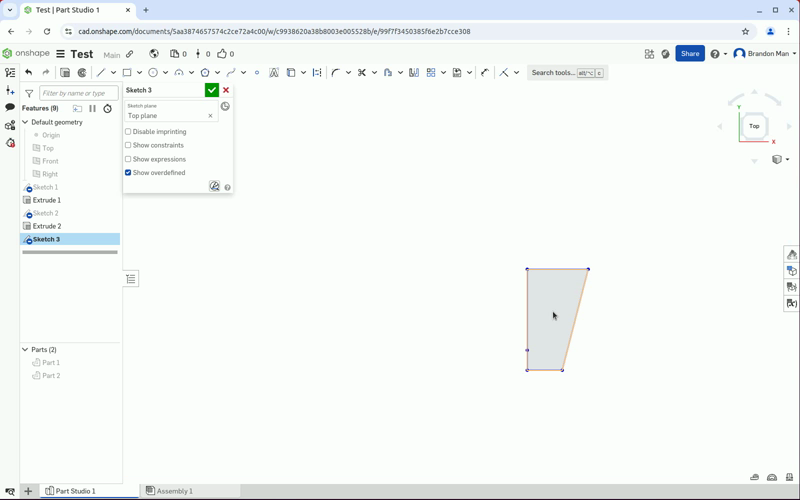
scroll(6)
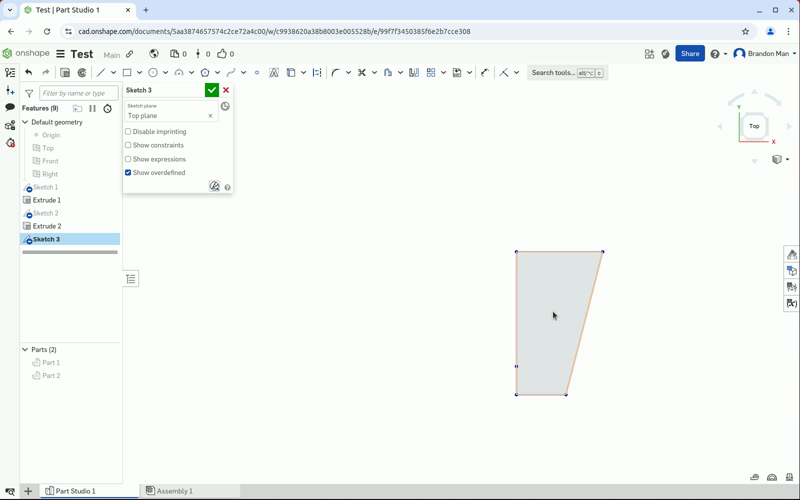
scroll(6)
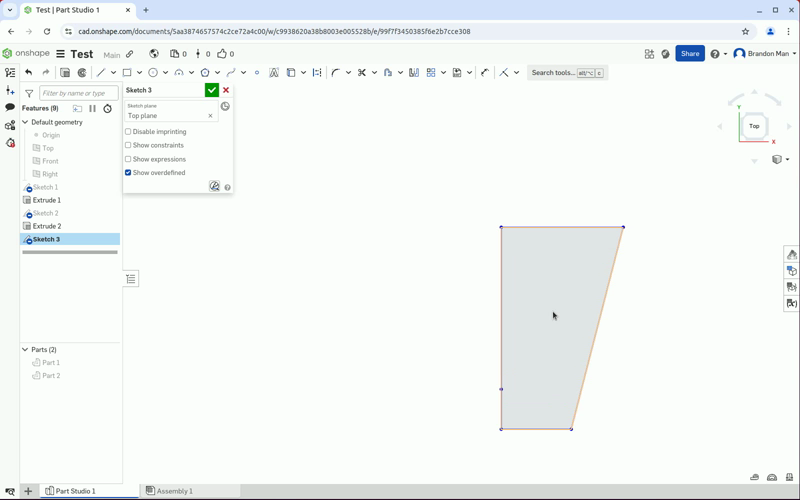
scroll(6)
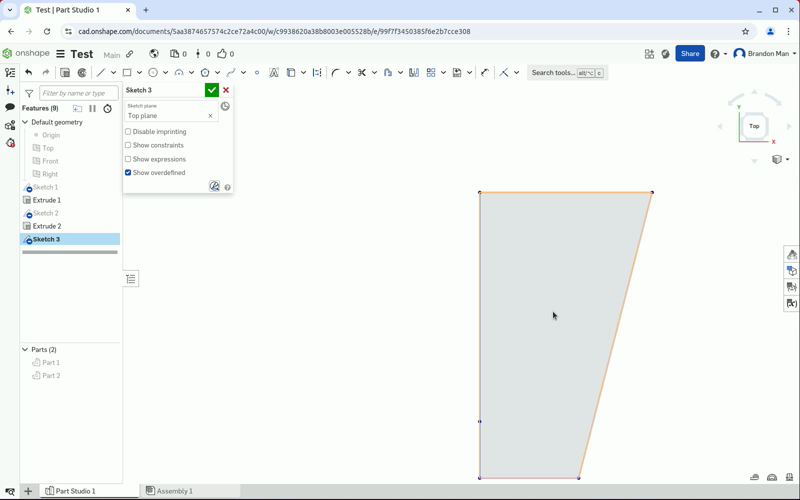
scroll(6)
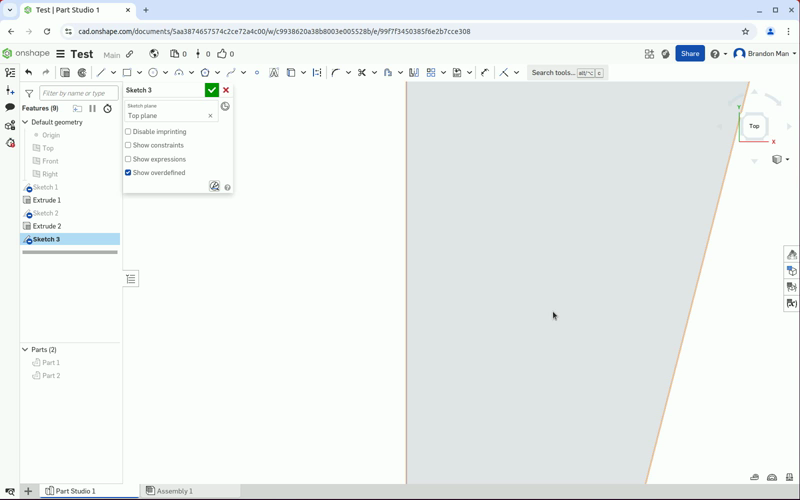
click(553, 311)
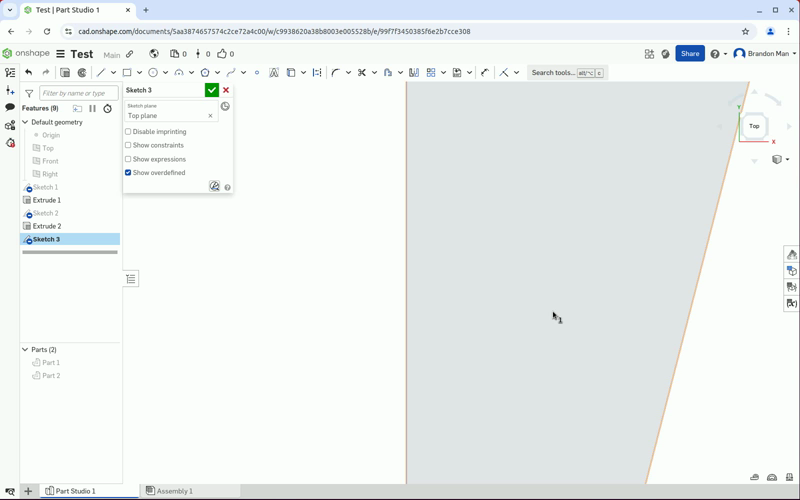
scroll(-6)
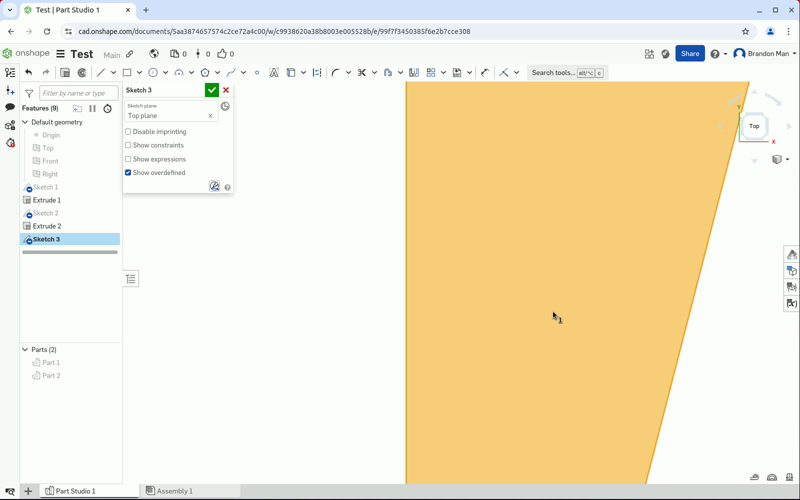
scroll(-6)
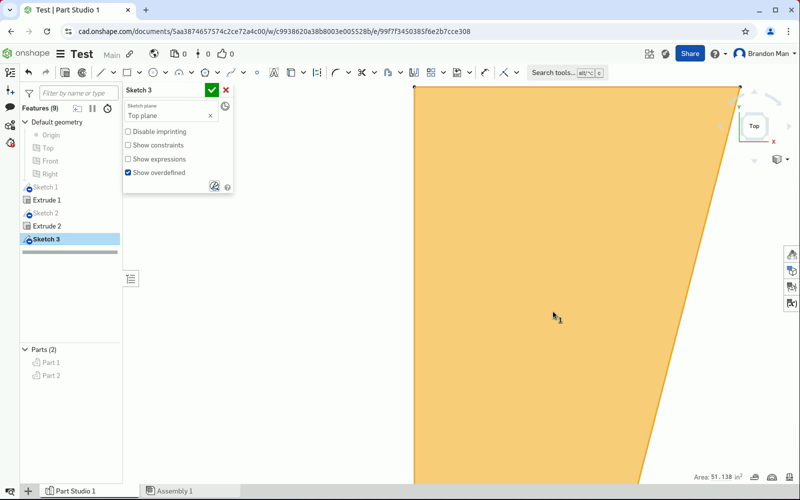
scroll(-6)
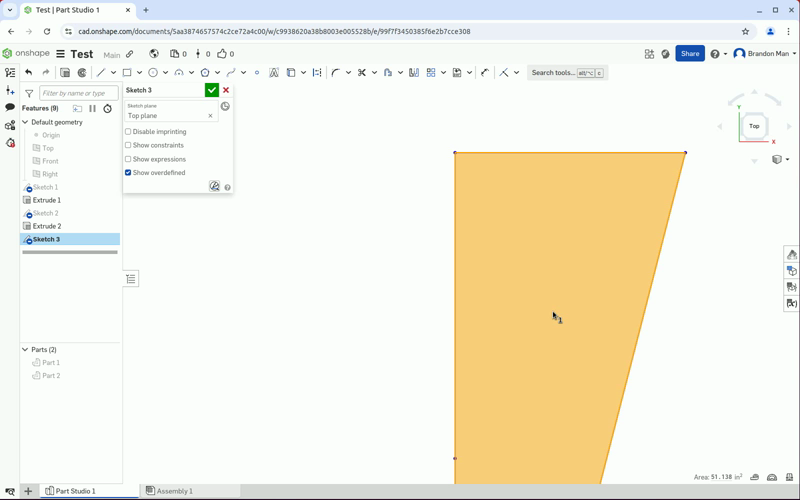
scroll(-6)
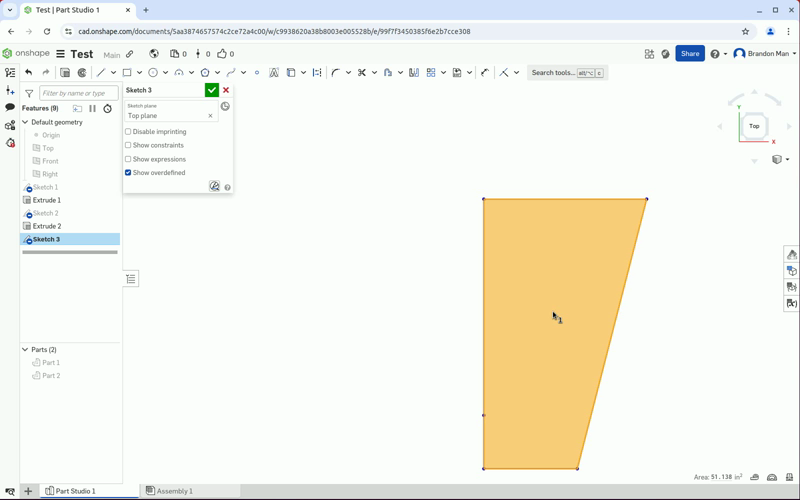
scroll(-6)
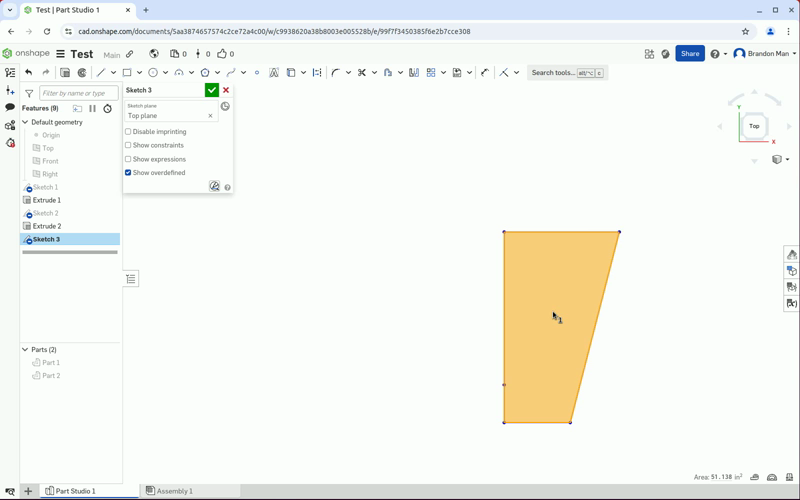
scroll(-6)
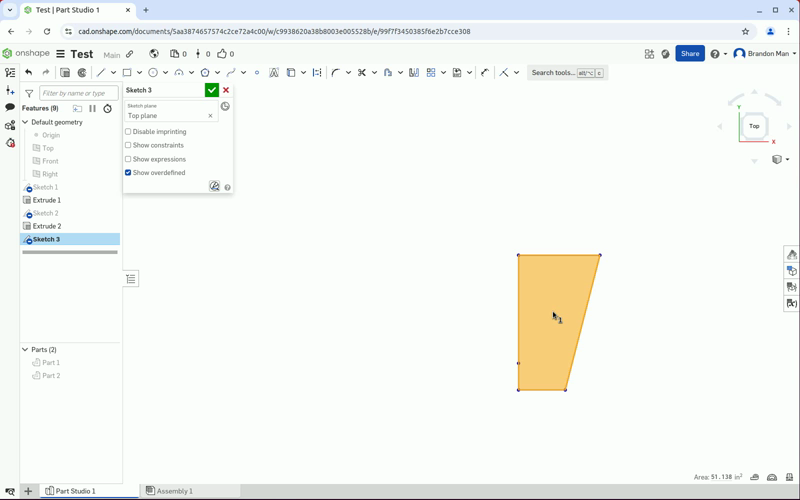
scroll(-6)
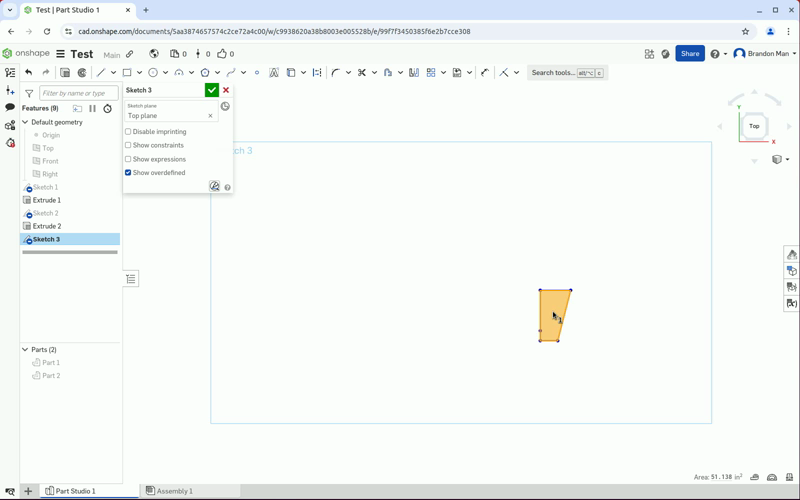
mouse_move(73, 352)
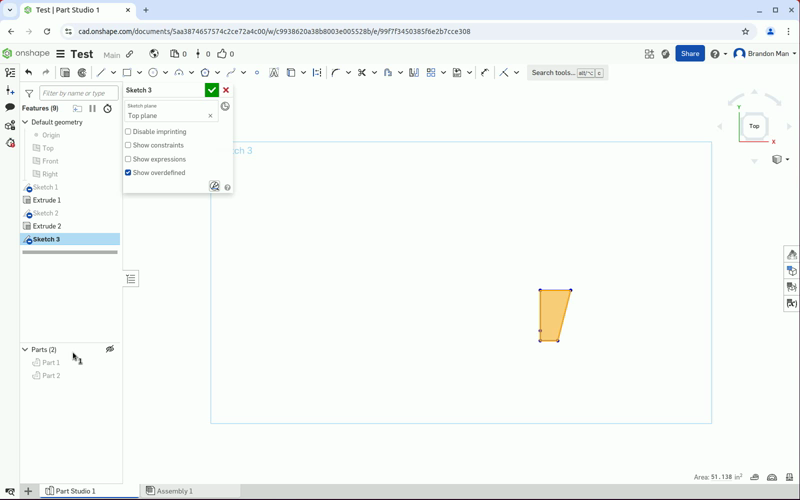
key(shift+y)
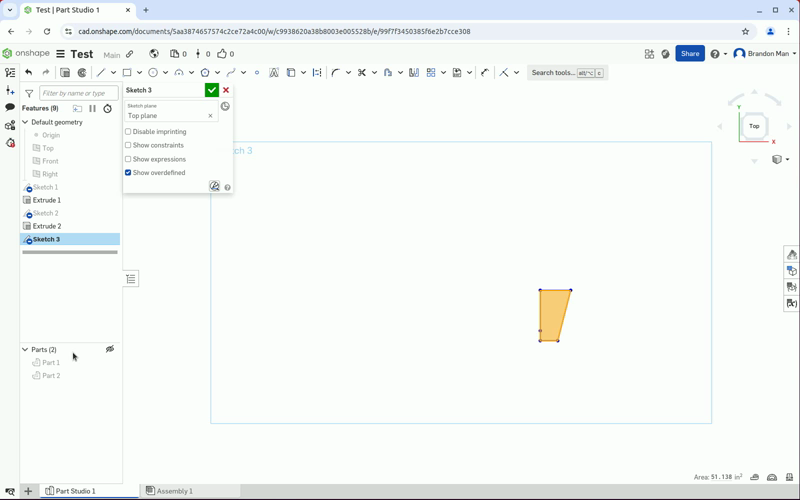
key(shift+e)
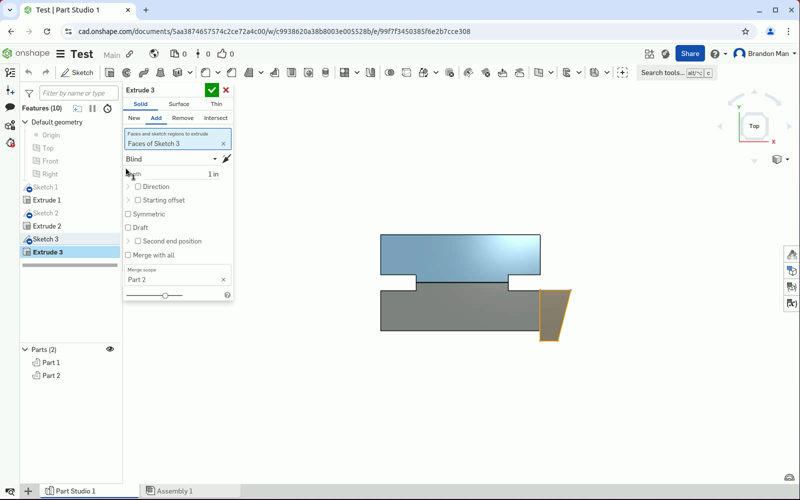
mouse_move(143, 106)
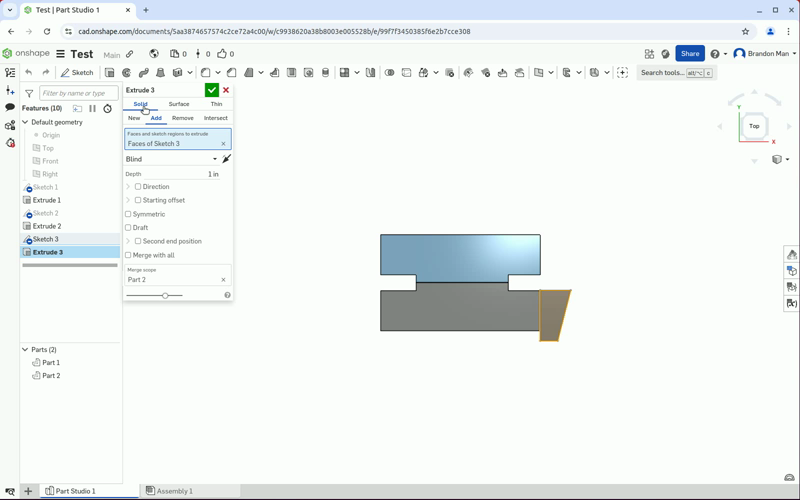
click(143, 106)
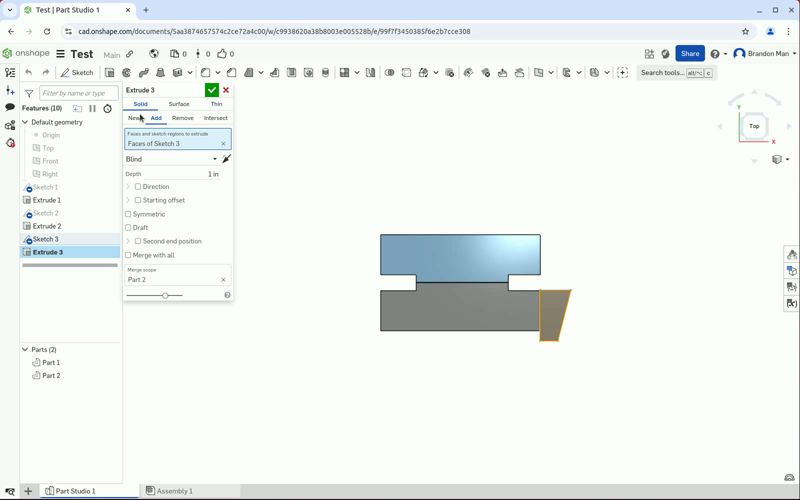
mouse_move(137, 120)
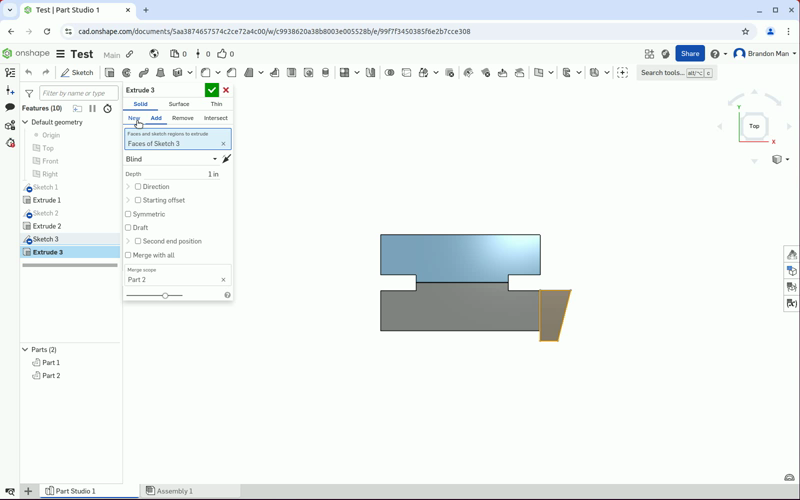
click(137, 120)
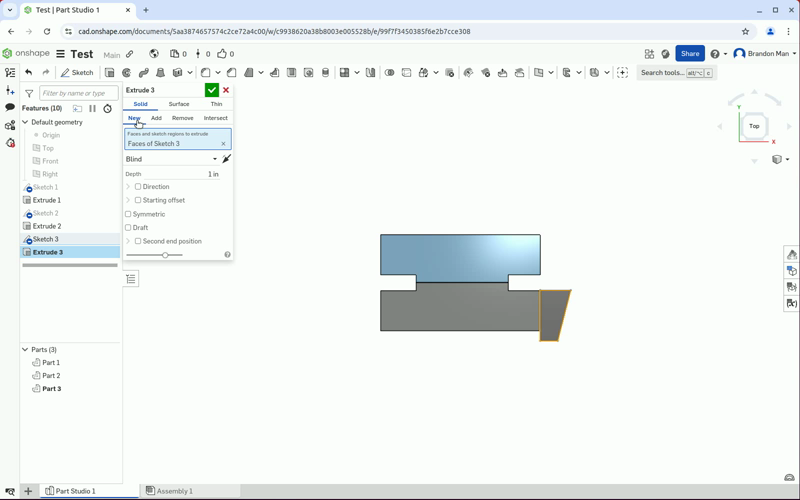
key(tab, 4)
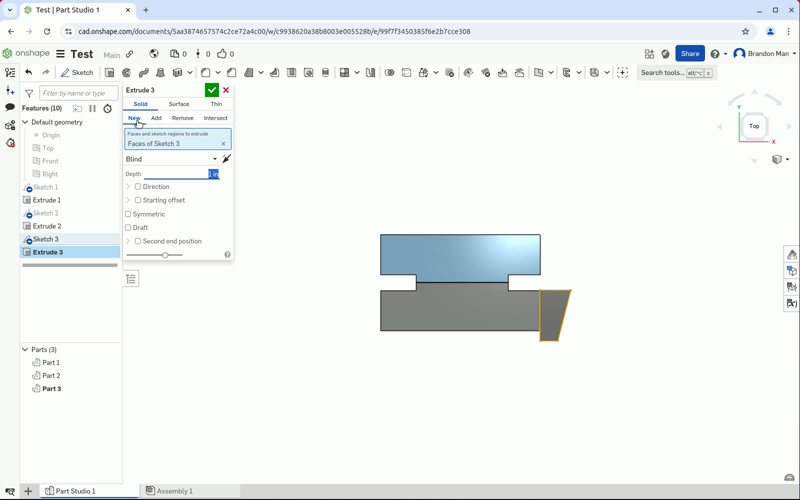
text(19.738)
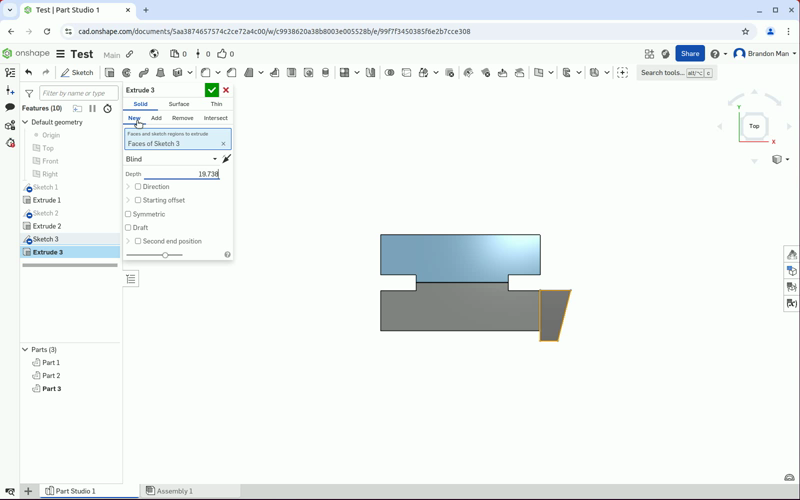
key(enter)
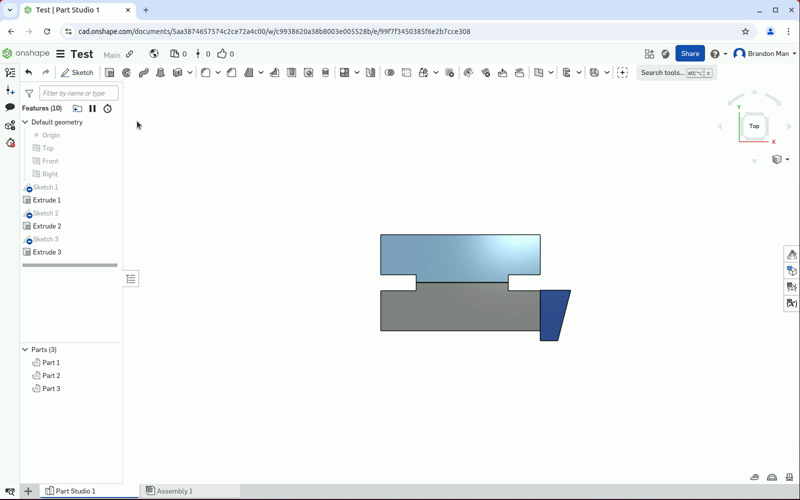
key(shift+h)
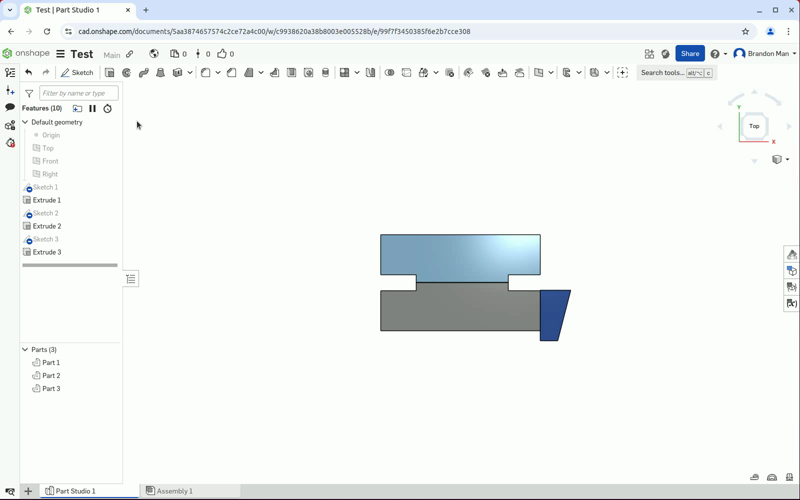
key(shift+h)
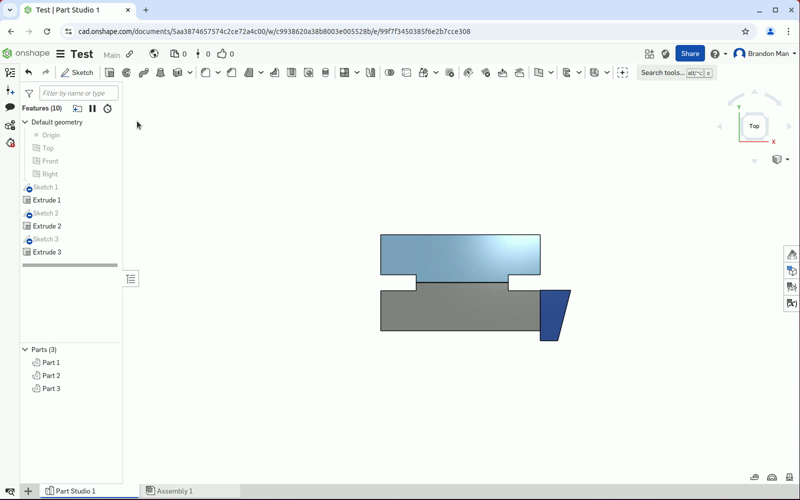
mouse_move(73, 189)
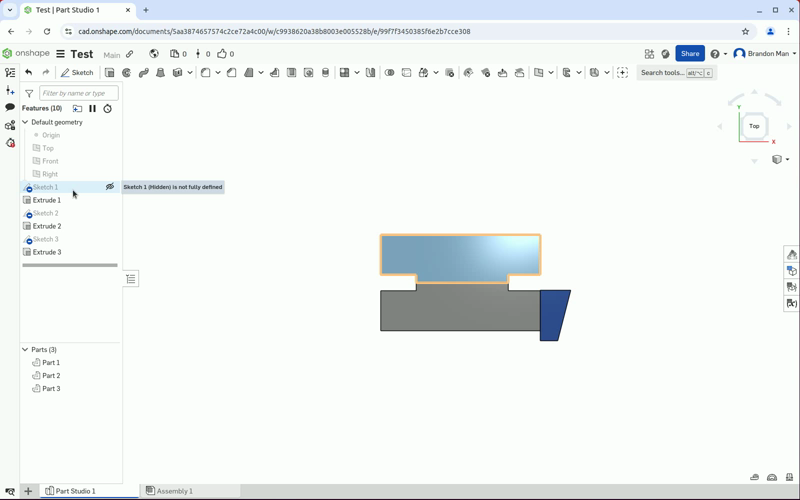
click(73, 189)
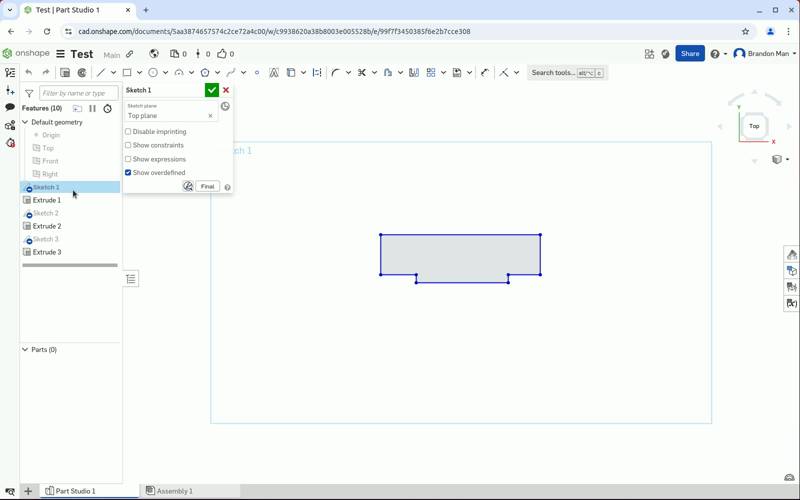
mouse_move(229, 92)
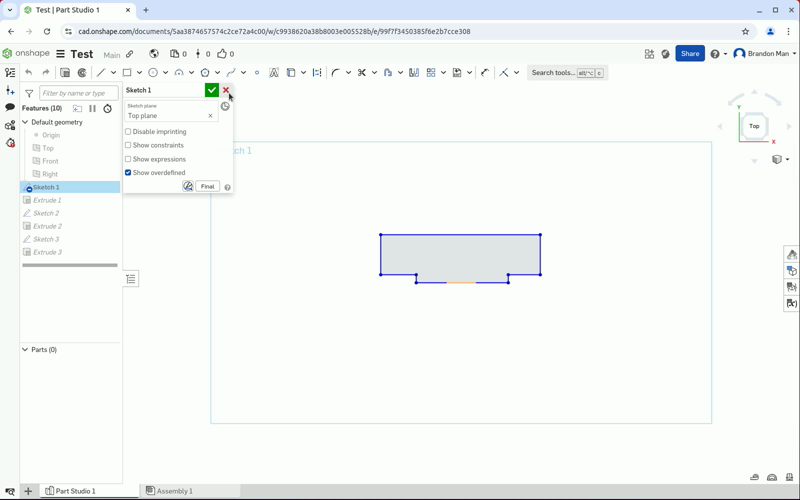
click(229, 92)
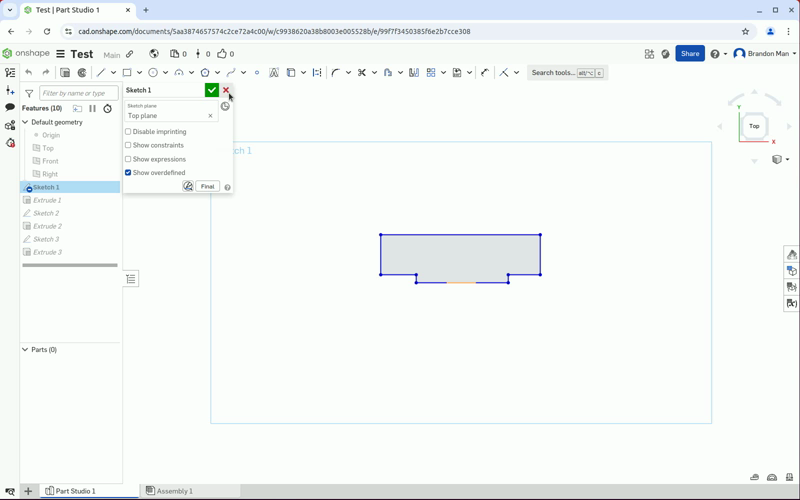
key(shift+s)
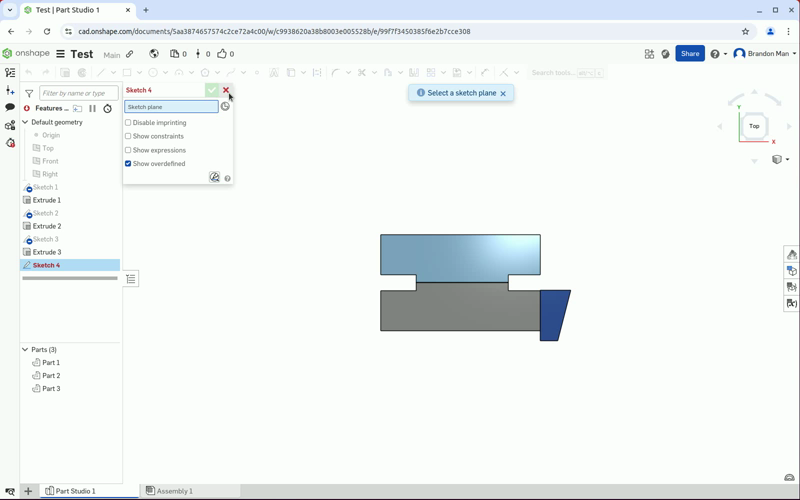
mouse_move(73, 150)
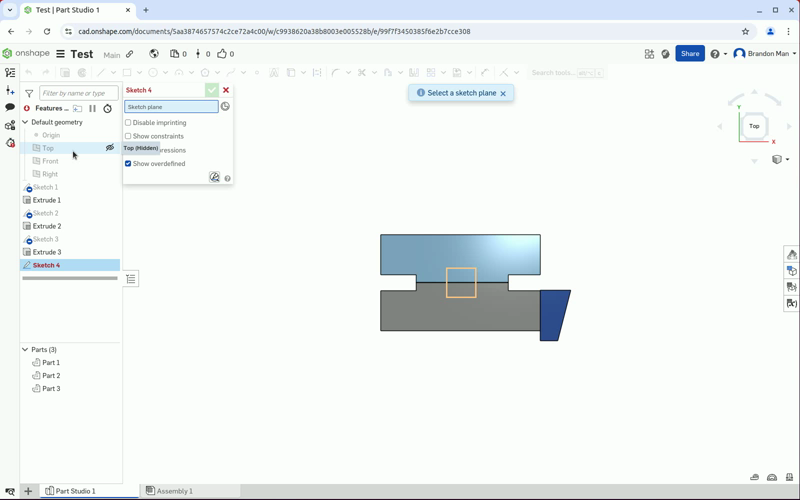
click(73, 150)
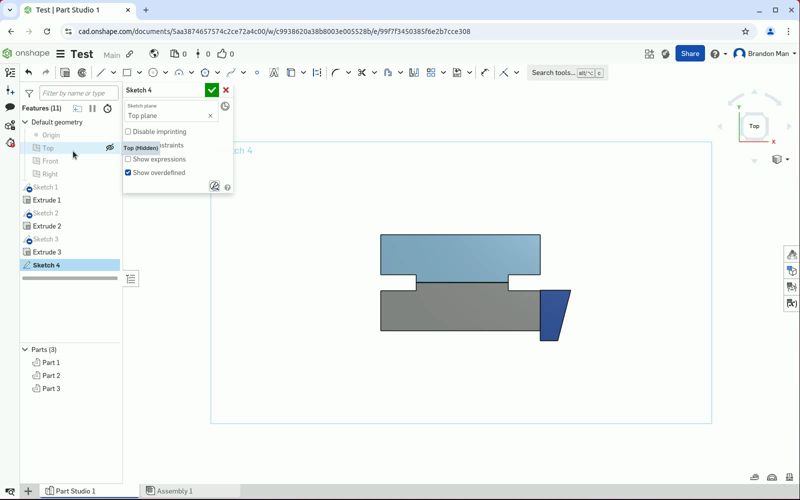
mouse_move(73, 352)
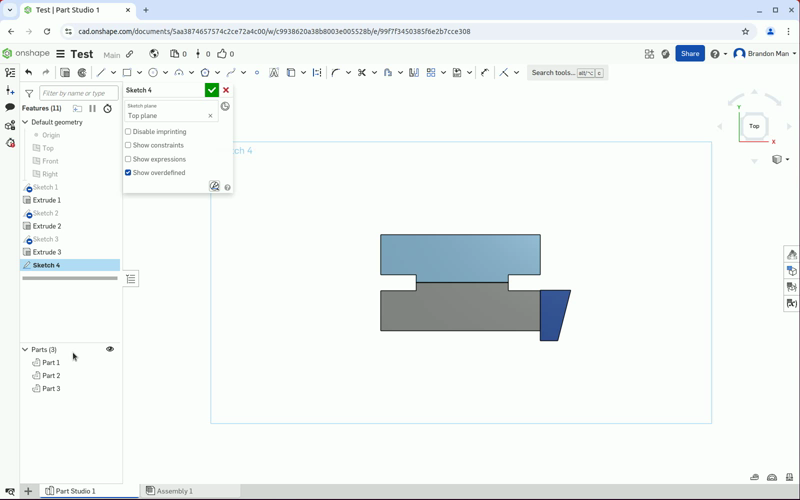
key(y)
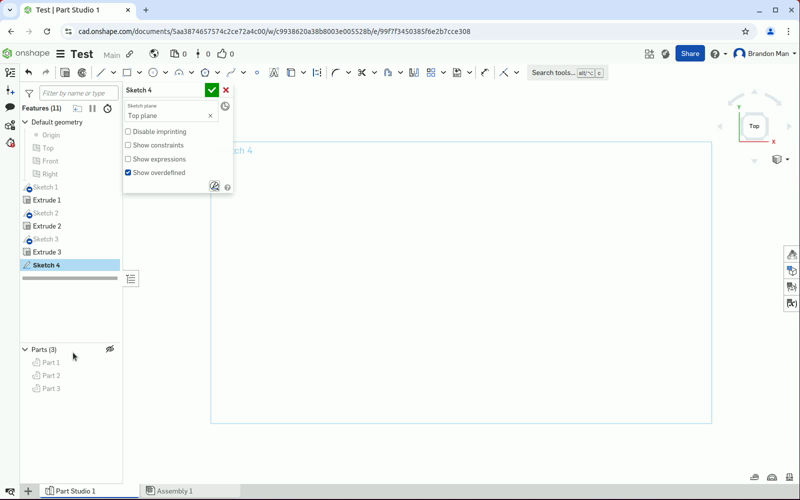
key(l)
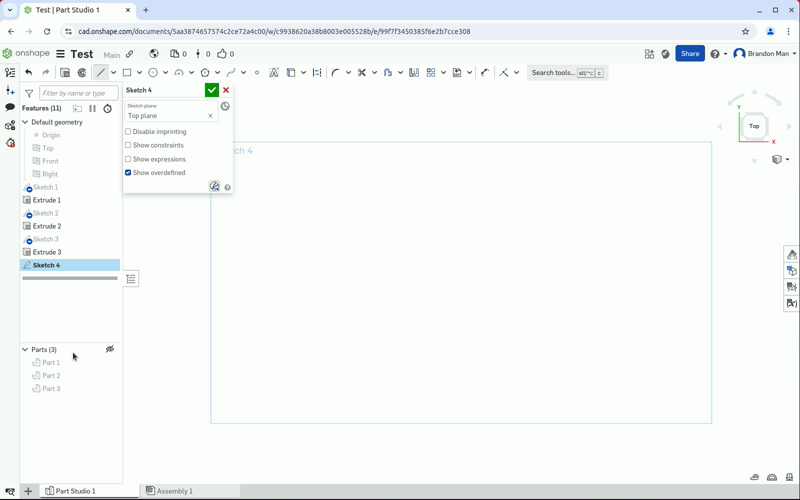
key_down(shift)
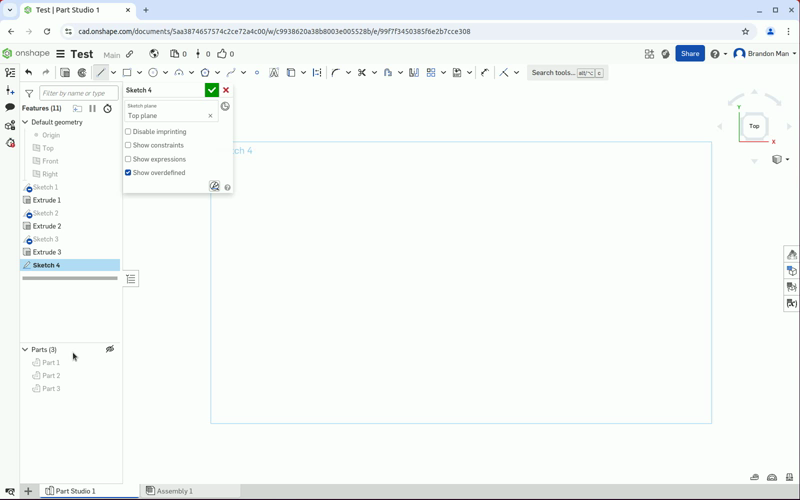
mouse_move(540, 274)
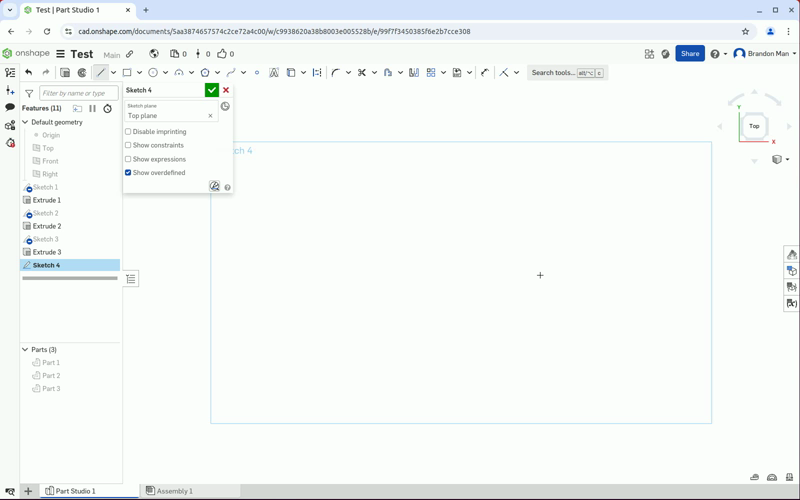
click(540, 274)
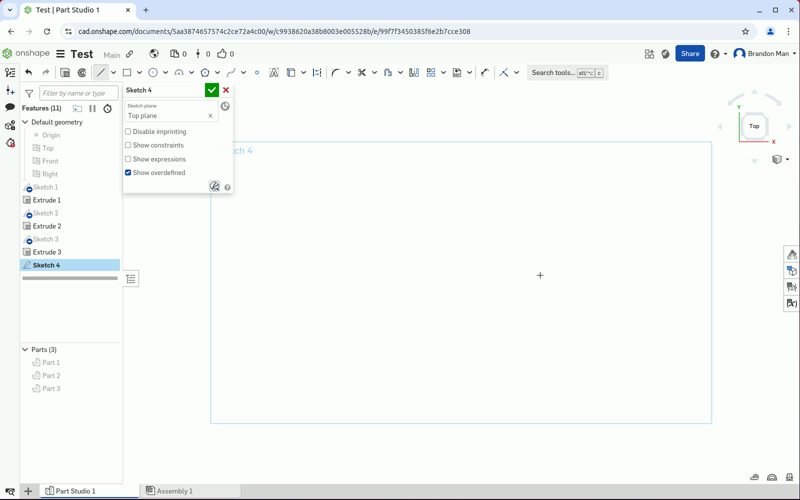
key_up(shift)
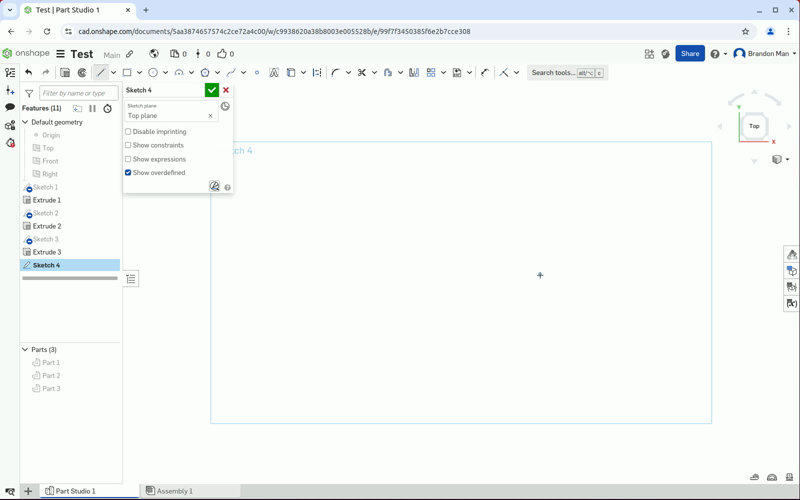
key_down(shift)
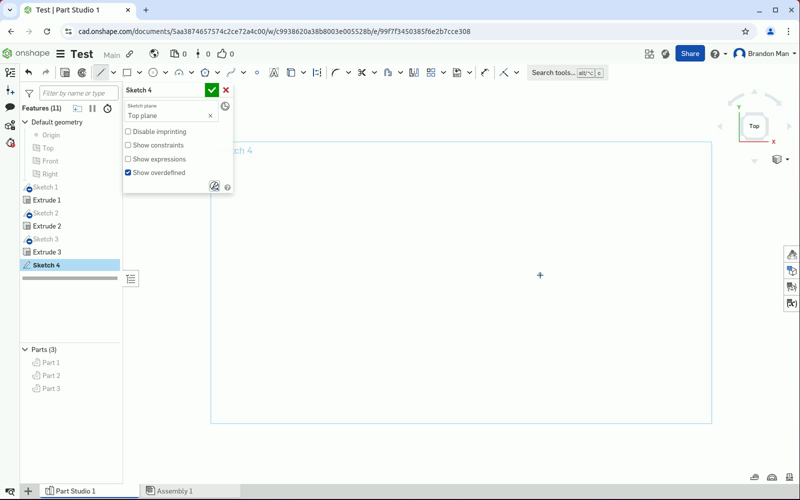
mouse_move(570, 274)
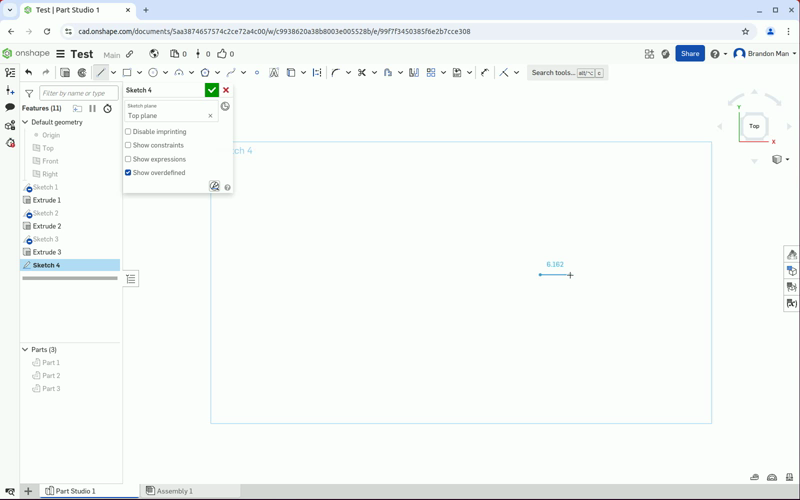
mouse_move(570, 274)
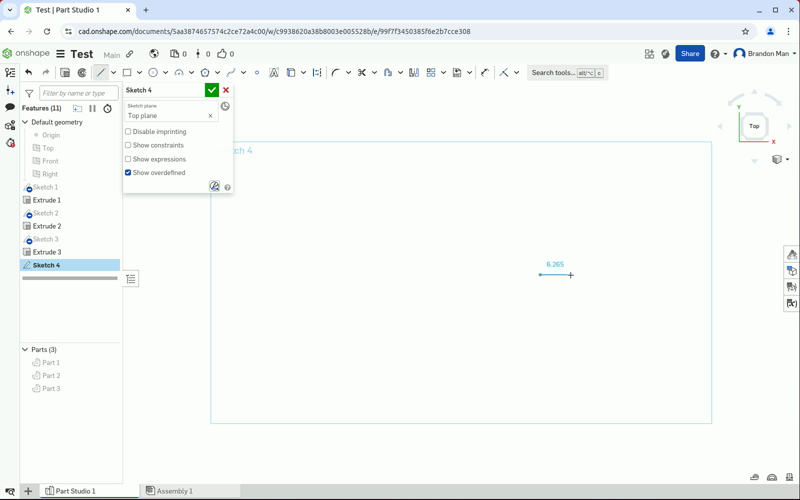
click(570, 274)
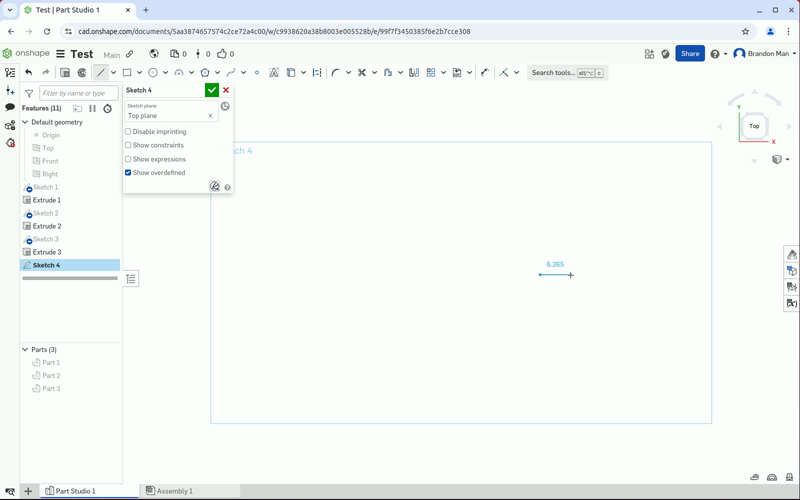
key_up(shift)
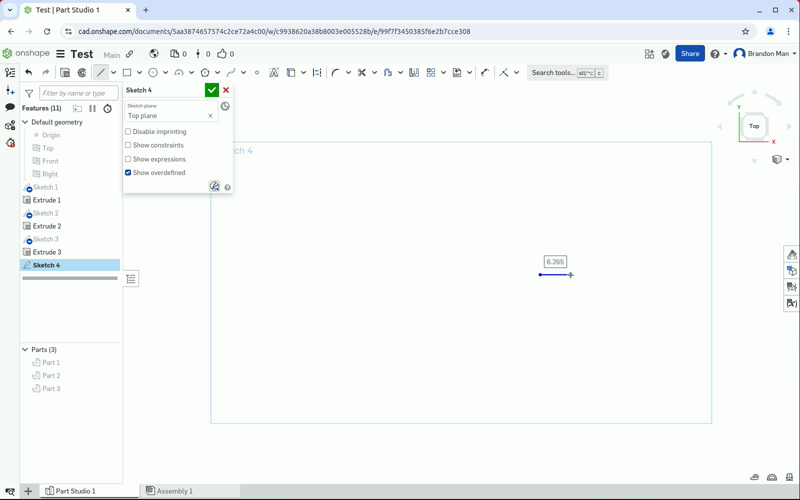
key_down(shift)
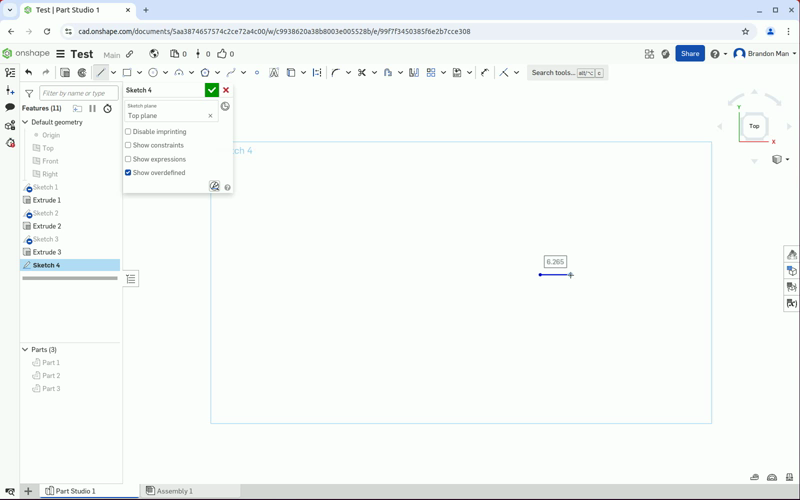
mouse_move(589, 274)
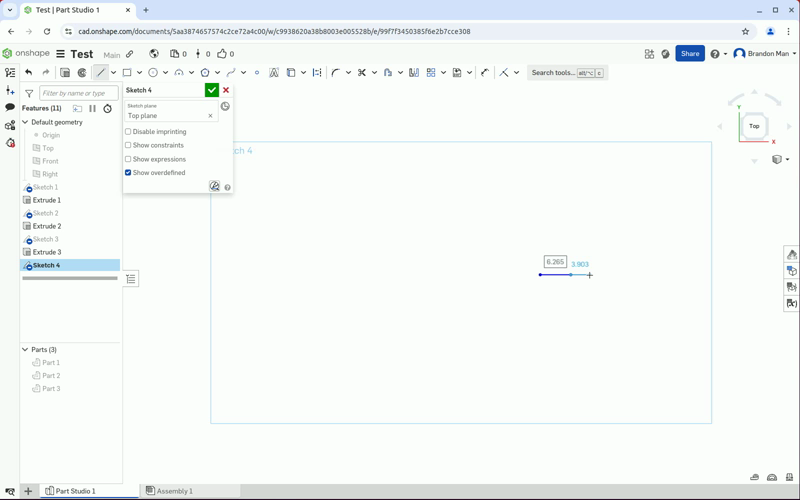
mouse_move(557, 224)
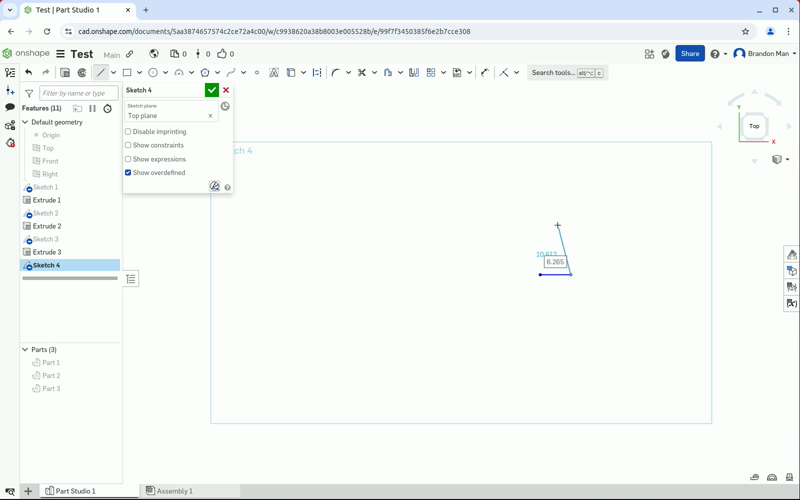
click(557, 224)
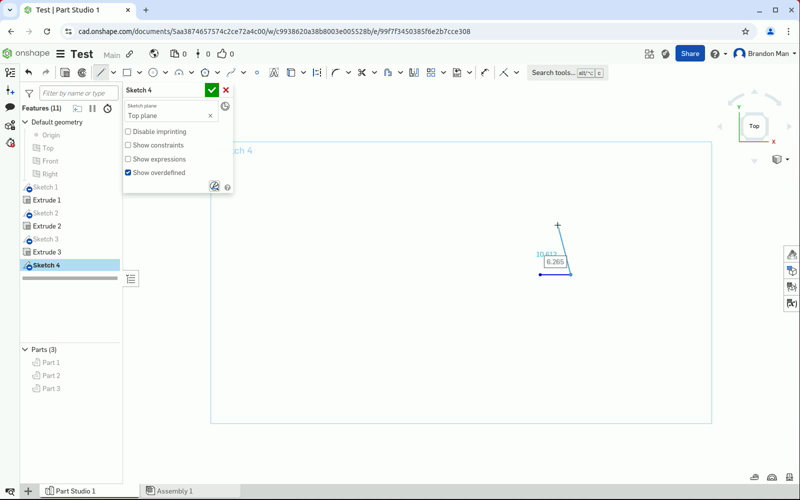
key_up(shift)
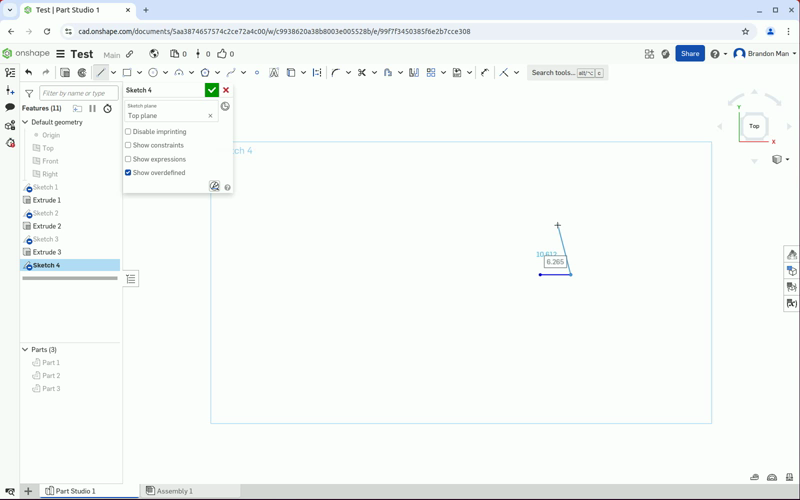
key_down(shift)
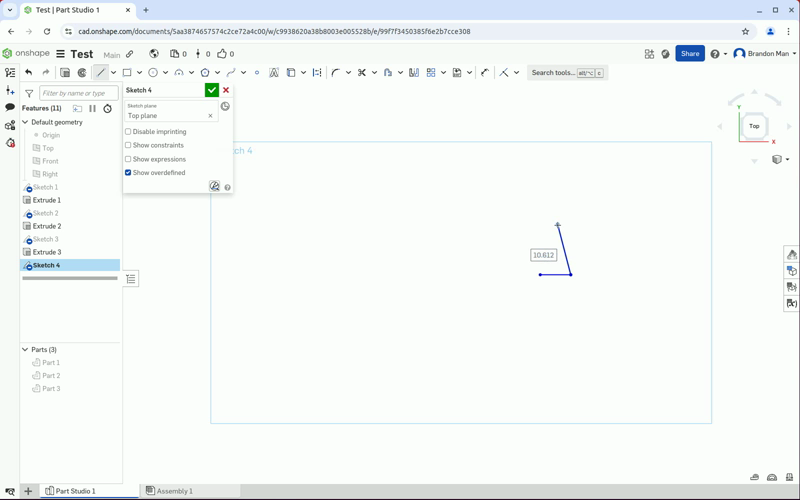
mouse_move(587, 224)
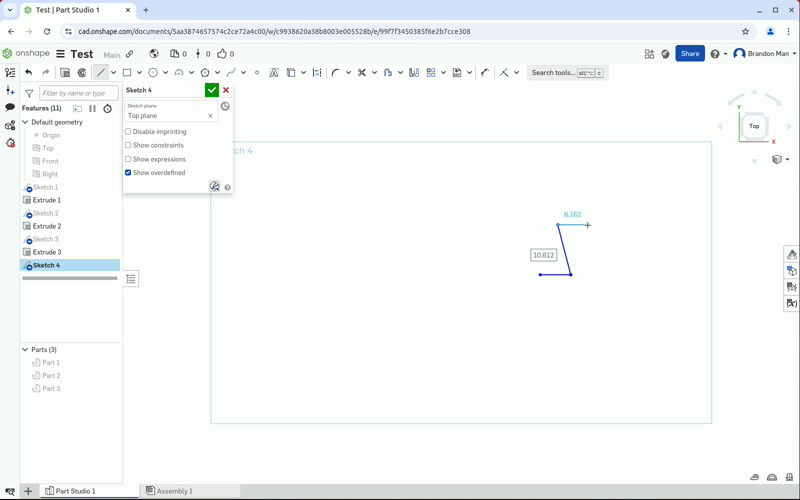
mouse_move(540, 224)
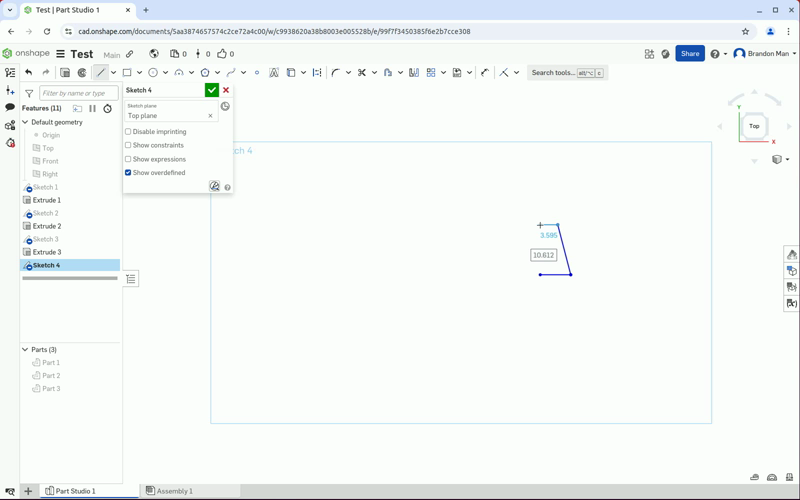
click(540, 224)
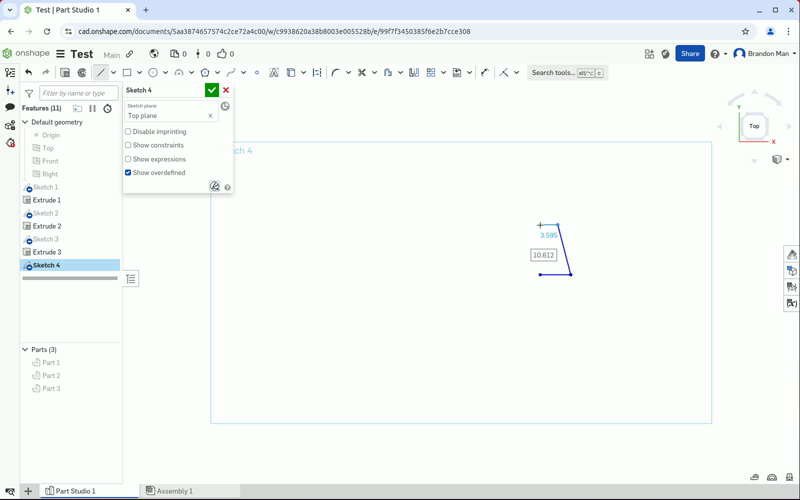
key_up(shift)
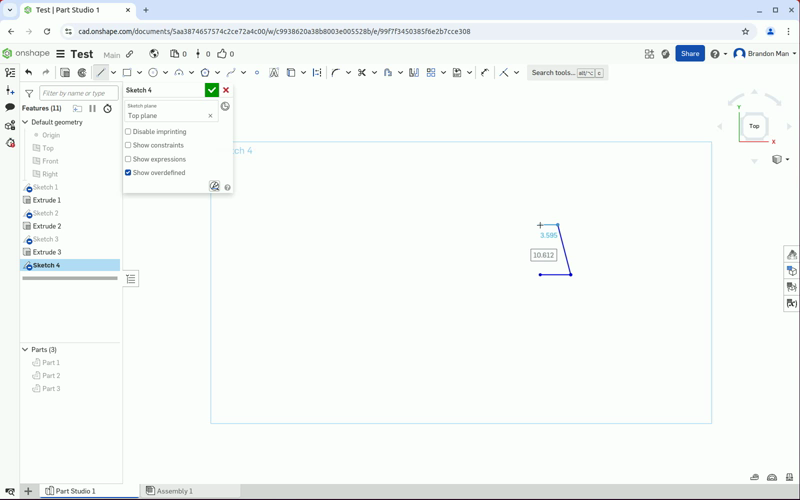
key_down(shift)
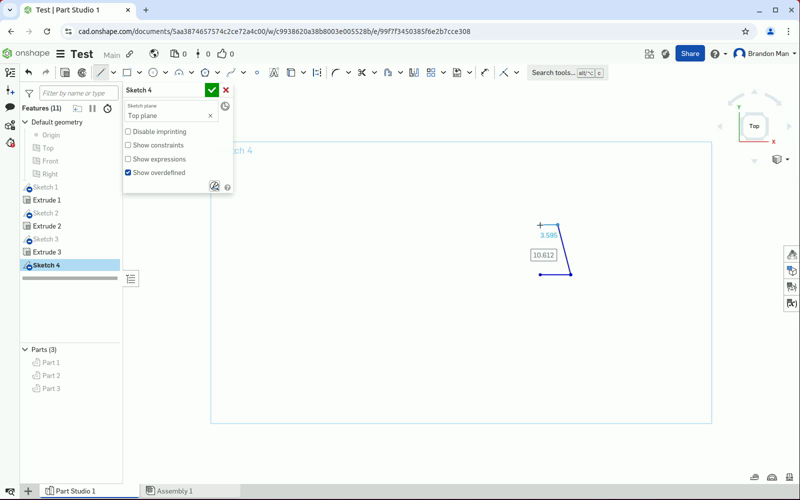
mouse_move(570, 224)
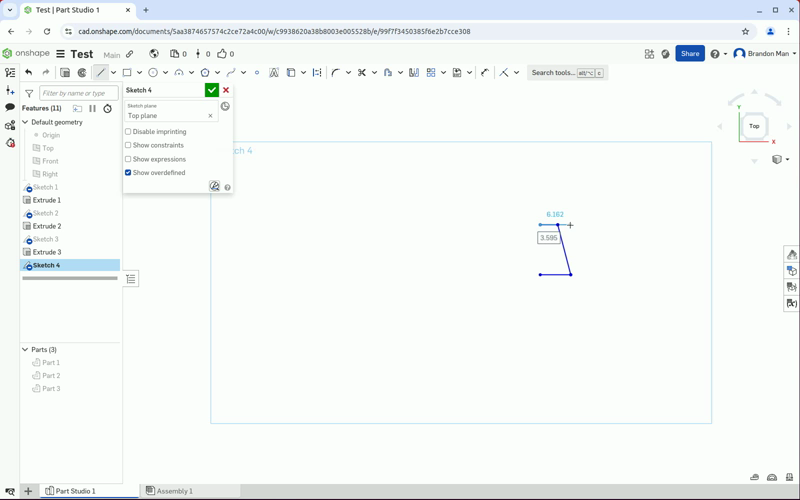
mouse_move(540, 234)
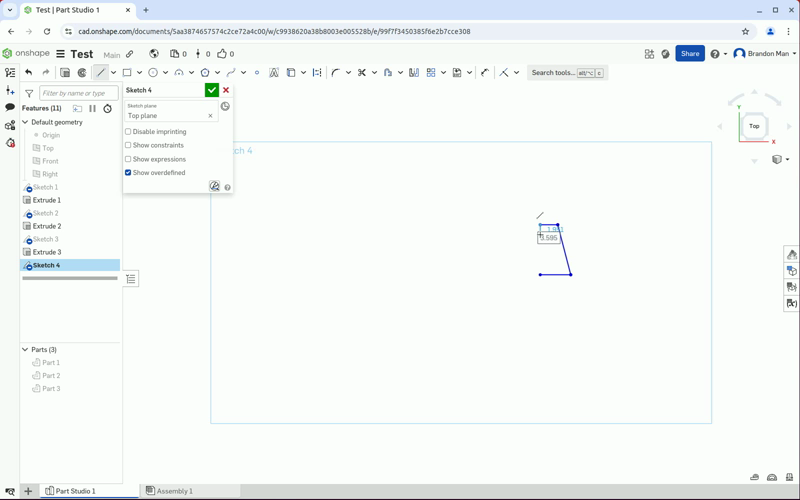
click(540, 234)
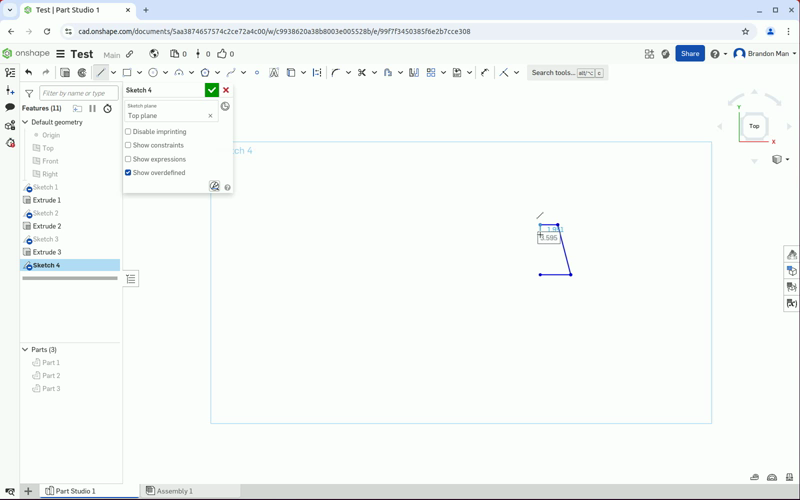
key_up(shift)
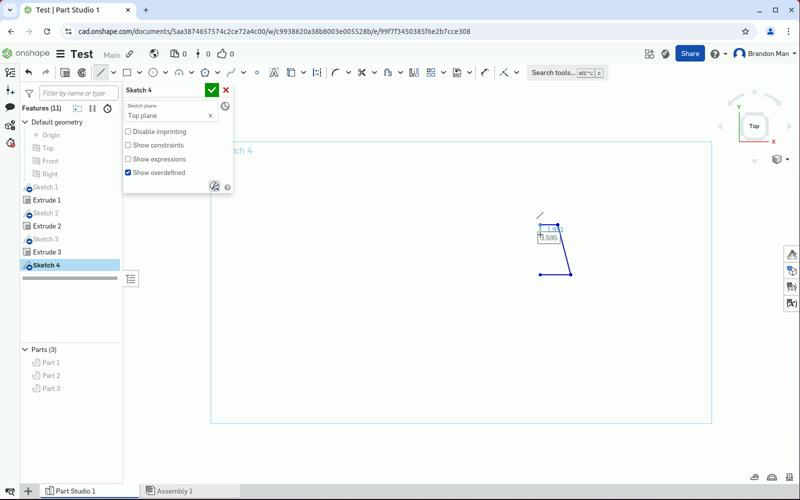
mouse_move(570, 234)
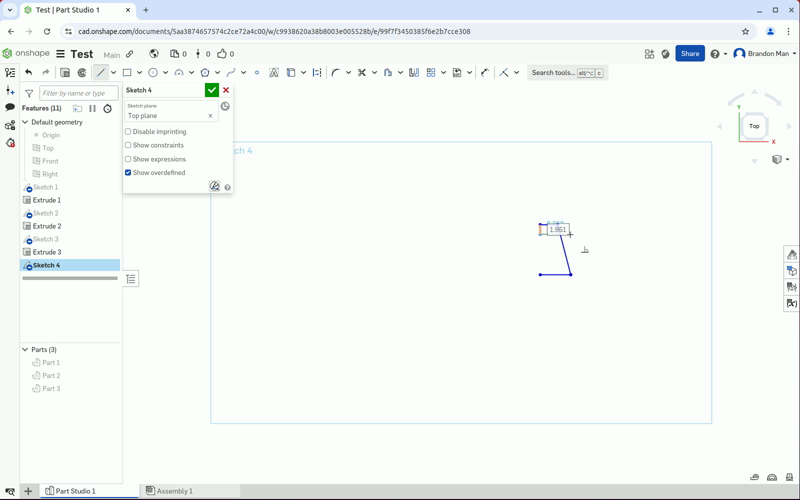
key_down(shift)
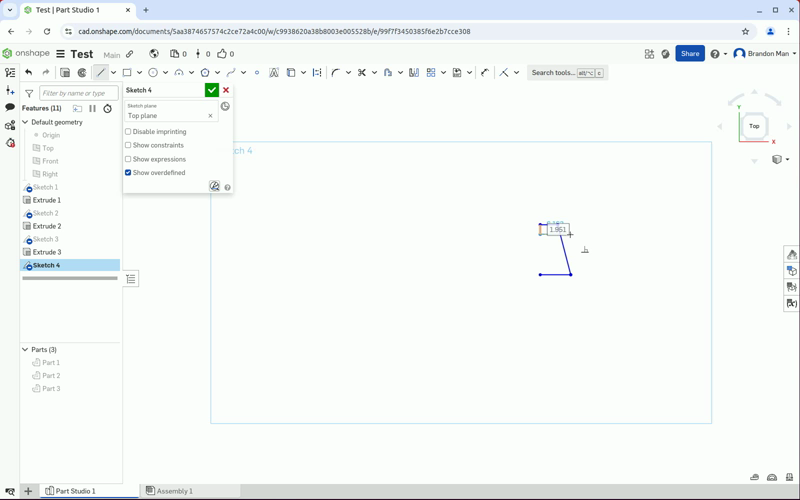
mouse_move(540, 274)
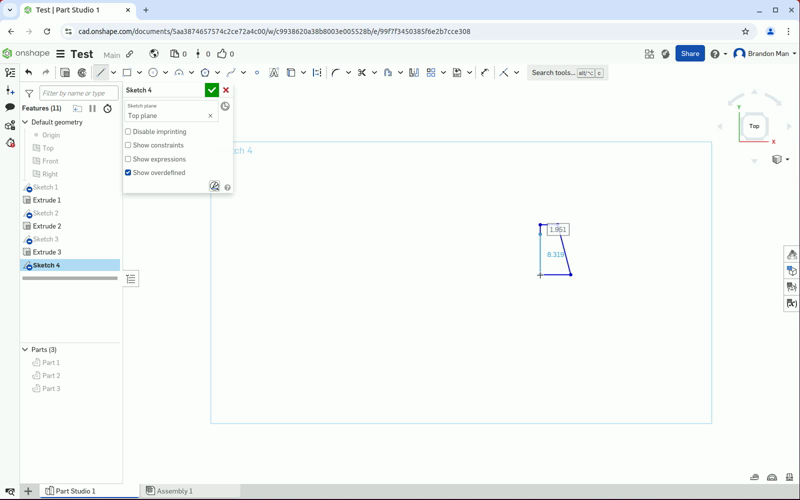
key_up(shift)
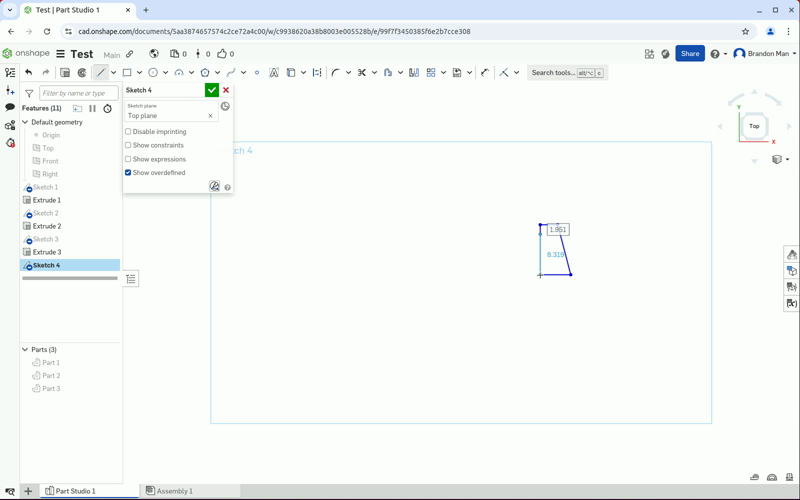
click(540, 274)
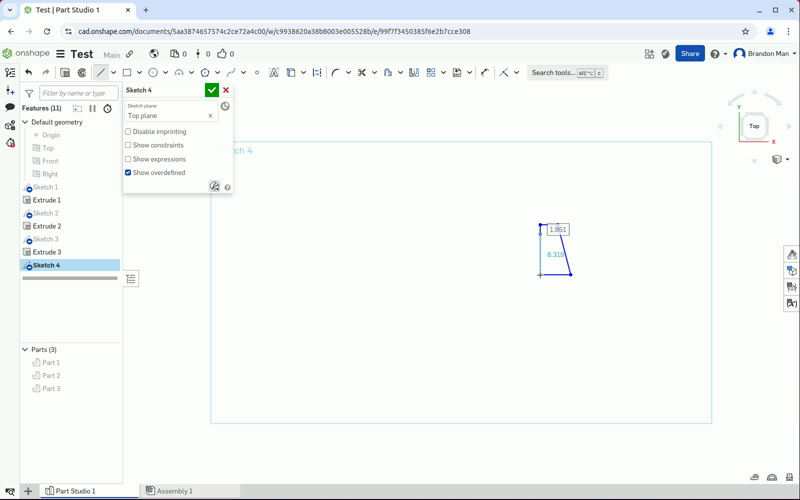
key(esc)
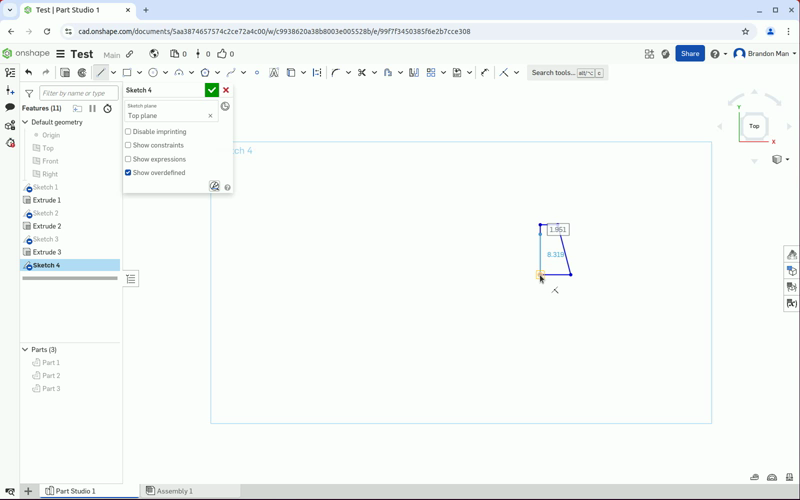
mouse_move(562, 268)
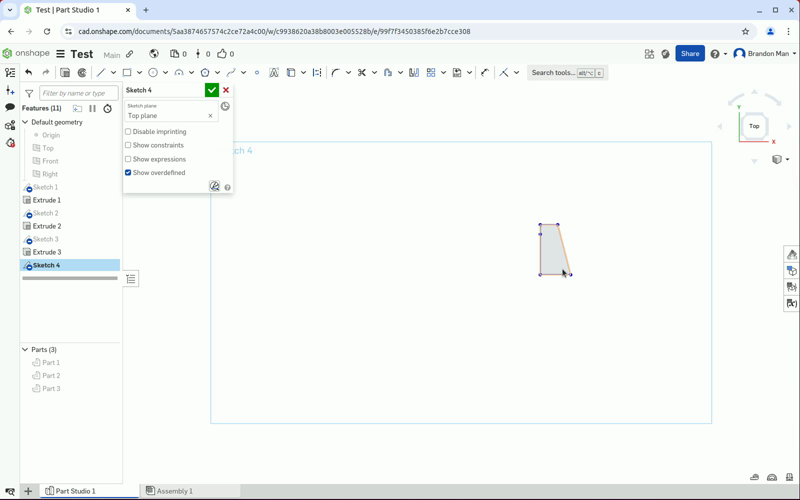
scroll(6)
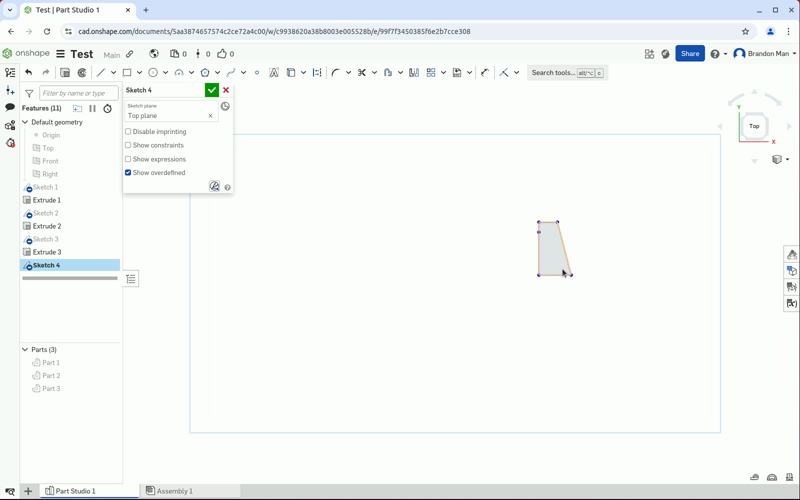
scroll(6)
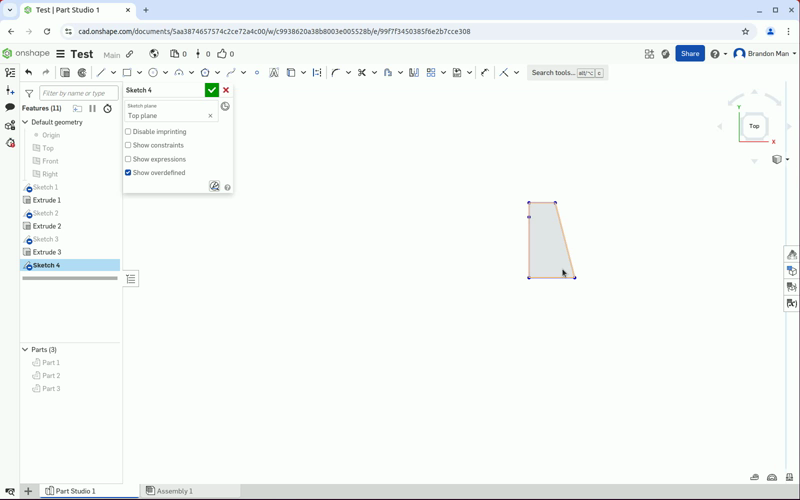
scroll(6)
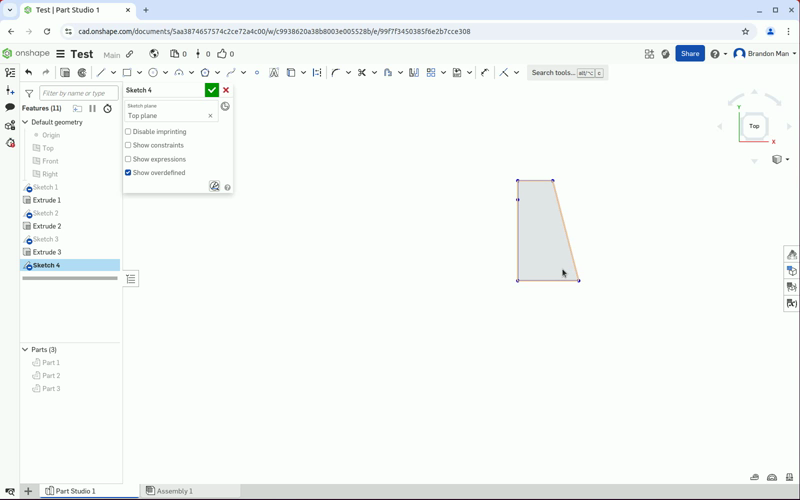
scroll(6)
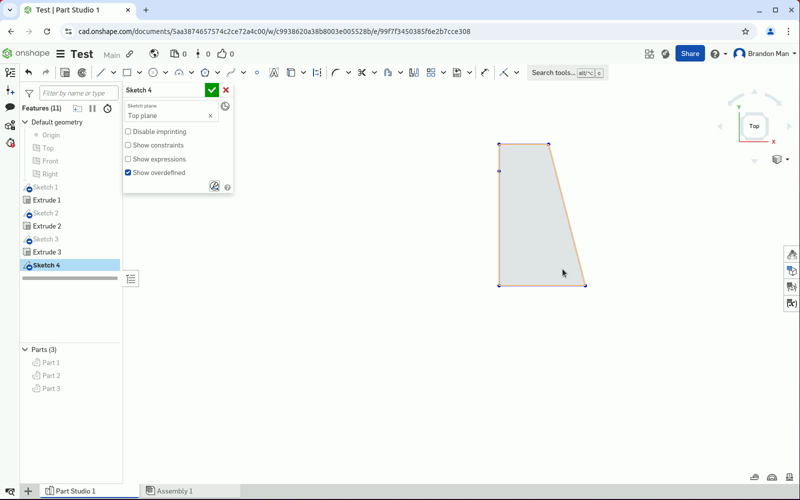
scroll(6)
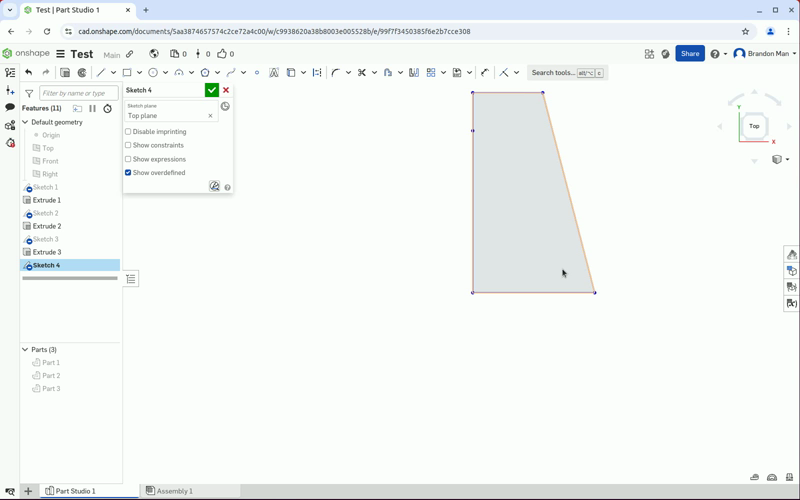
scroll(6)
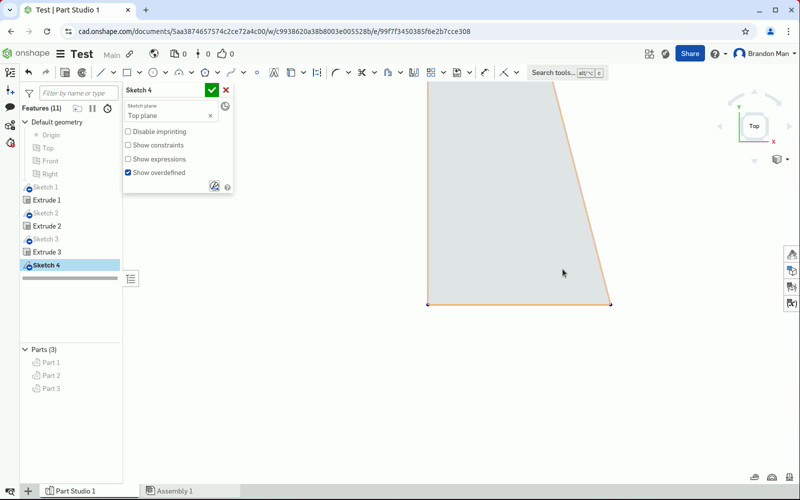
scroll(6)
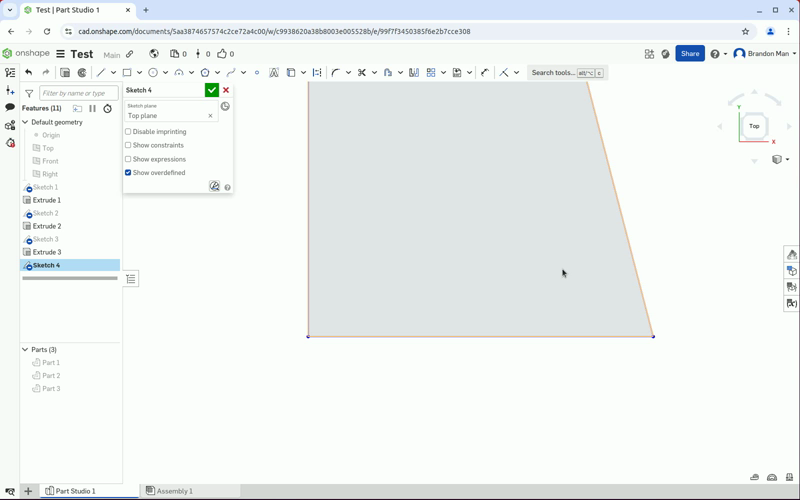
click(562, 268)
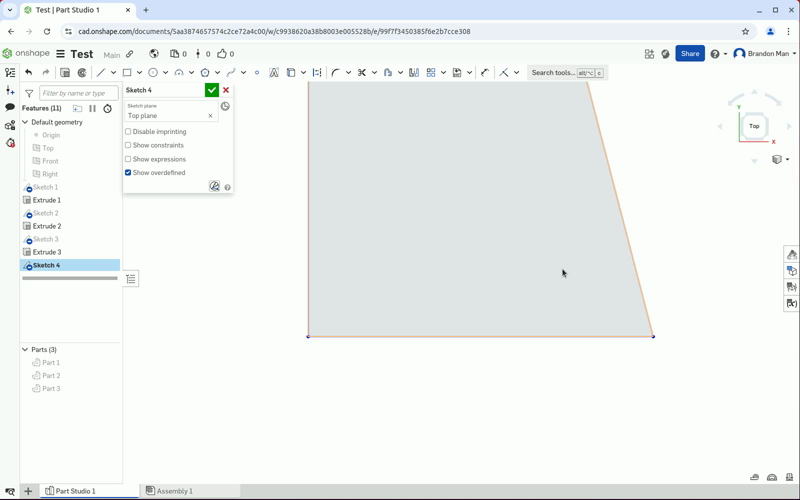
scroll(-6)
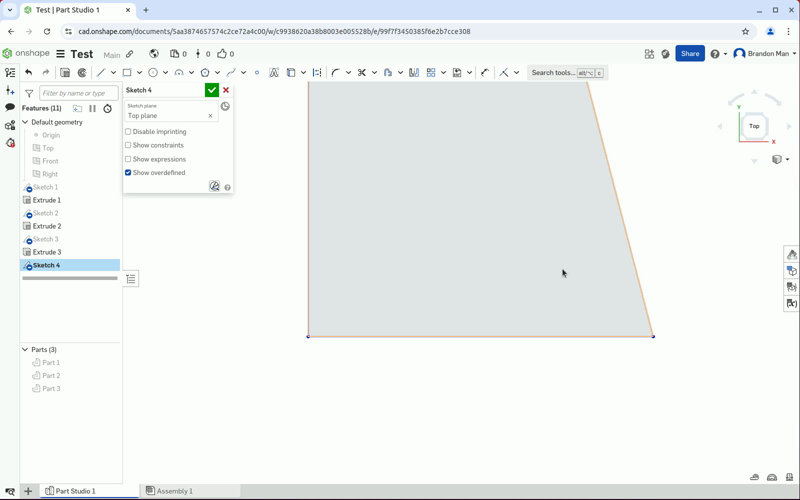
scroll(-6)
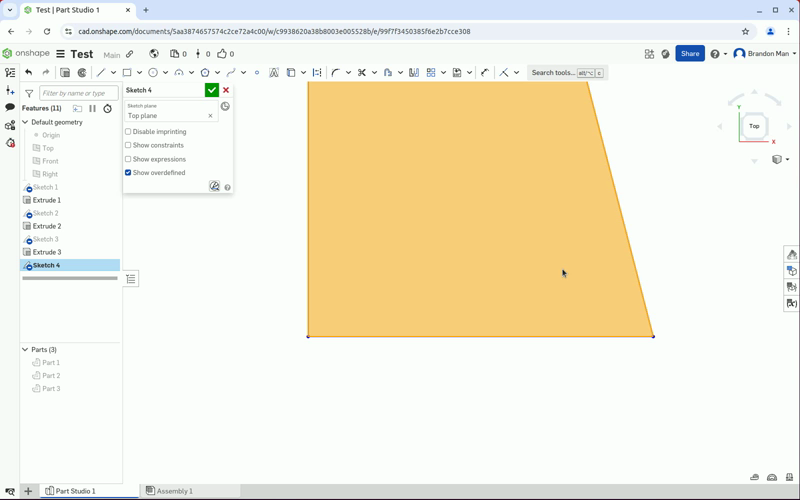
scroll(-6)
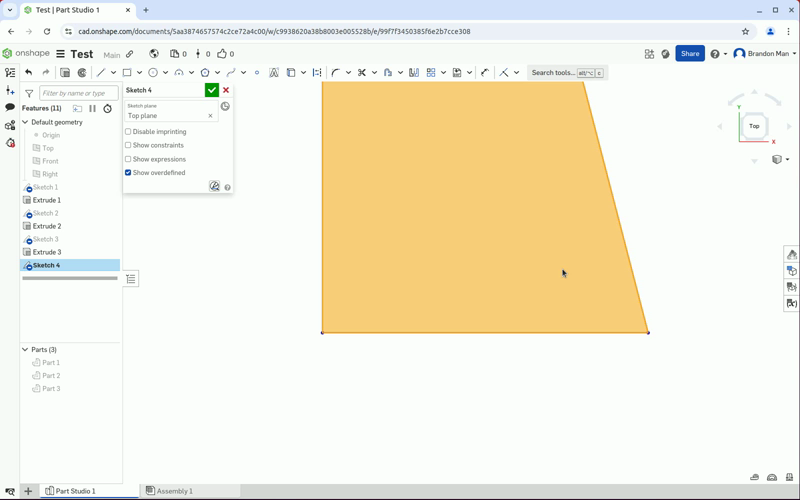
scroll(-6)
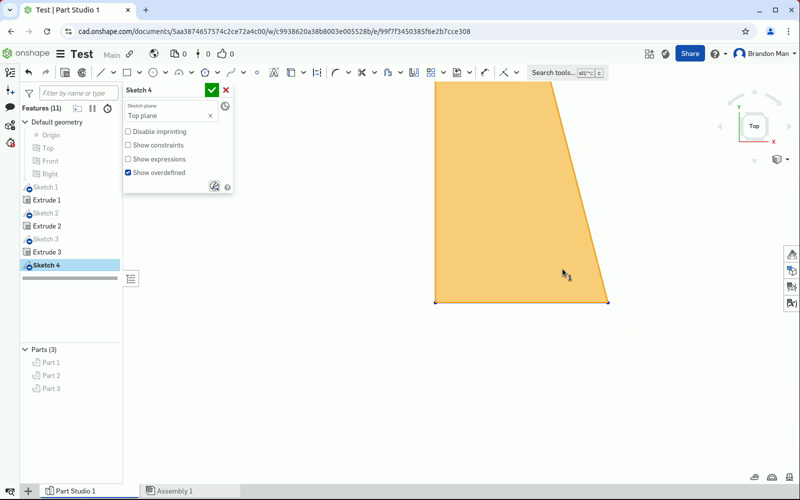
scroll(-6)
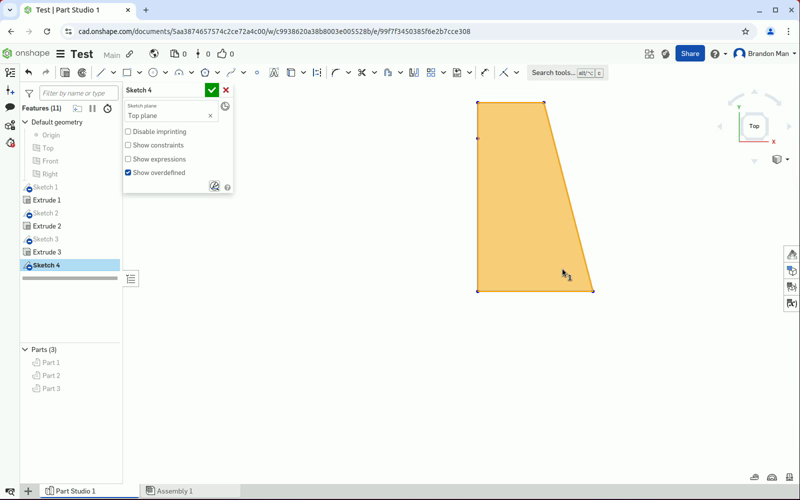
scroll(-6)
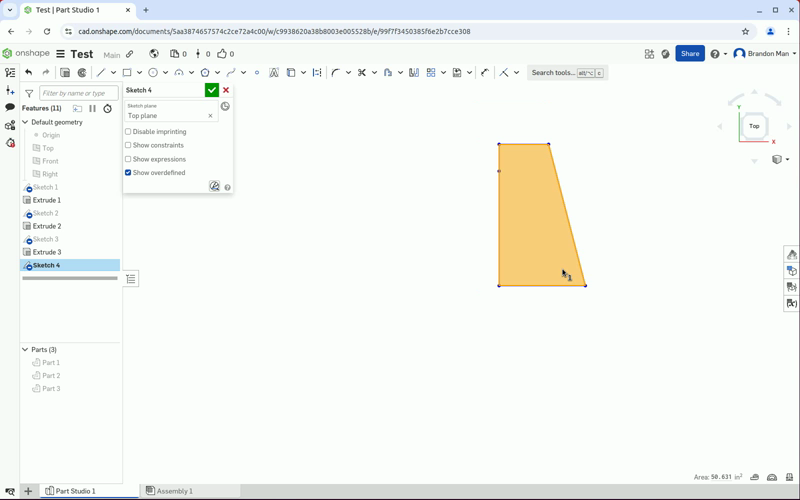
scroll(-6)
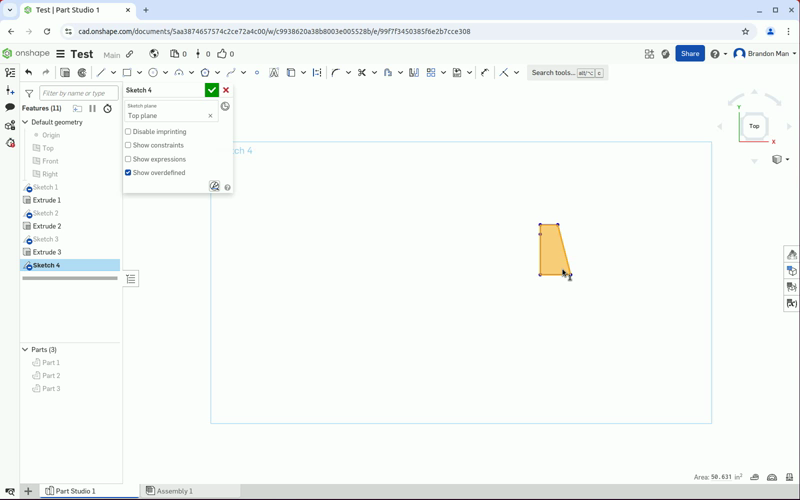
mouse_move(73, 352)
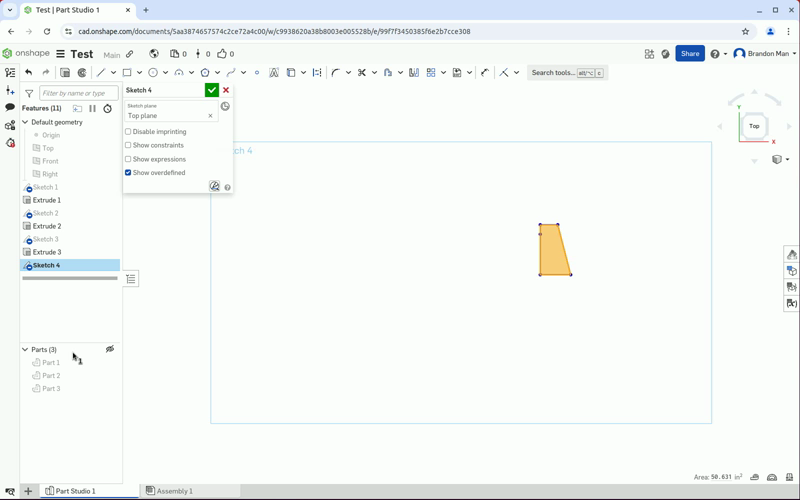
key(shift+y)
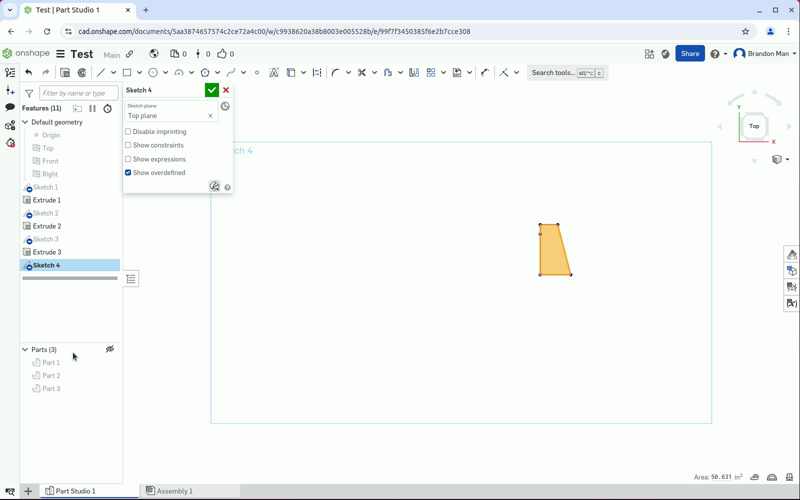
key(shift+e)
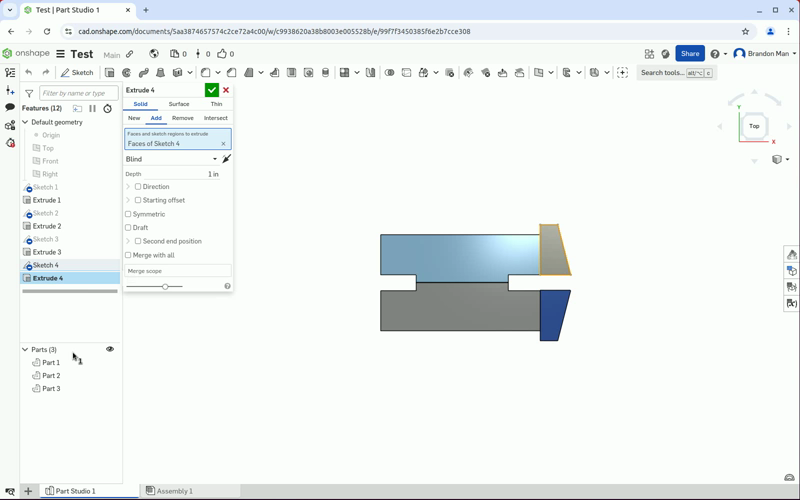
mouse_move(143, 106)
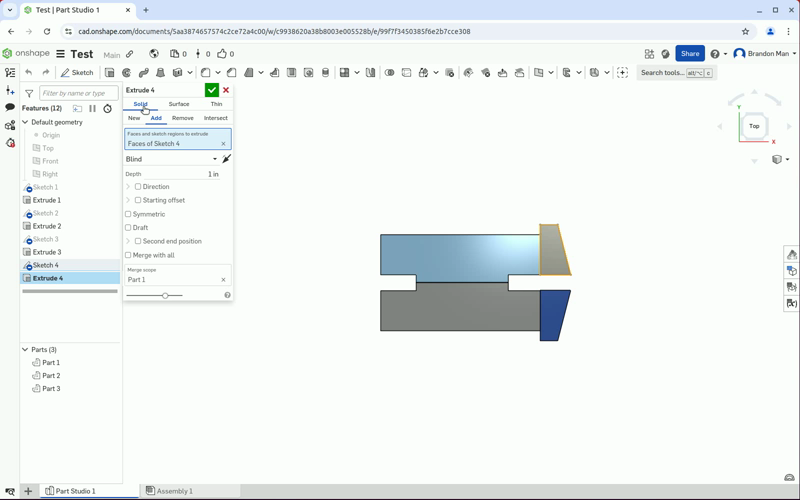
click(143, 106)
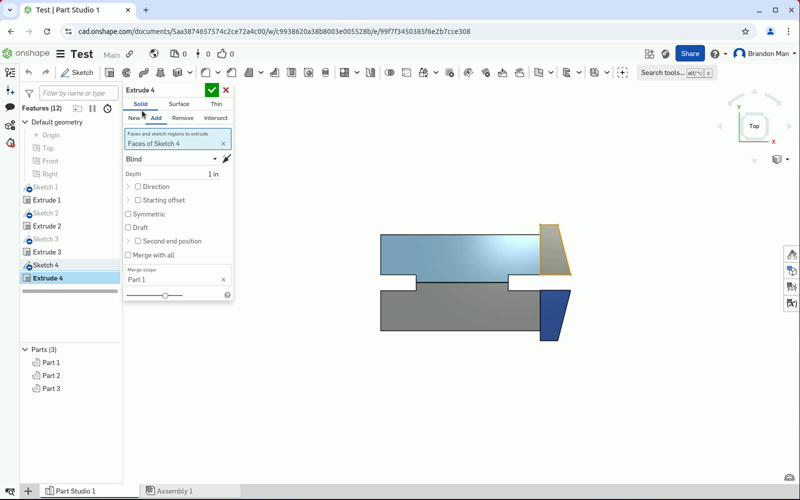
mouse_move(137, 120)
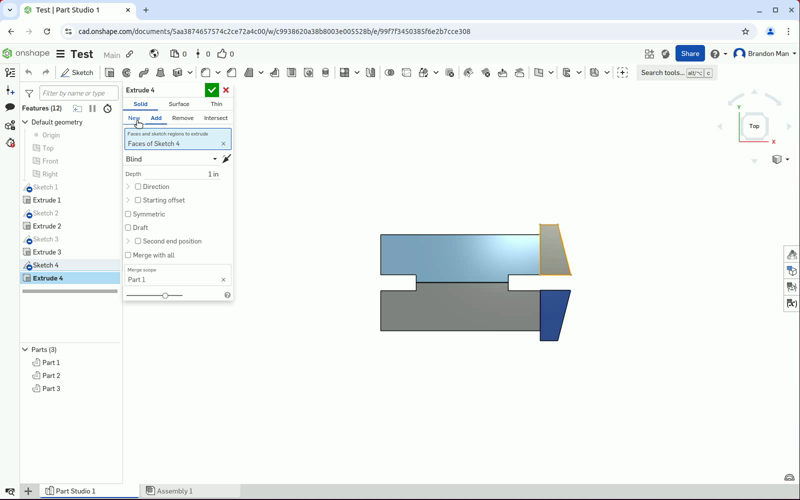
click(137, 120)
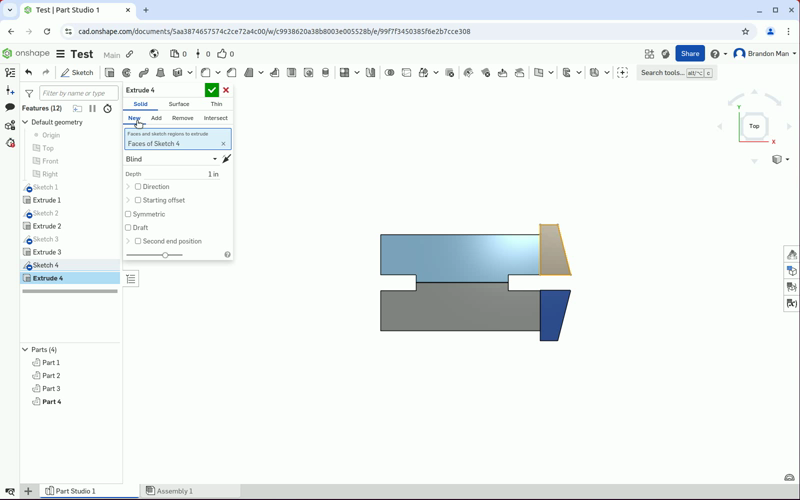
key(tab, 4)
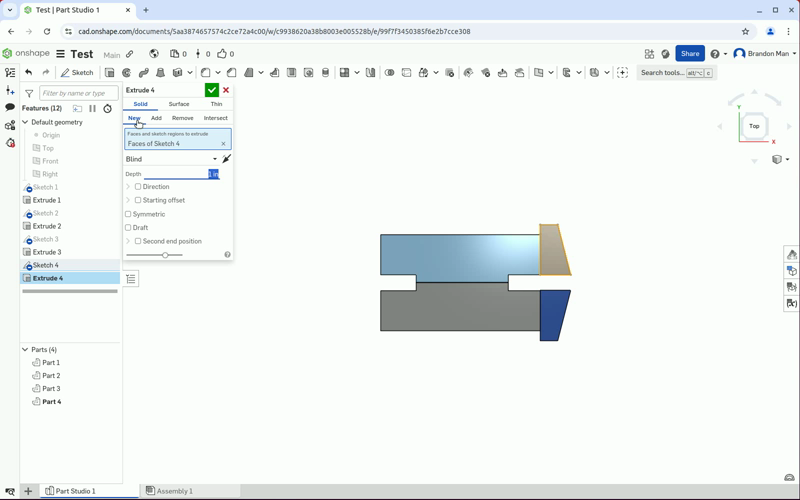
text(19.738)
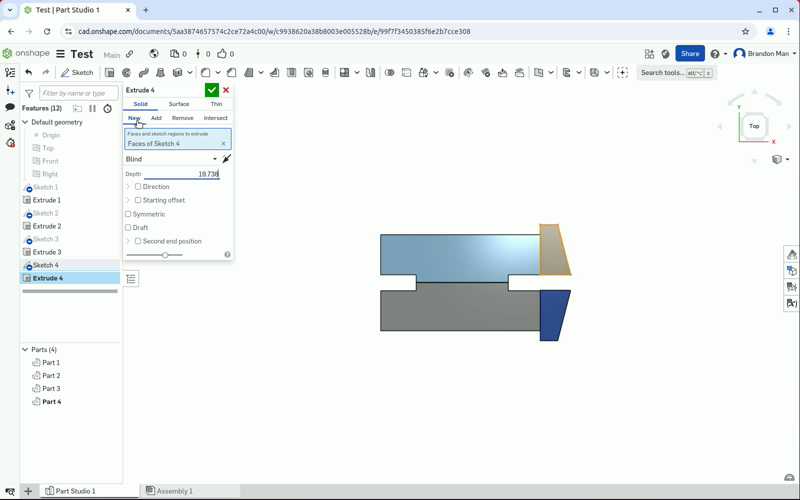
key(enter)
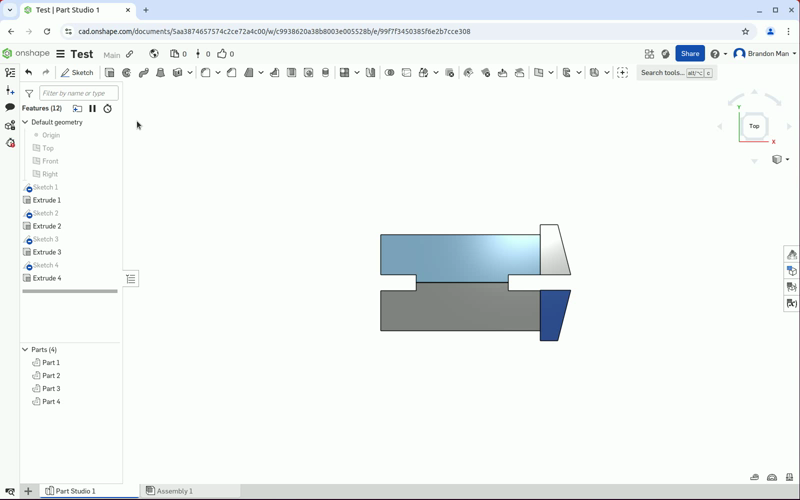
key(shift+h)
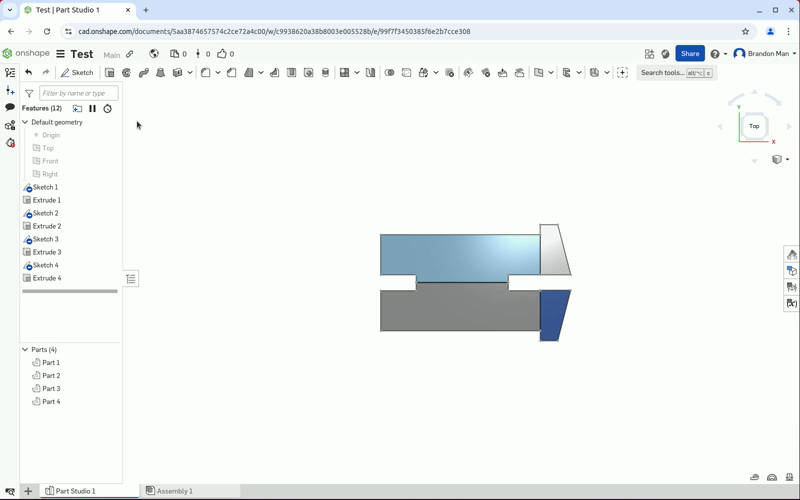
key(shift+h)
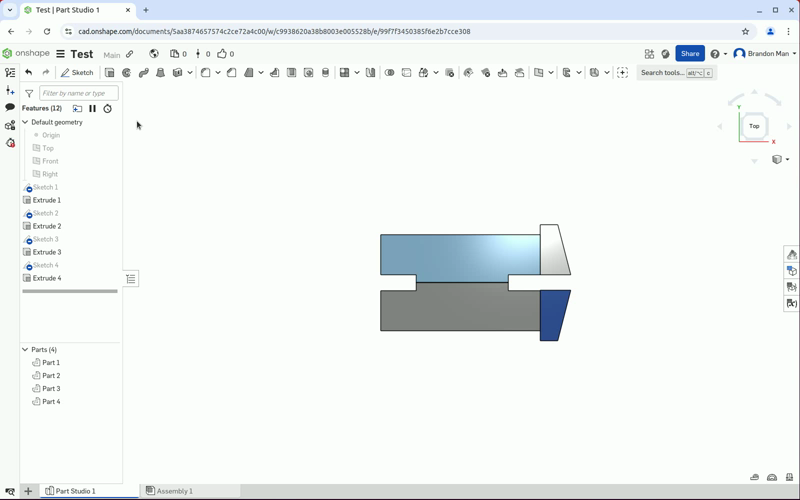
mouse_move(73, 189)
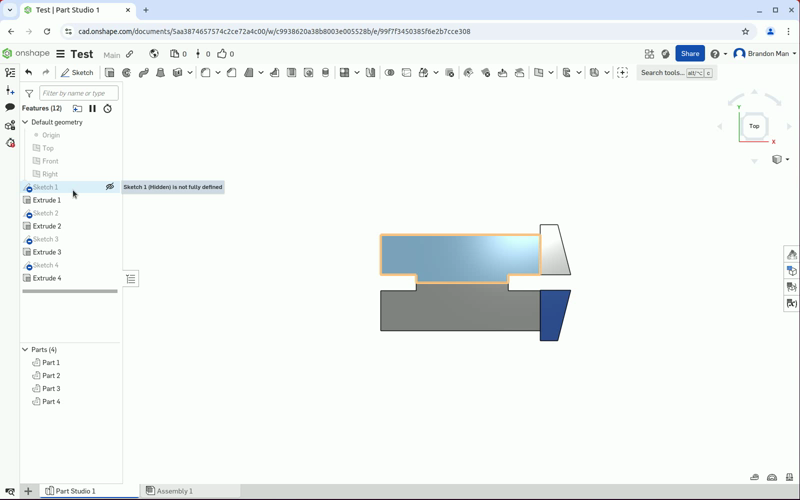
click(73, 189)
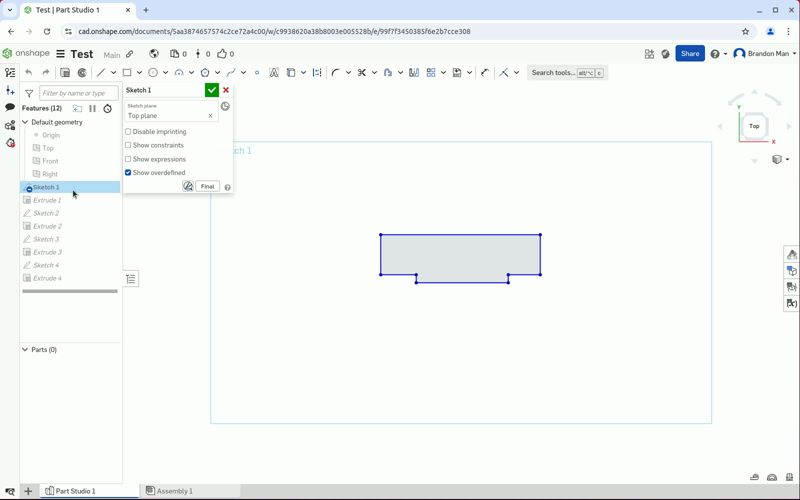
mouse_move(229, 92)
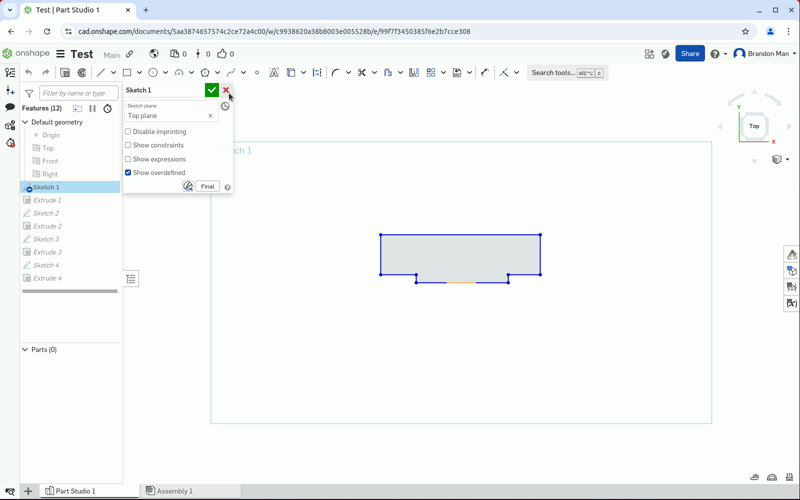
click(229, 92)
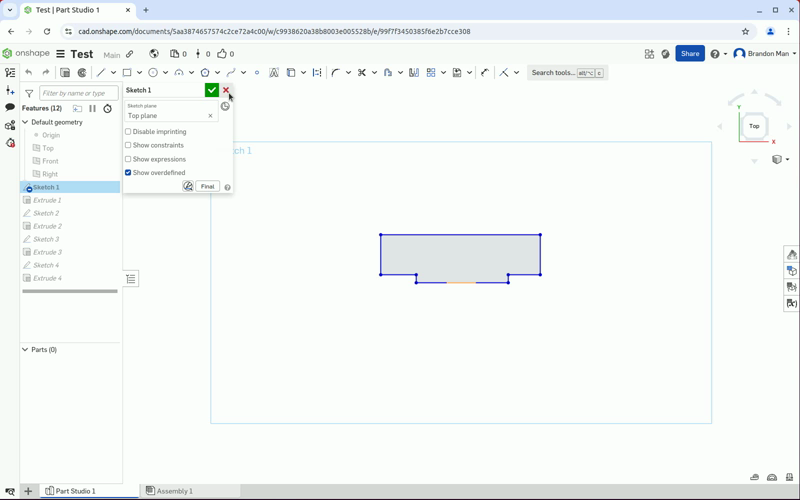
key(shift+s)
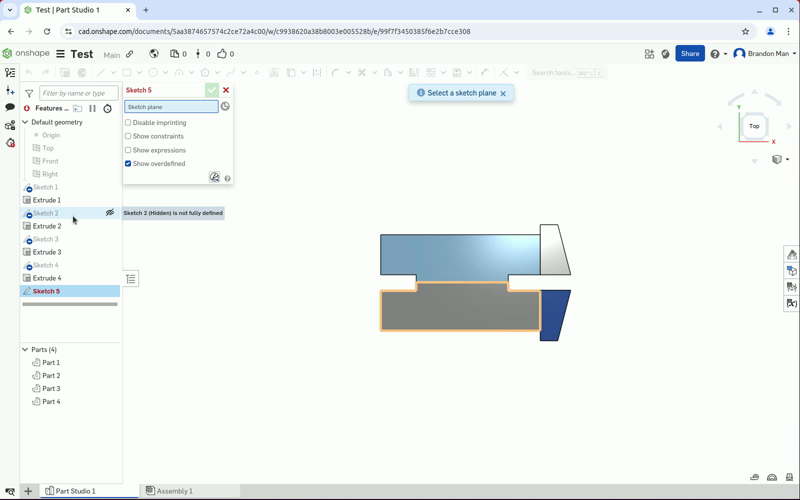
scroll(3)
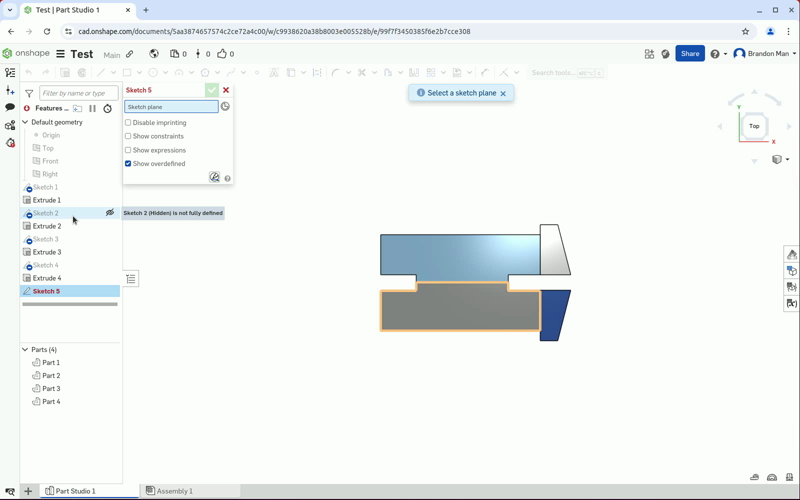
mouse_move(73, 150)
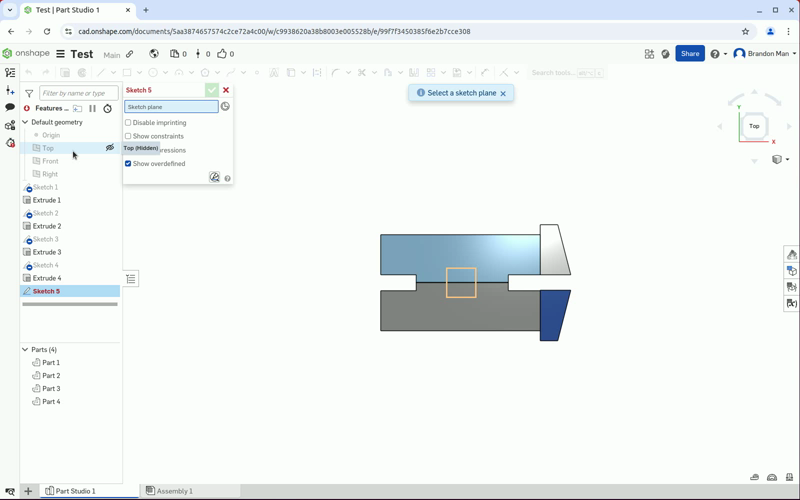
click(73, 150)
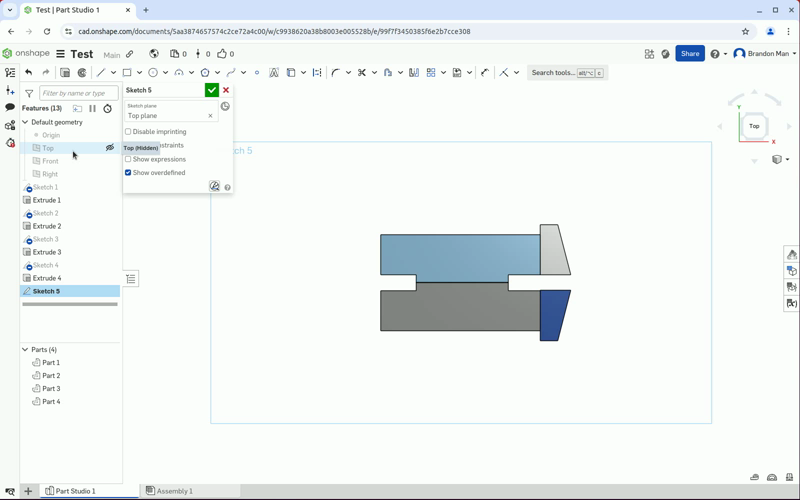
mouse_move(73, 352)
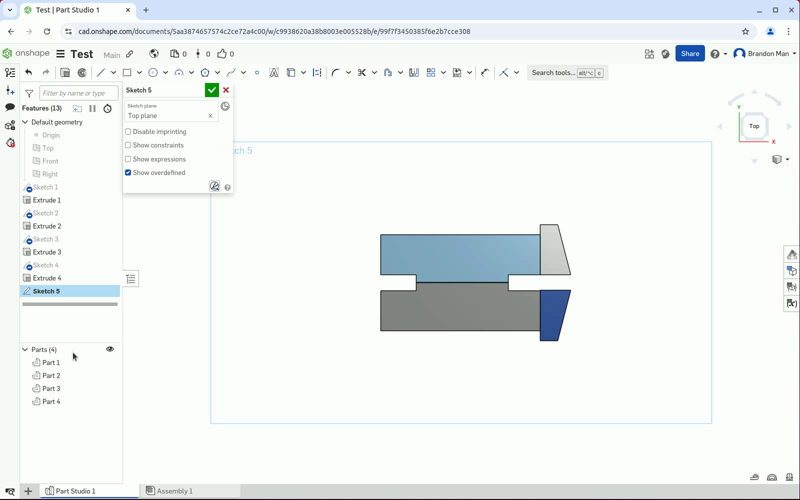
key(y)
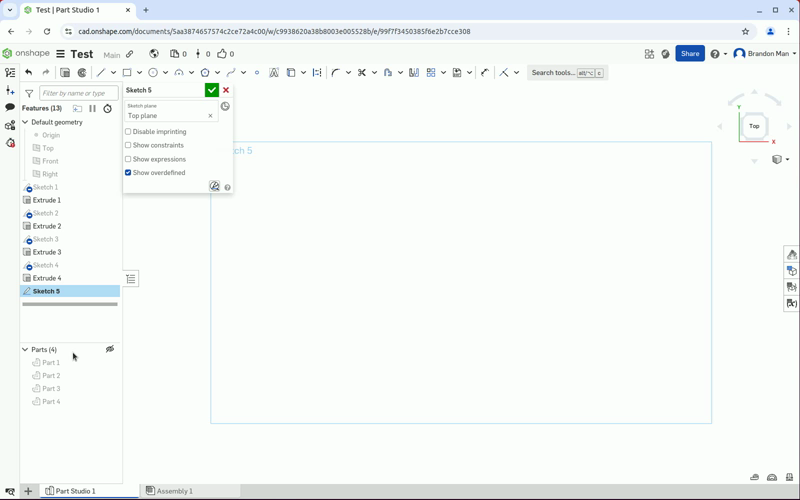
key(l)
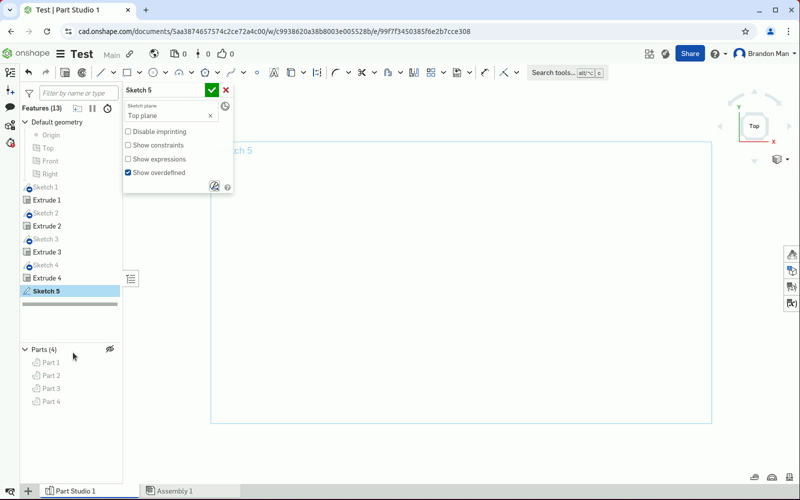
key_down(shift)
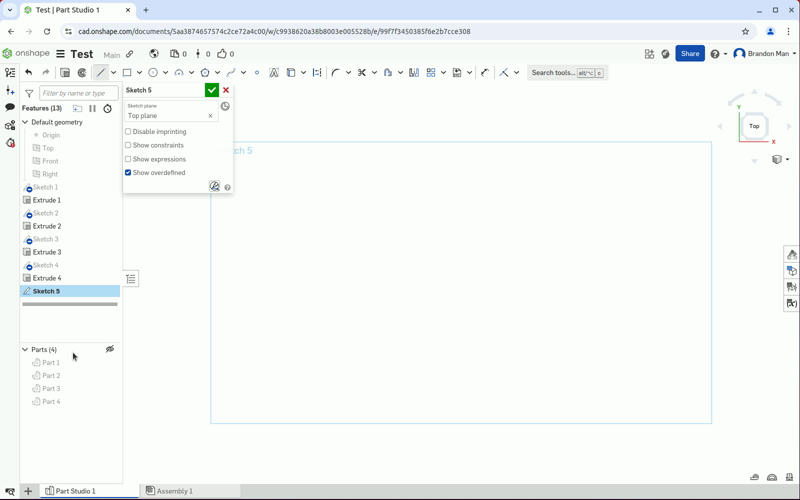
mouse_move(348, 274)
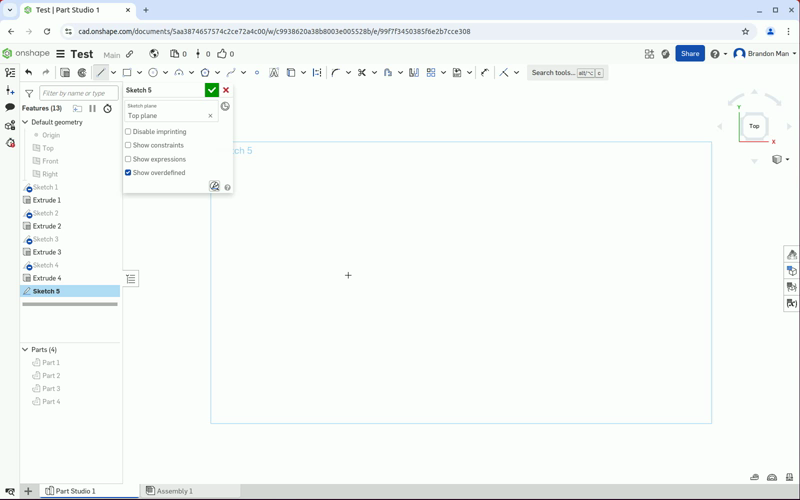
click(348, 274)
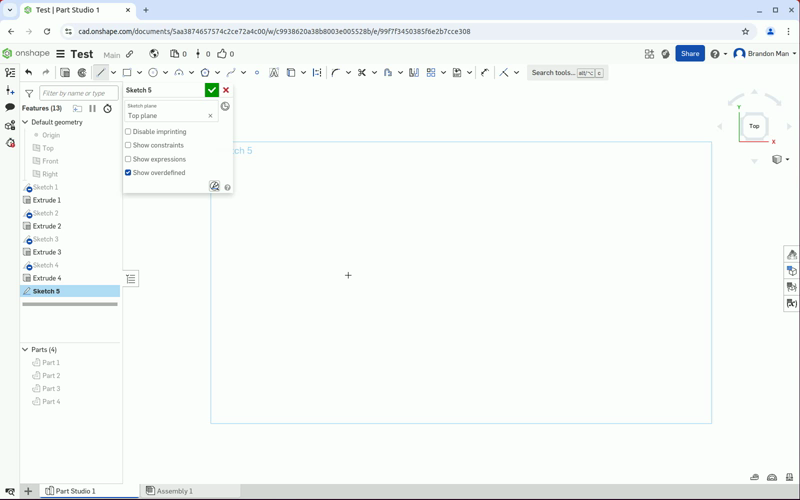
key_up(shift)
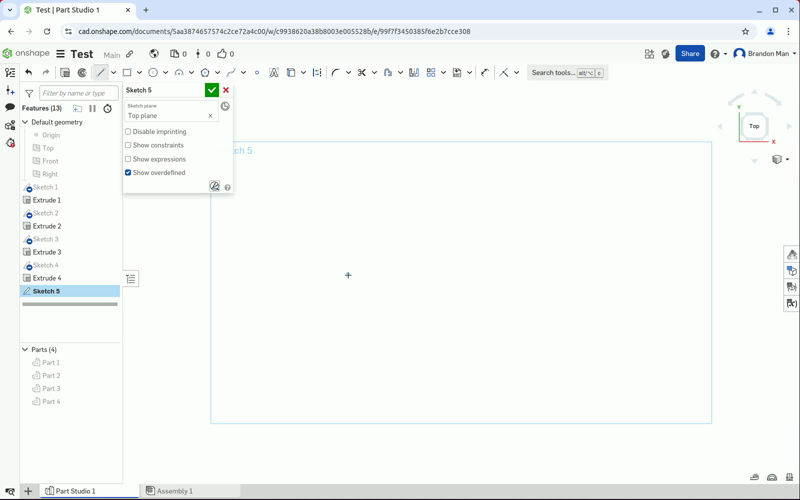
key_down(shift)
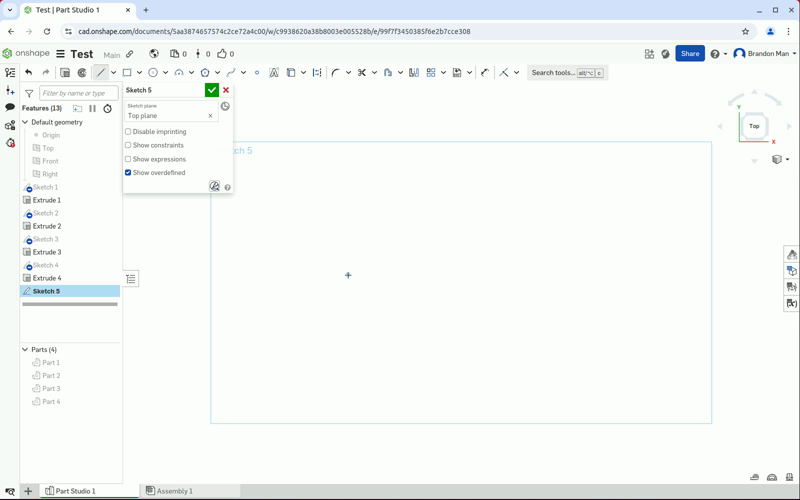
mouse_move(378, 274)
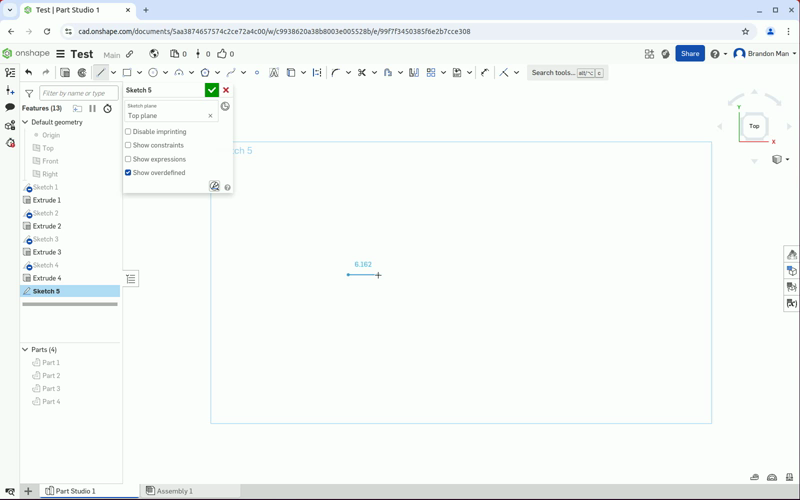
mouse_move(381, 274)
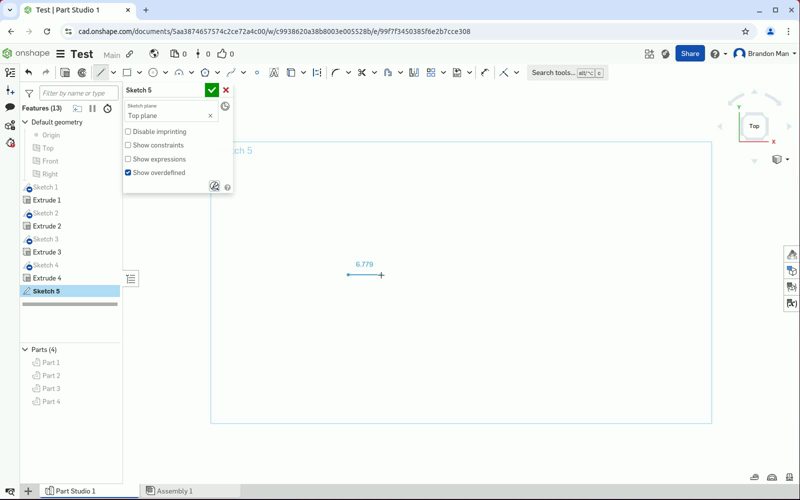
click(381, 274)
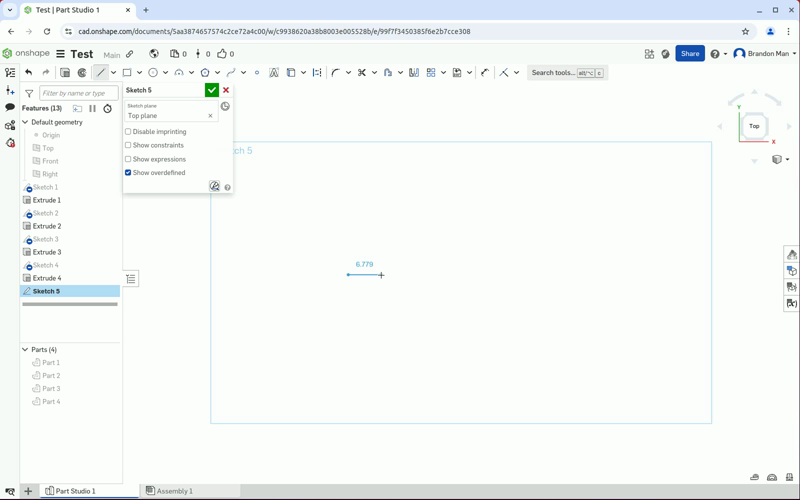
key_up(shift)
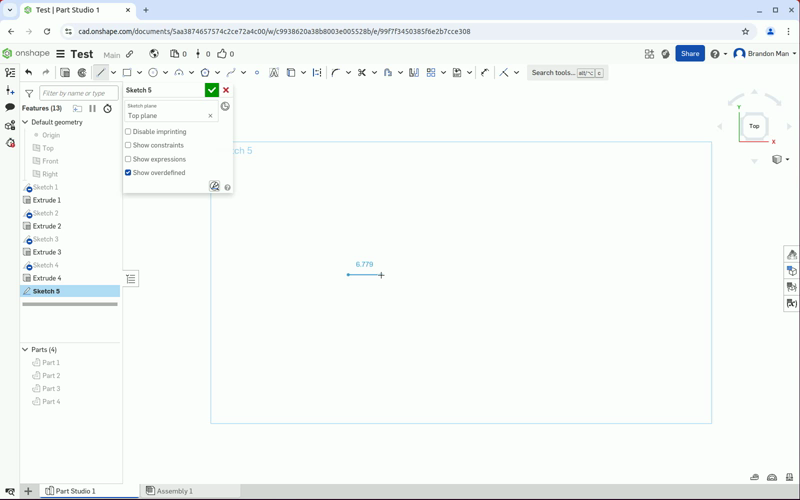
key_down(shift)
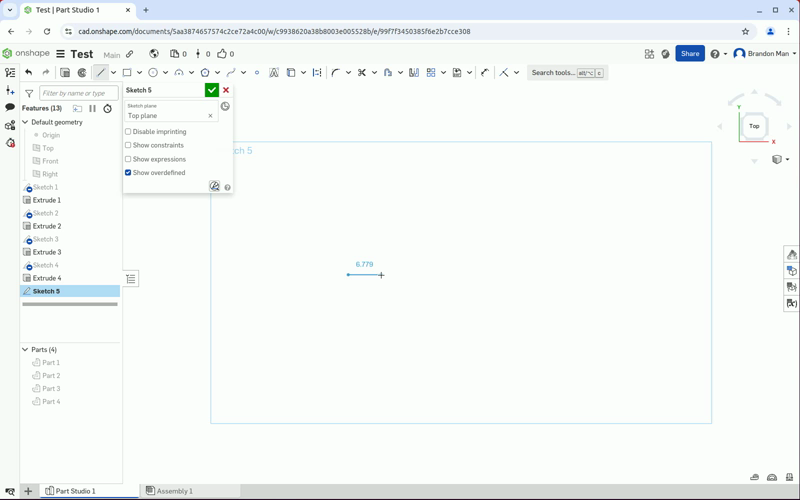
mouse_move(411, 274)
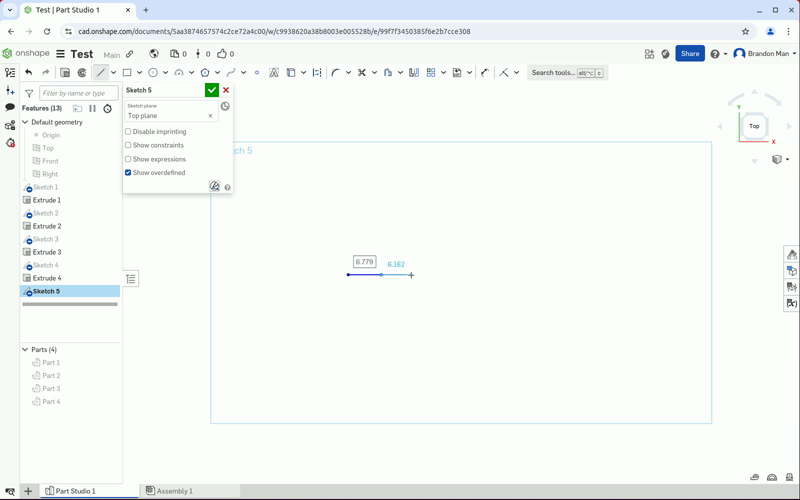
mouse_move(381, 234)
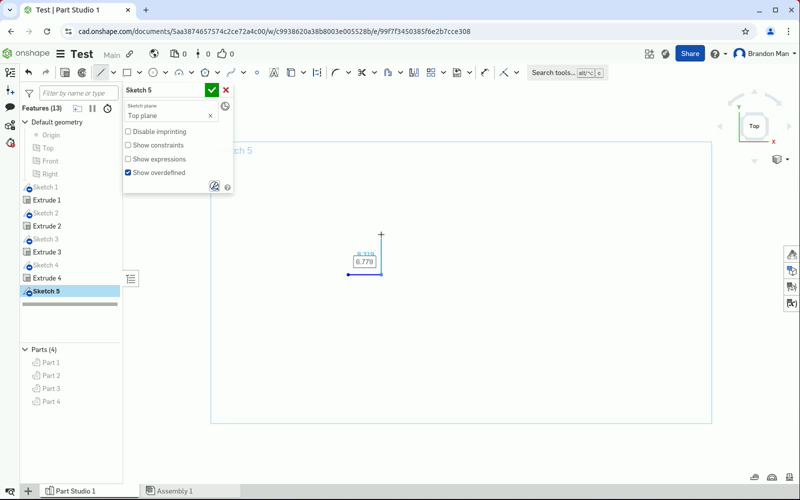
click(381, 234)
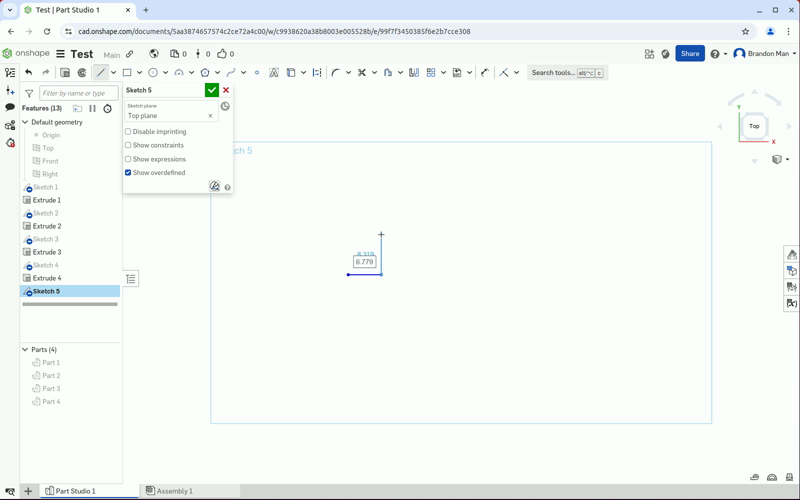
key_up(shift)
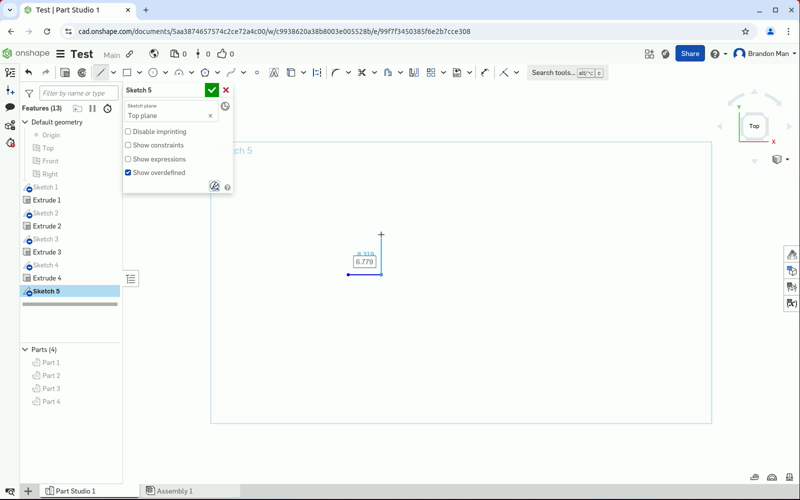
key_down(shift)
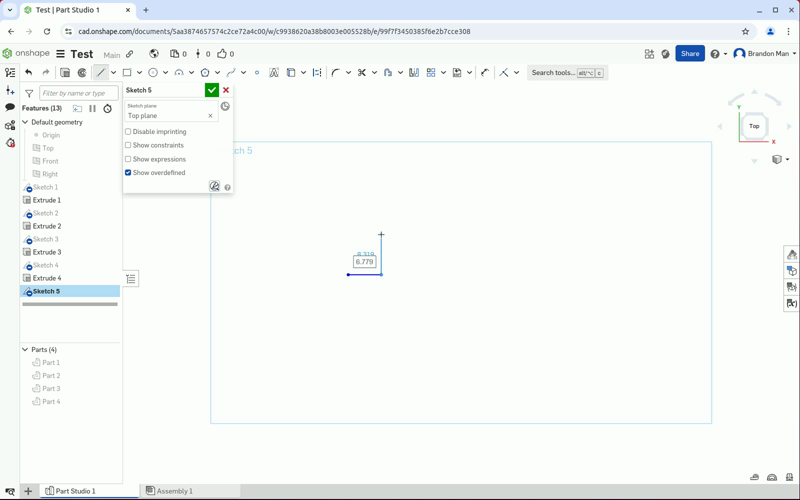
mouse_move(411, 234)
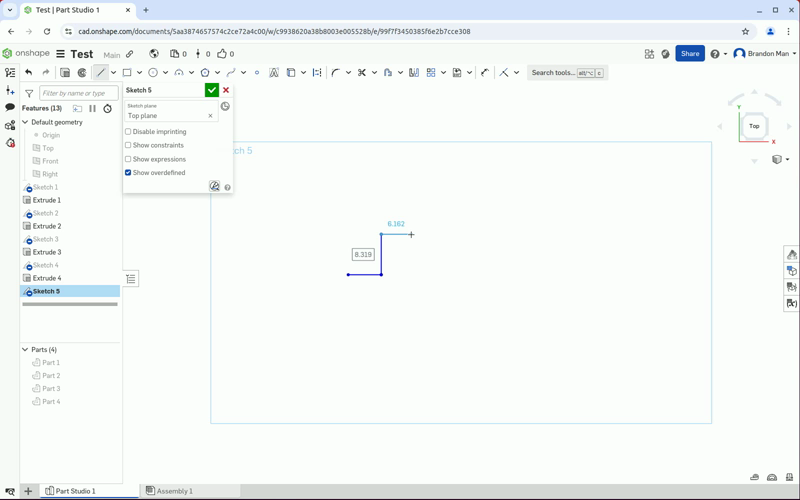
mouse_move(381, 224)
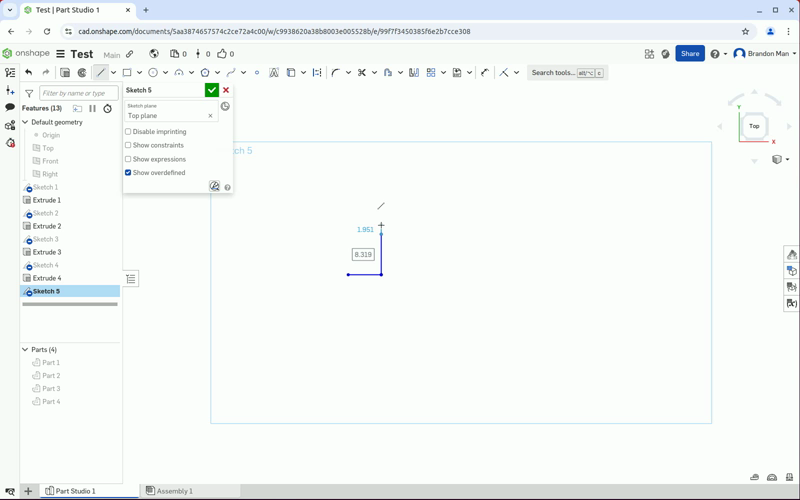
click(381, 224)
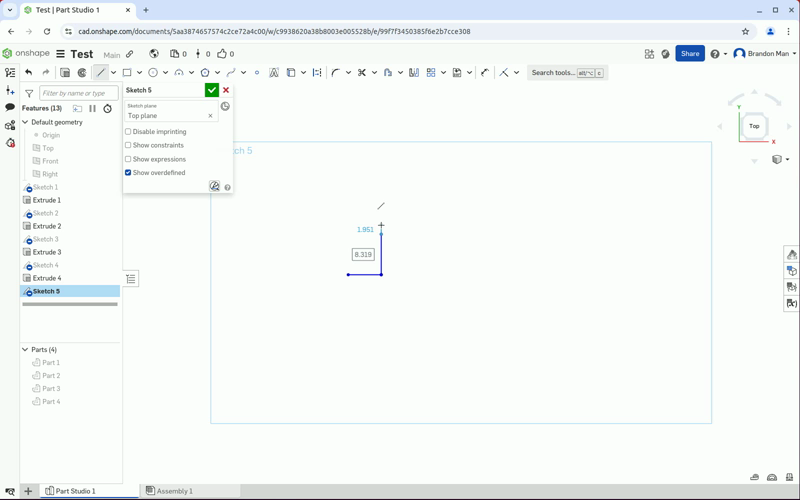
key_up(shift)
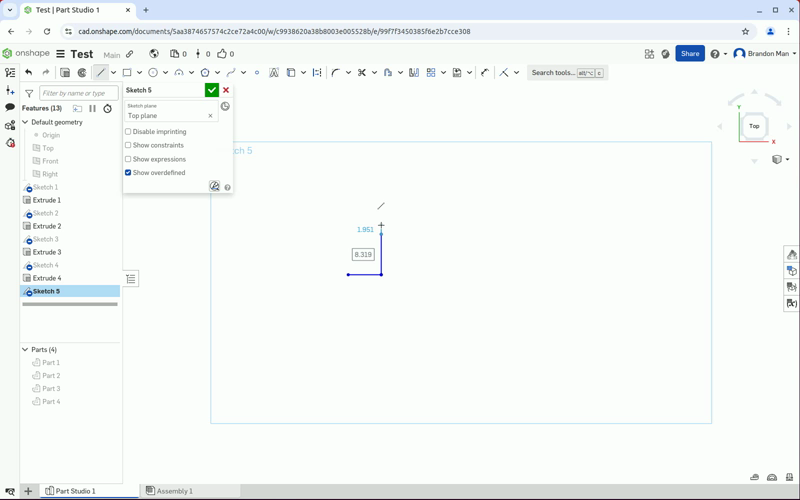
key_down(shift)
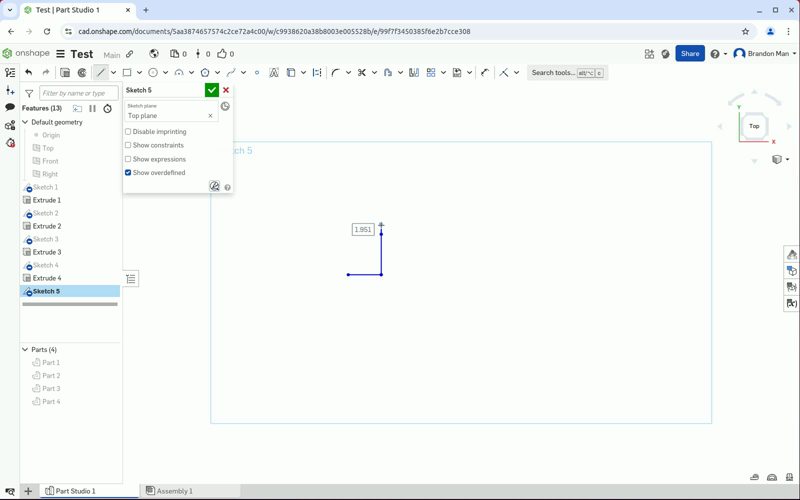
mouse_move(411, 224)
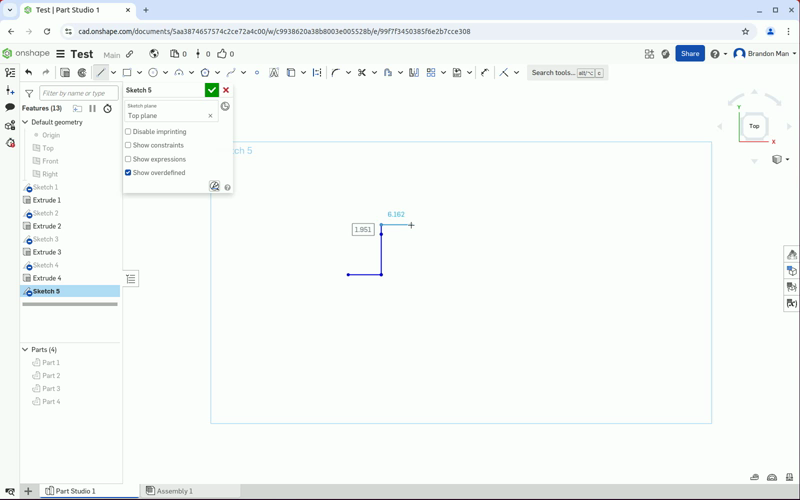
mouse_move(363, 224)
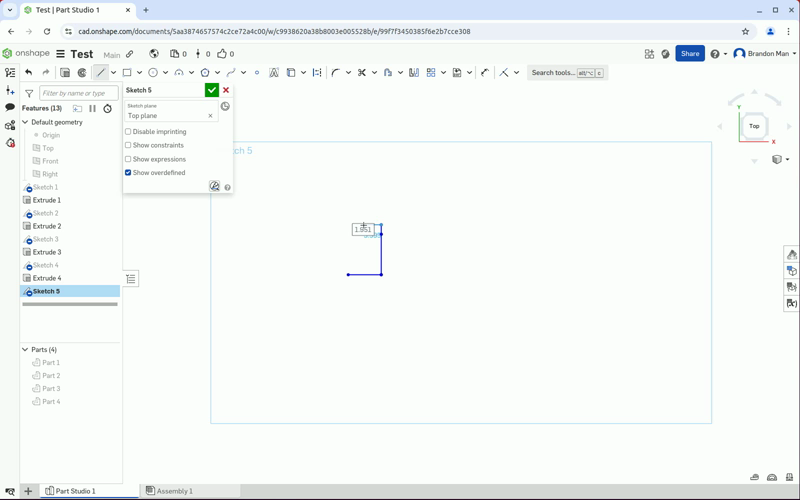
click(363, 224)
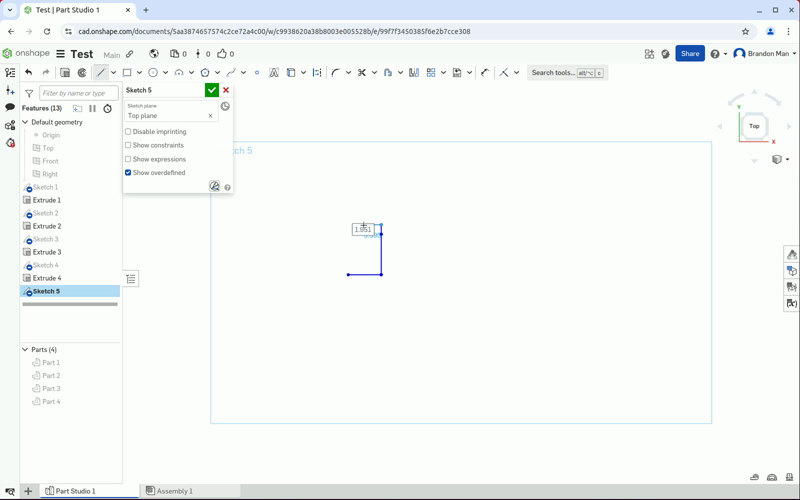
key_up(shift)
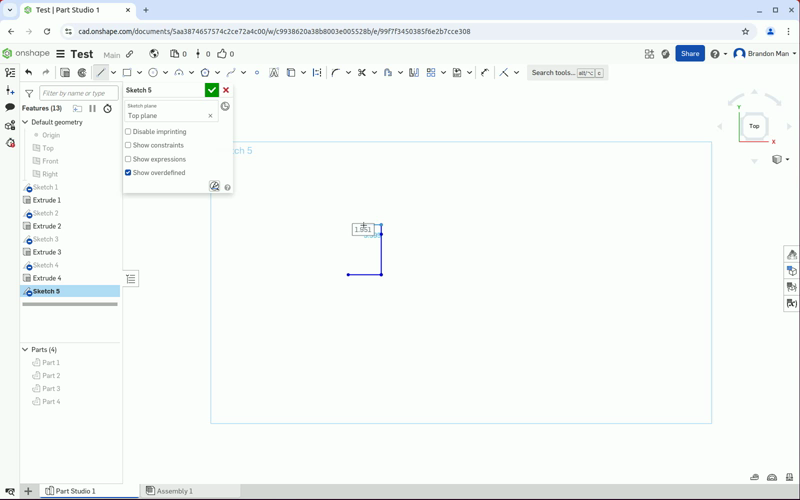
mouse_move(393, 224)
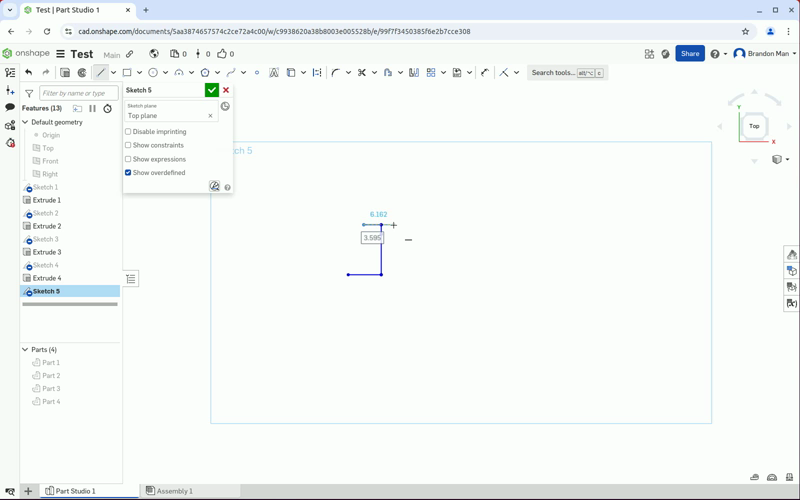
key_down(shift)
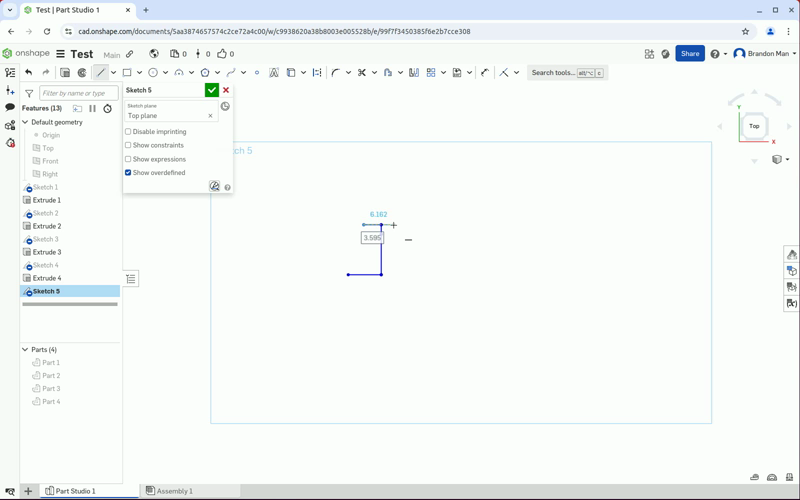
mouse_move(348, 274)
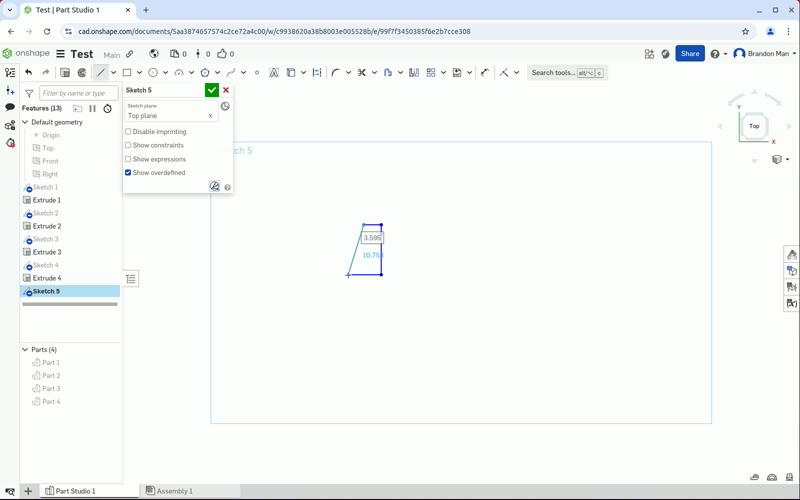
key_up(shift)
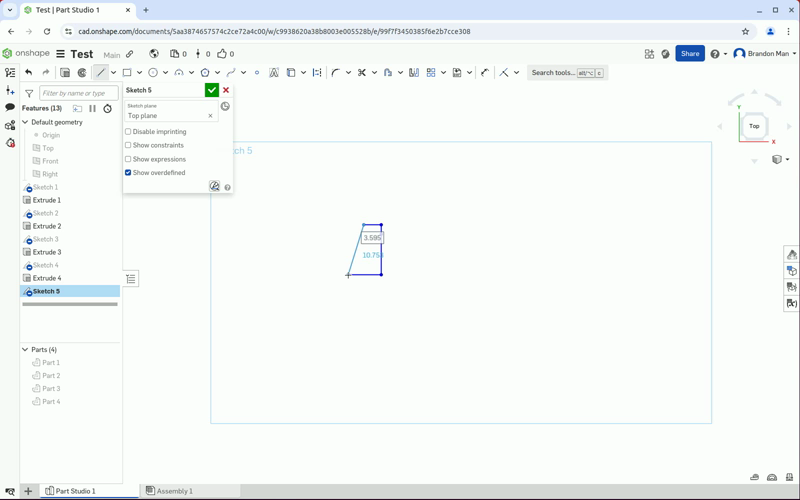
click(348, 274)
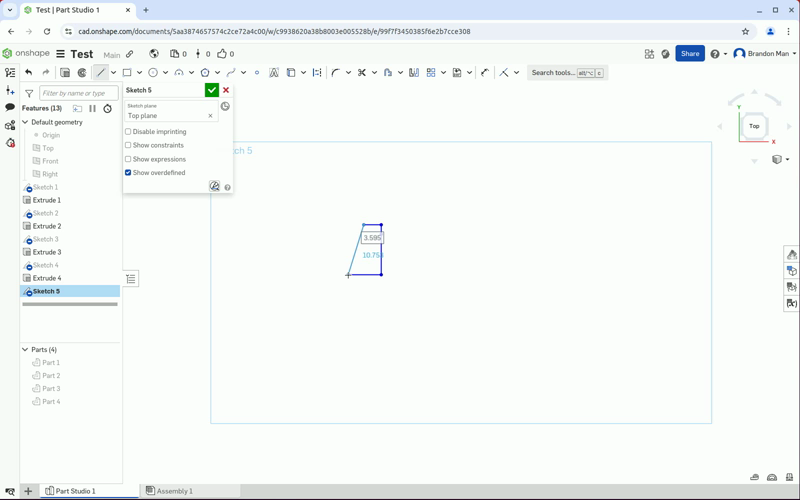
key(esc)
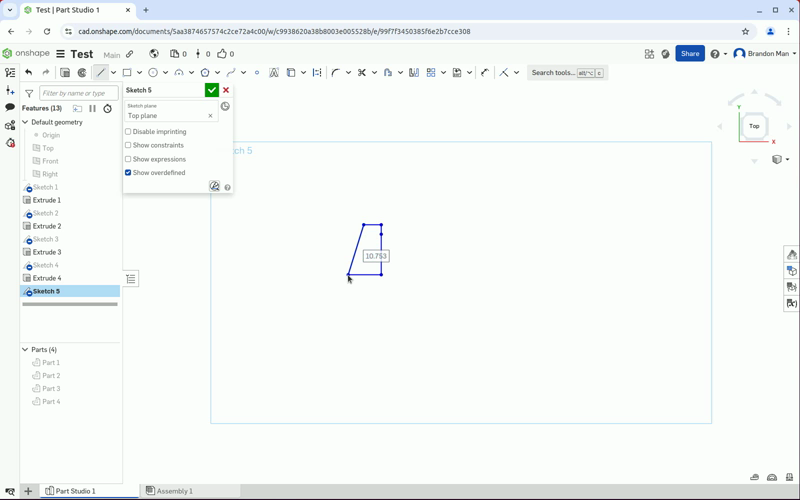
mouse_move(370, 252)
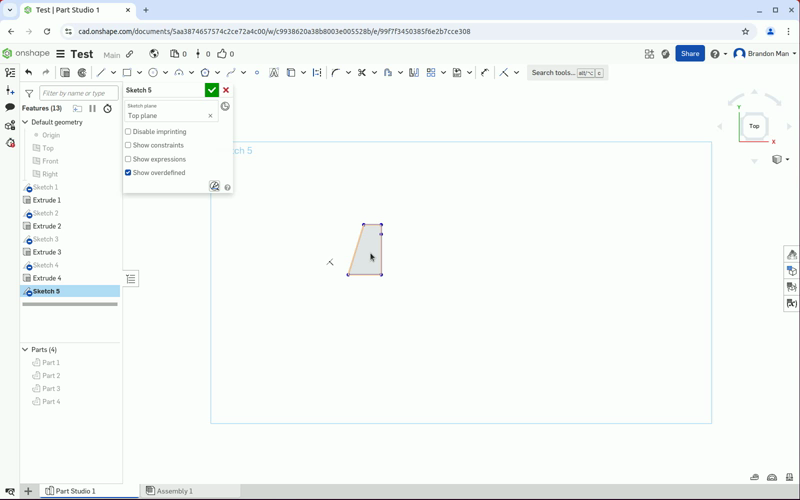
scroll(6)
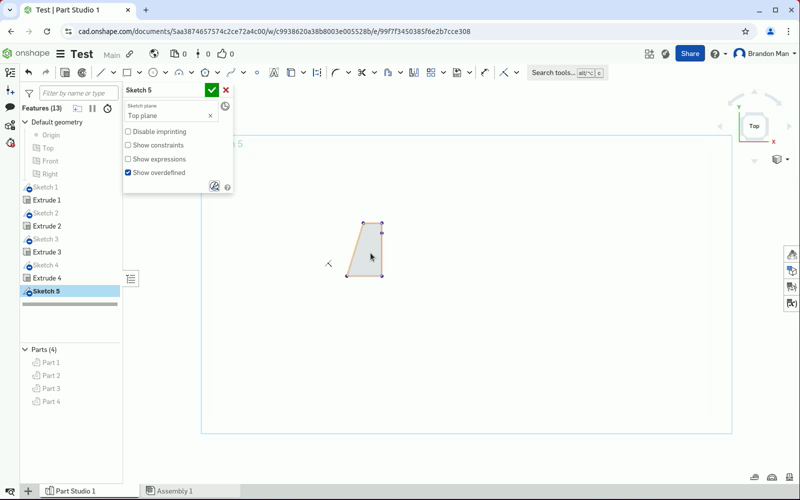
scroll(6)
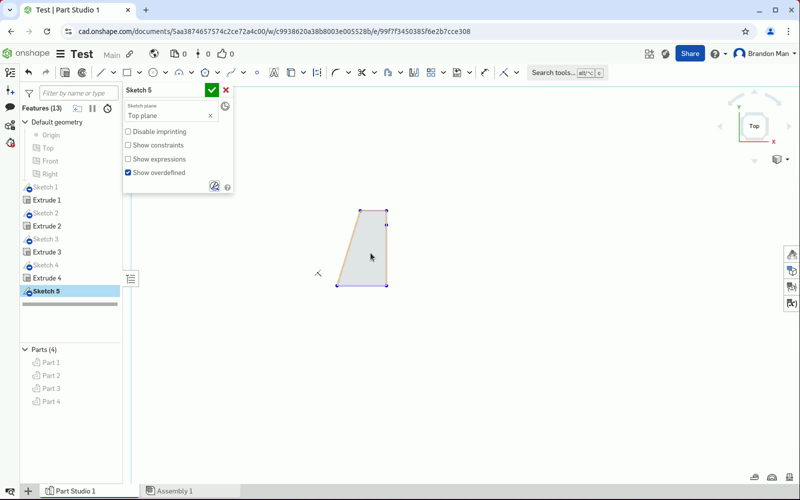
scroll(6)
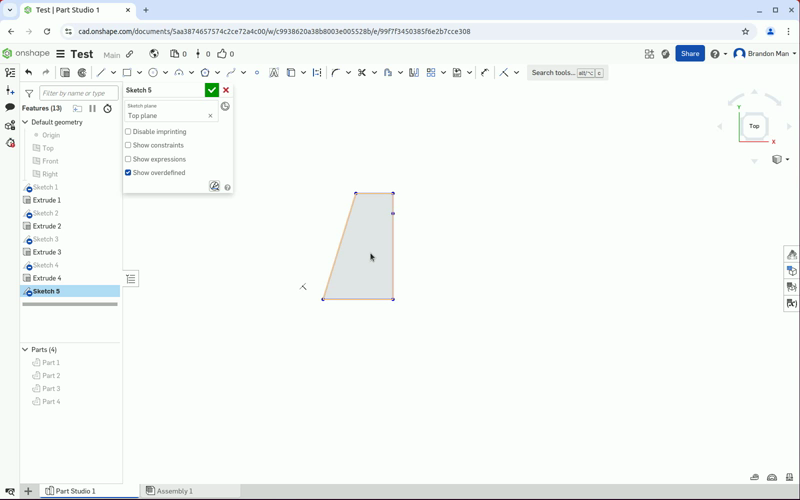
scroll(6)
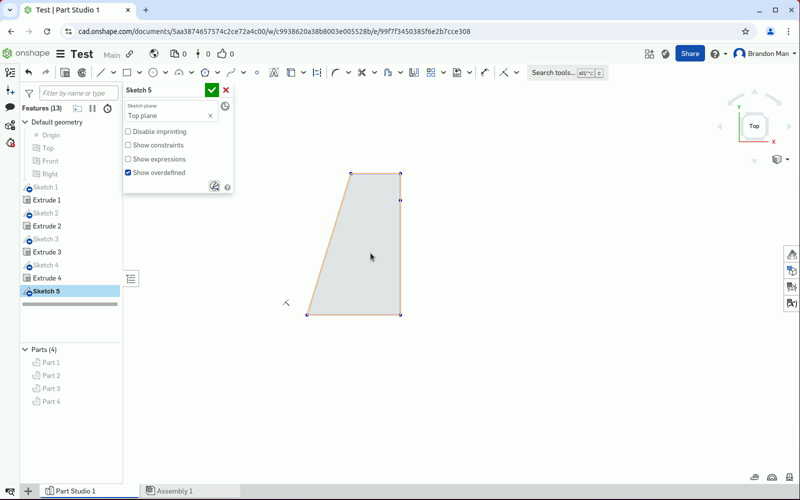
scroll(6)
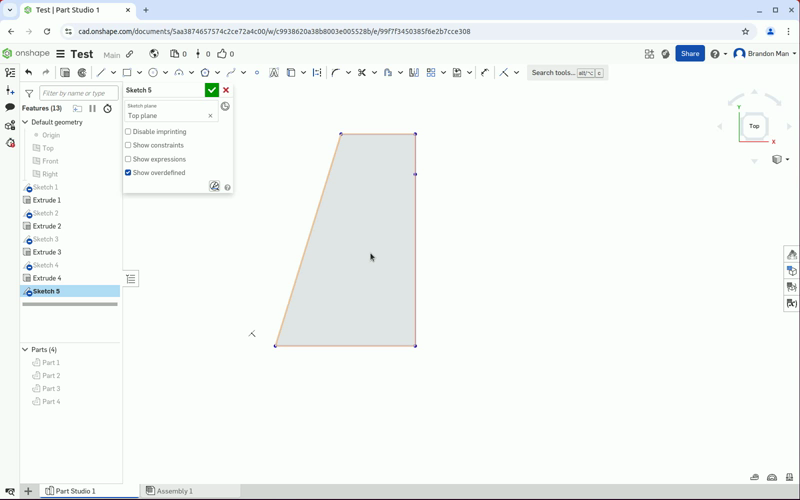
scroll(6)
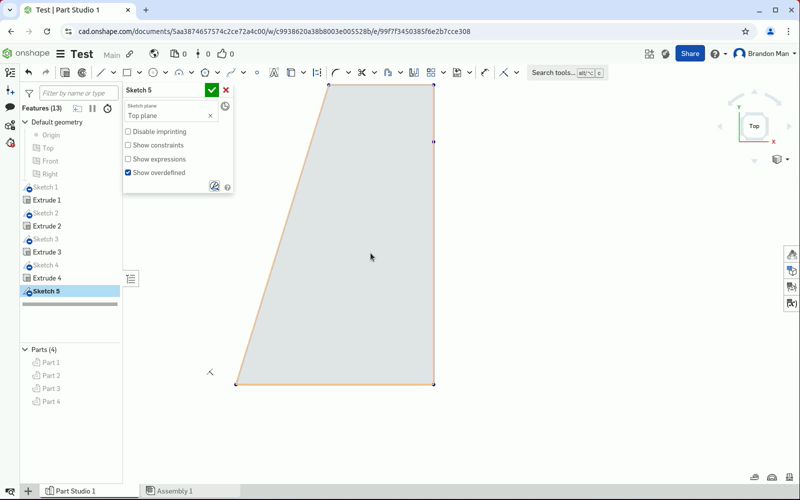
scroll(6)
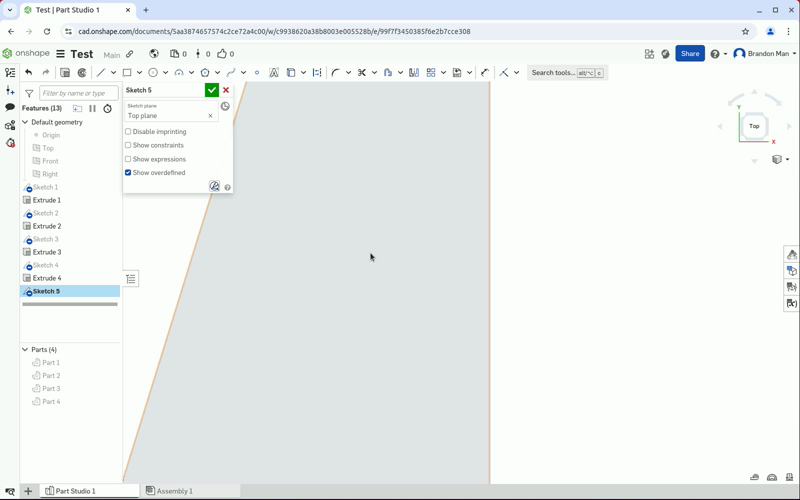
click(370, 252)
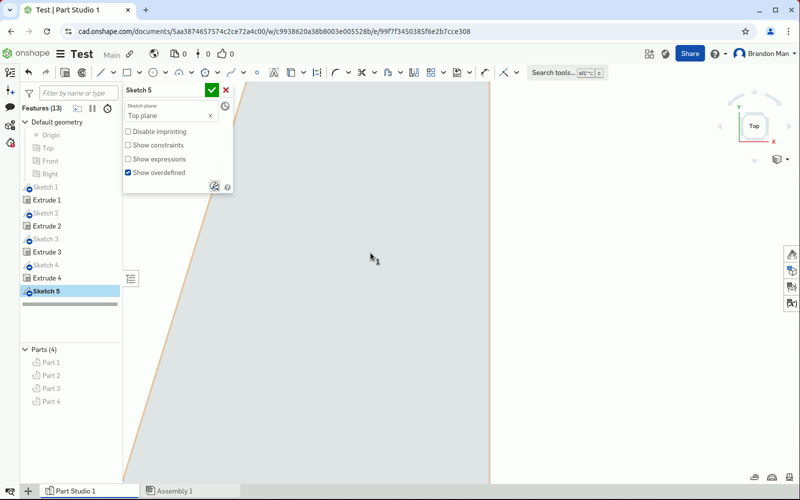
scroll(-6)
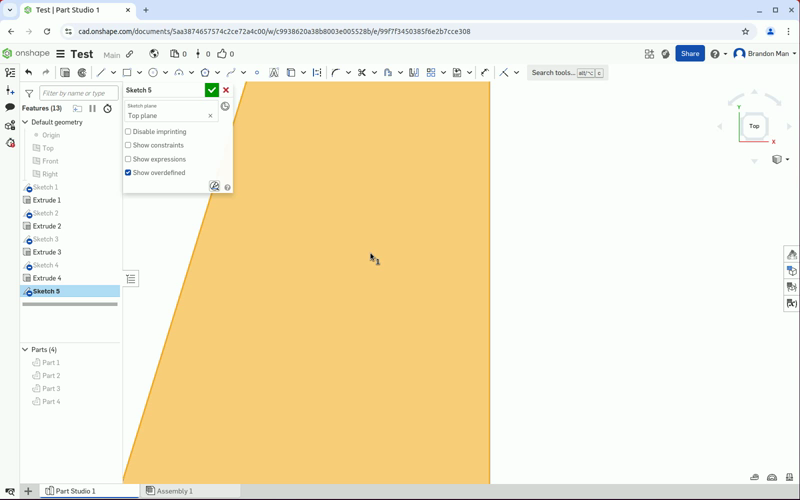
scroll(-6)
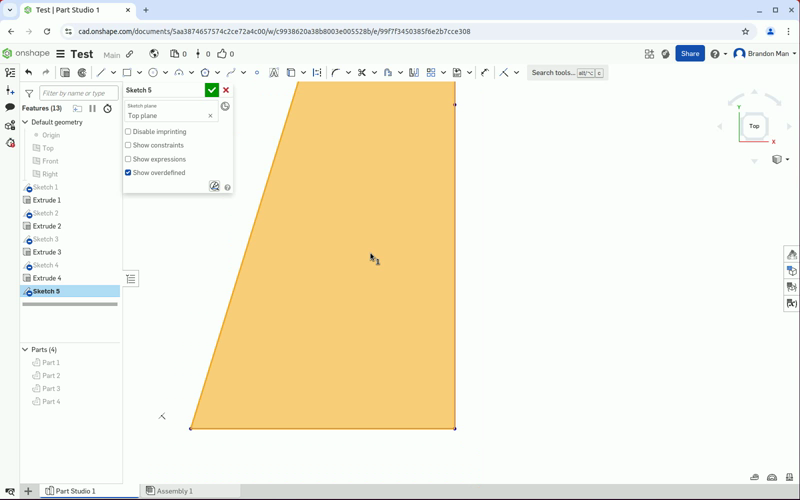
scroll(-6)
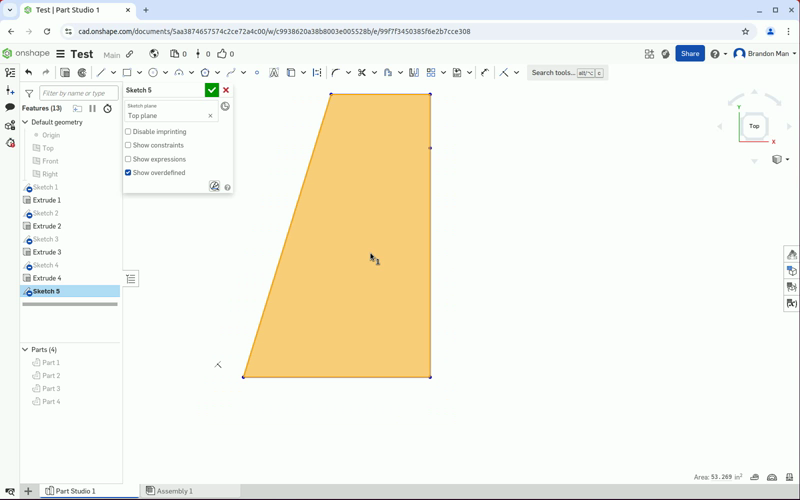
scroll(-6)
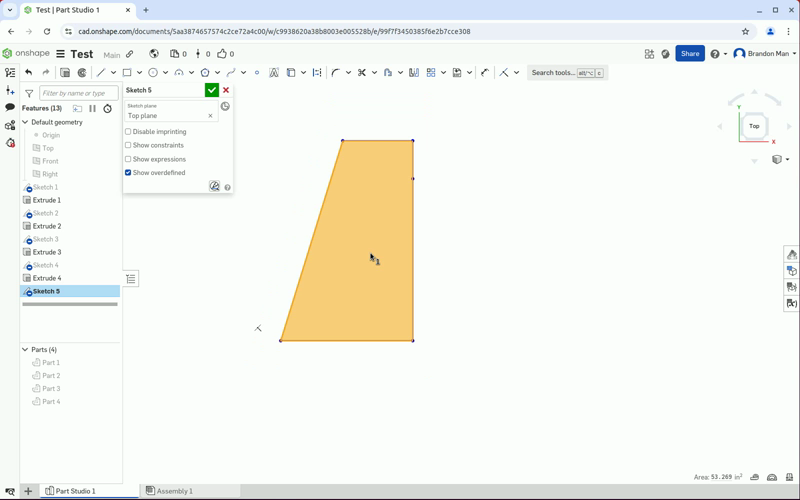
scroll(-6)
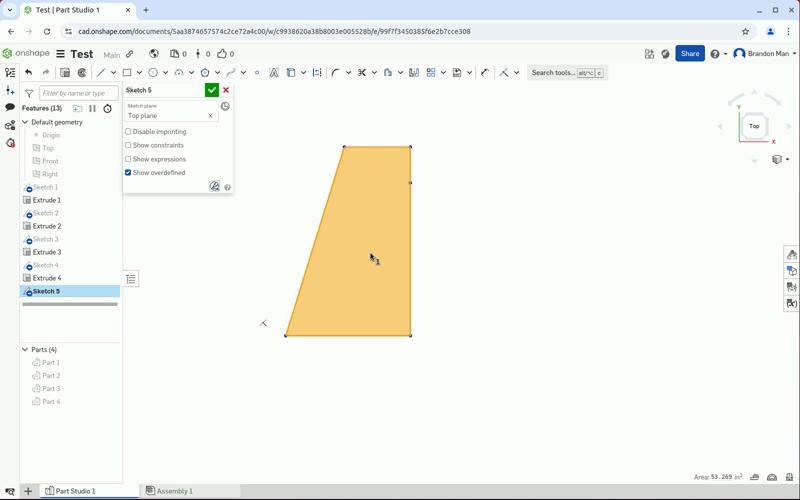
scroll(-6)
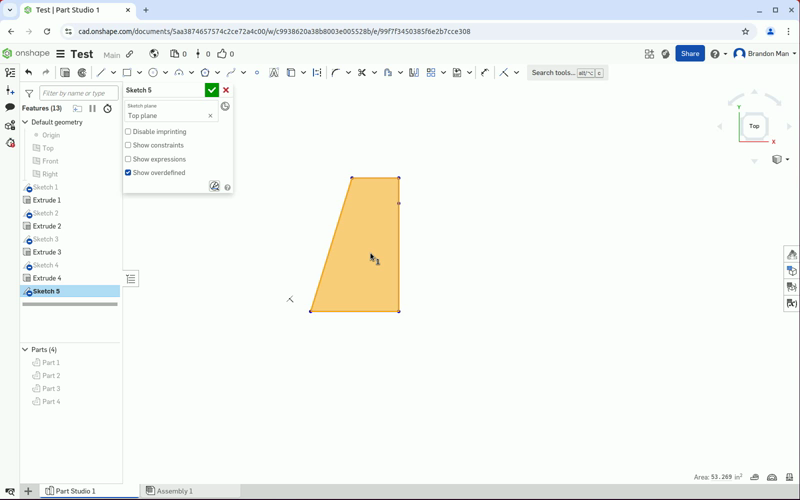
scroll(-6)
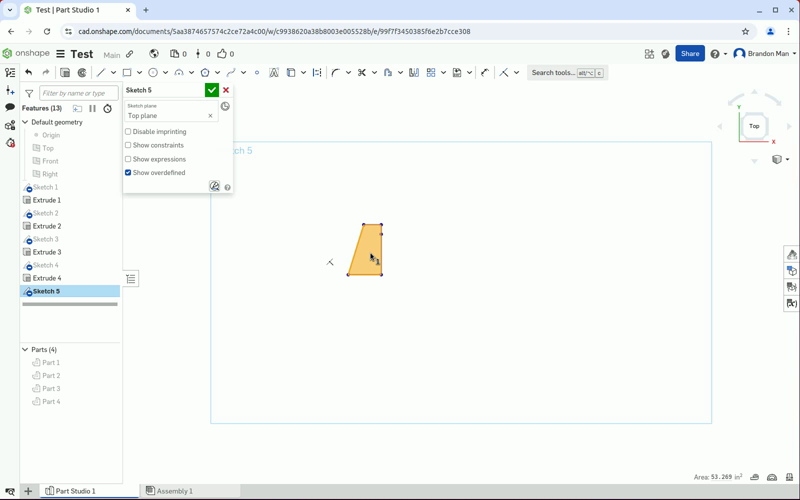
mouse_move(73, 352)
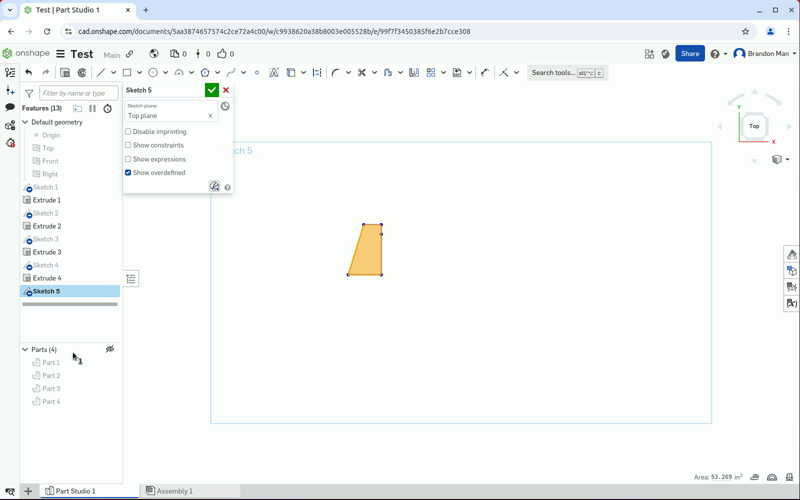
key(shift+y)
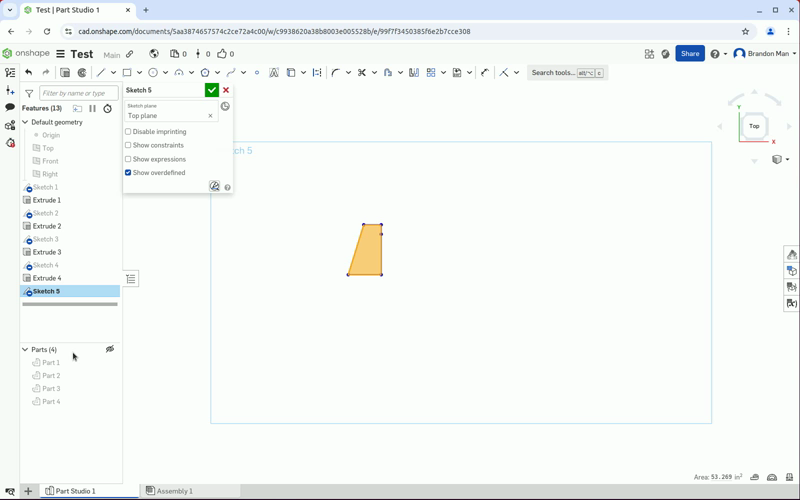
key(shift+e)
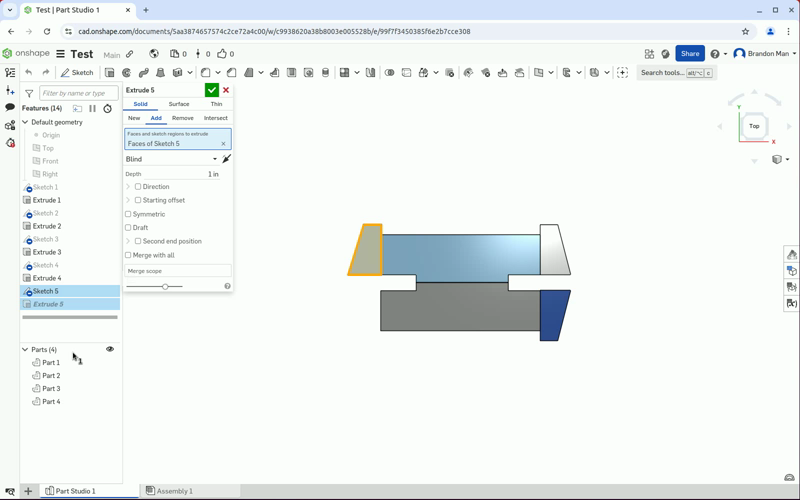
mouse_move(143, 106)
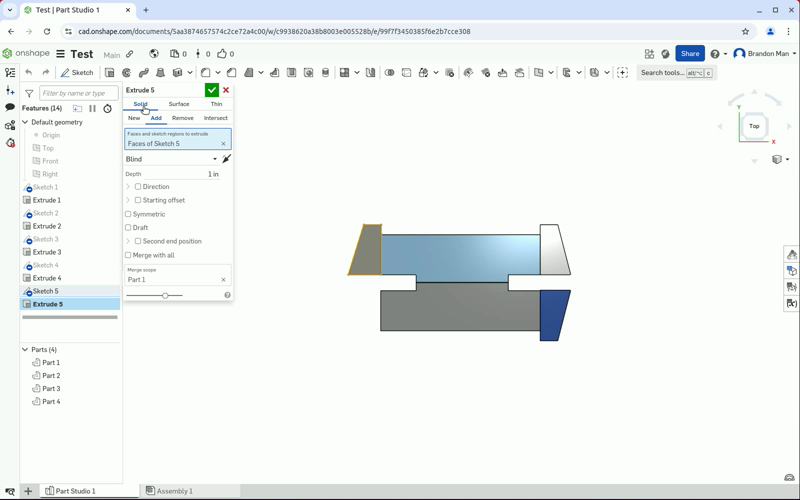
click(143, 106)
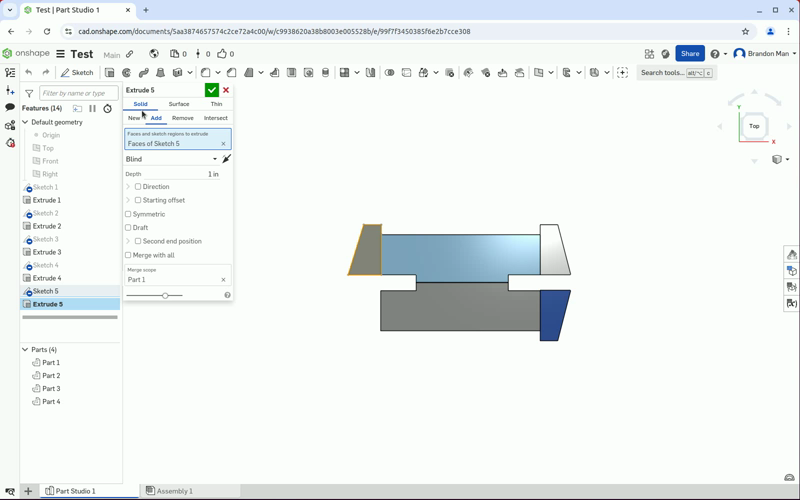
mouse_move(137, 120)
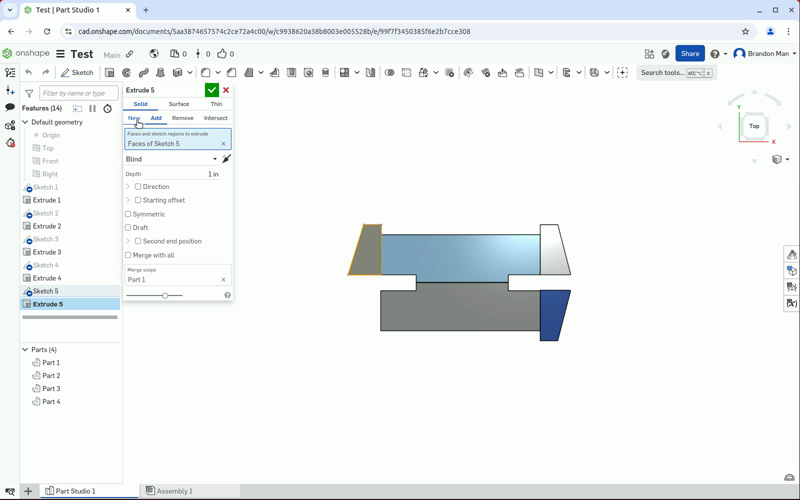
click(137, 120)
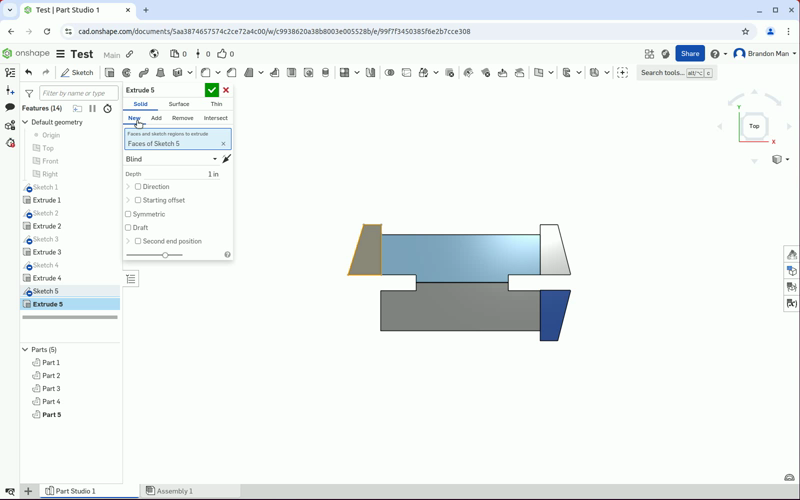
key(tab, 4)
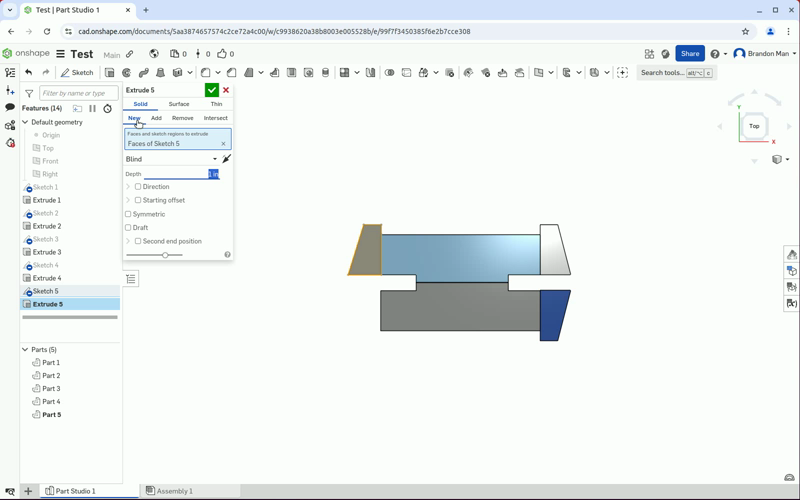
text(19.738)
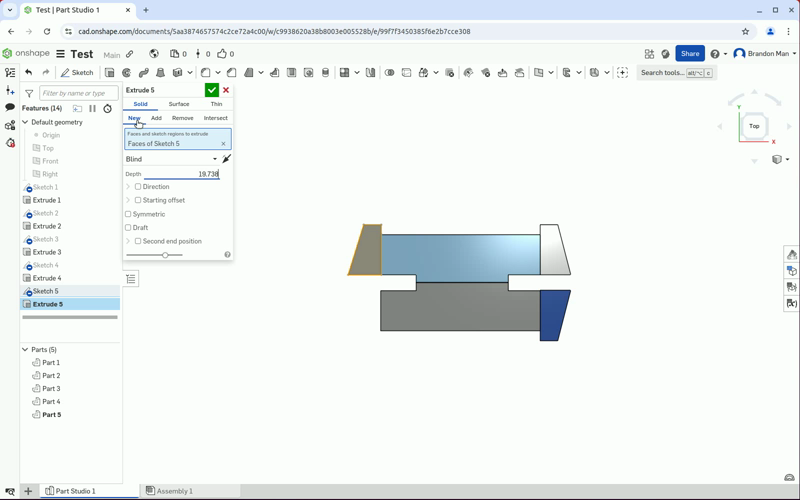
key(enter)
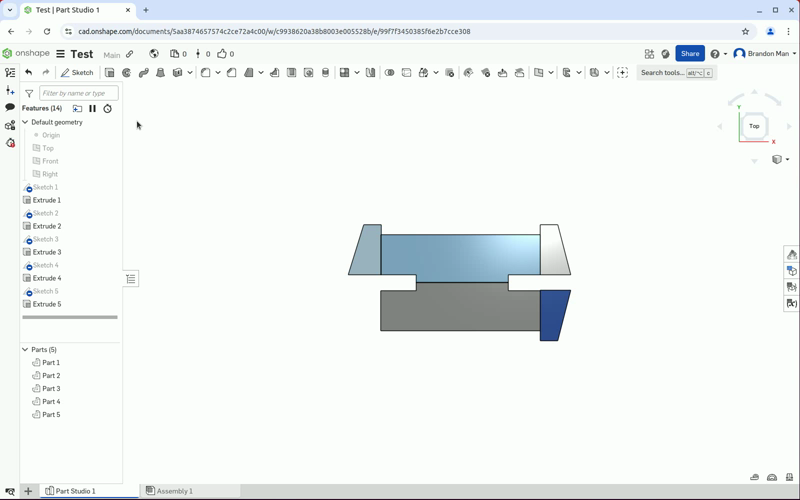
key(shift+h)
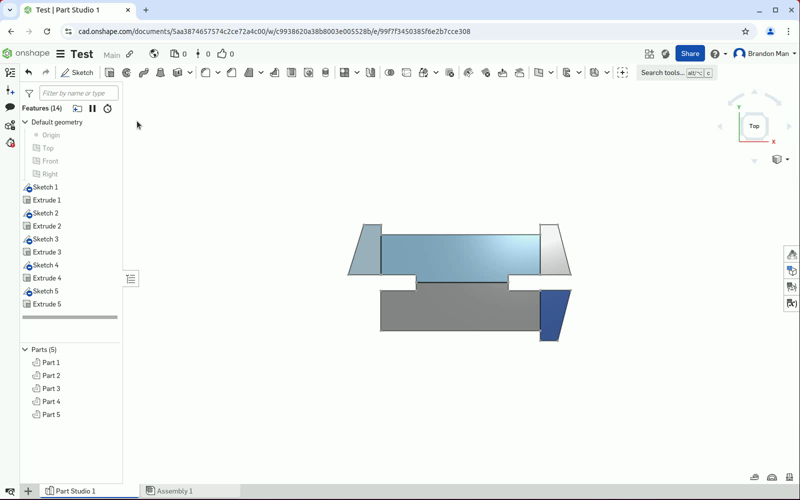
key(shift+h)
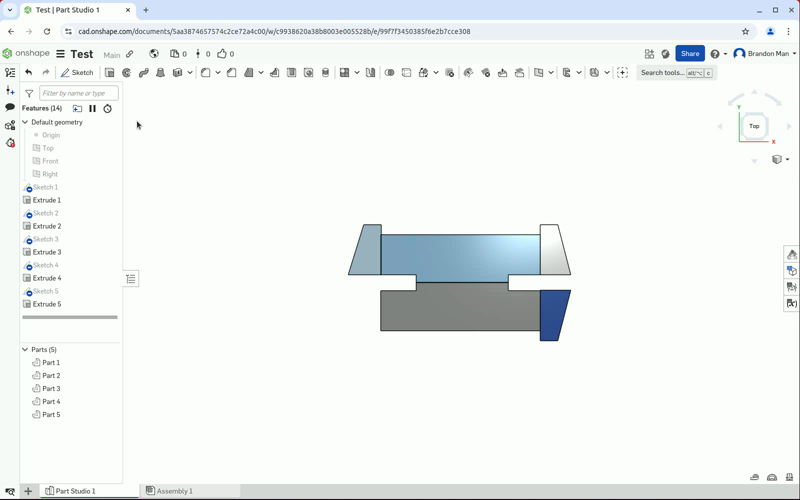
mouse_move(73, 189)
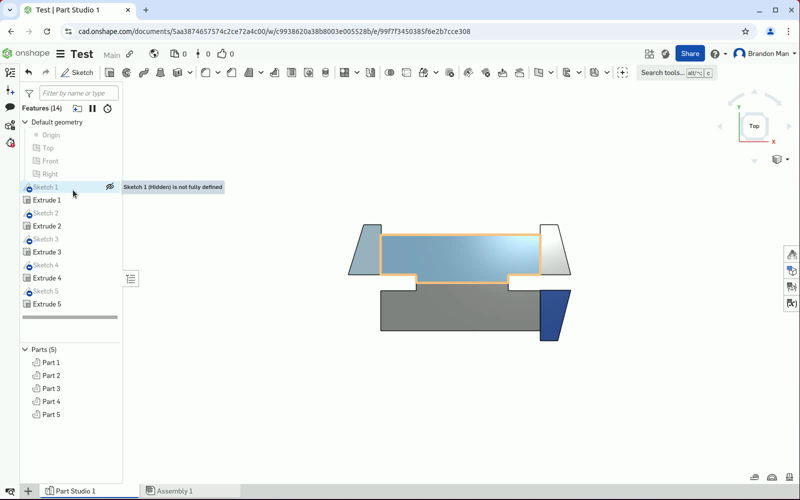
click(73, 189)
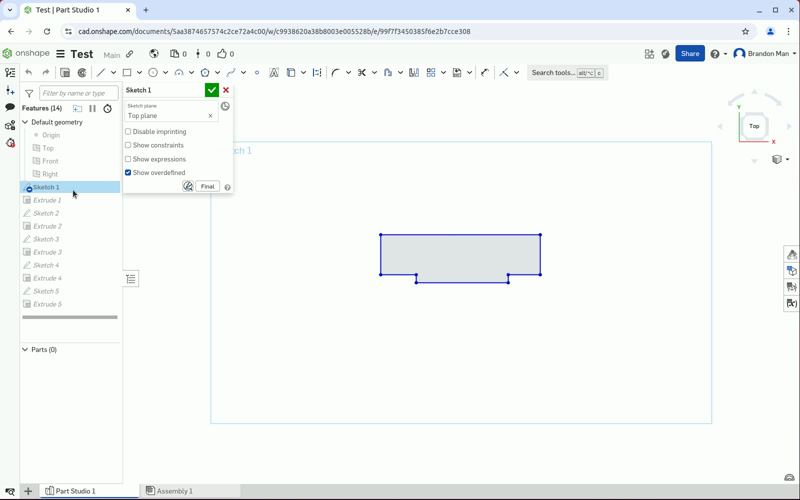
mouse_move(229, 92)
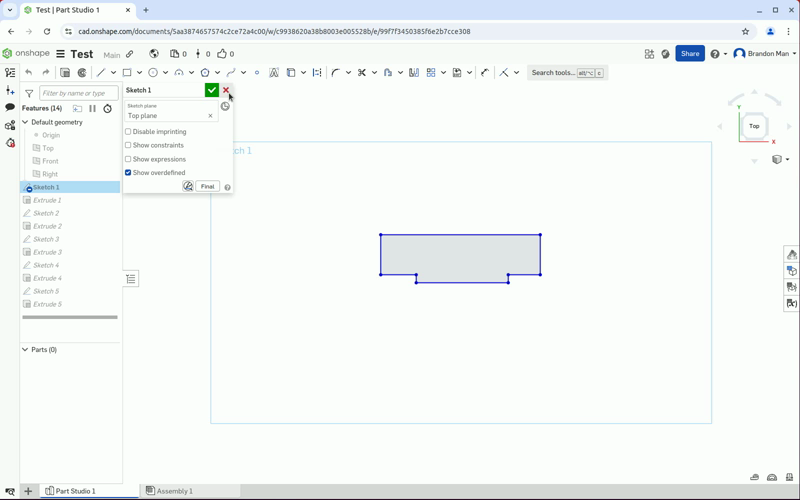
click(229, 92)
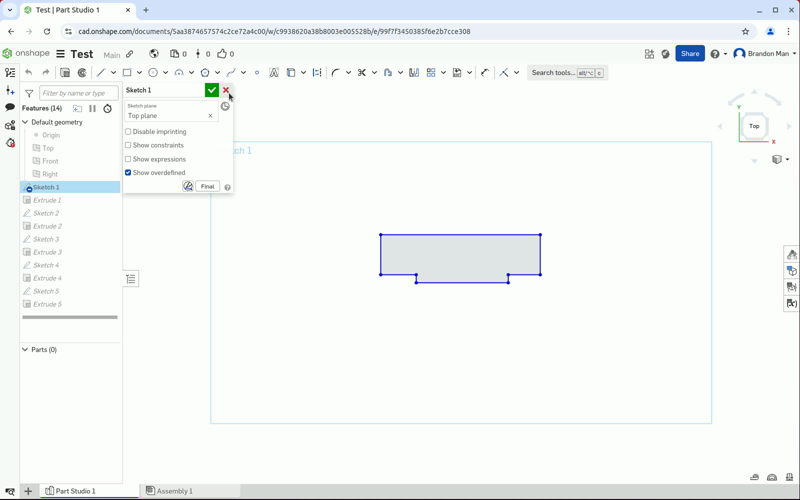
key(shift+s)
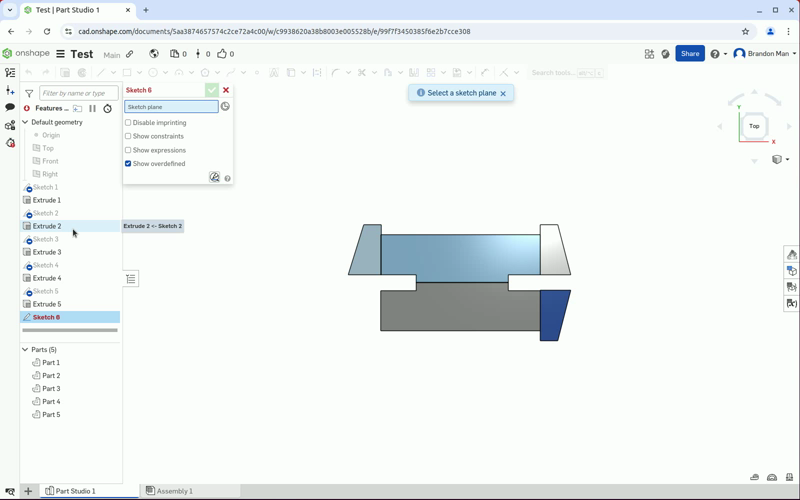
scroll(3)
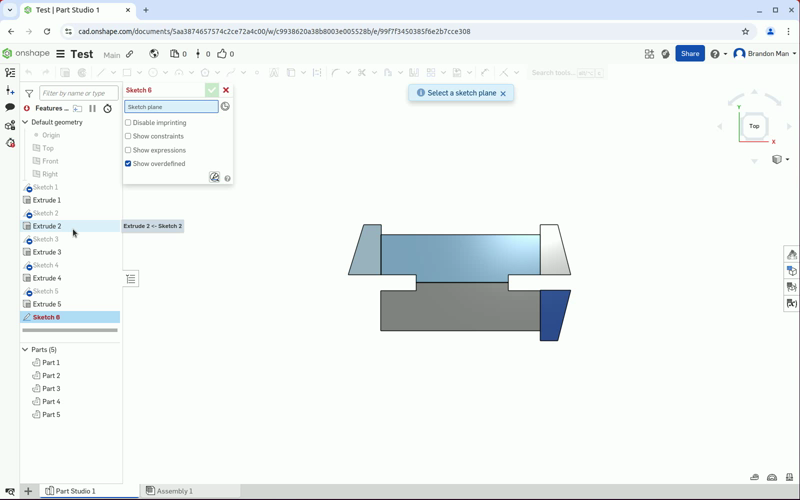
mouse_move(73, 150)
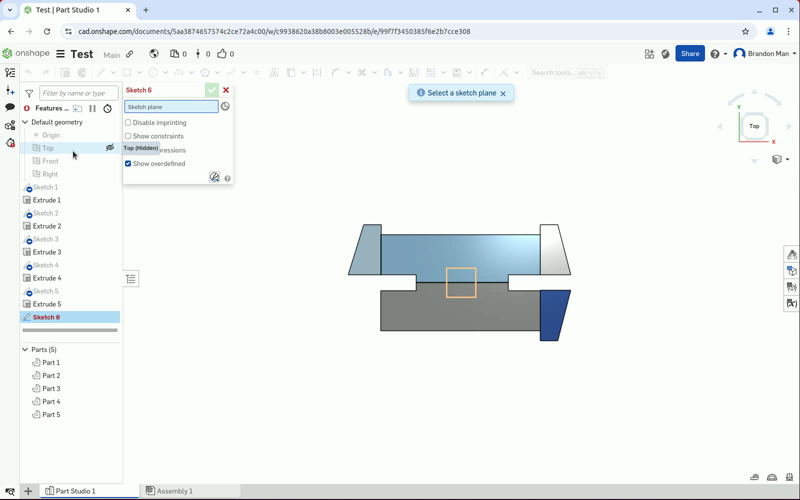
click(73, 150)
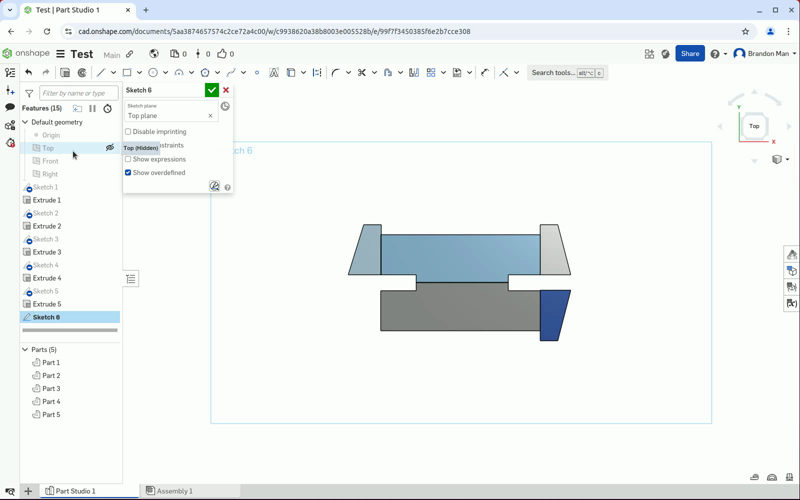
mouse_move(73, 352)
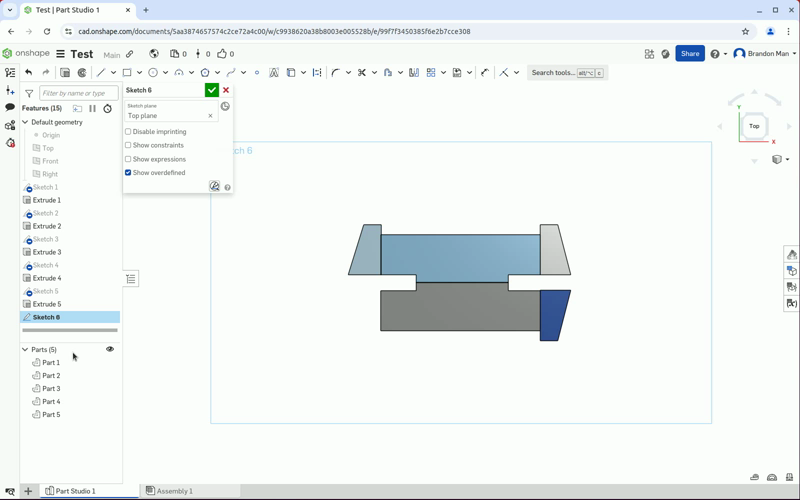
key(y)
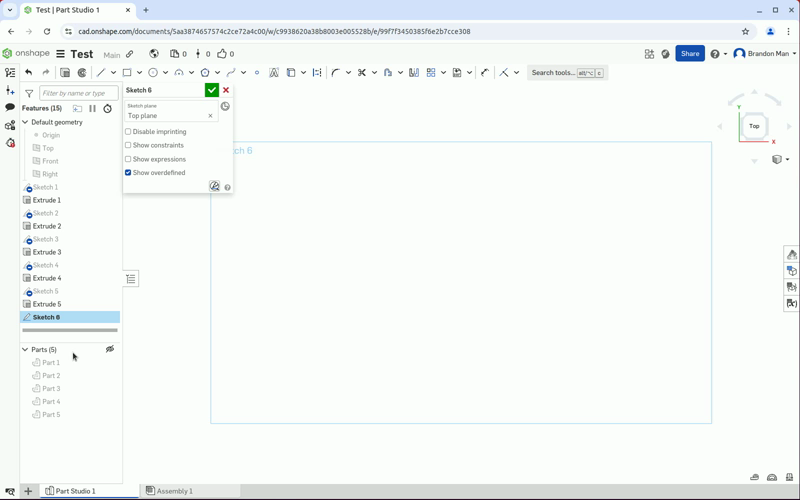
key(l)
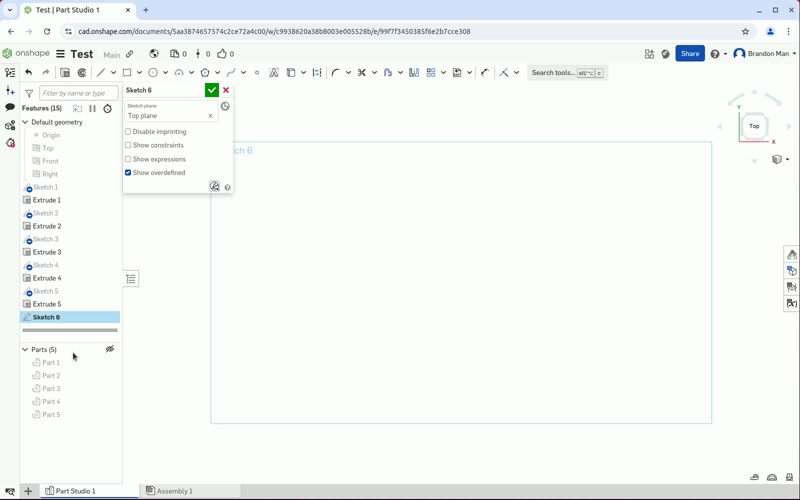
key_down(shift)
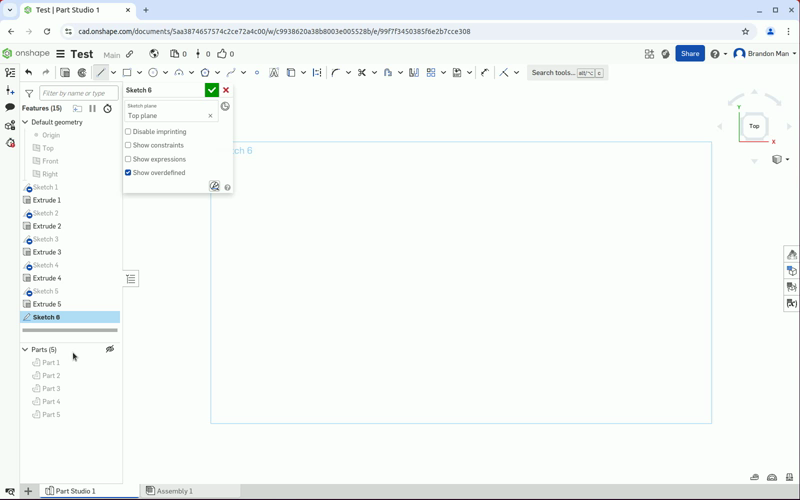
mouse_move(348, 291)
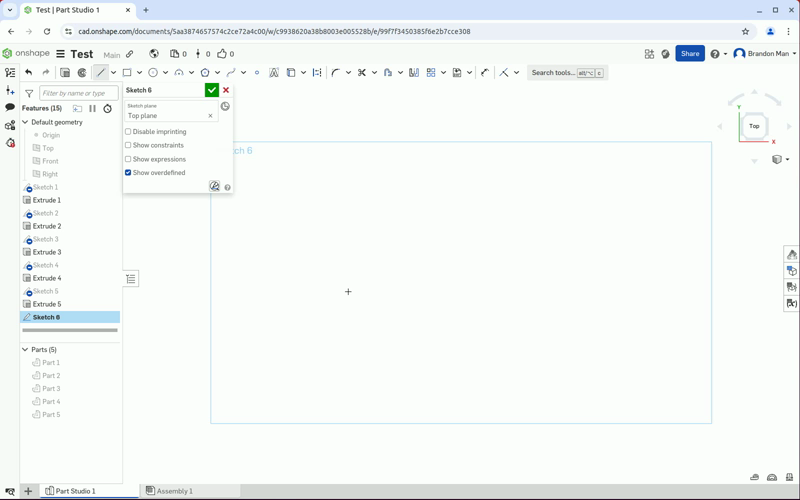
click(348, 291)
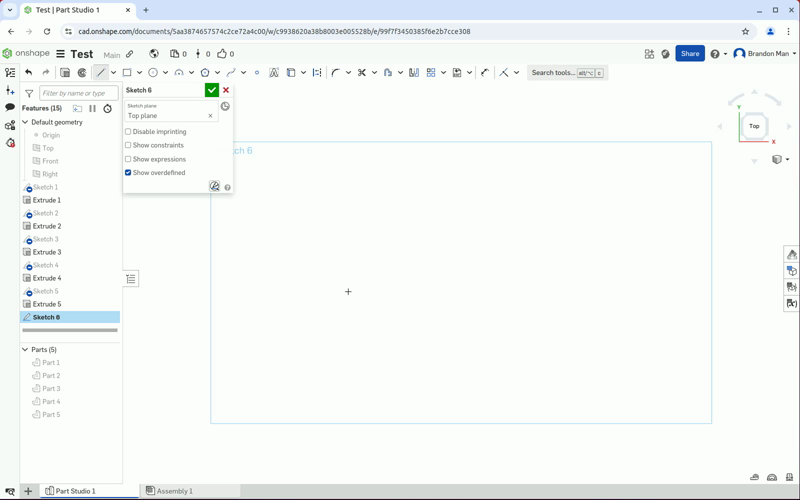
key_up(shift)
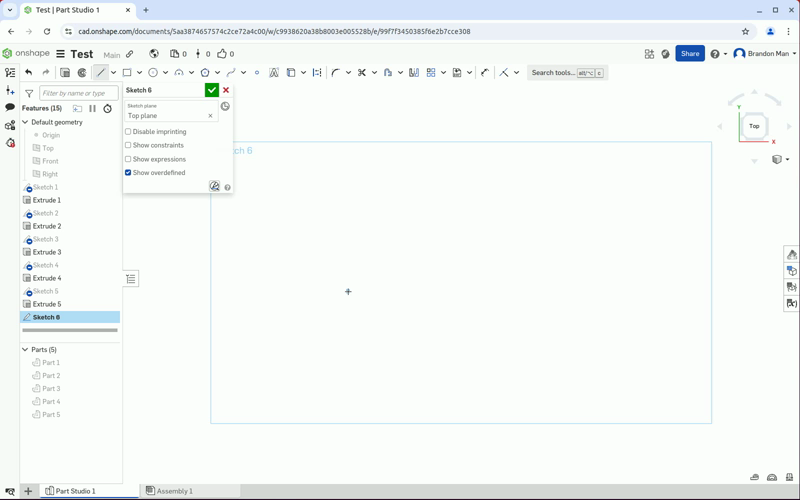
key_down(shift)
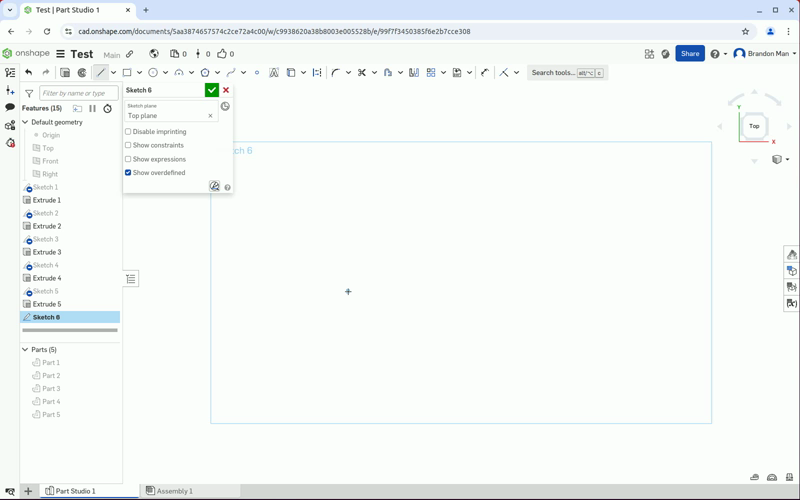
mouse_move(378, 291)
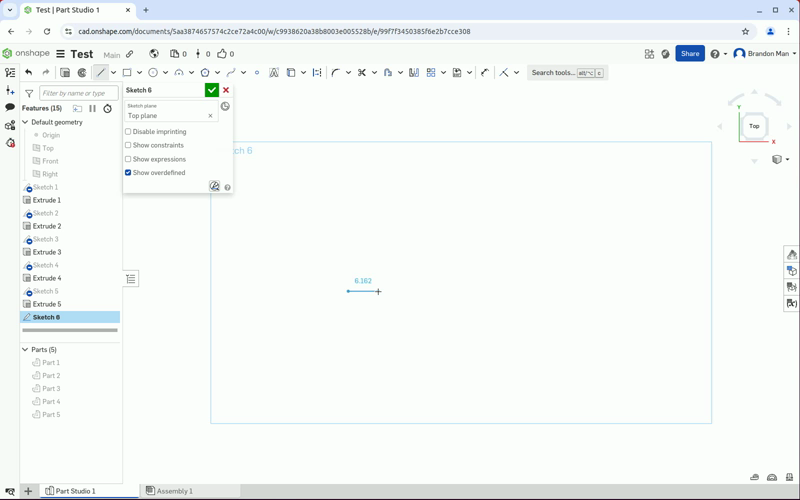
mouse_move(363, 341)
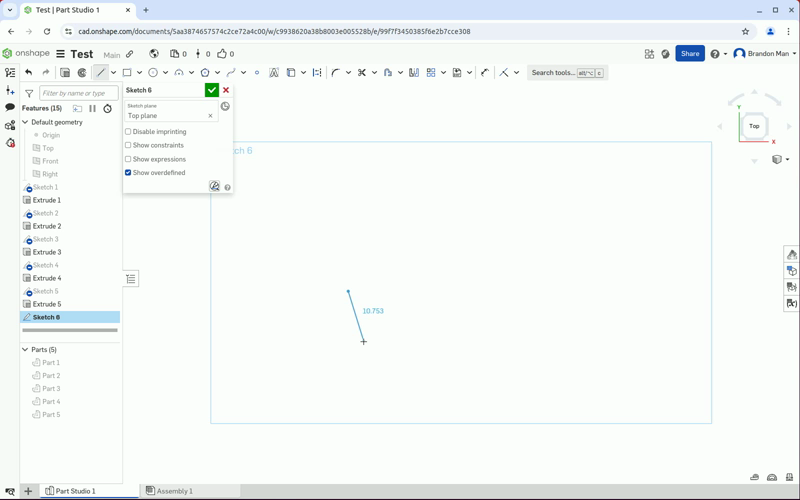
click(363, 341)
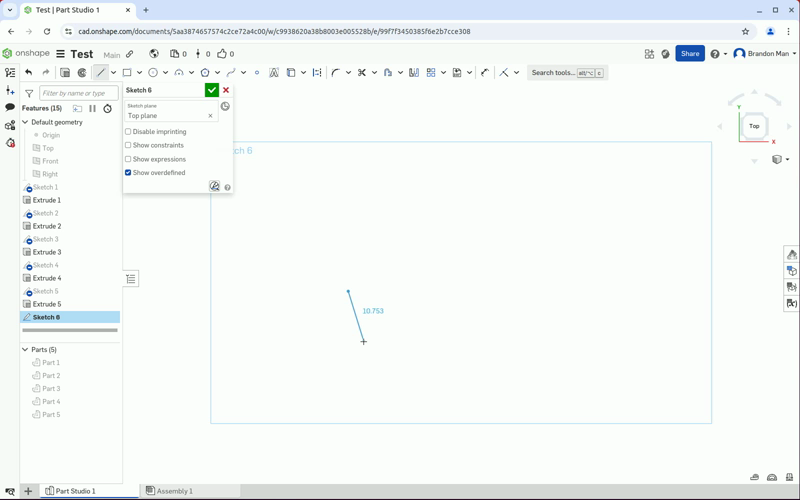
key_up(shift)
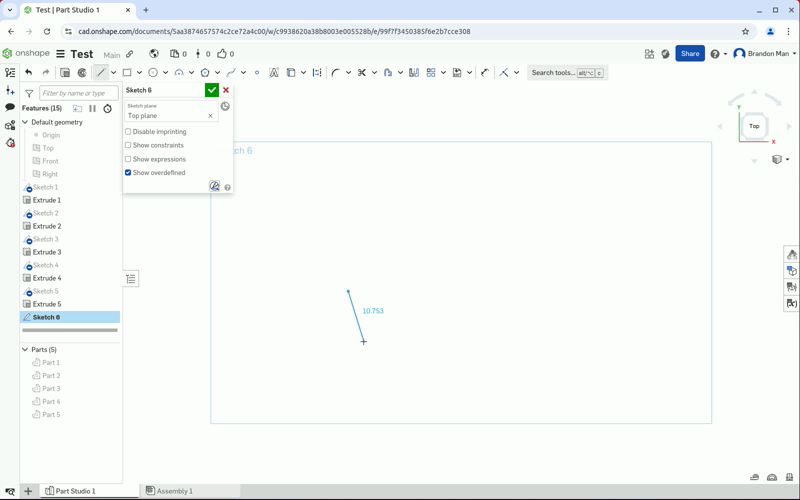
key_down(shift)
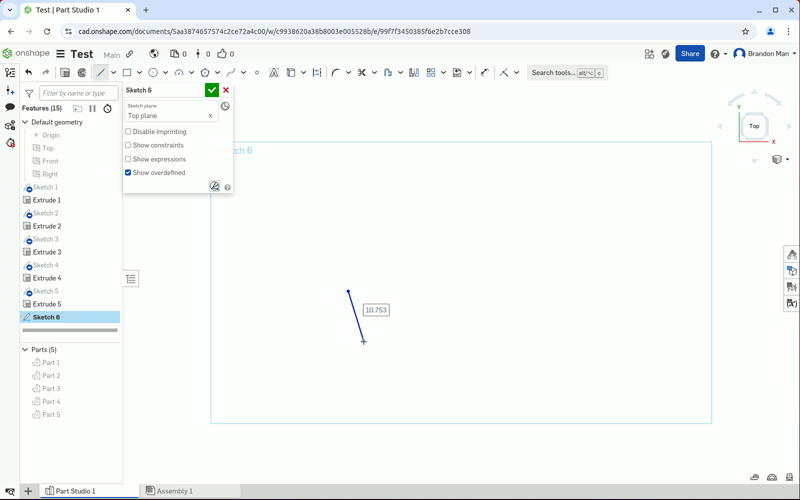
mouse_move(393, 341)
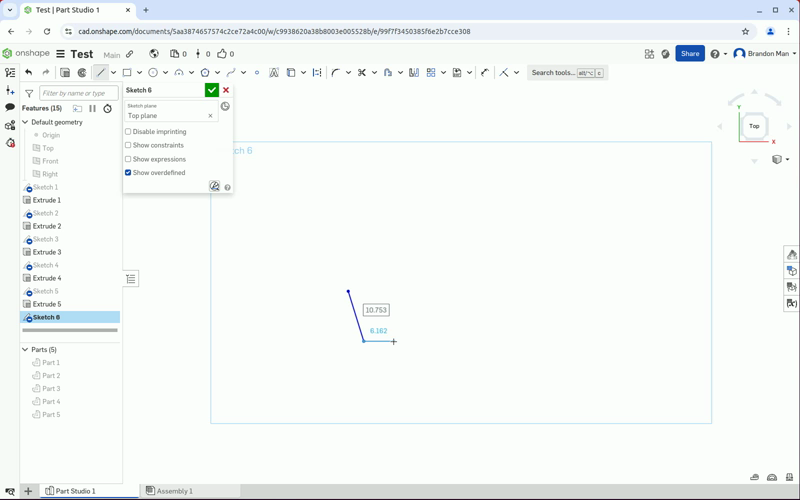
mouse_move(381, 341)
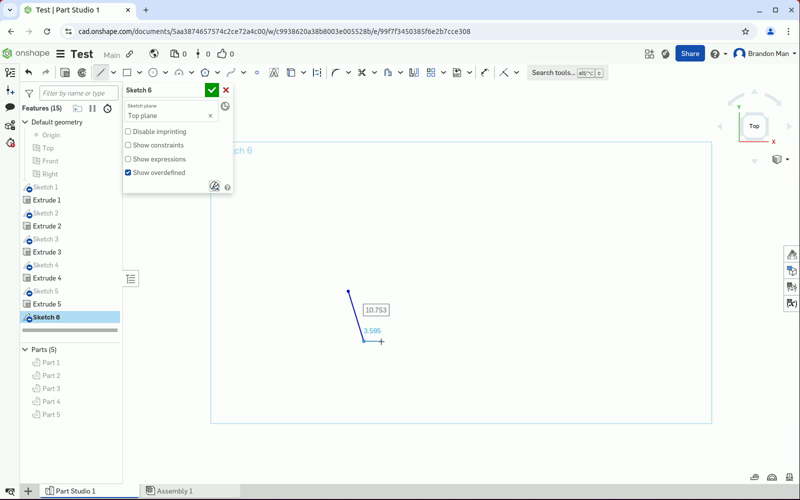
click(381, 341)
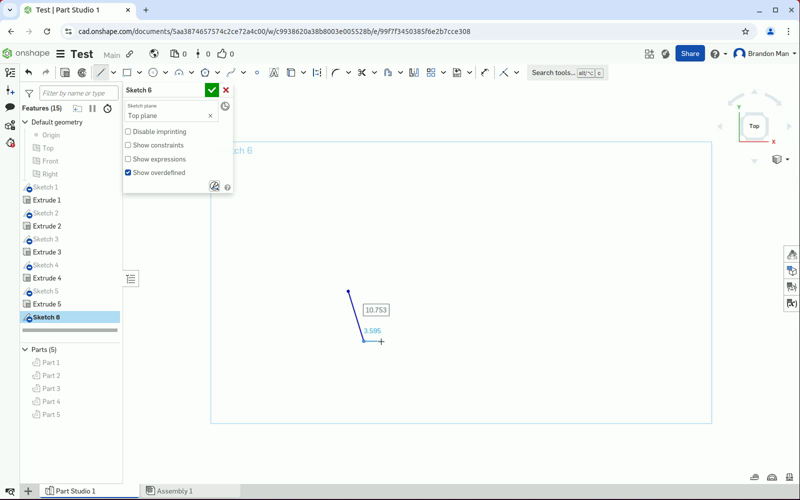
key_up(shift)
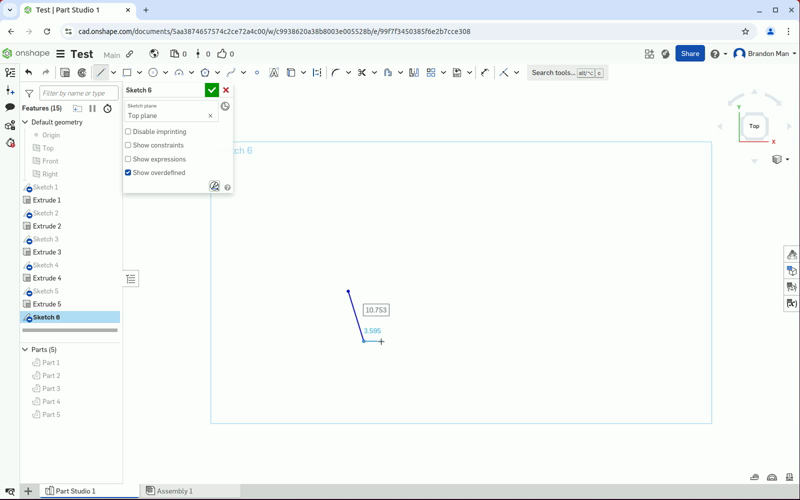
key_down(shift)
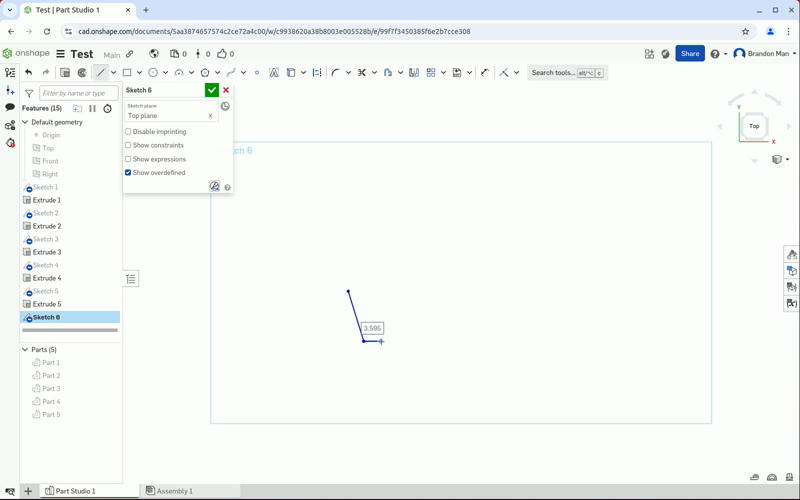
mouse_move(411, 341)
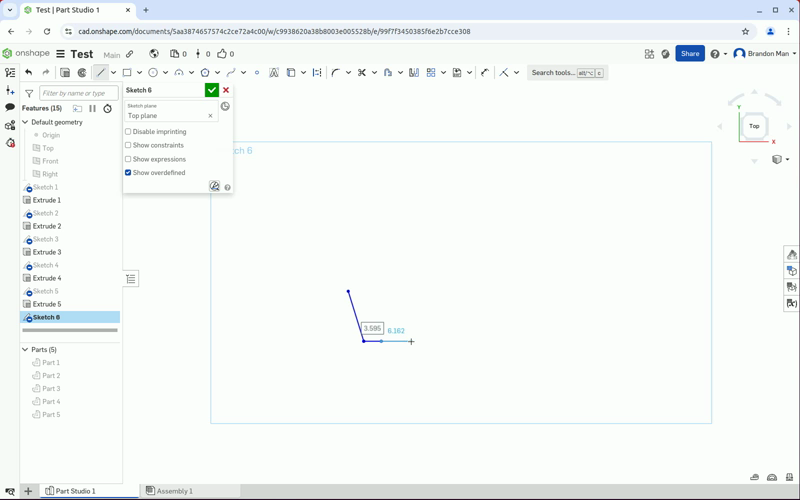
mouse_move(381, 331)
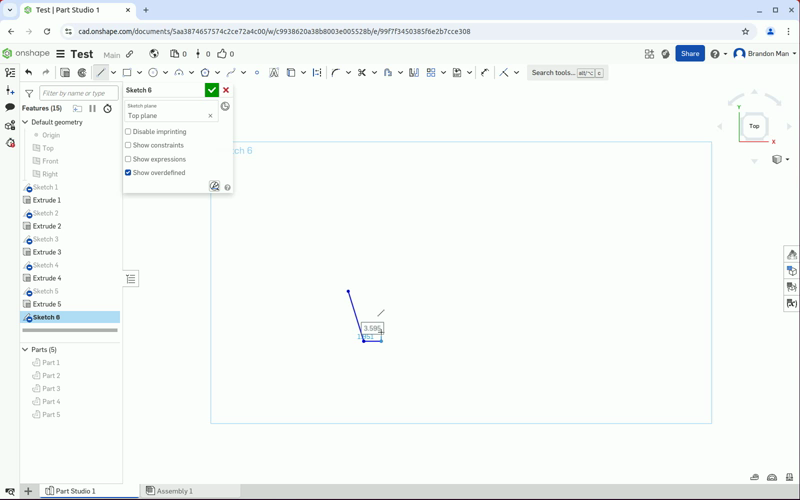
click(381, 331)
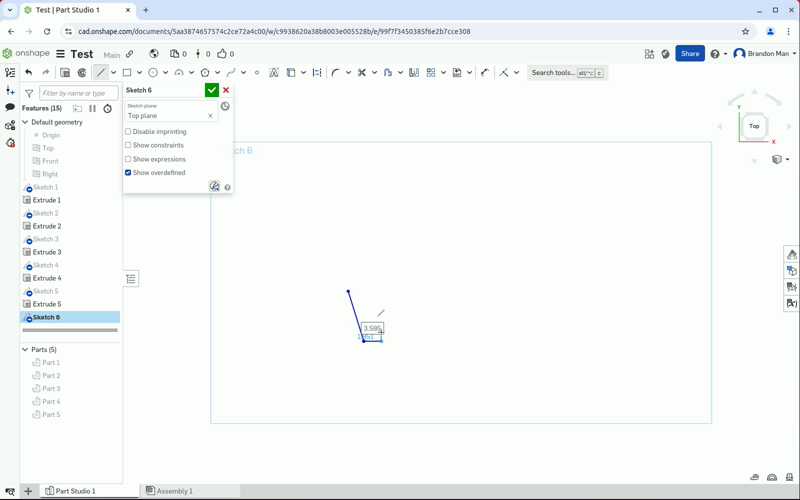
key_up(shift)
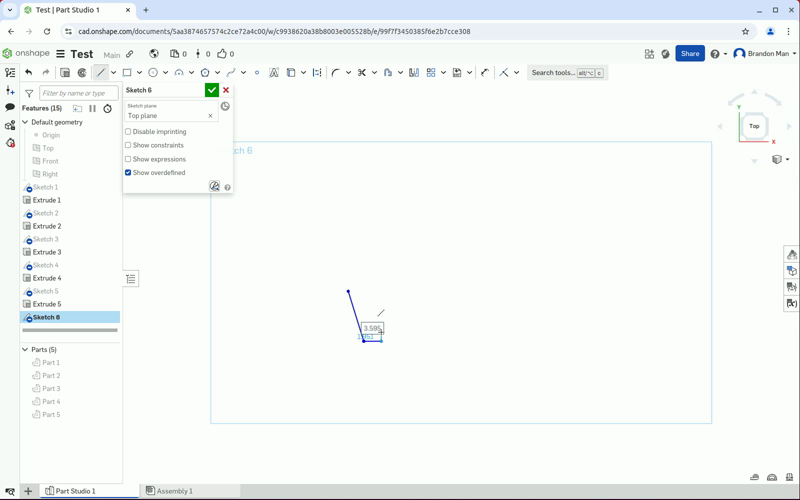
key_down(shift)
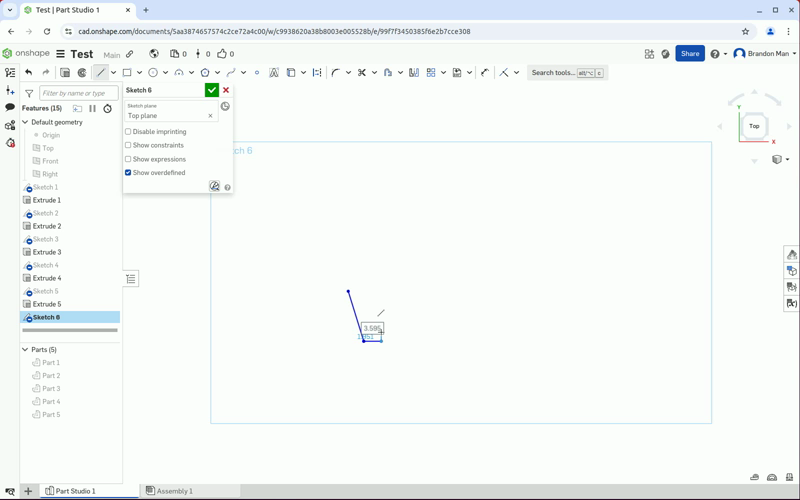
mouse_move(411, 331)
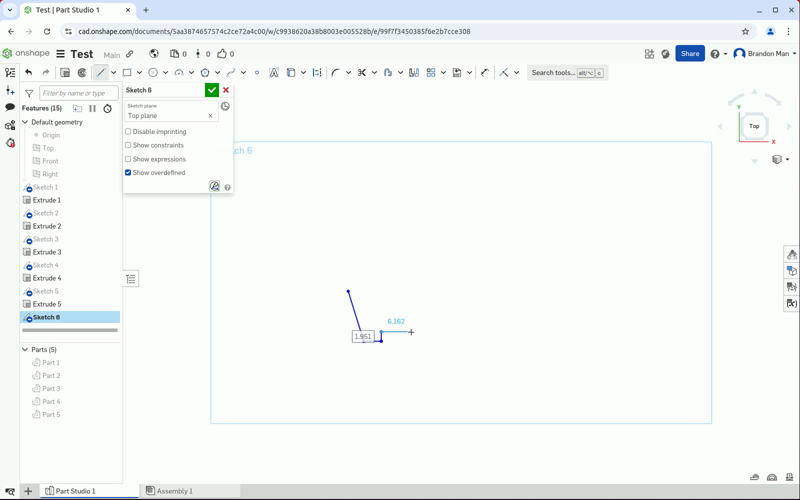
mouse_move(381, 291)
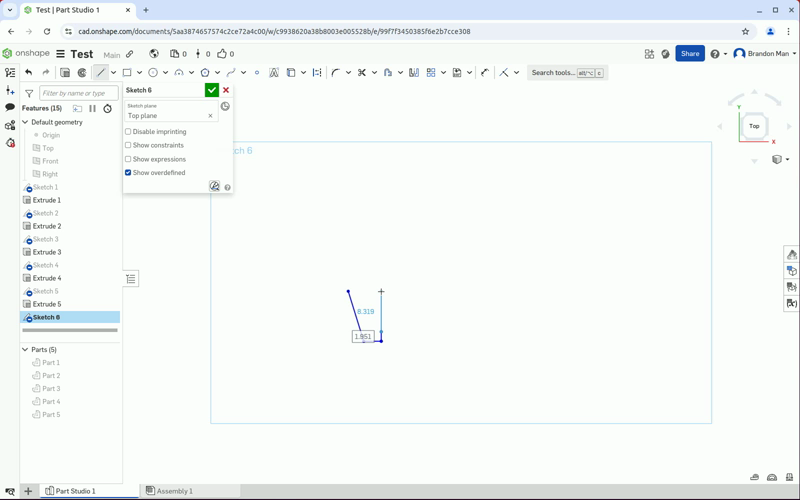
click(381, 291)
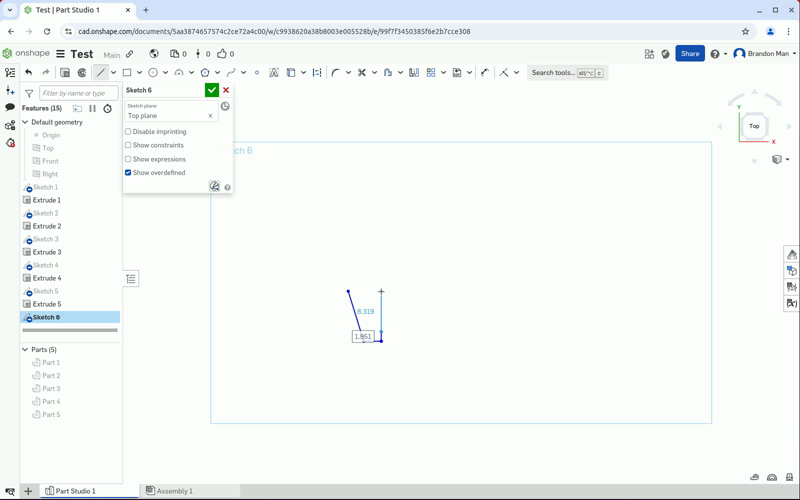
key_up(shift)
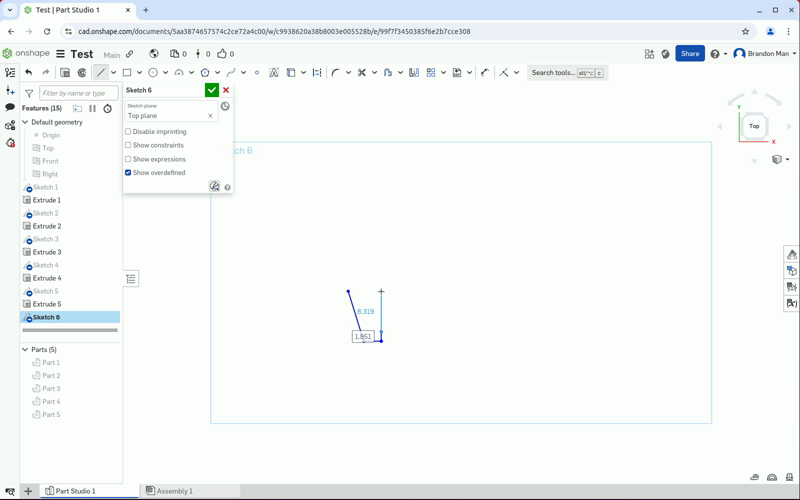
mouse_move(411, 291)
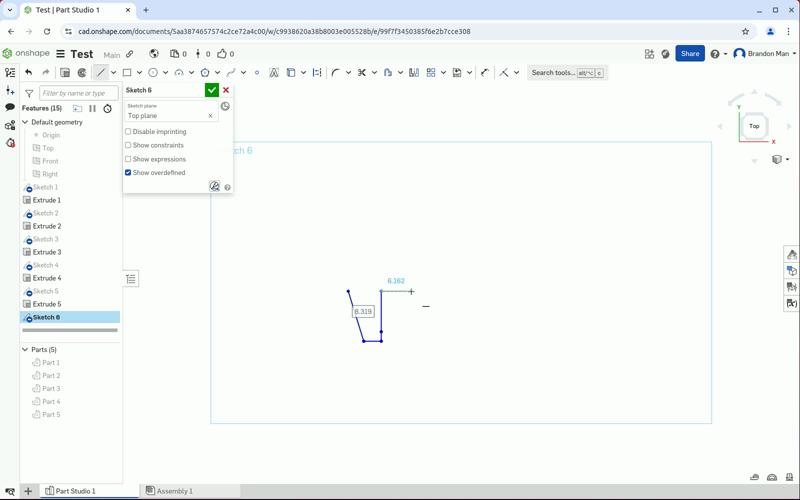
key_down(shift)
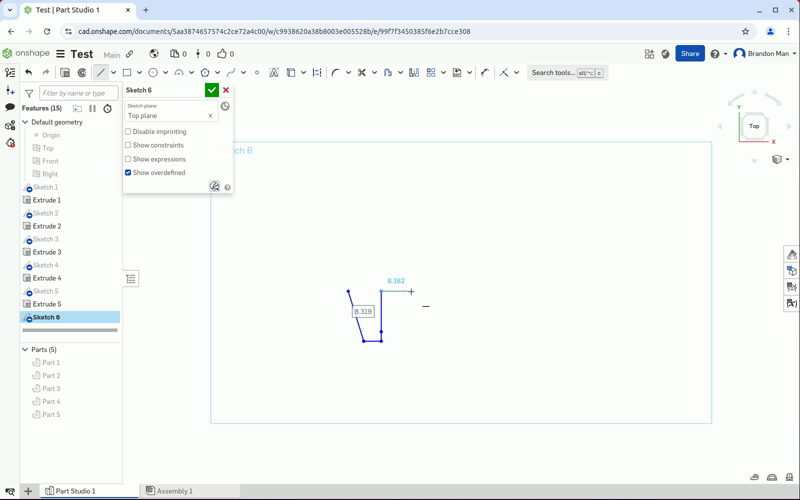
mouse_move(348, 291)
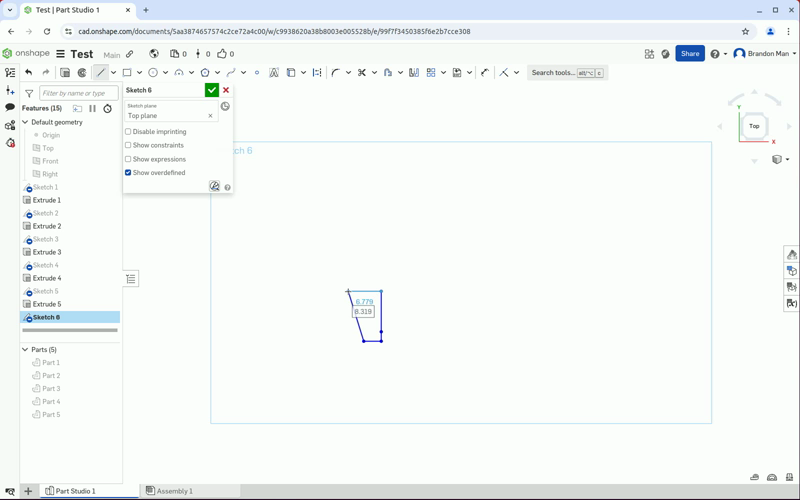
key_up(shift)
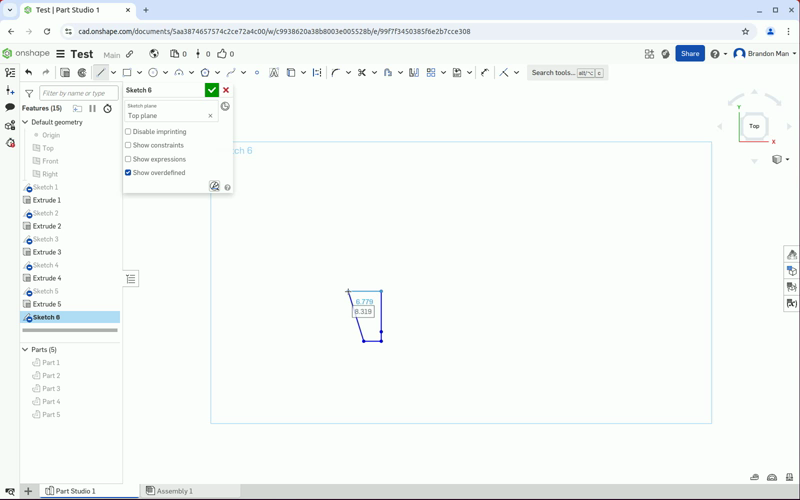
click(348, 291)
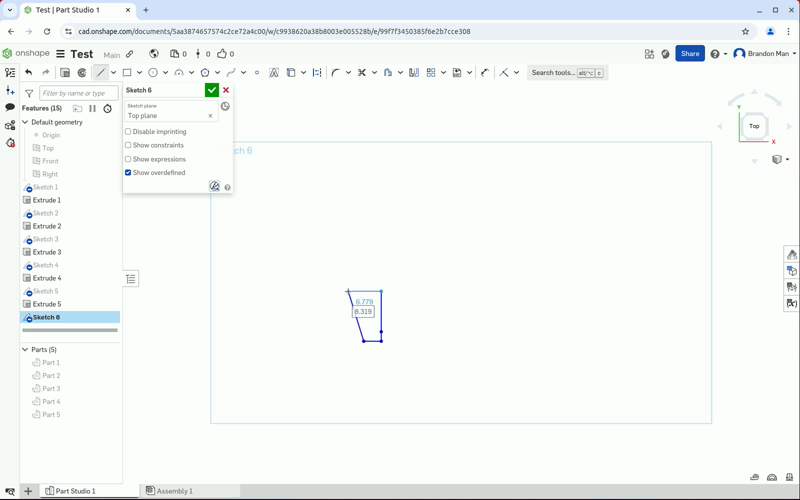
key(esc)
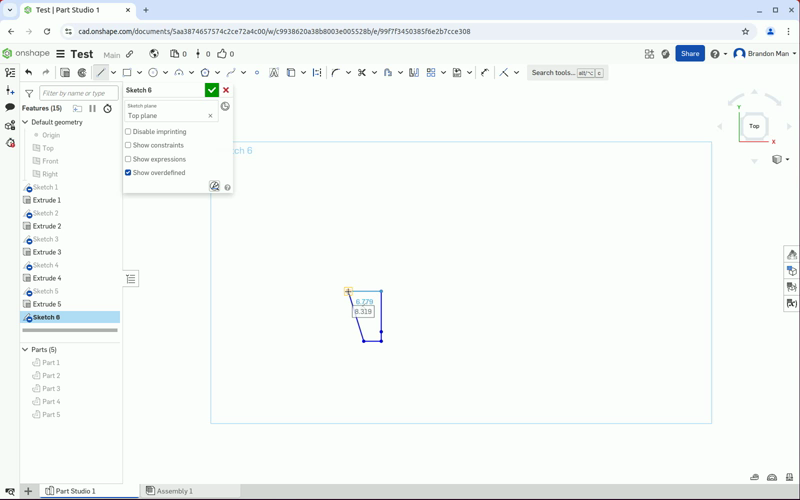
mouse_move(377, 320)
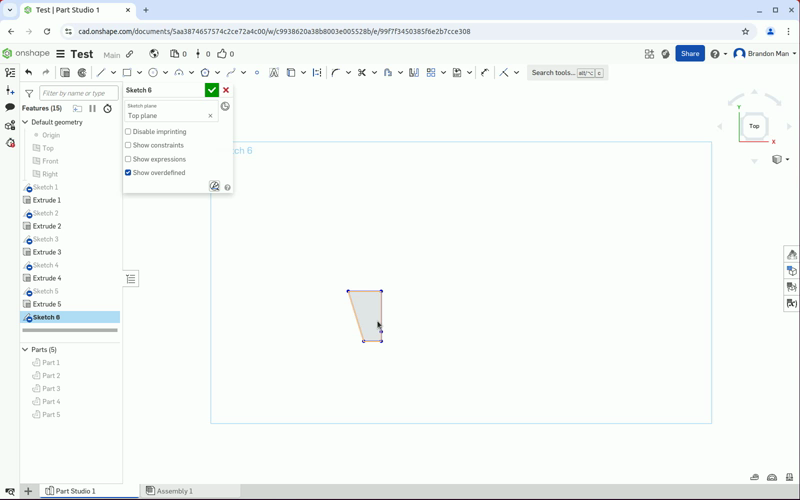
scroll(6)
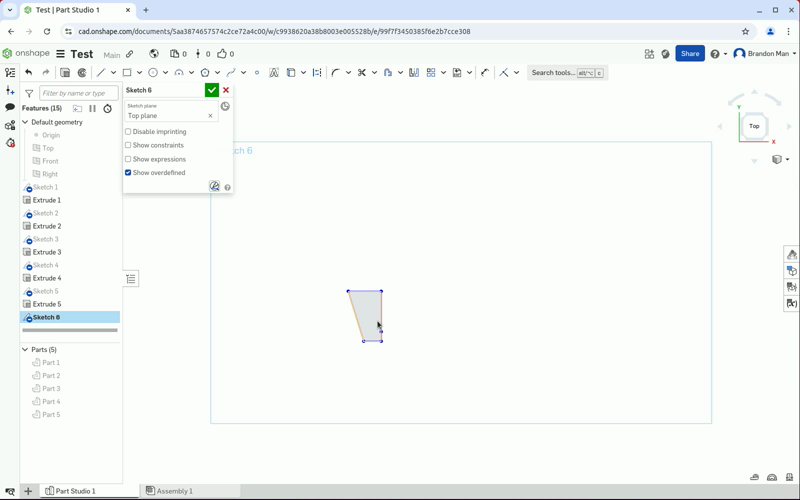
scroll(6)
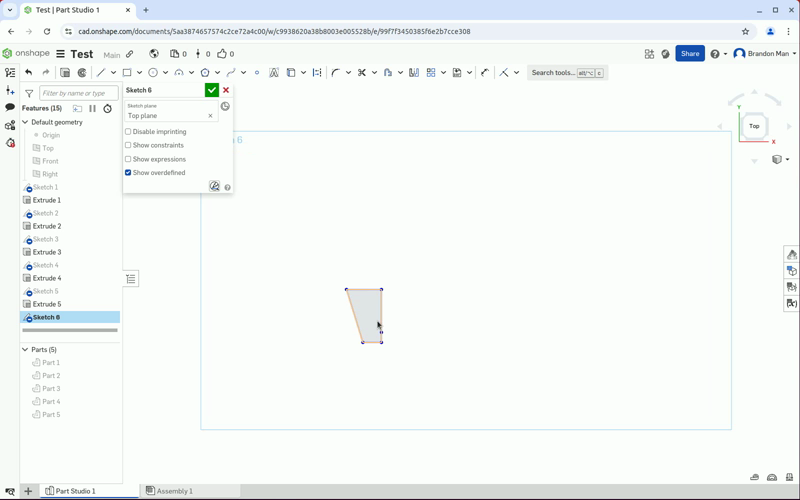
scroll(6)
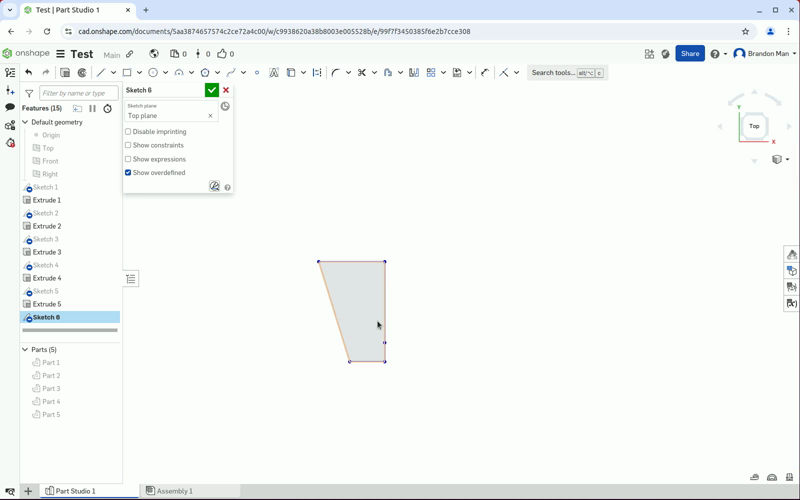
scroll(6)
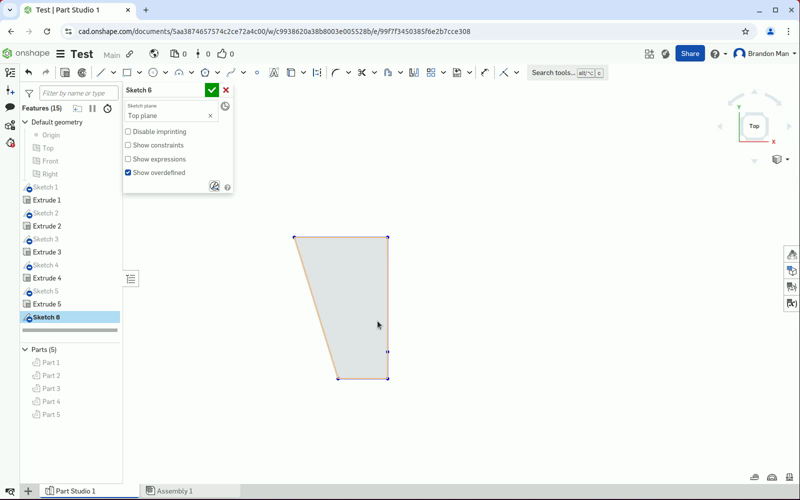
scroll(6)
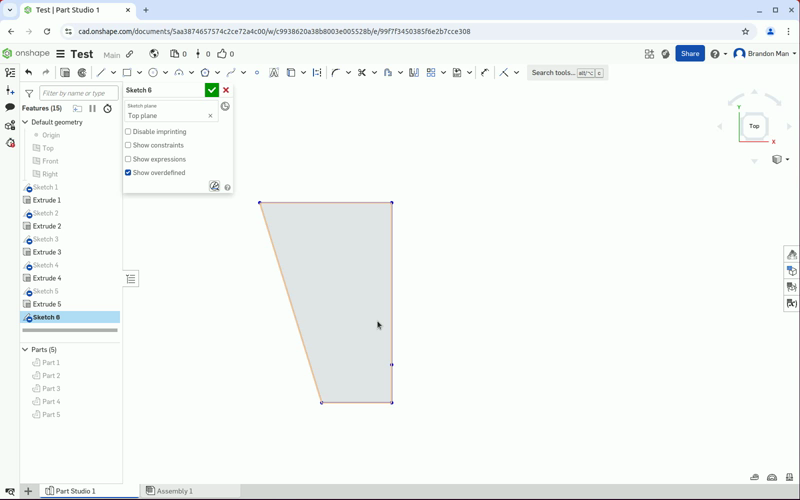
scroll(6)
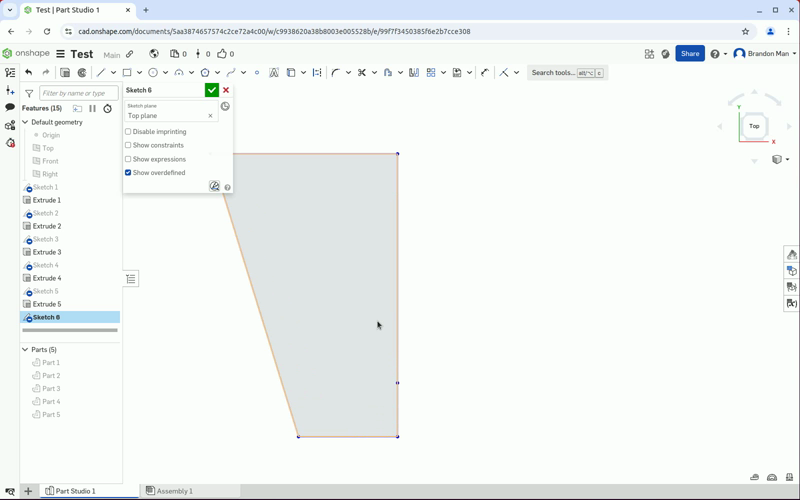
scroll(6)
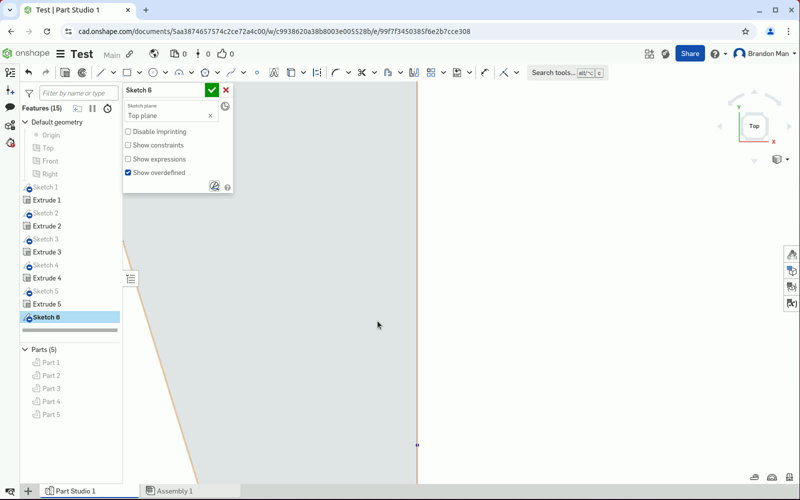
click(377, 320)
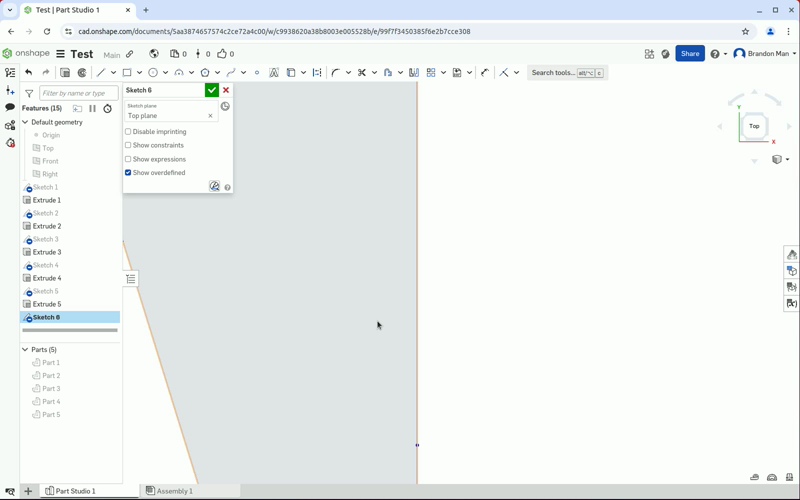
scroll(-6)
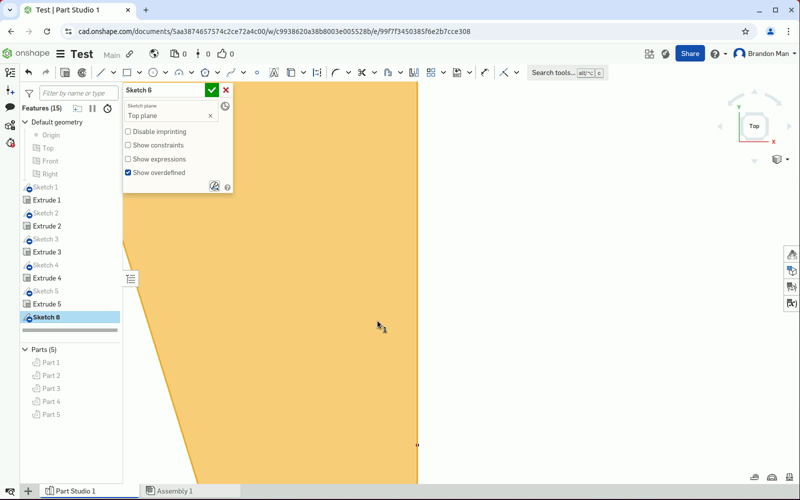
scroll(-6)
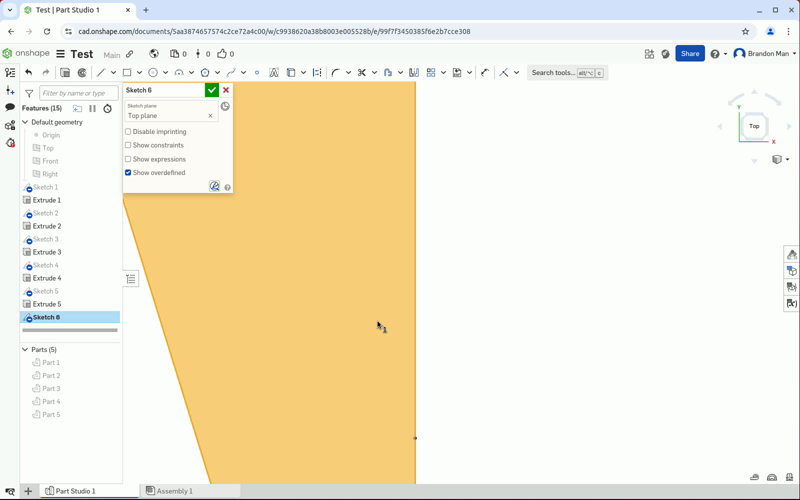
scroll(-6)
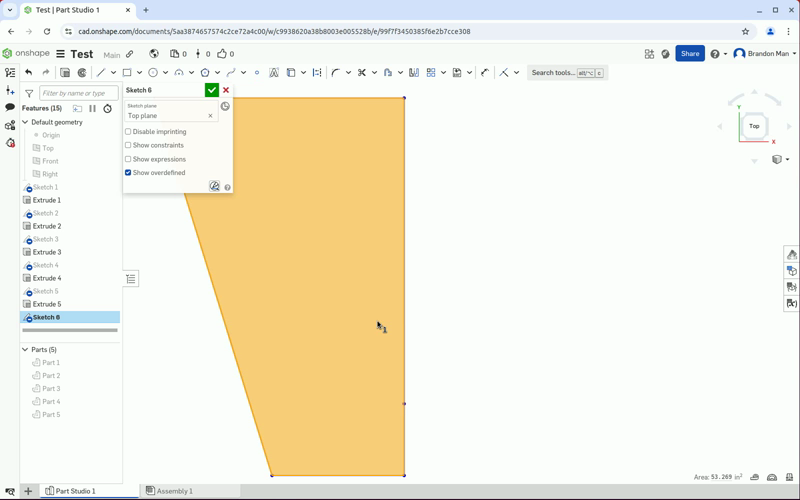
scroll(-6)
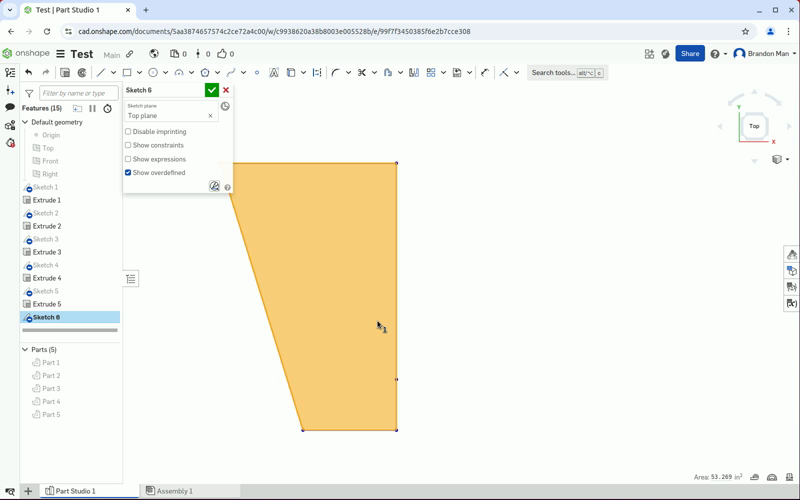
scroll(-6)
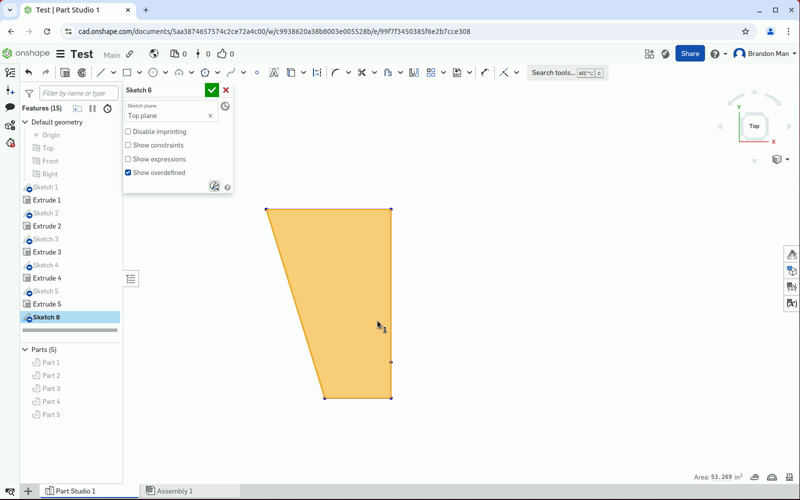
scroll(-6)
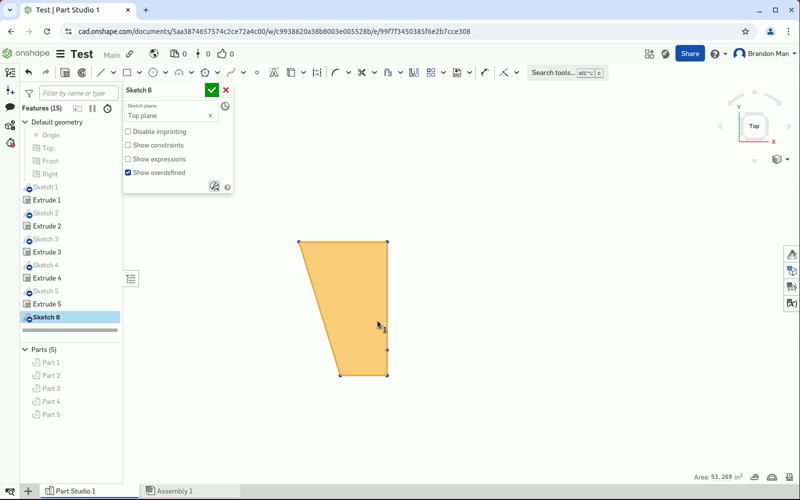
scroll(-6)
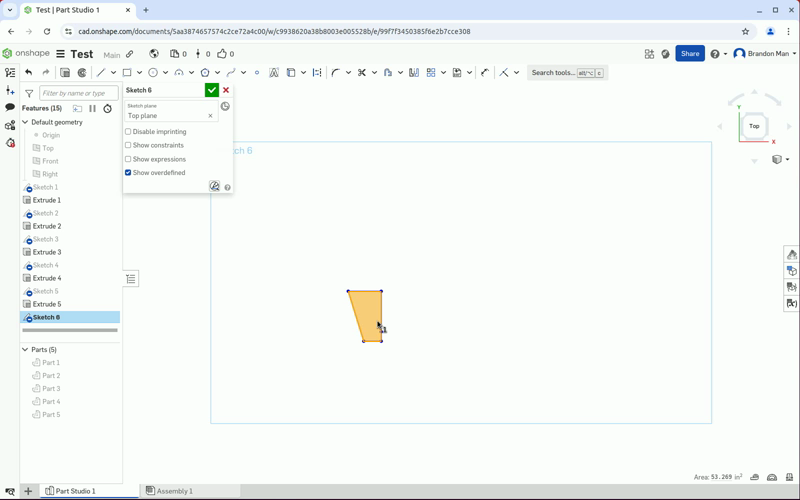
mouse_move(73, 352)
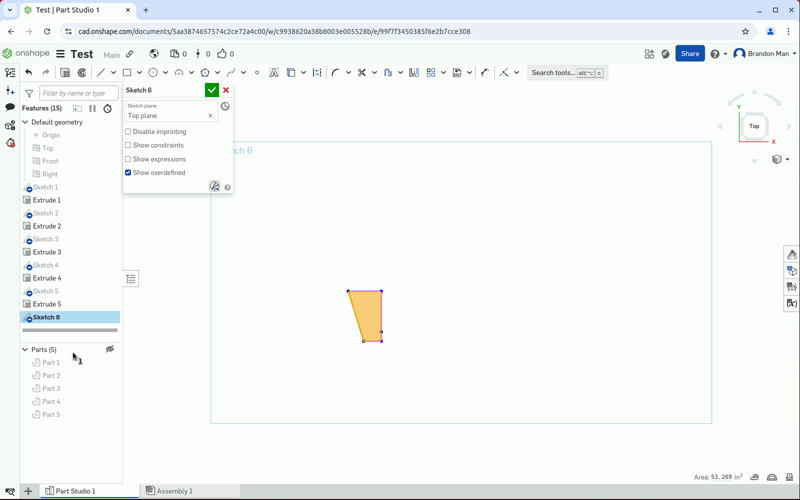
key(shift+y)
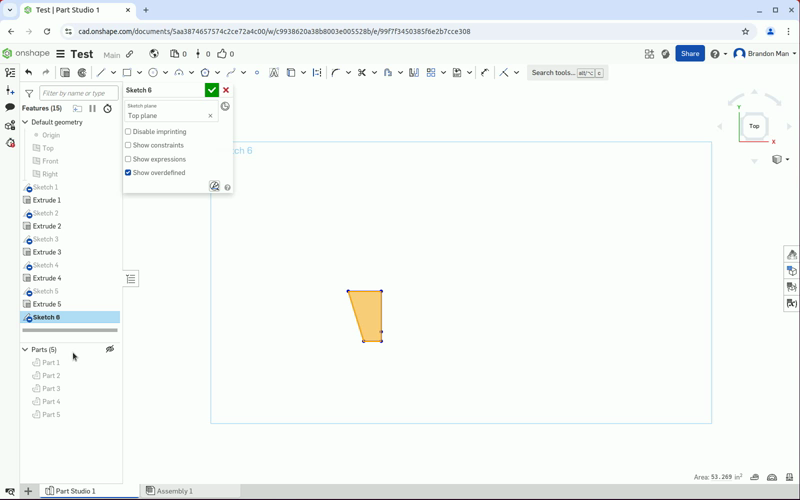
key(shift+e)
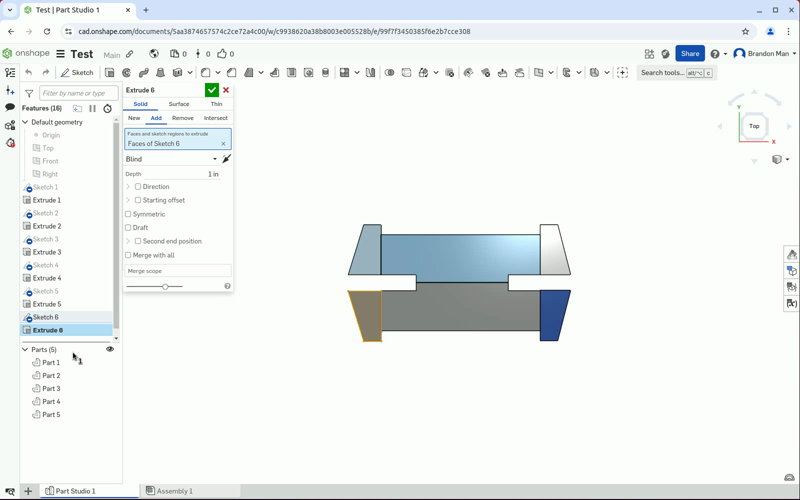
mouse_move(143, 106)
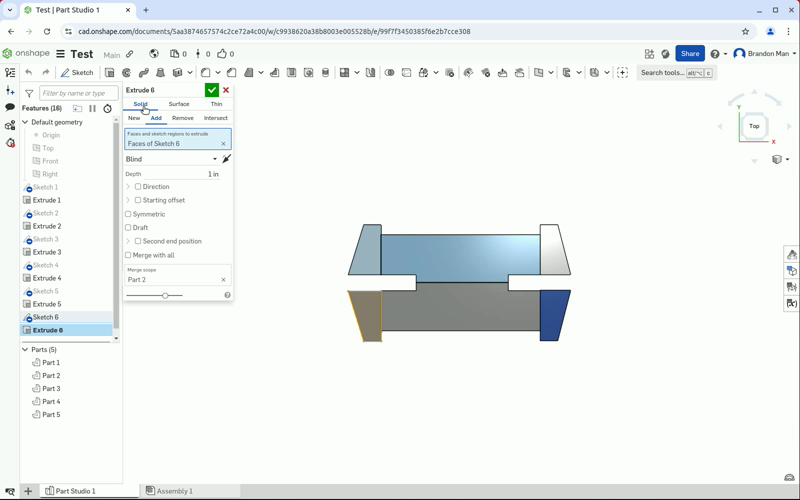
click(143, 106)
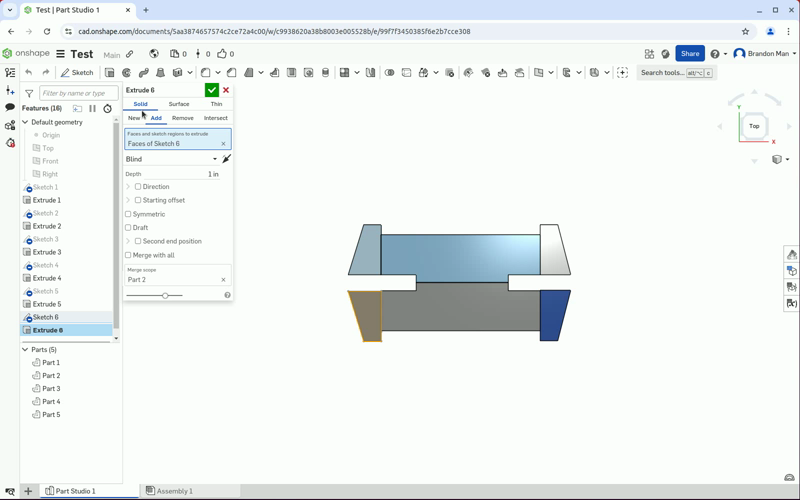
mouse_move(137, 120)
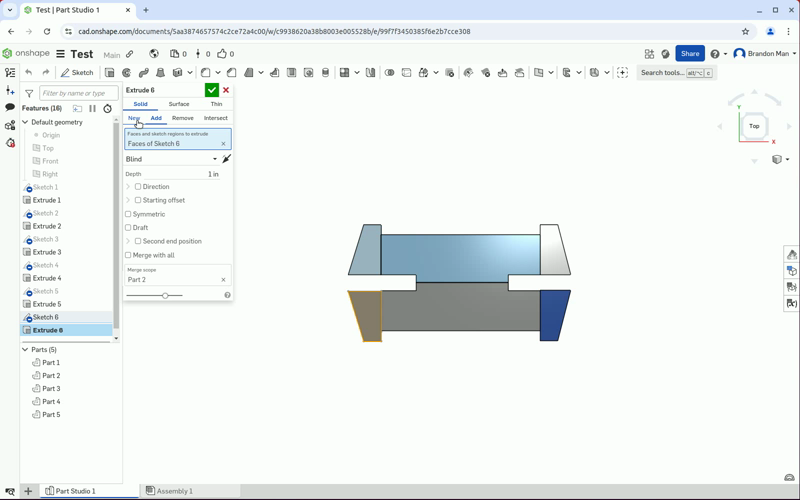
click(137, 120)
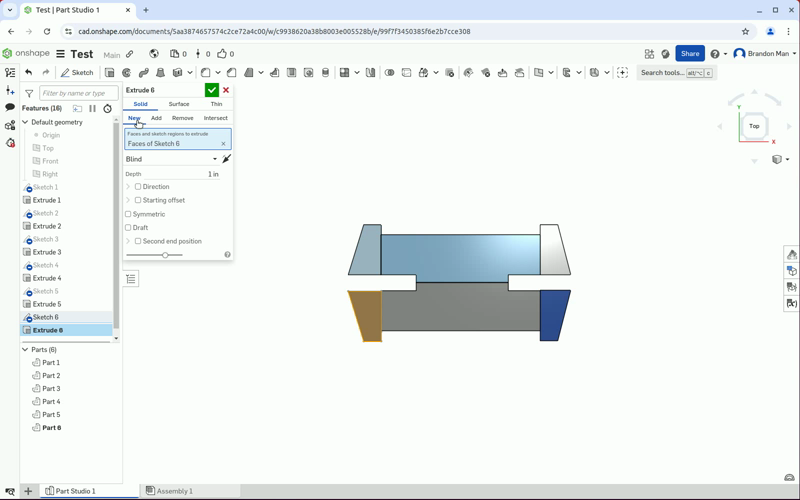
key(tab, 4)
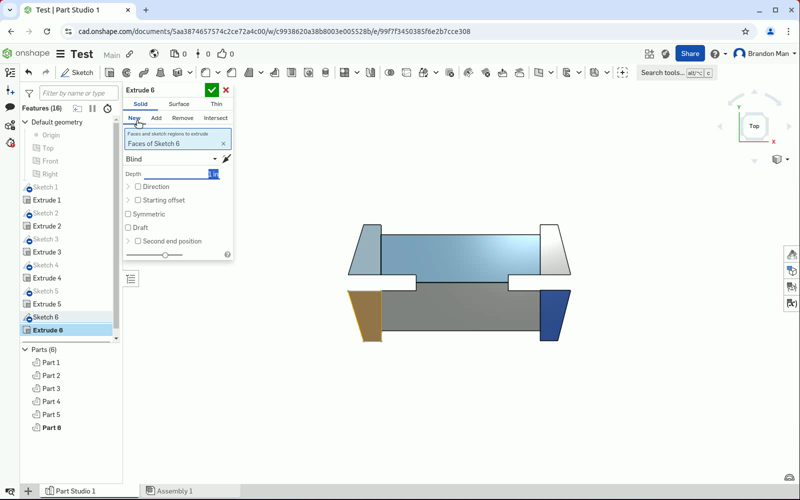
text(19.738)
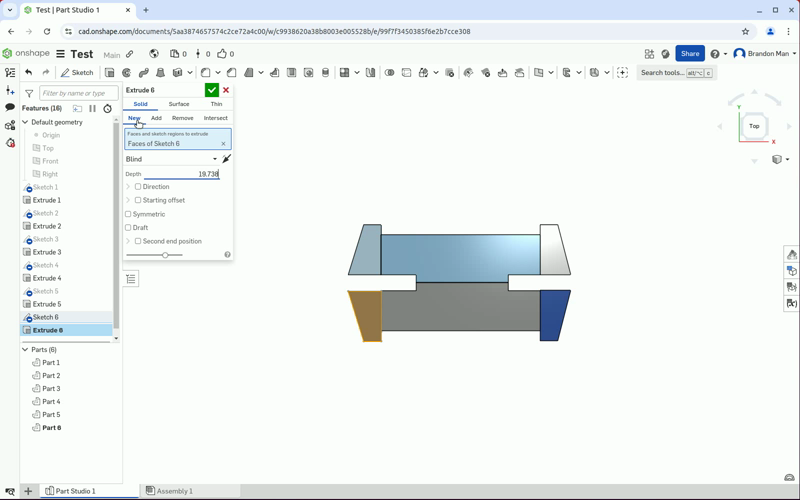
key(enter)
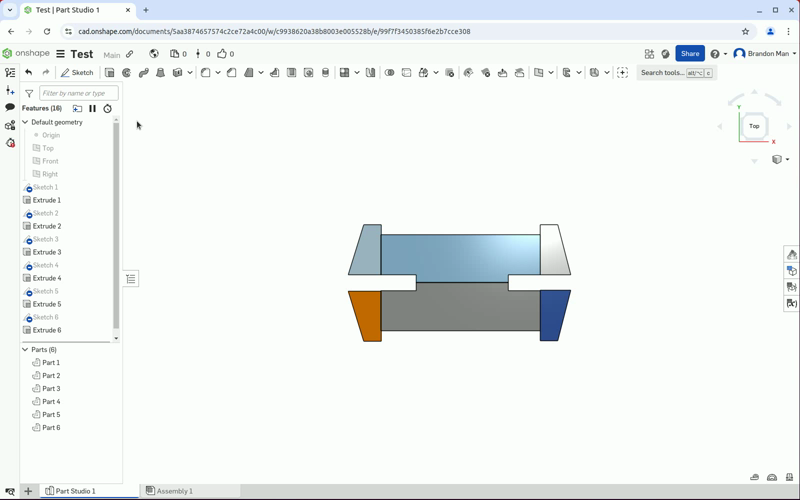
key(shift+h)
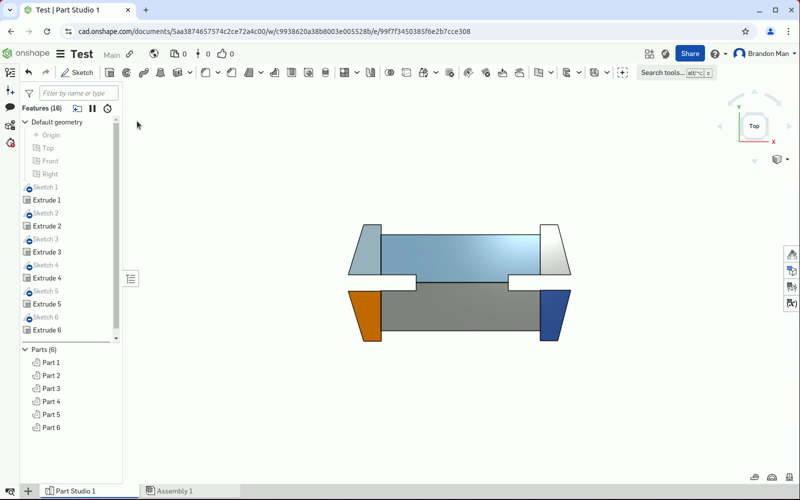
key(shift+h)
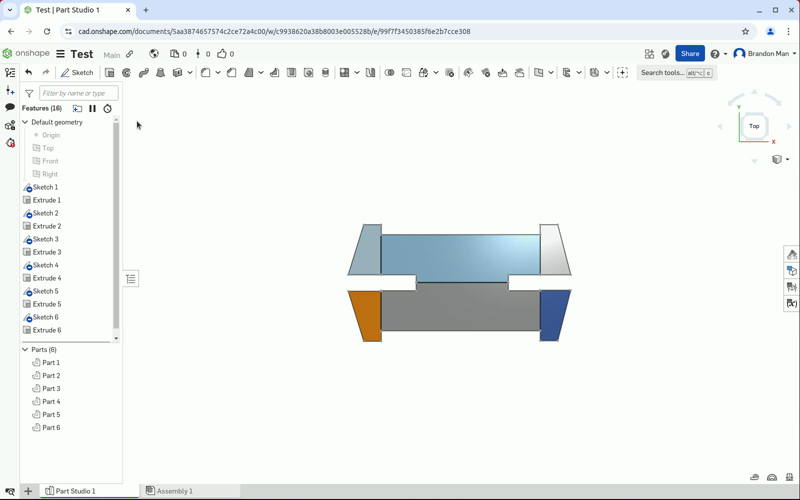
key(shift+7)
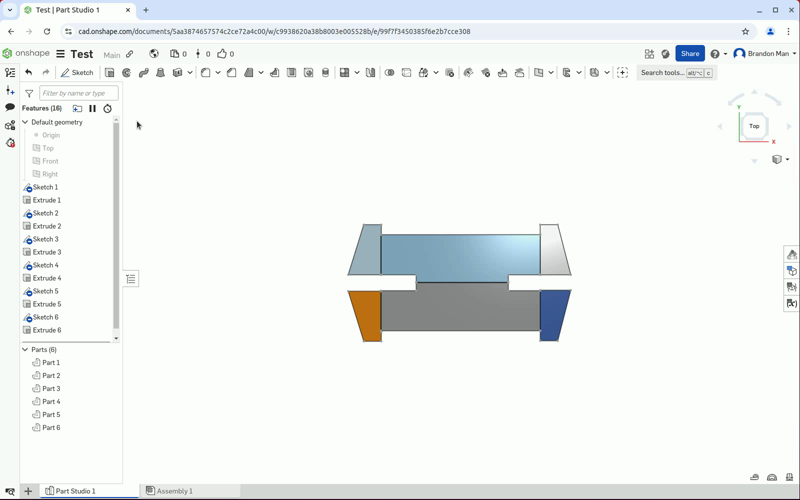
key(up, 3)
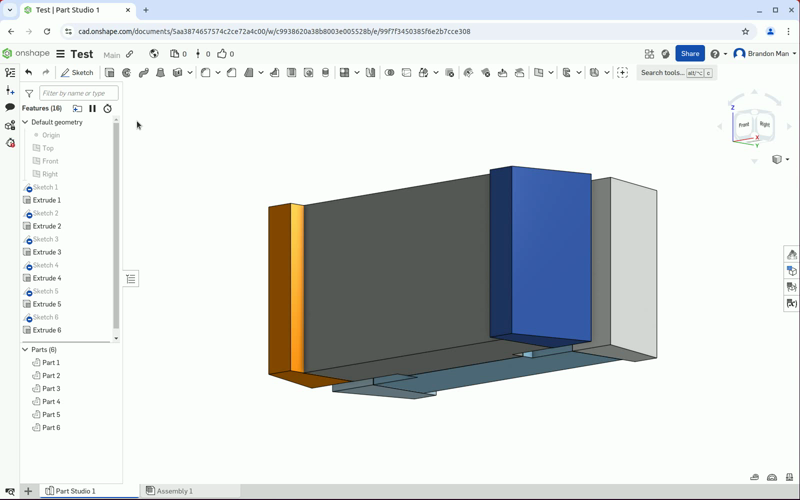
key(left, 3)
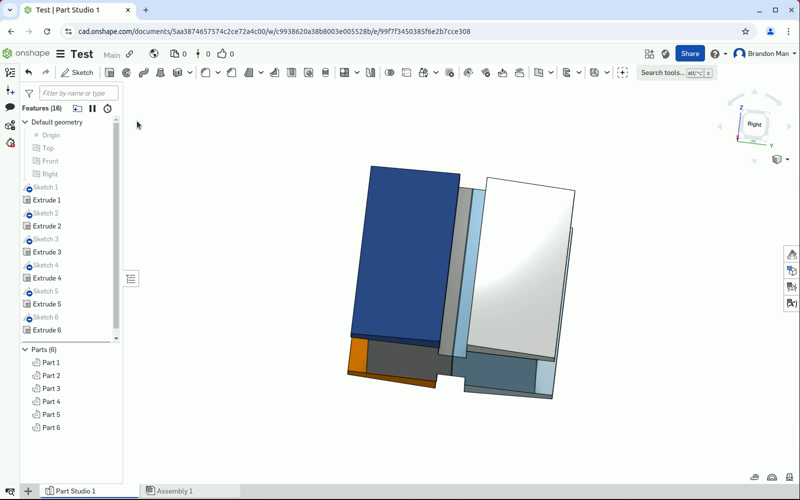
key(right, 3)
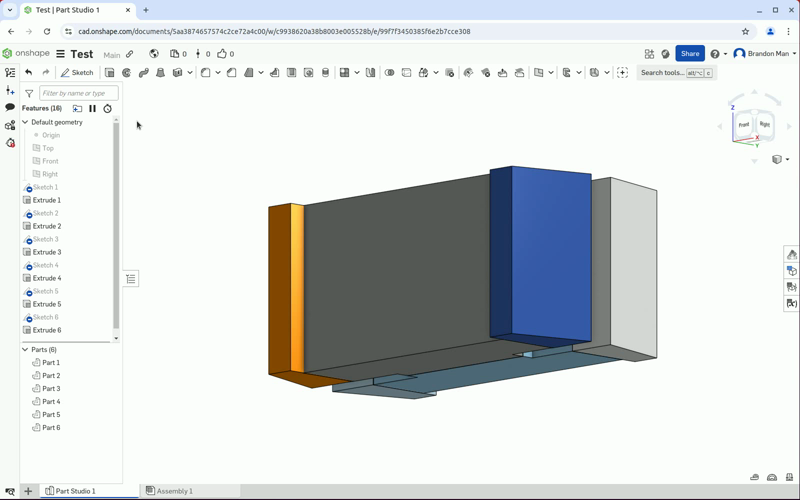
key(down, 3)
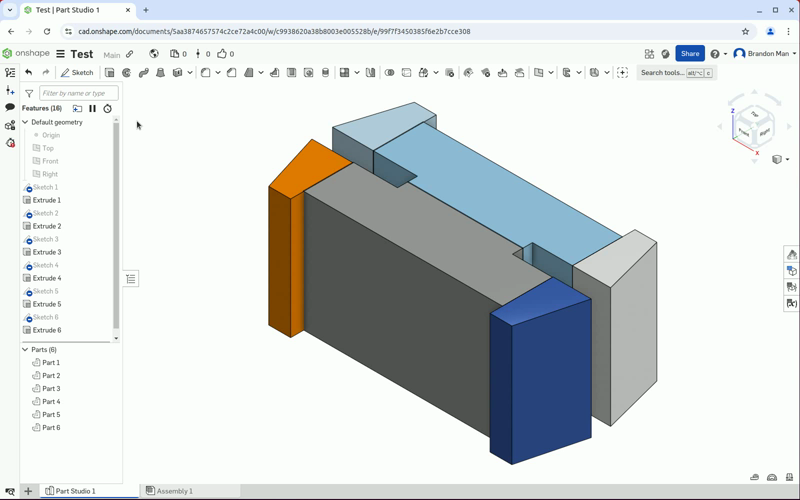
mouse_move(69, 189)
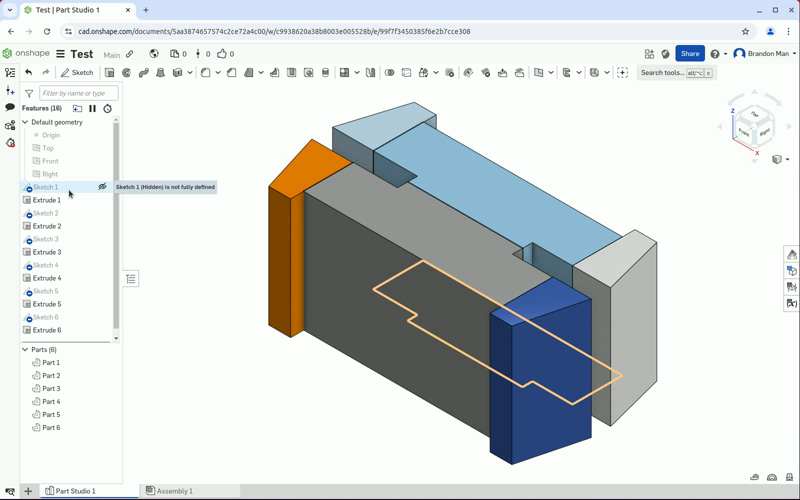
click(69, 189)